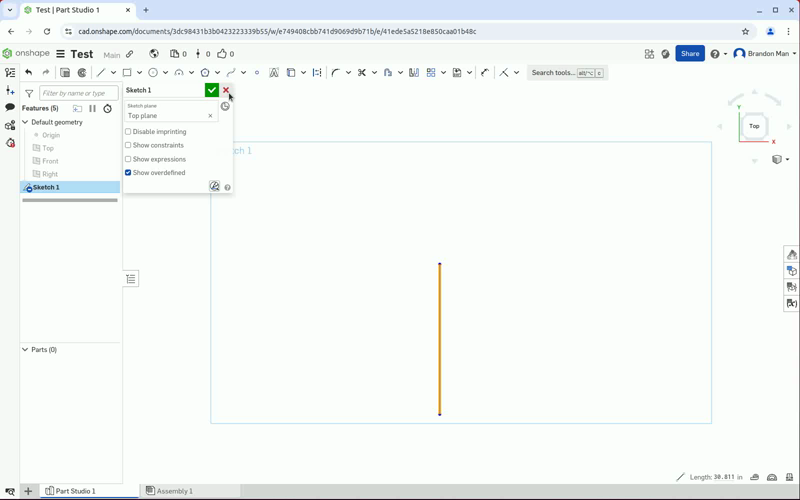
key(shift+h)
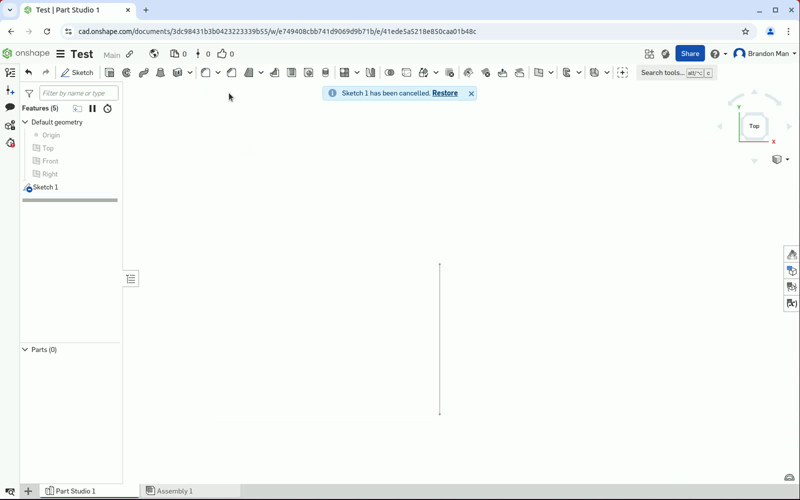
key(shift+s)
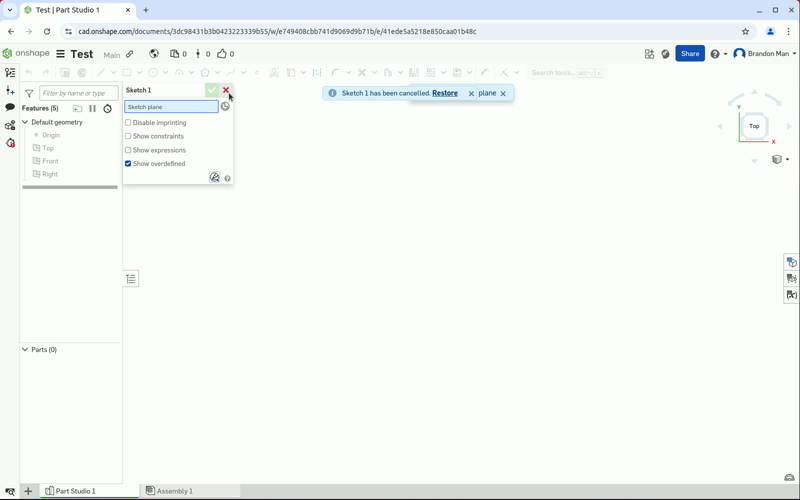
mouse_move(73, 150)
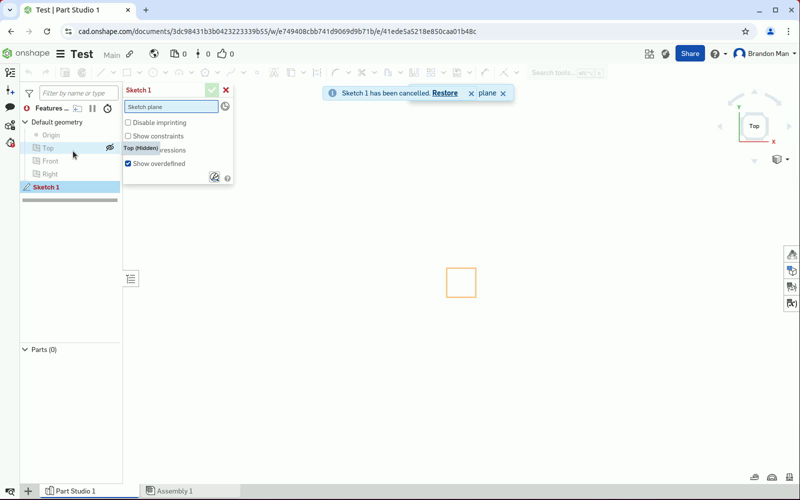
click(73, 150)
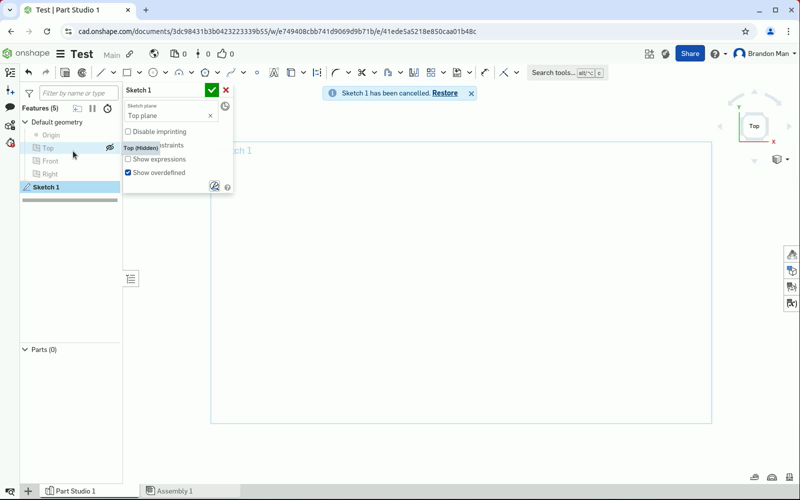
mouse_move(73, 352)
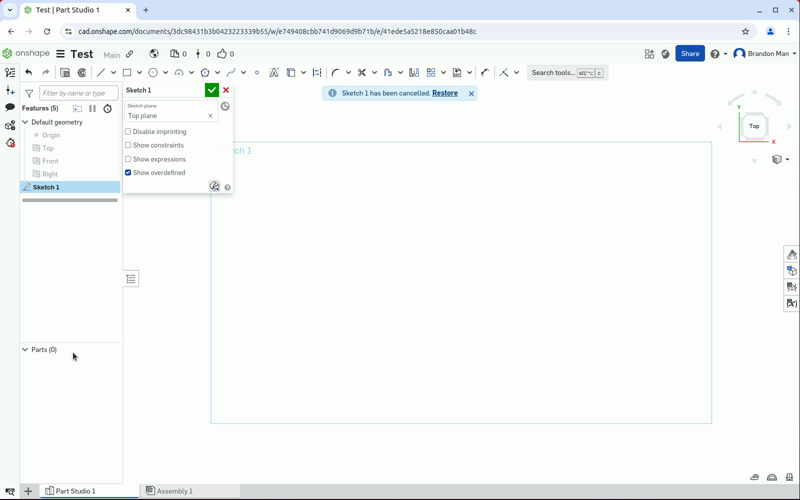
key(y)
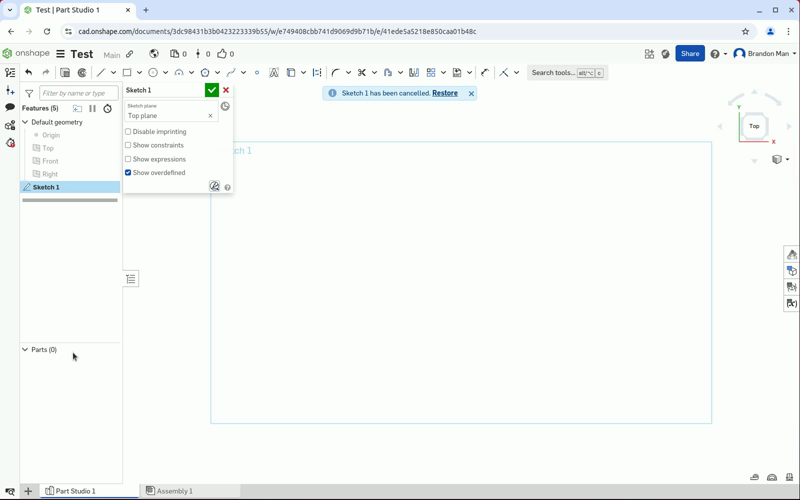
key(l)
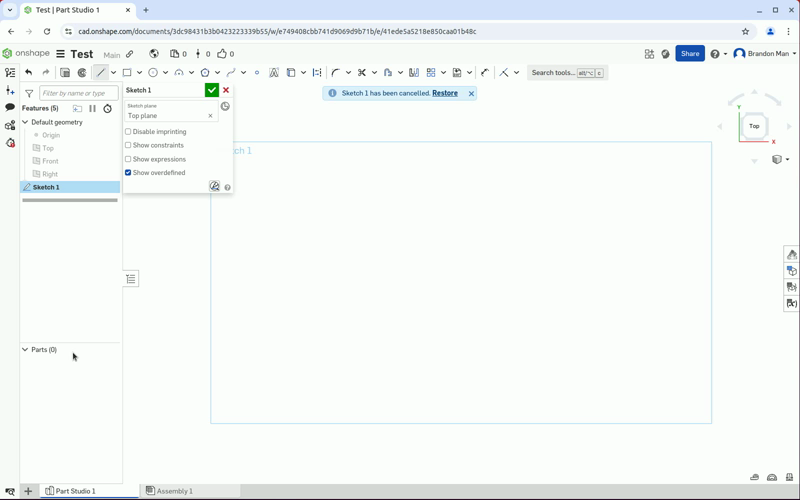
key_down(shift)
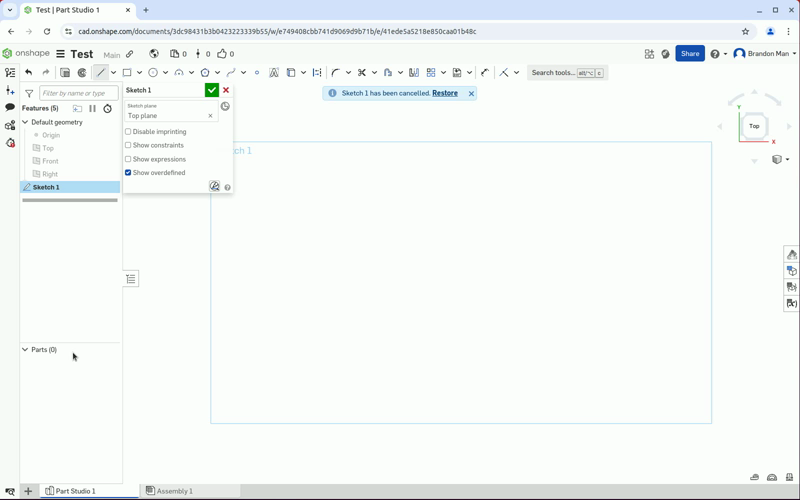
mouse_move(427, 271)
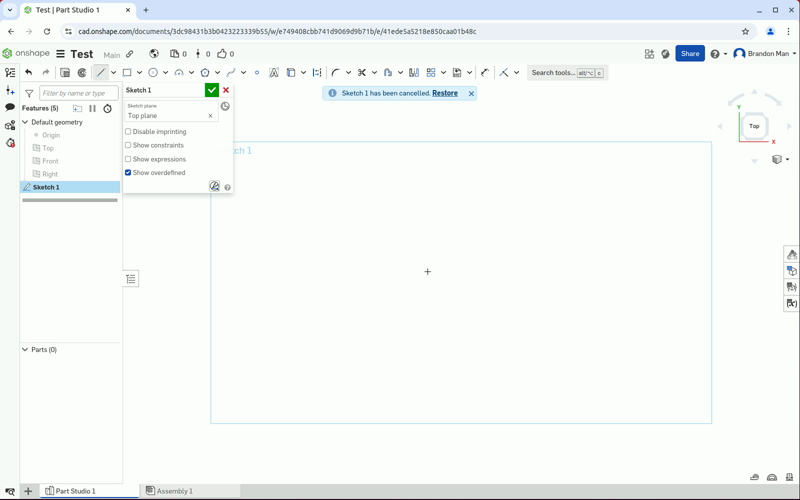
click(427, 271)
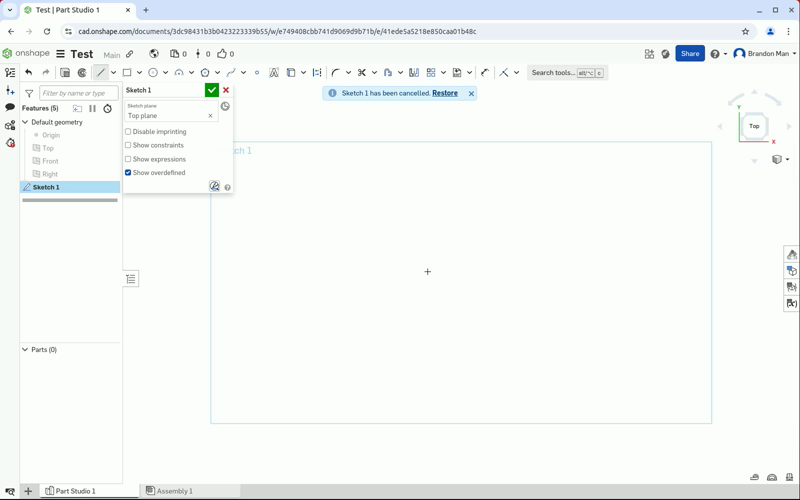
key_up(shift)
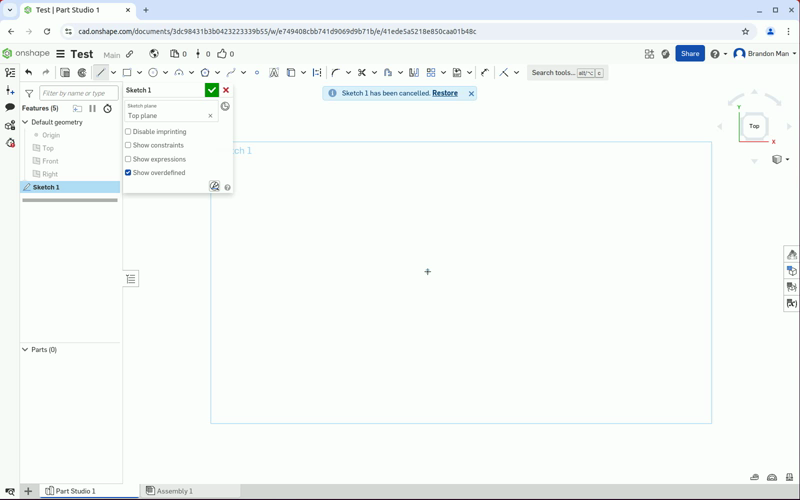
key_down(shift)
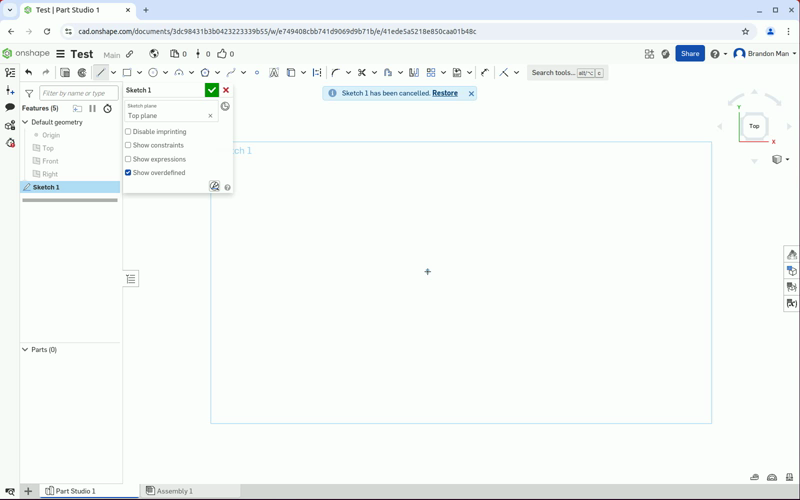
mouse_move(457, 271)
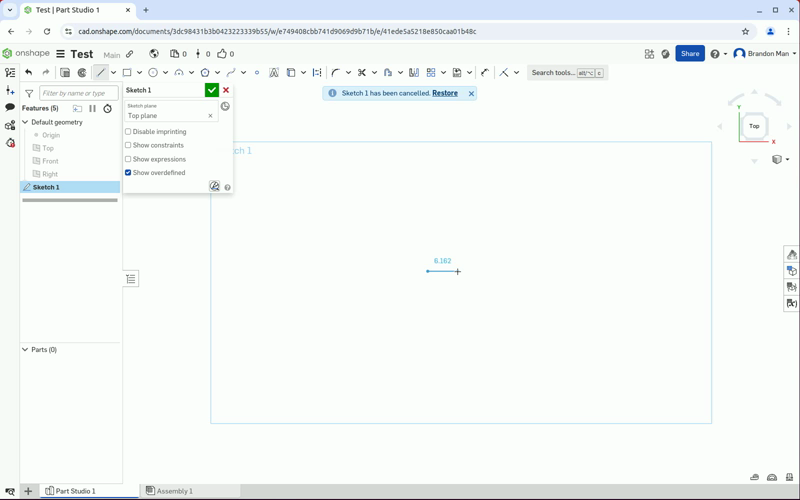
mouse_move(433, 271)
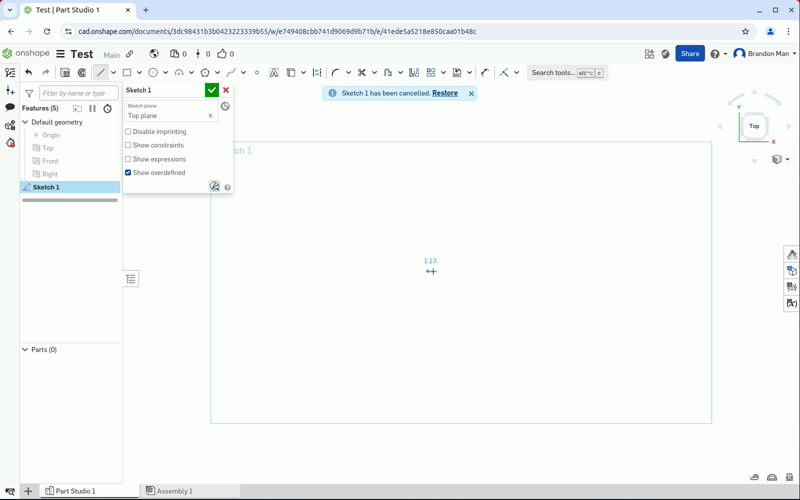
scroll(6)
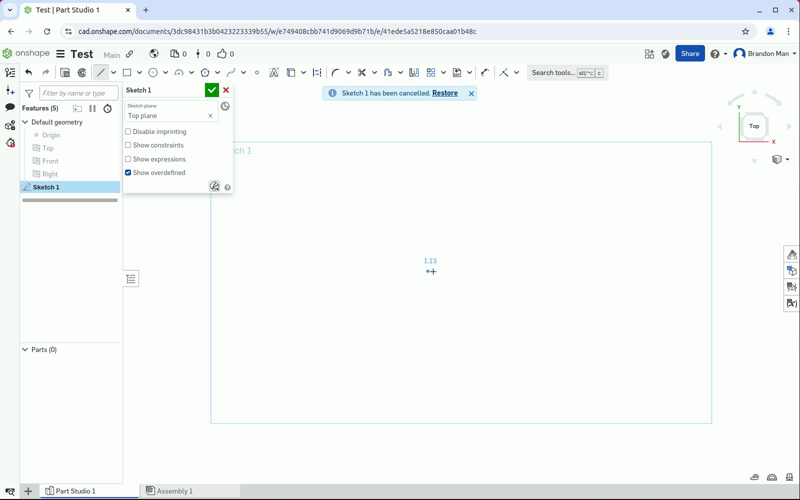
scroll(6)
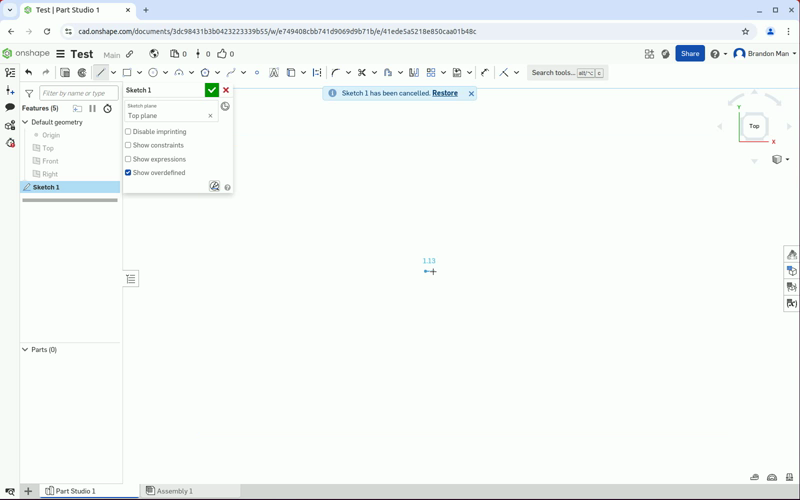
scroll(6)
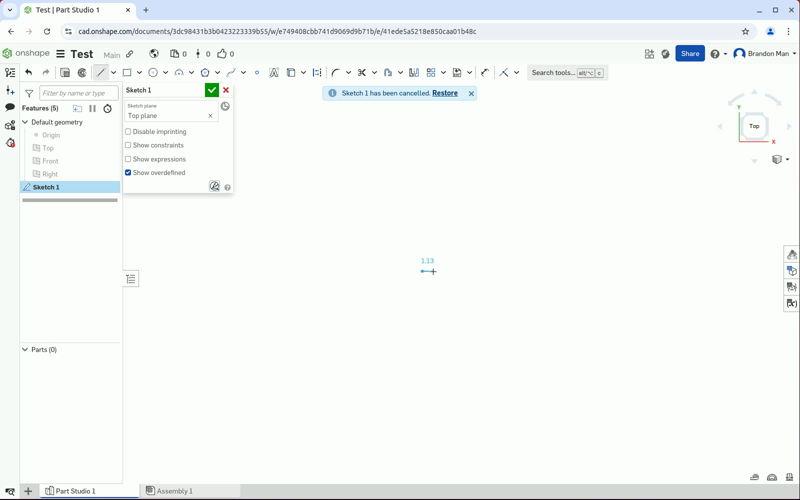
scroll(6)
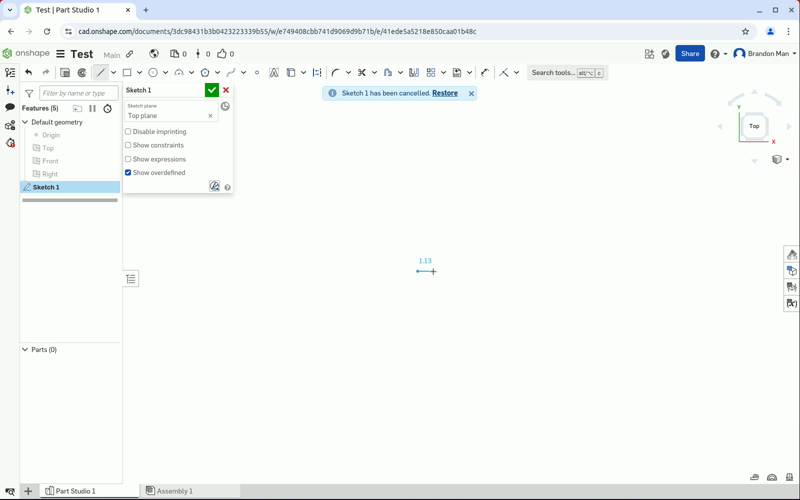
scroll(6)
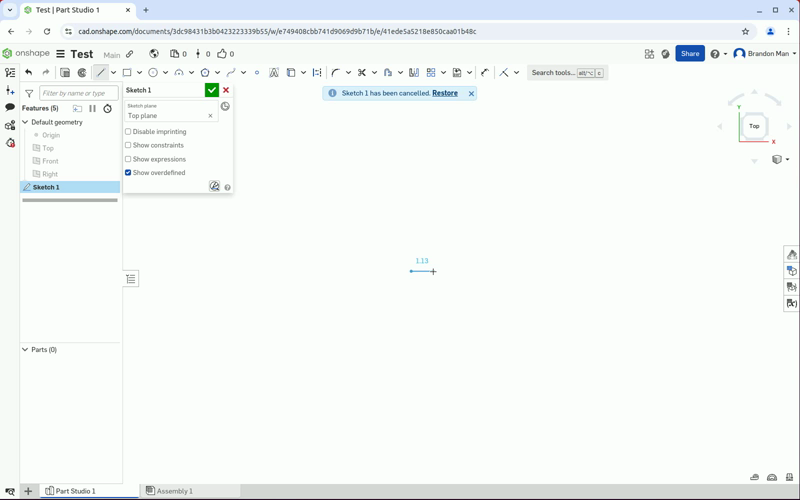
scroll(6)
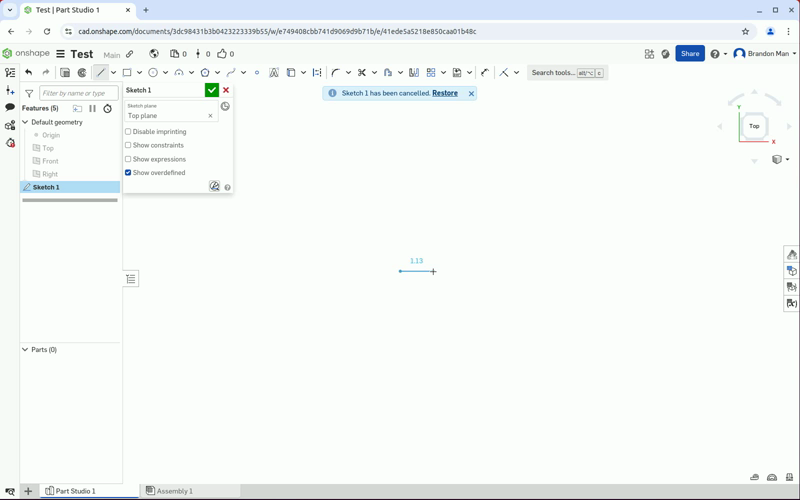
scroll(6)
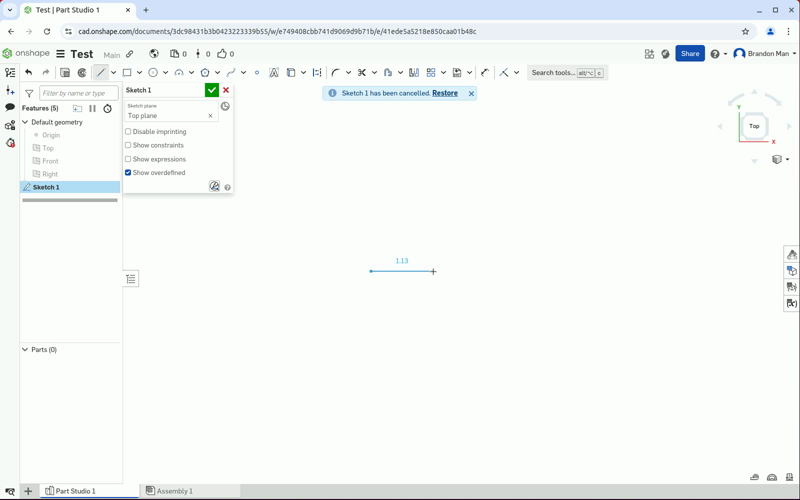
click(433, 271)
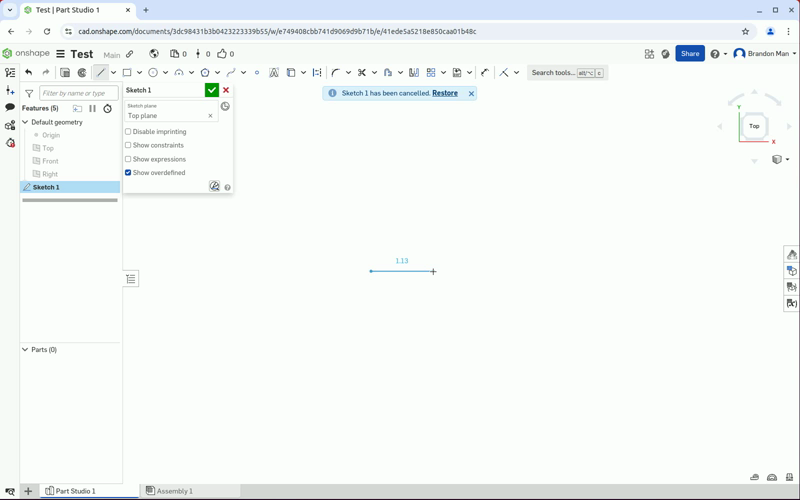
scroll(-6)
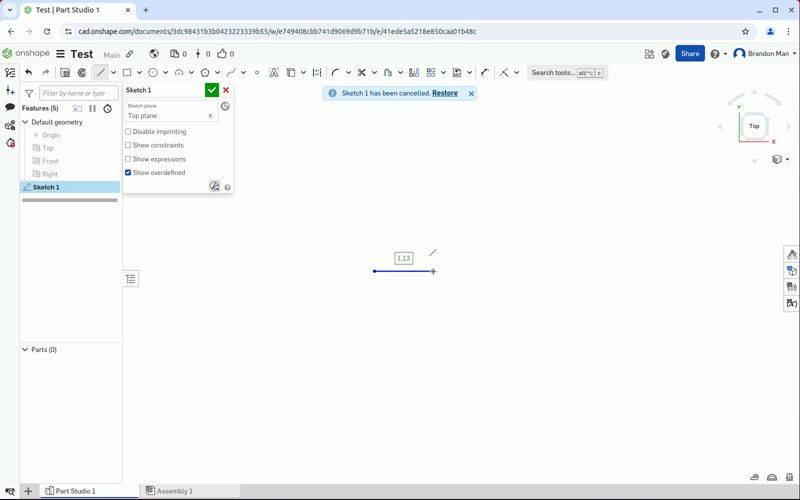
scroll(-6)
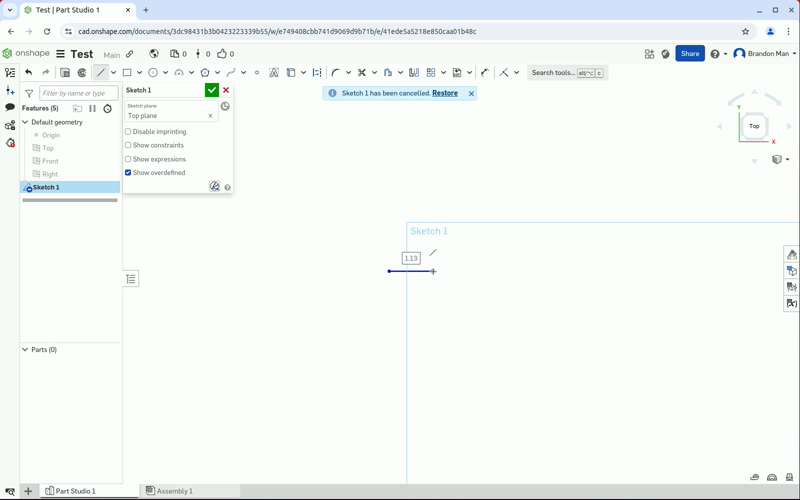
scroll(-6)
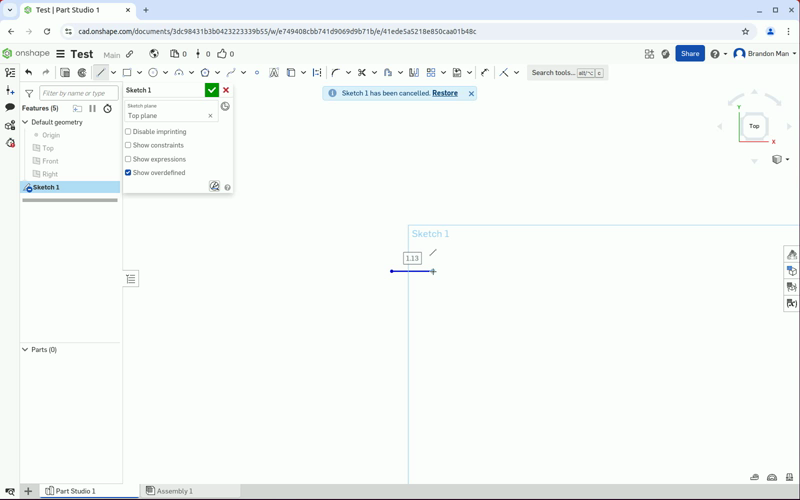
scroll(-6)
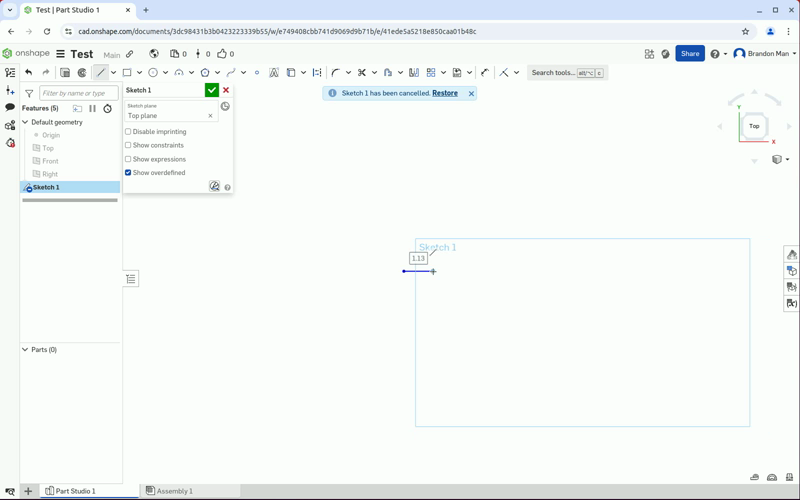
scroll(-6)
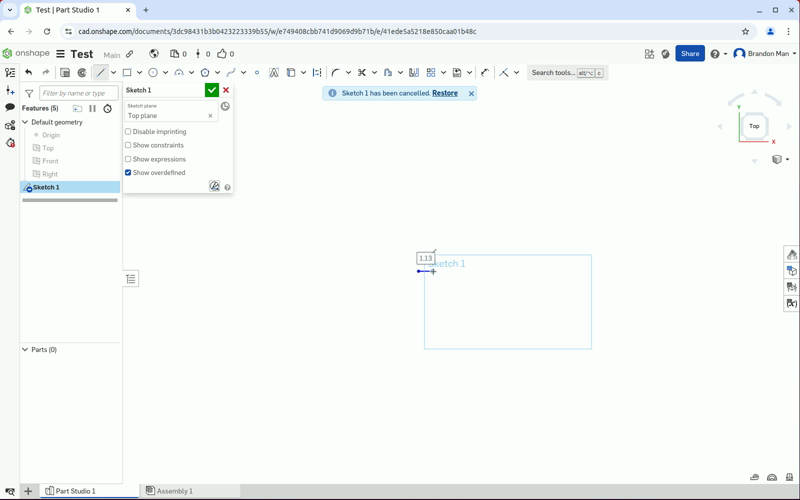
scroll(-6)
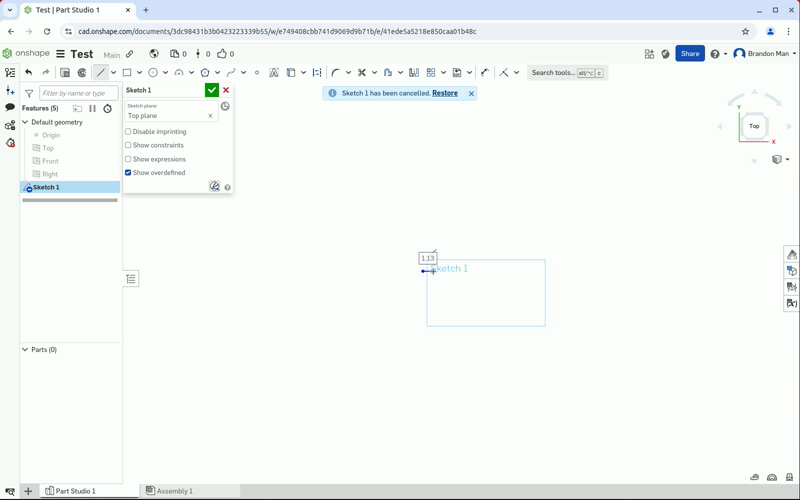
scroll(-6)
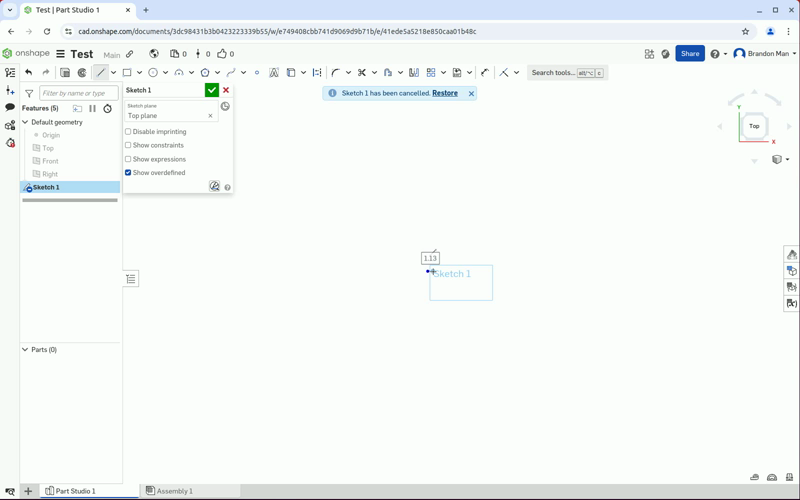
key_up(shift)
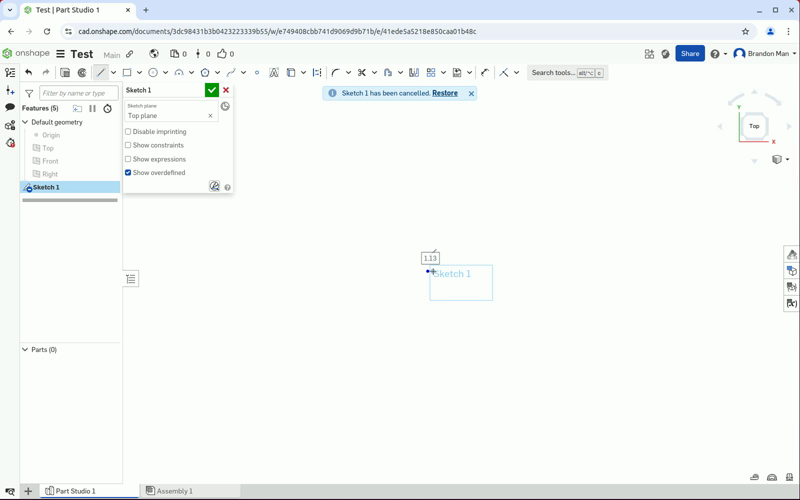
key_down(shift)
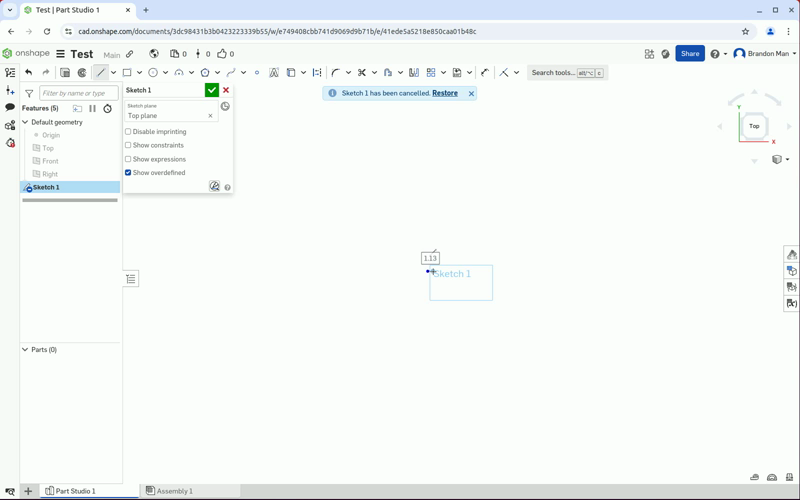
mouse_move(463, 271)
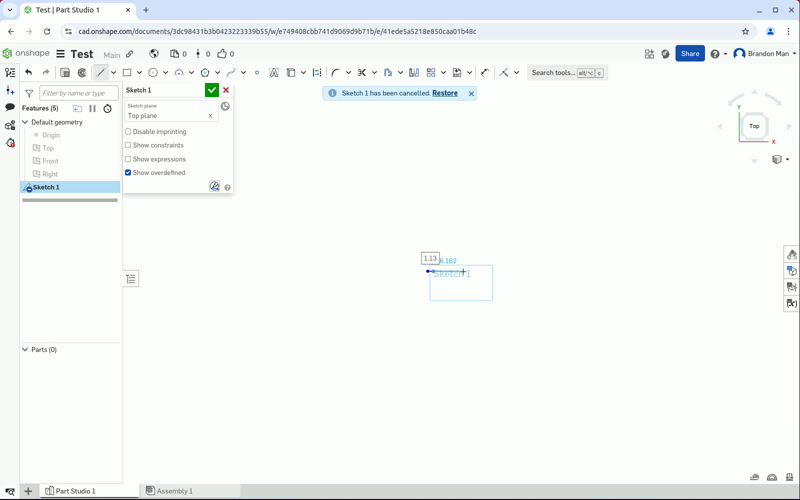
mouse_move(433, 219)
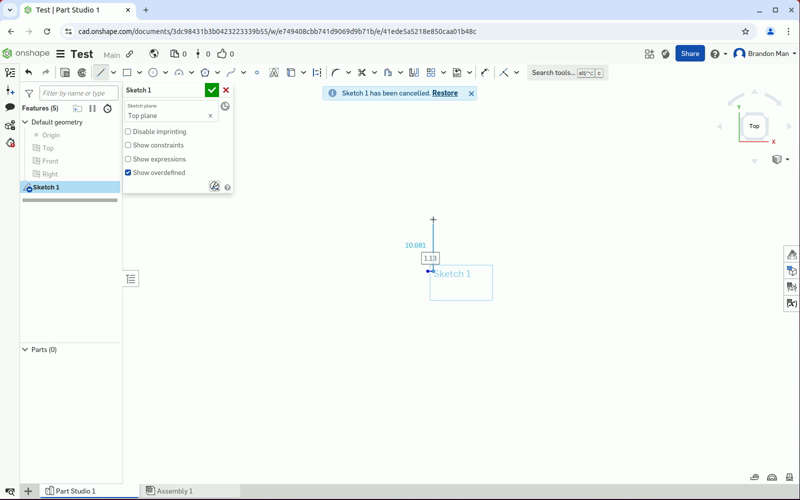
click(433, 219)
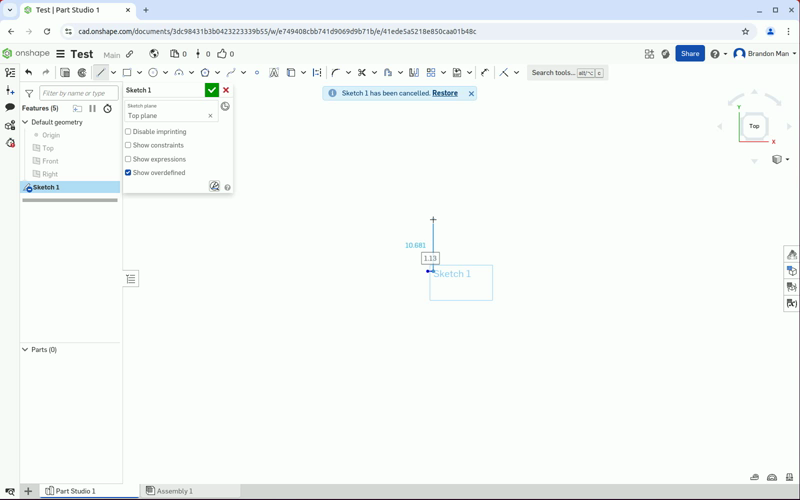
key_up(shift)
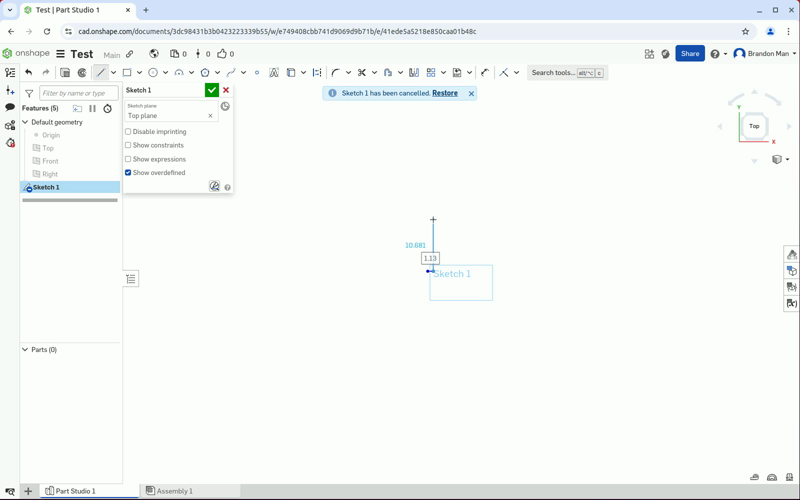
key(esc)
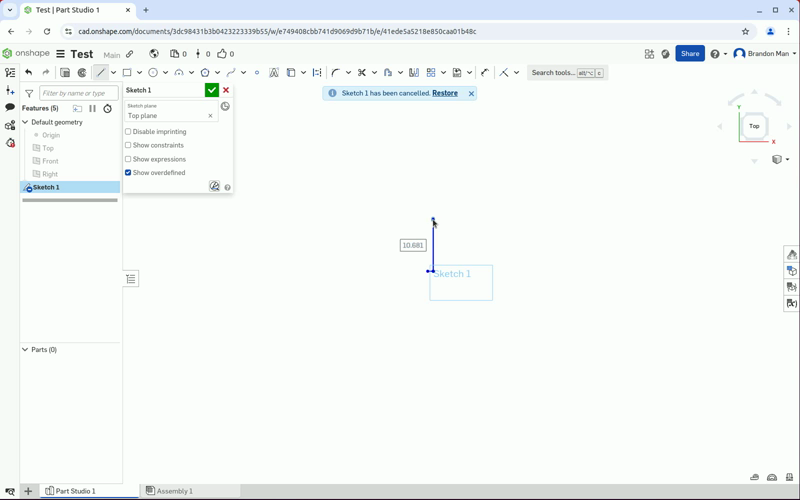
key(a)
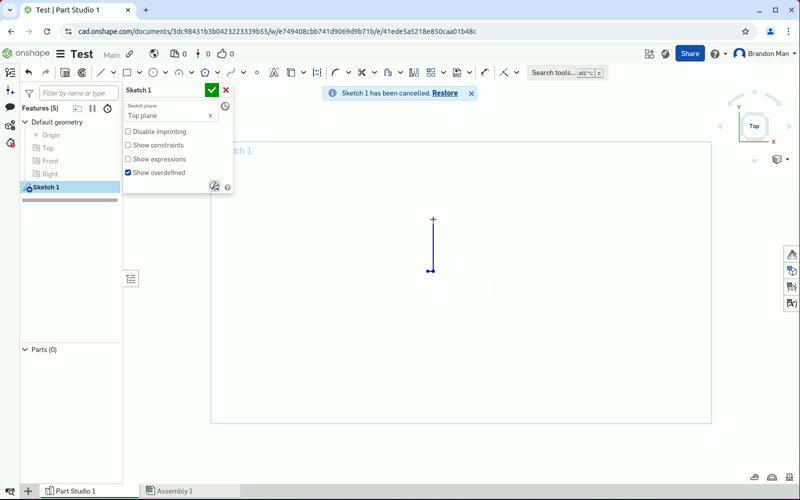
mouse_move(433, 219)
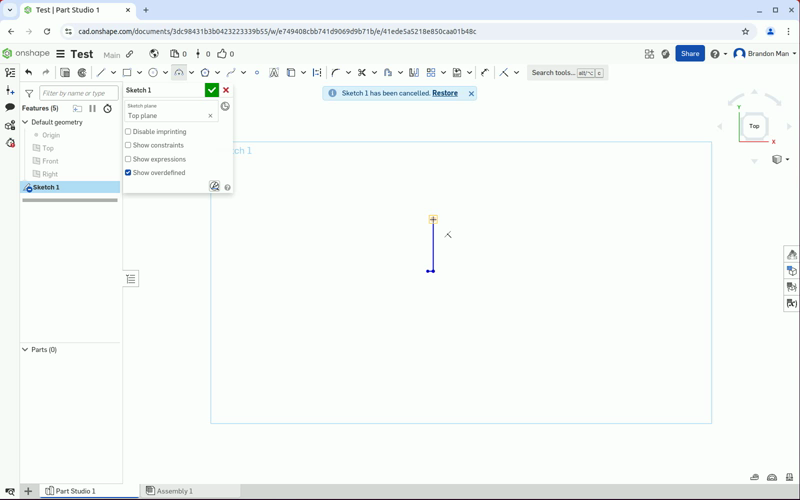
click(433, 219)
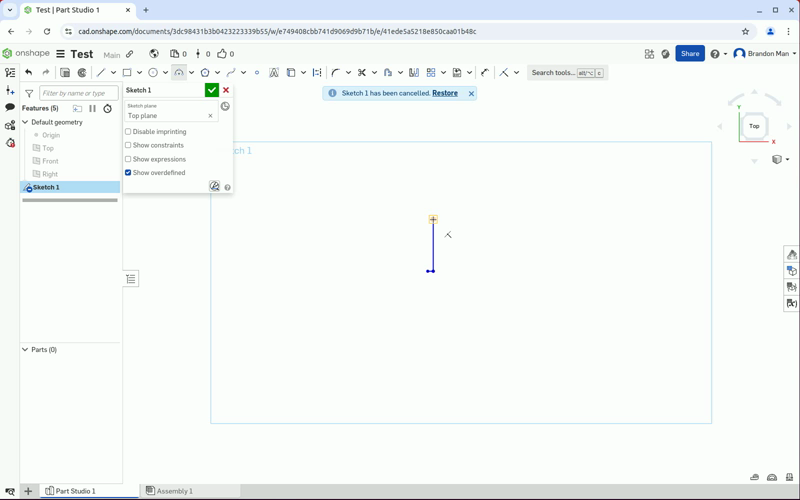
key_down(shift)
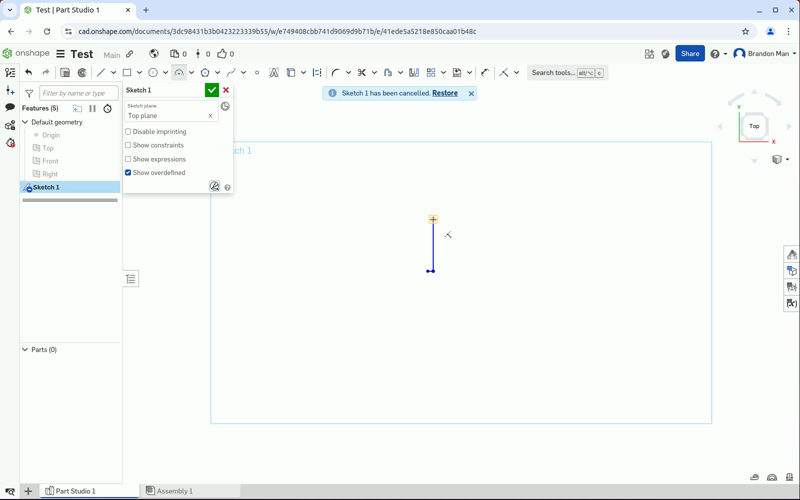
mouse_move(440, 212)
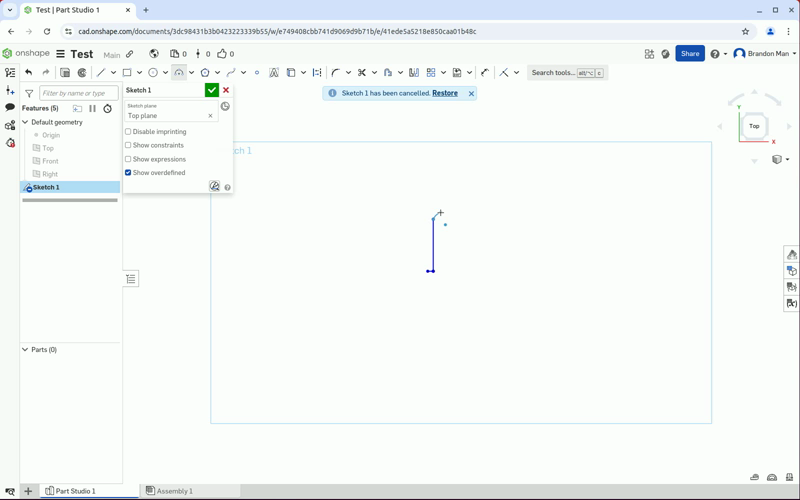
click(440, 212)
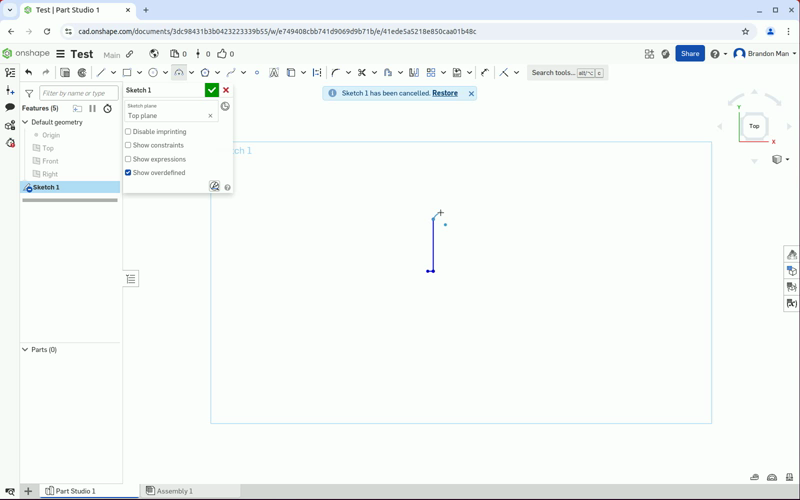
mouse_move(435, 214)
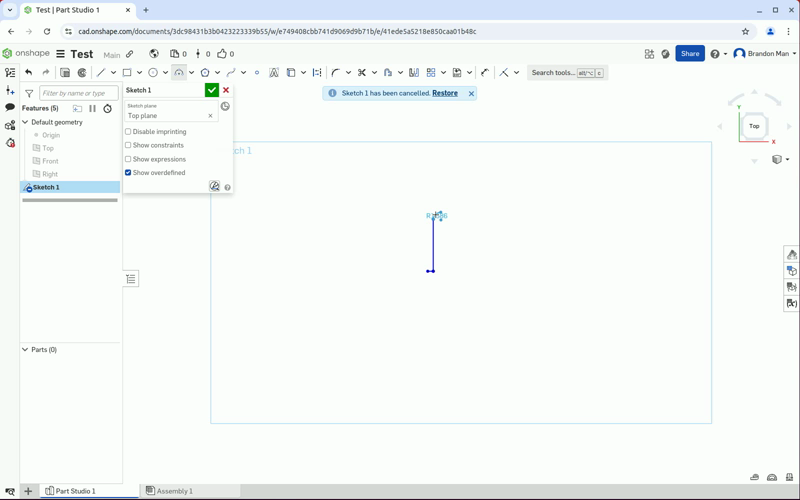
click(435, 214)
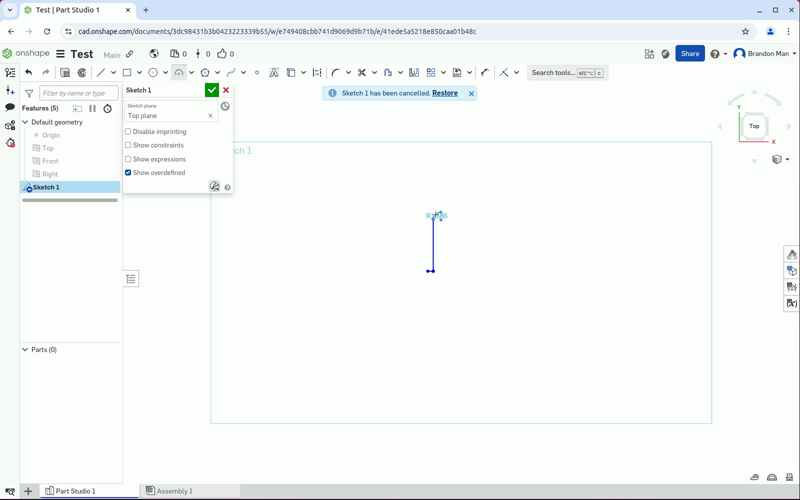
key_up(shift)
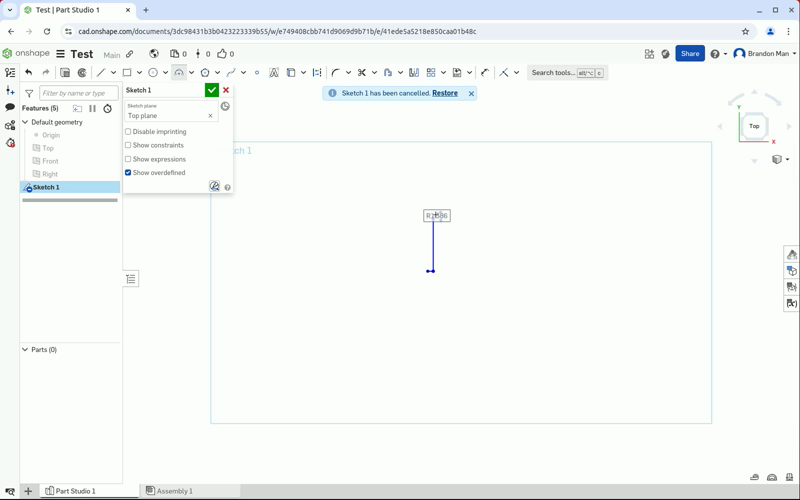
key(esc)
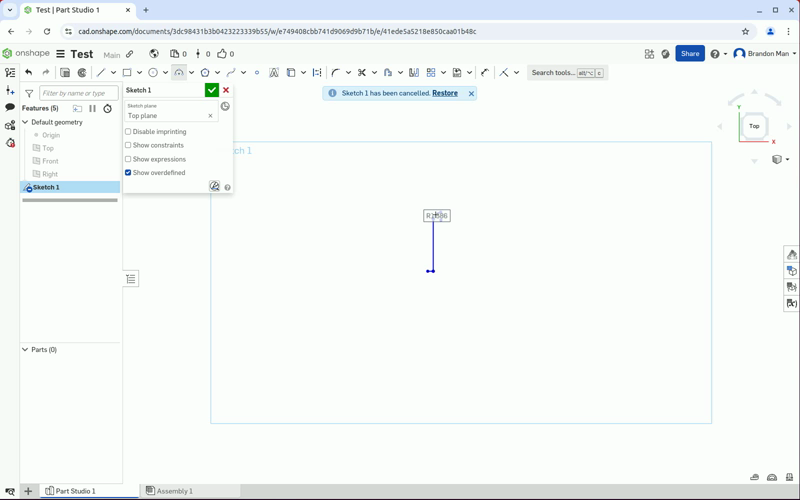
key(l)
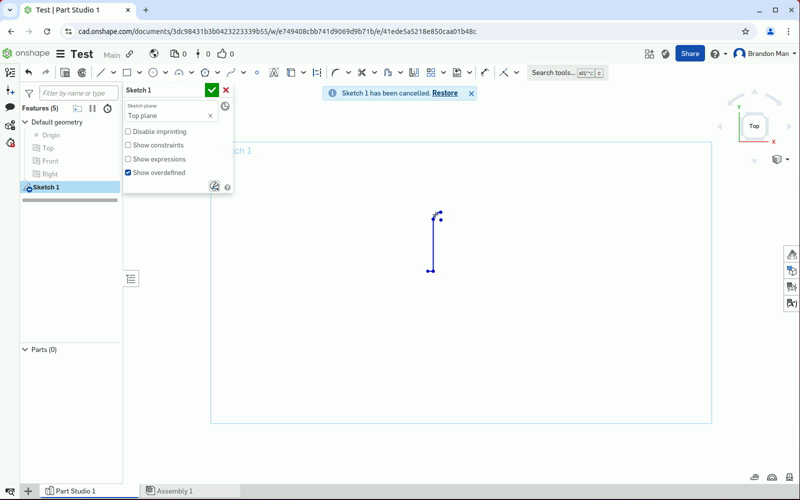
mouse_move(440, 212)
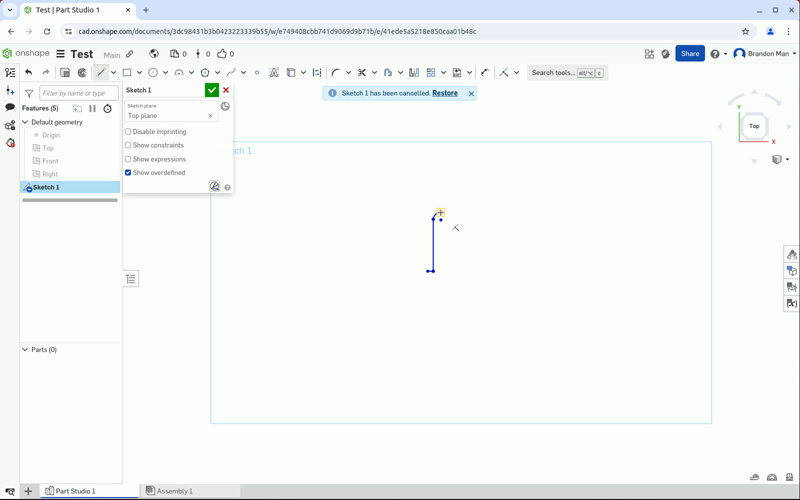
click(440, 212)
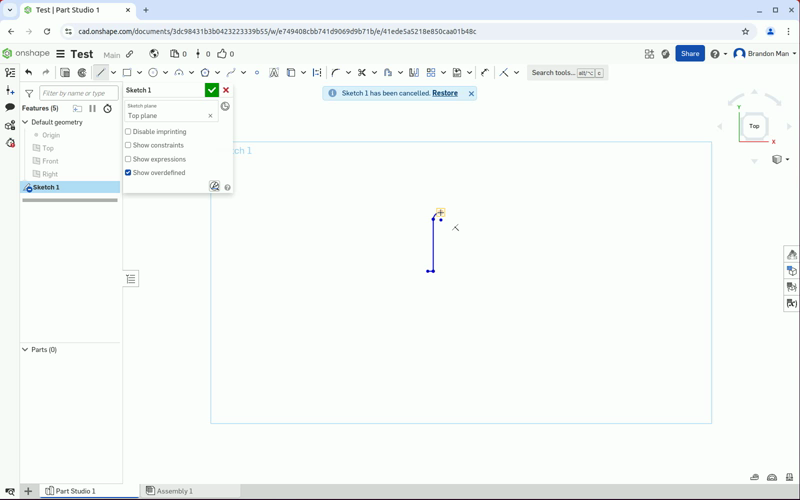
key_down(shift)
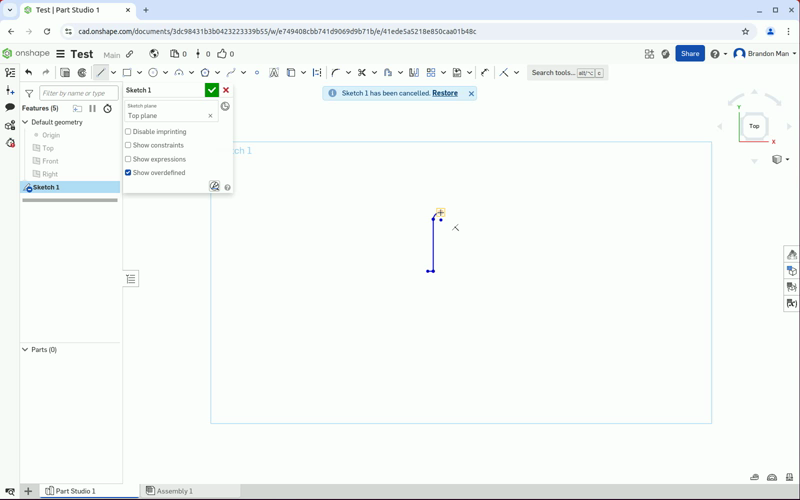
mouse_move(548, 212)
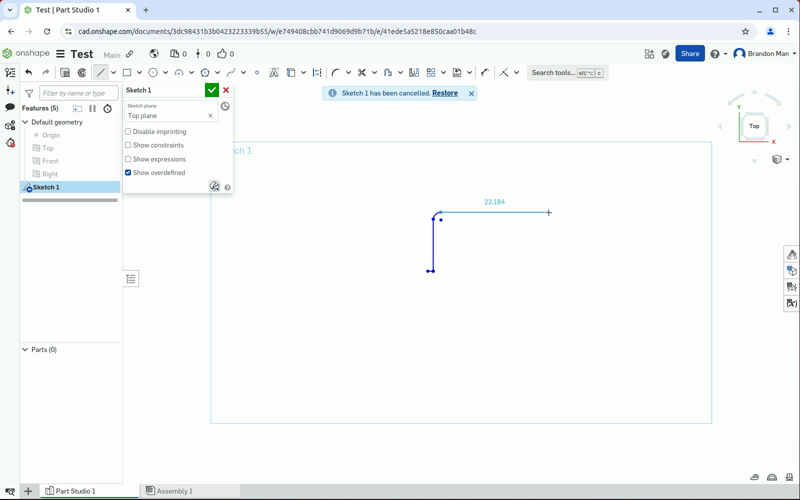
click(548, 212)
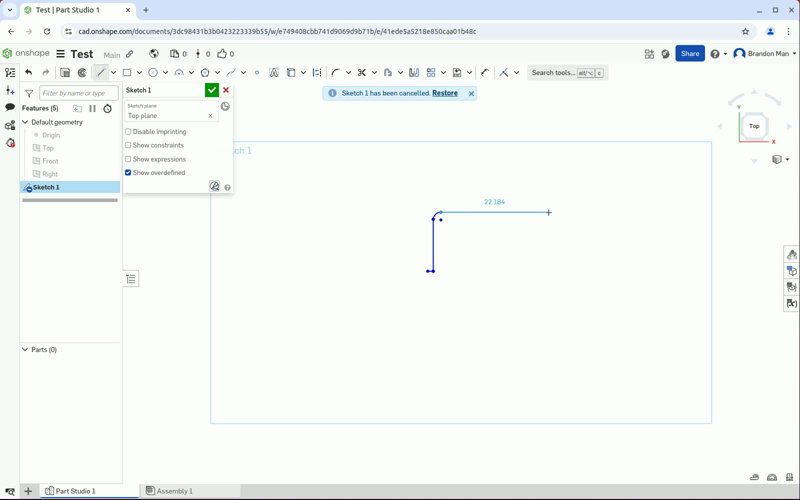
key_up(shift)
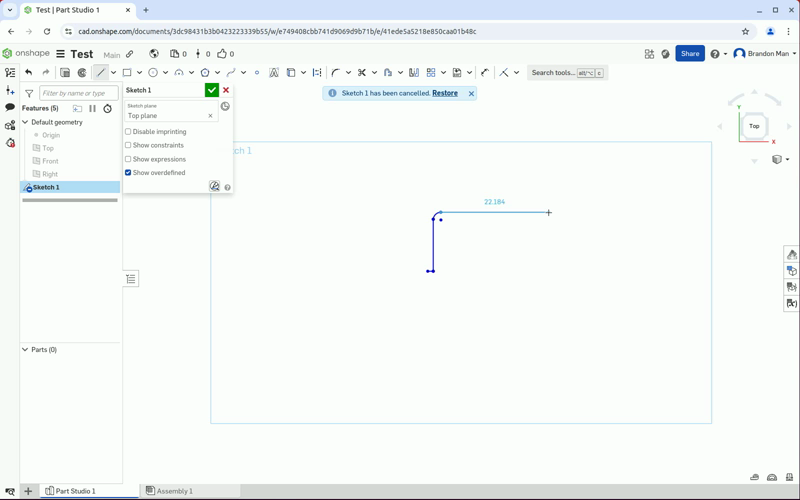
key(esc)
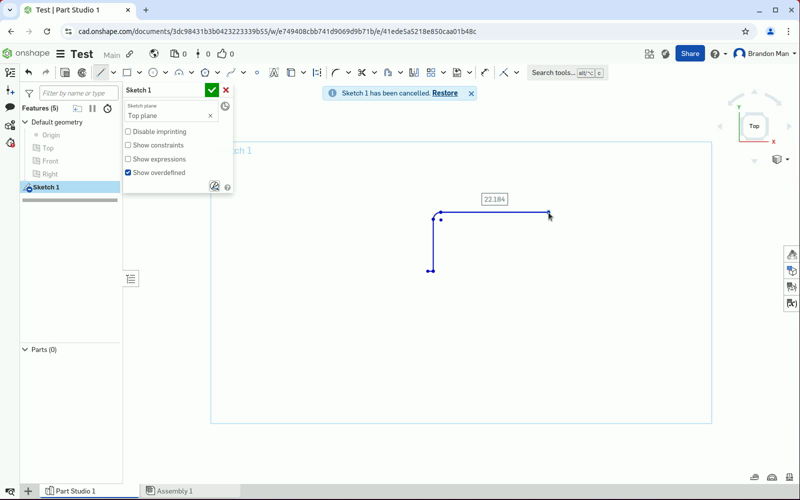
key(a)
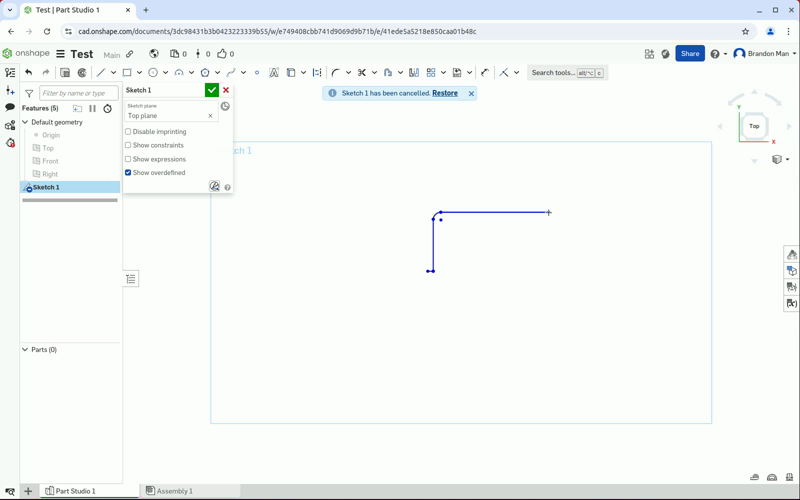
mouse_move(548, 212)
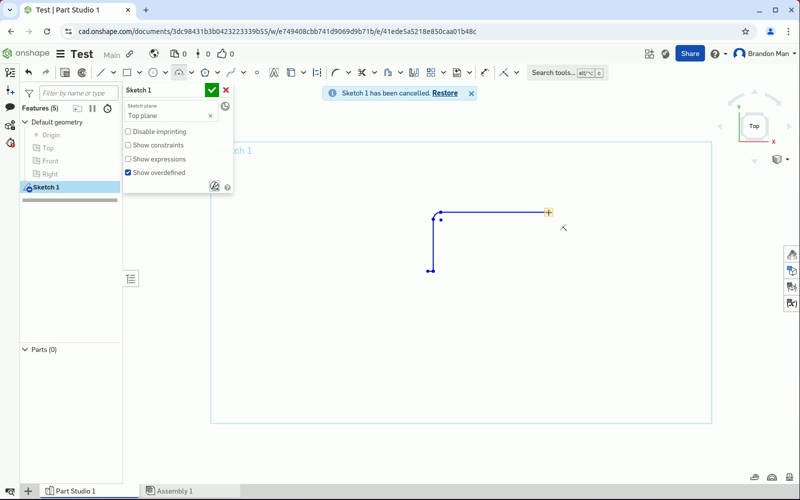
click(548, 212)
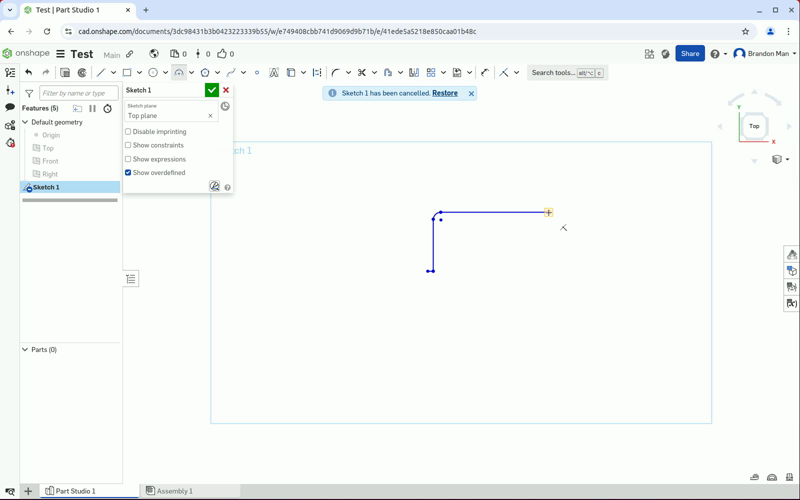
key_down(shift)
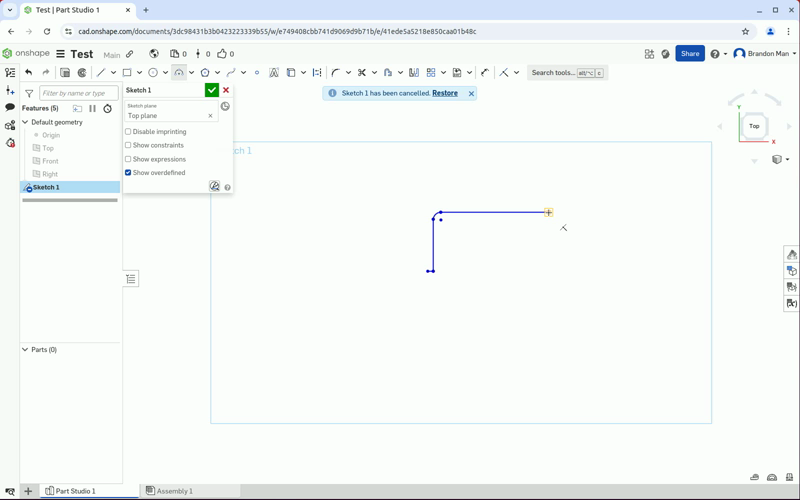
mouse_move(555, 219)
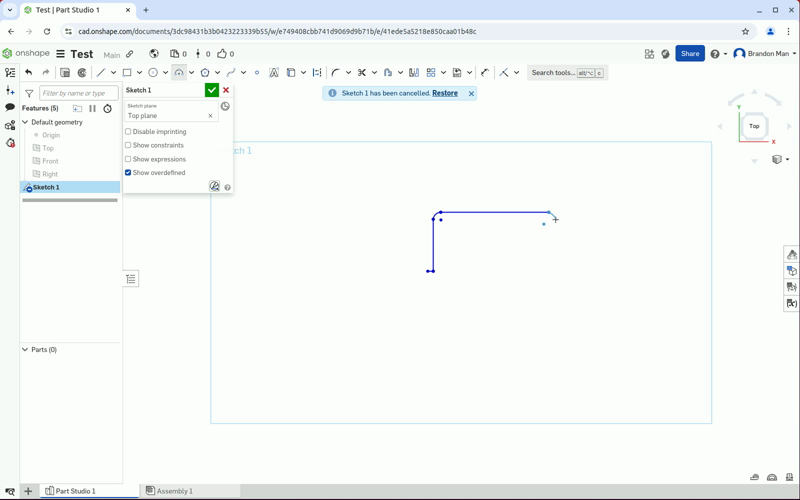
click(555, 219)
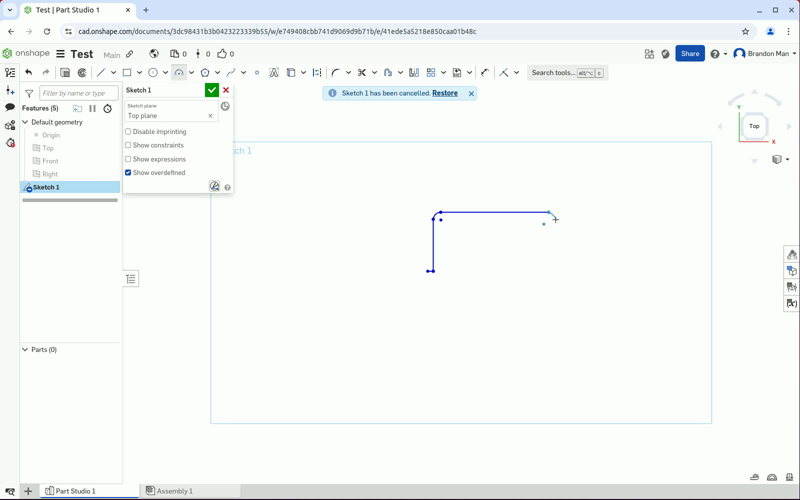
mouse_move(553, 214)
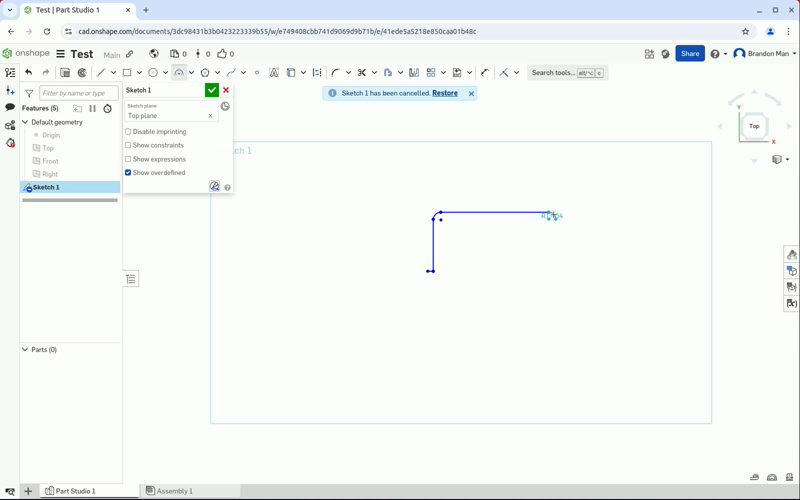
click(553, 214)
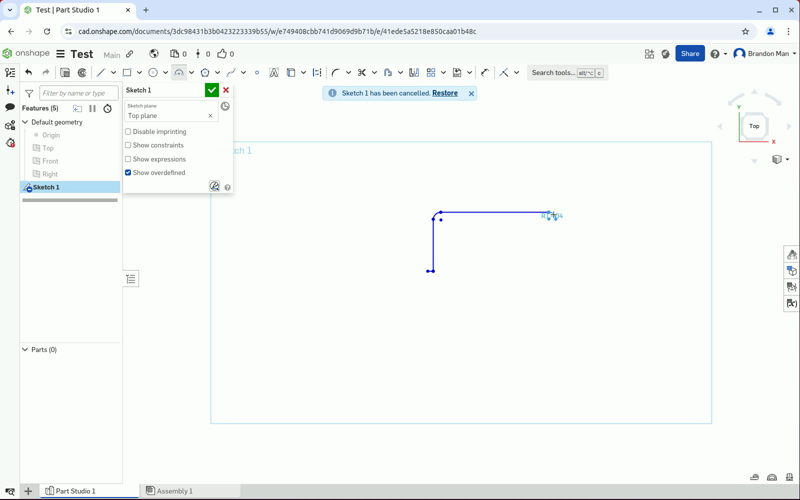
key_up(shift)
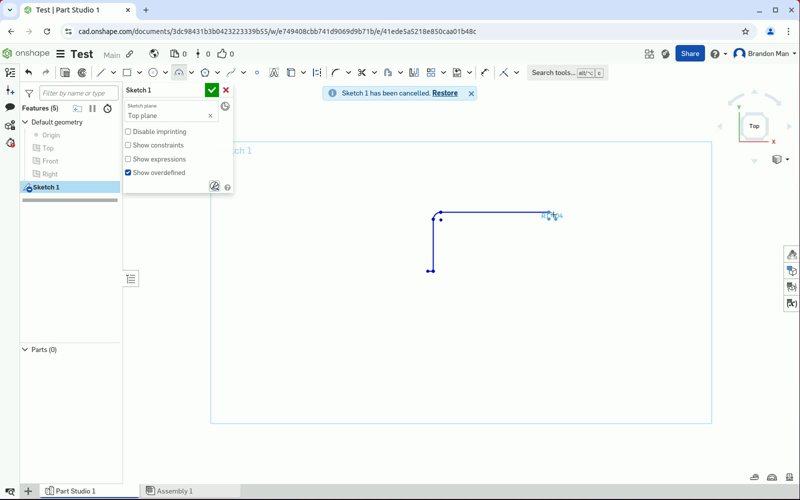
key(esc)
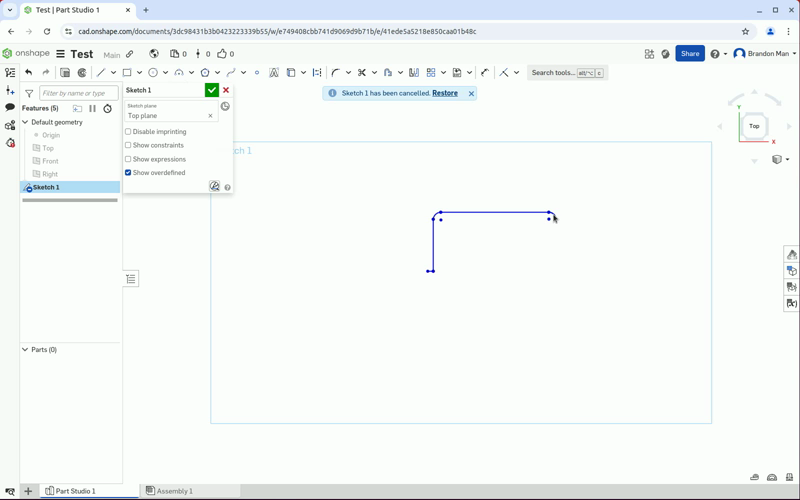
key(l)
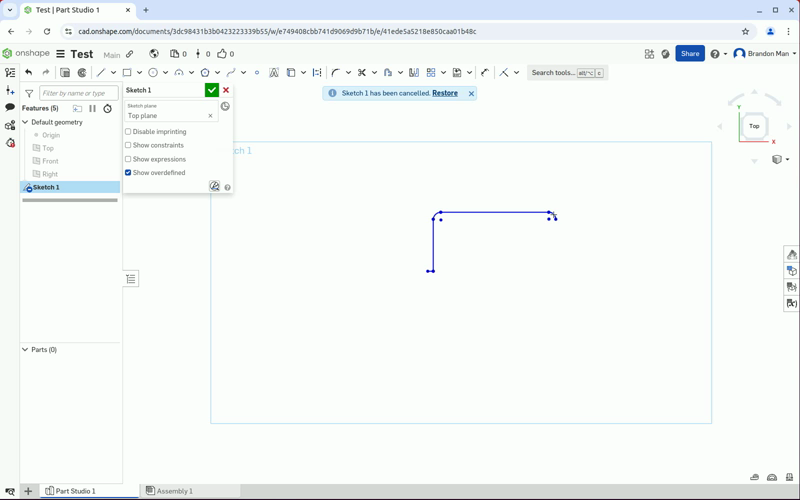
mouse_move(555, 219)
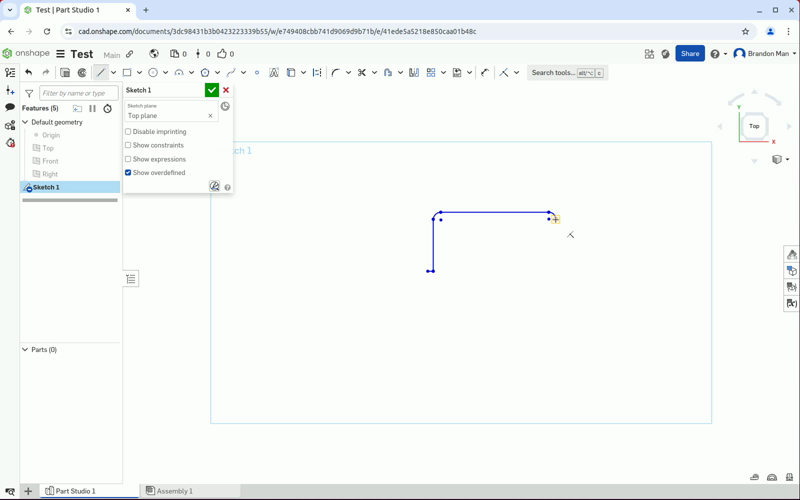
click(555, 219)
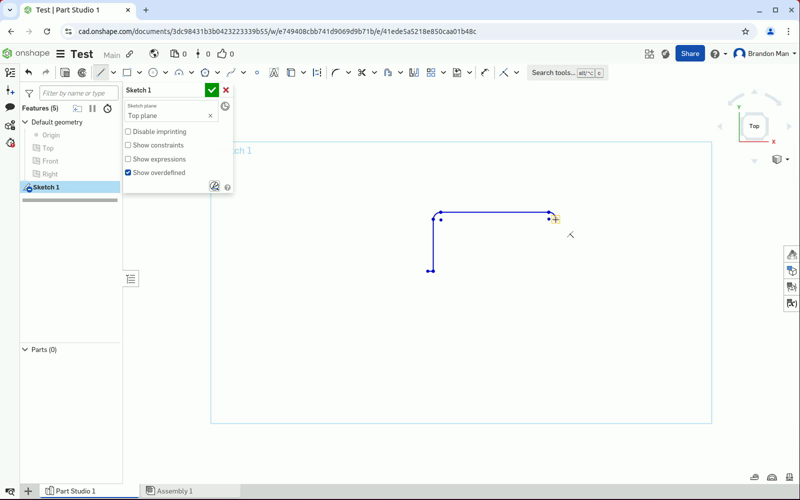
key_down(shift)
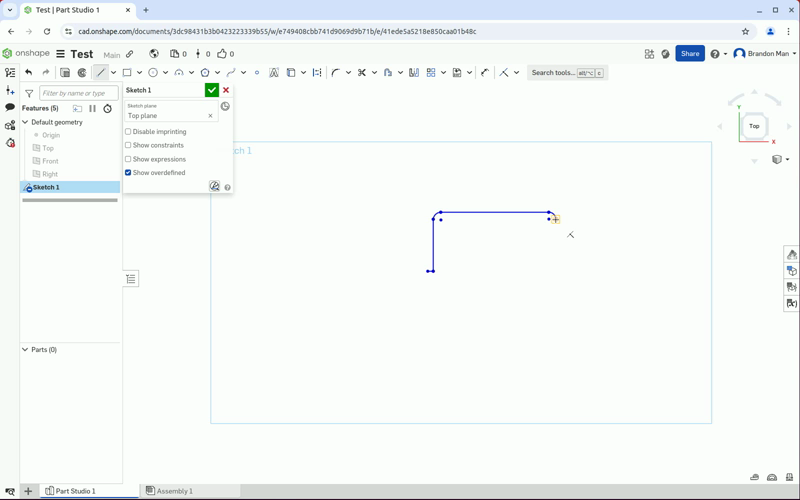
mouse_move(585, 219)
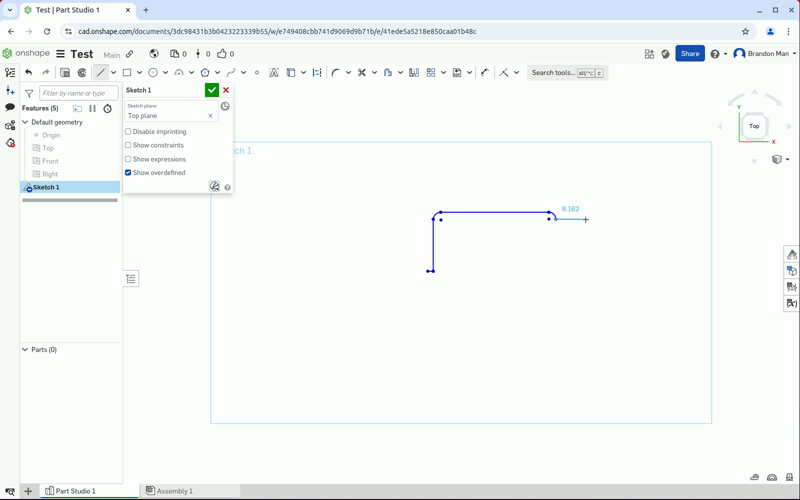
mouse_move(555, 271)
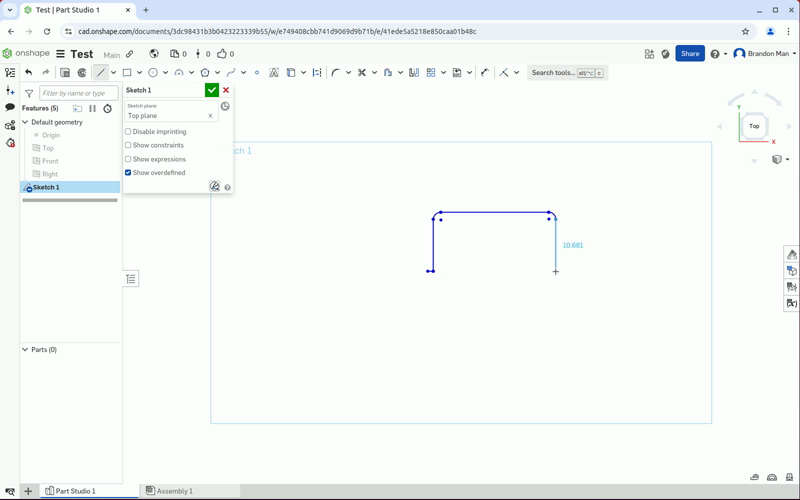
click(555, 271)
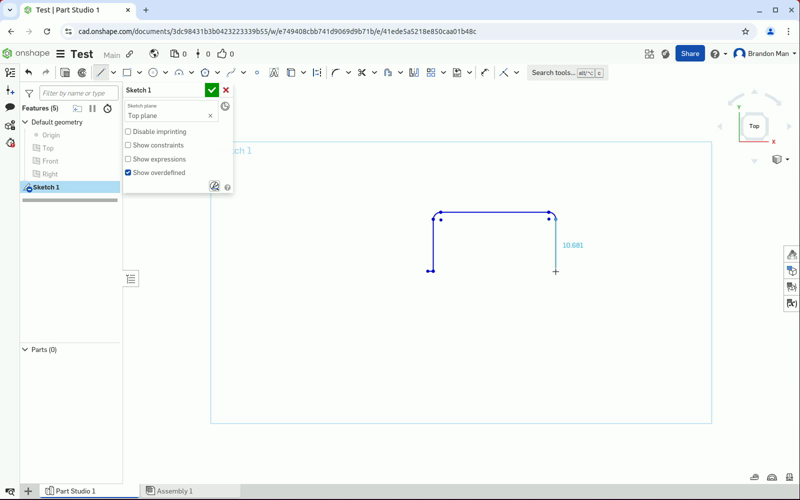
key_up(shift)
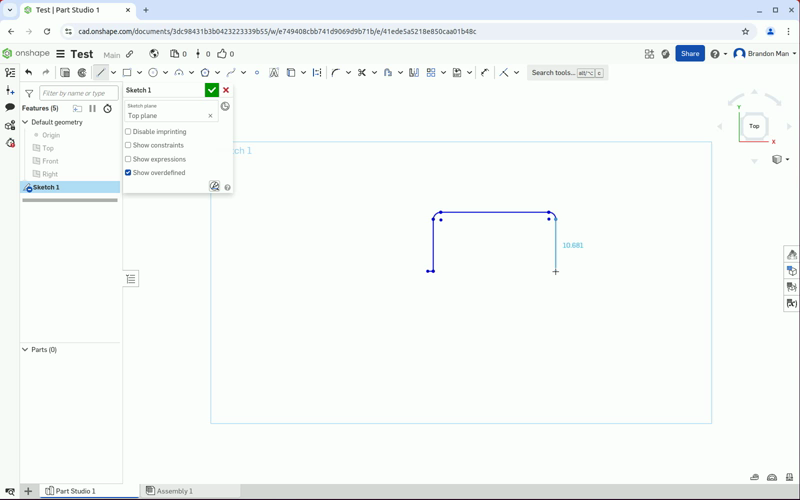
key_down(shift)
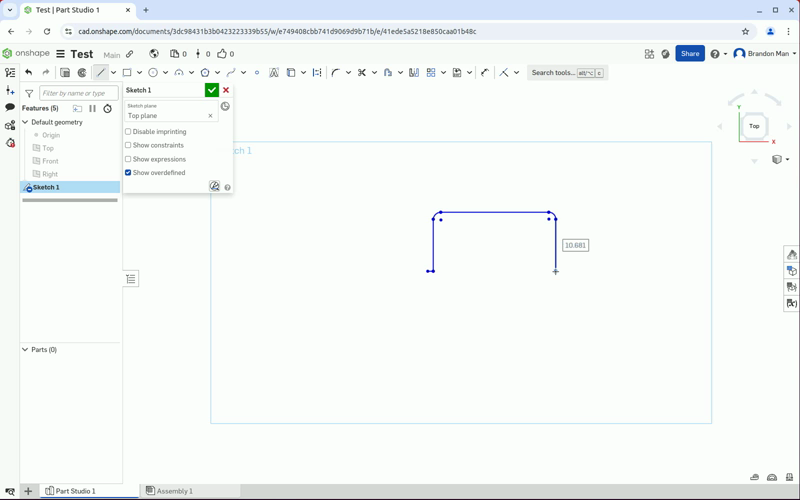
mouse_move(585, 271)
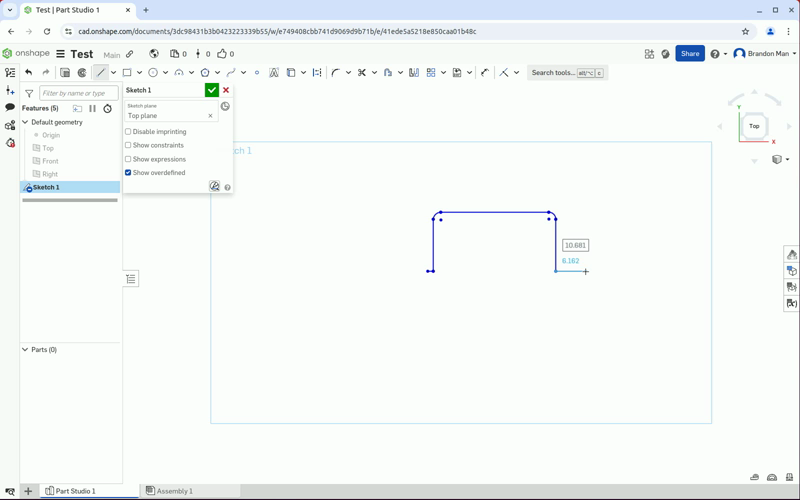
mouse_move(561, 271)
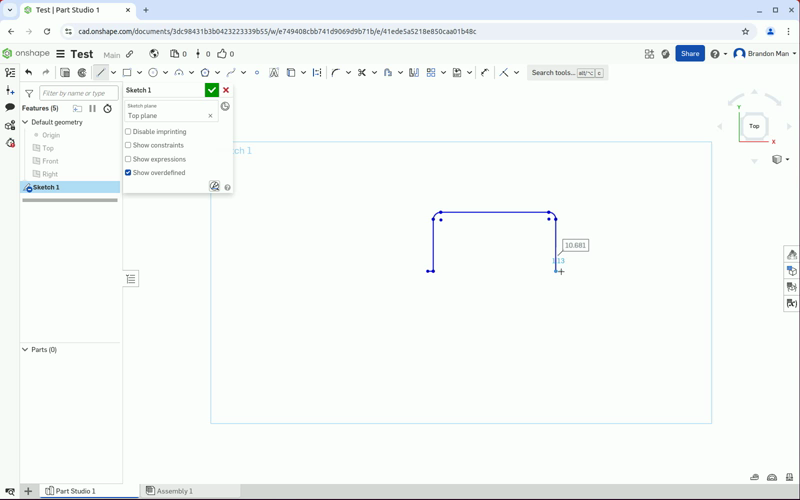
scroll(6)
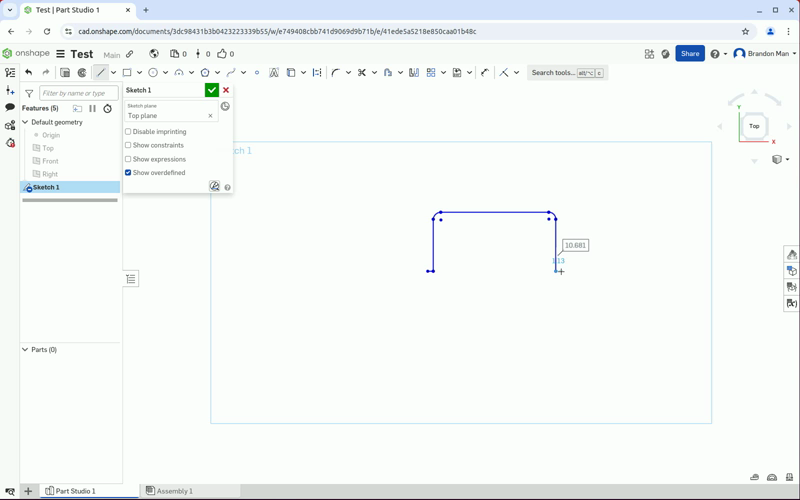
scroll(6)
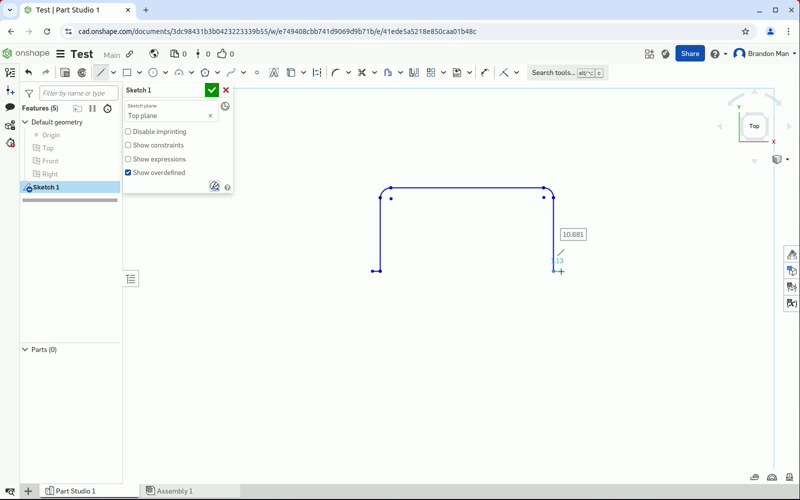
scroll(6)
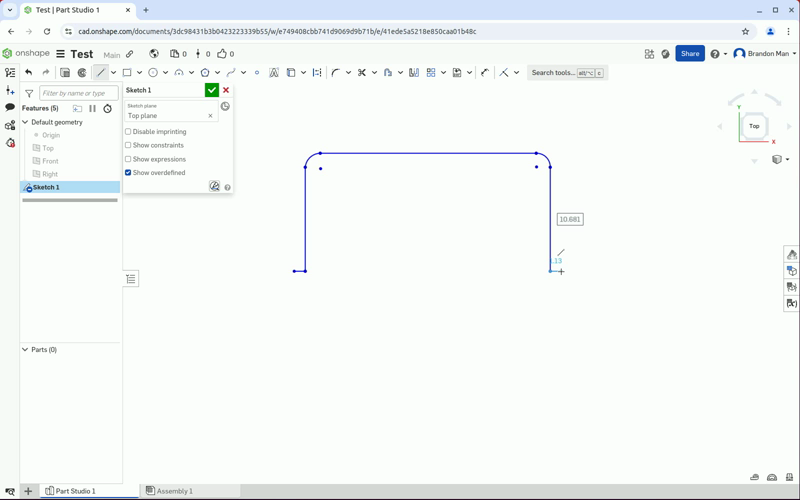
scroll(6)
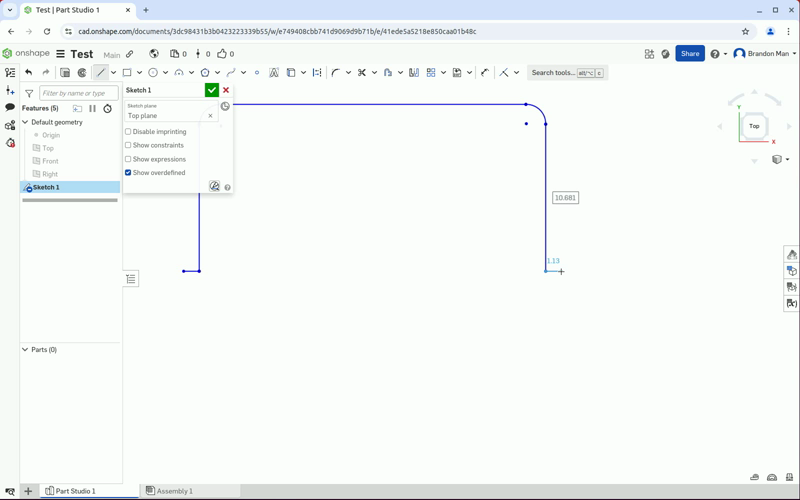
scroll(6)
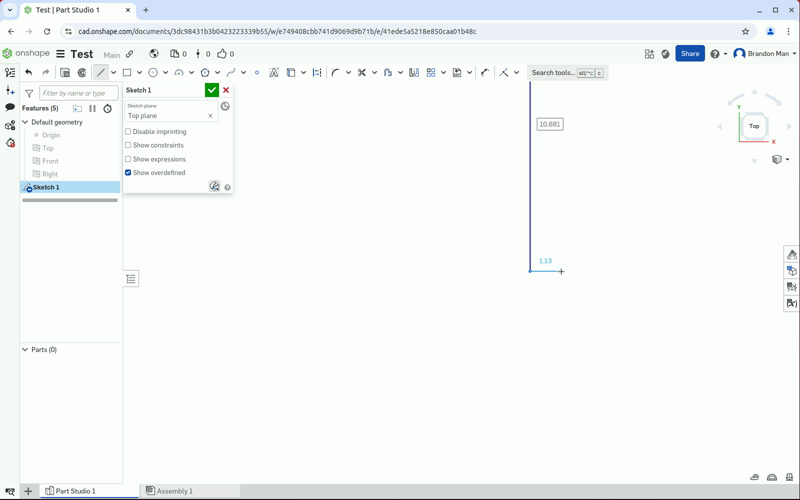
scroll(6)
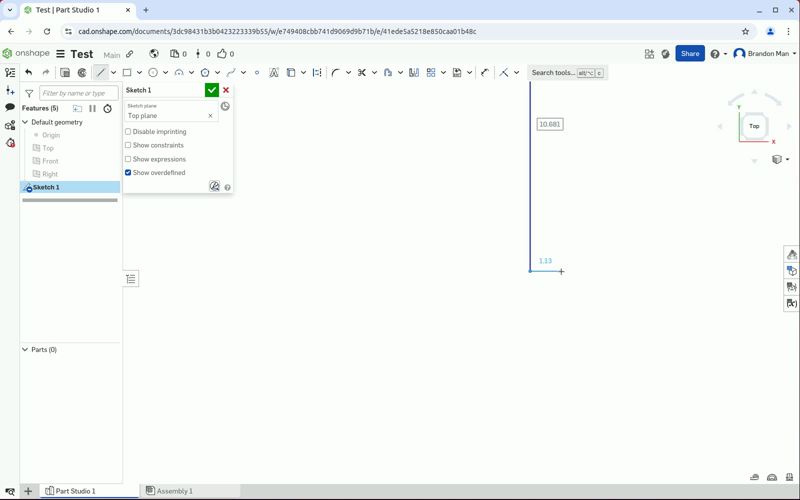
scroll(6)
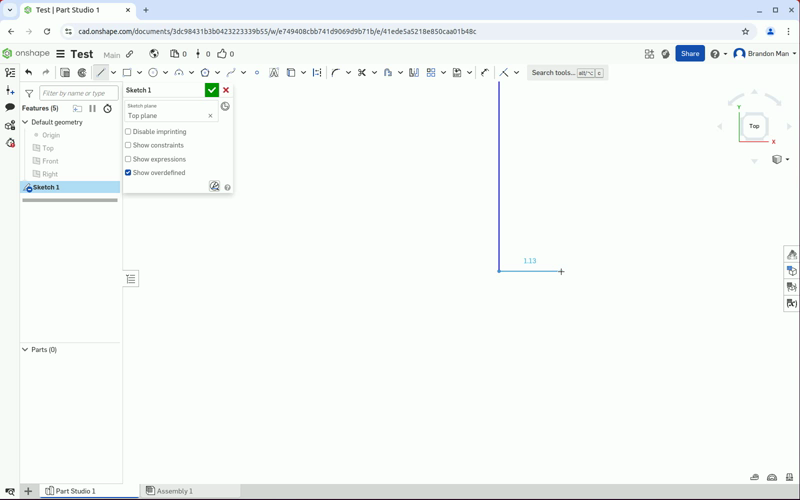
click(561, 271)
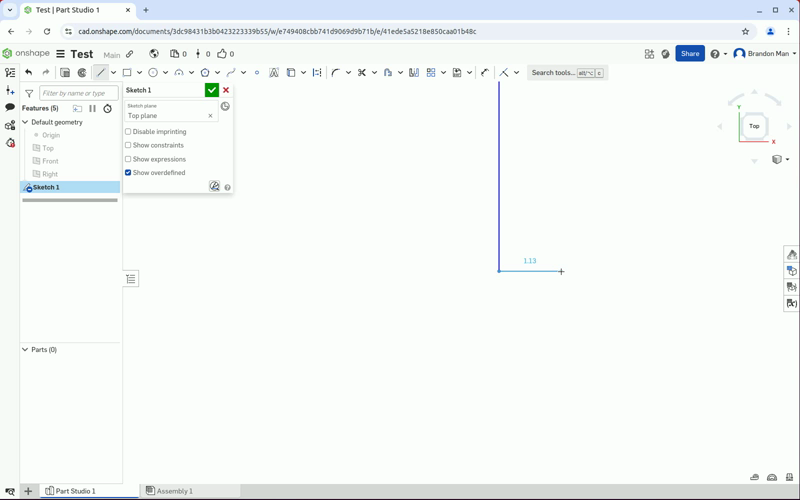
scroll(-6)
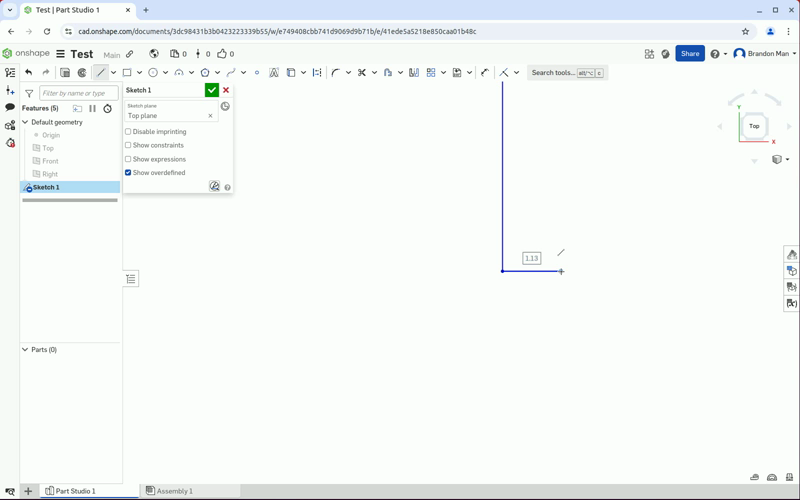
scroll(-6)
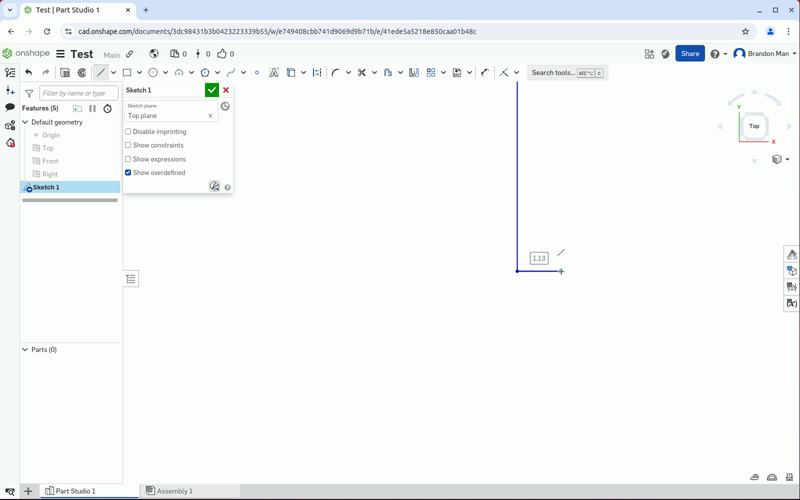
scroll(-6)
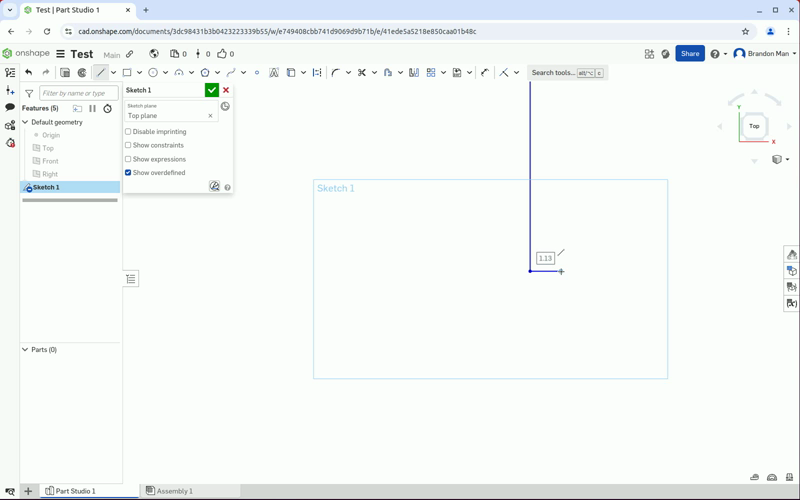
scroll(-6)
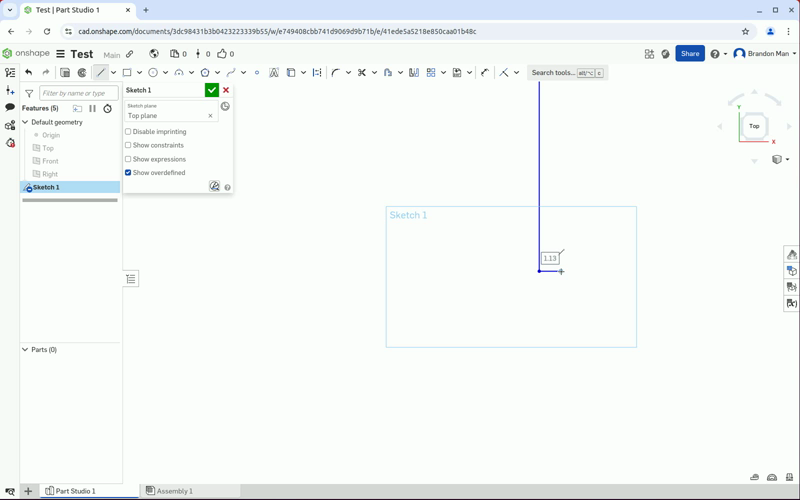
scroll(-6)
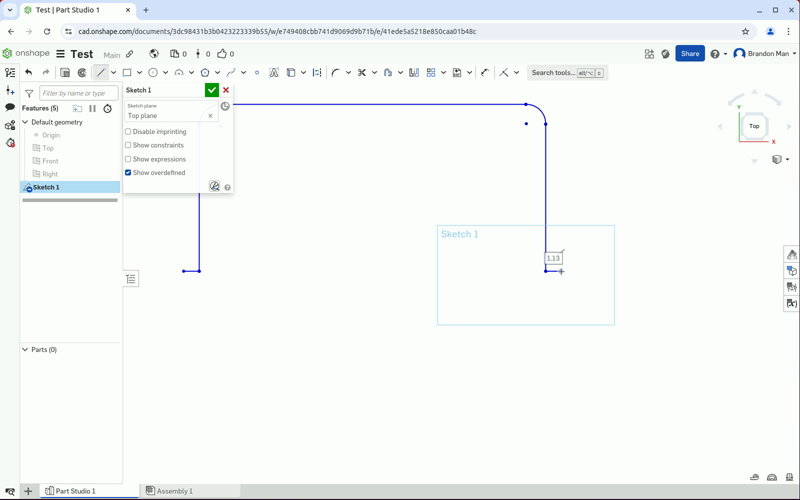
scroll(-6)
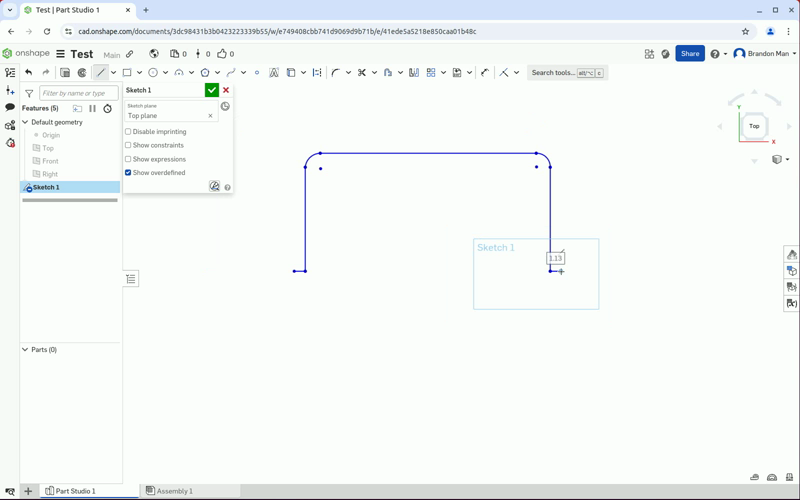
scroll(-6)
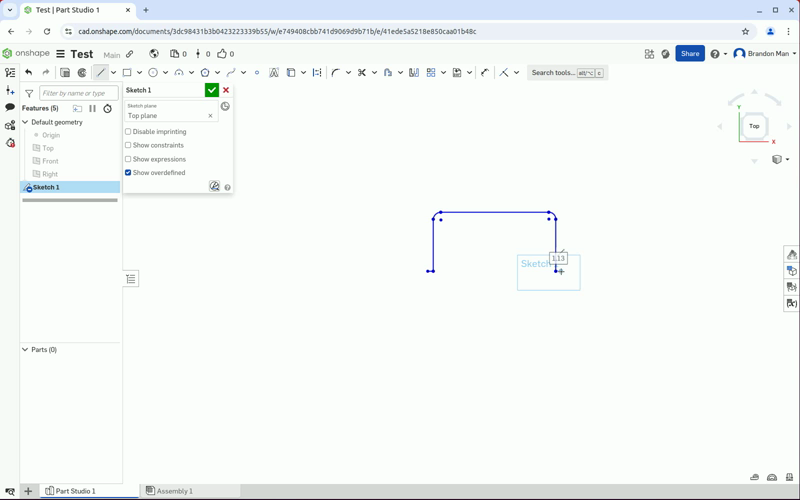
key_up(shift)
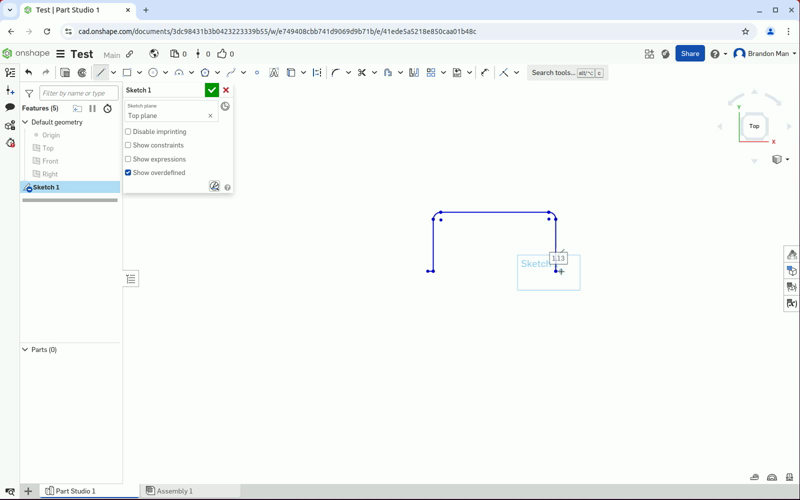
key_down(shift)
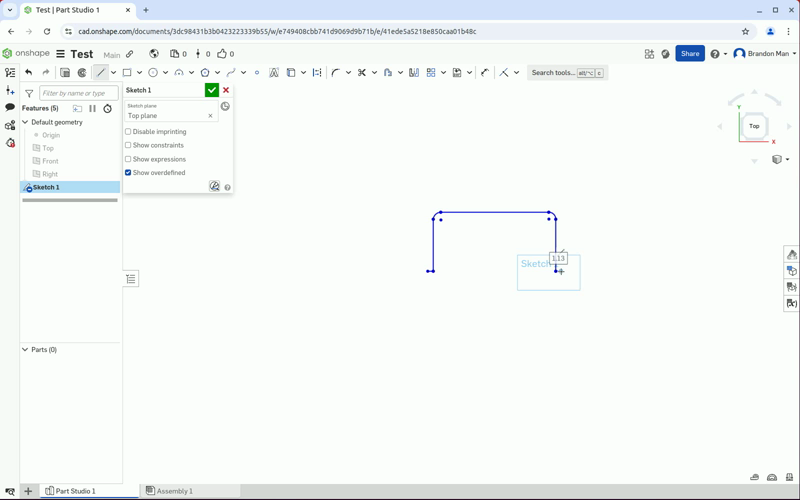
mouse_move(589, 271)
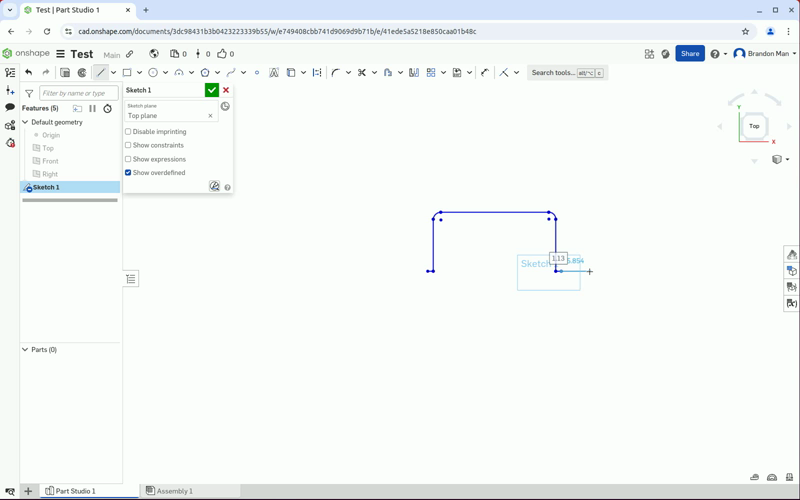
mouse_move(561, 219)
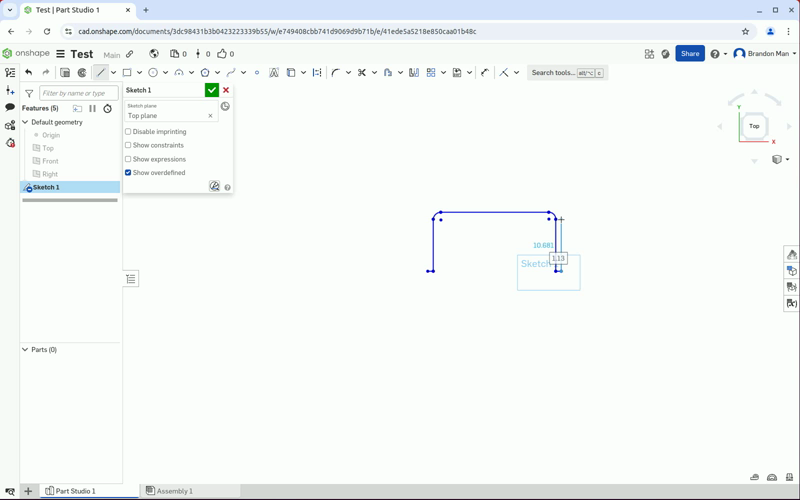
click(561, 219)
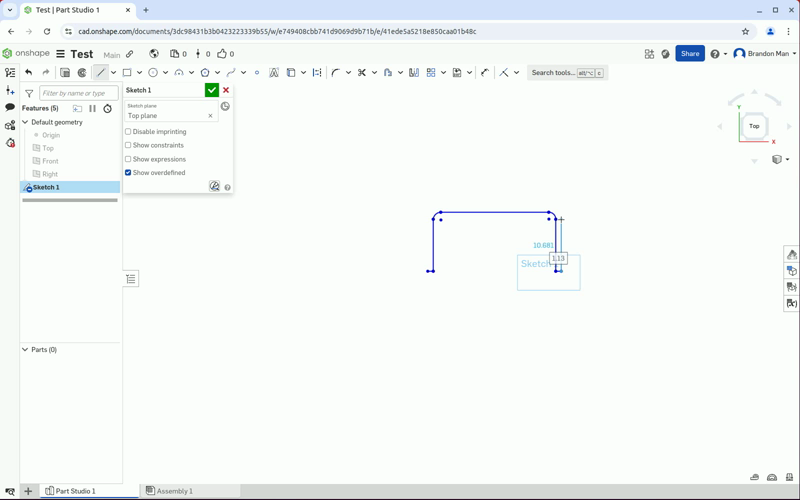
key_up(shift)
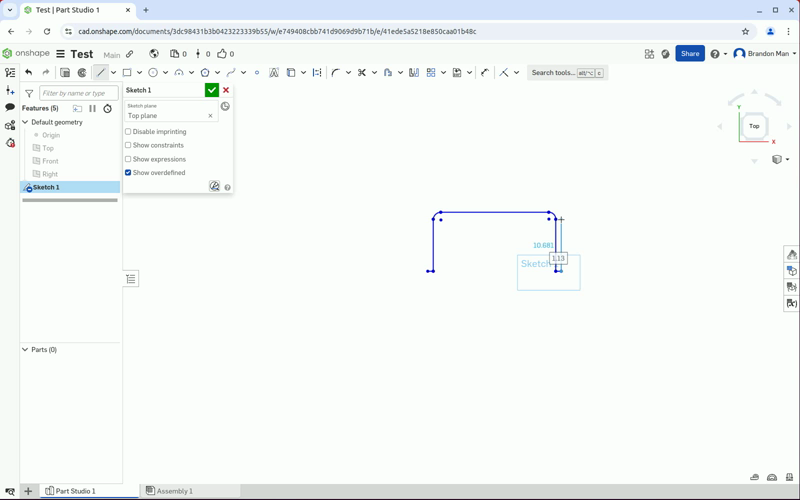
key(esc)
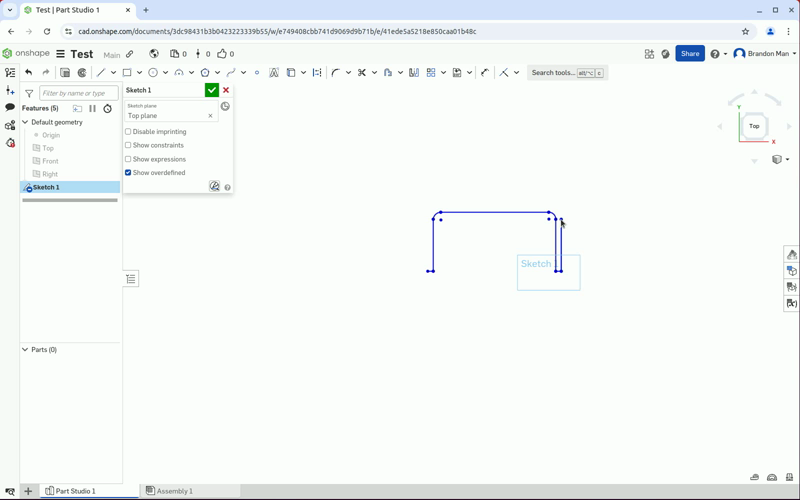
key(a)
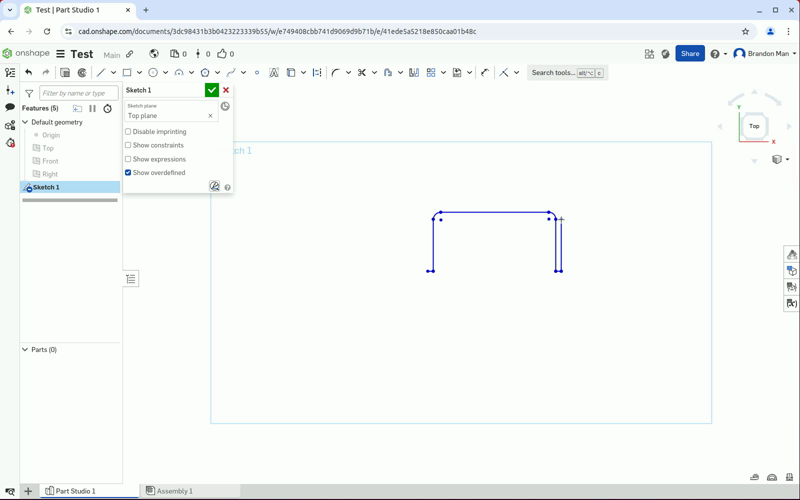
mouse_move(561, 219)
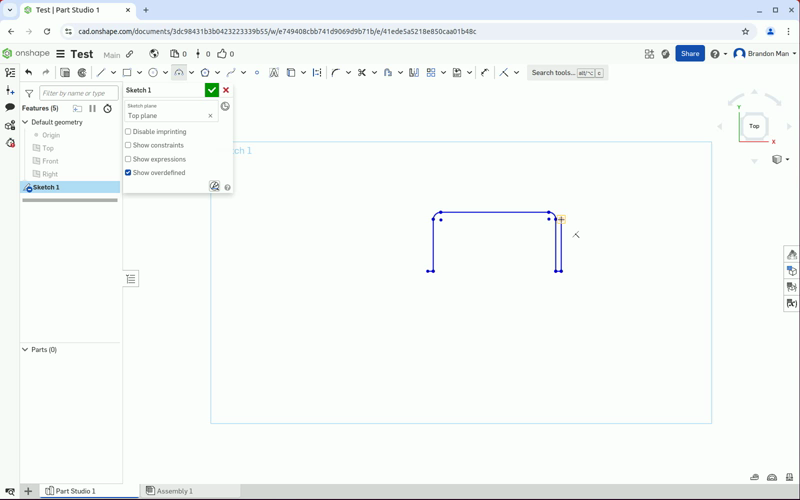
click(561, 219)
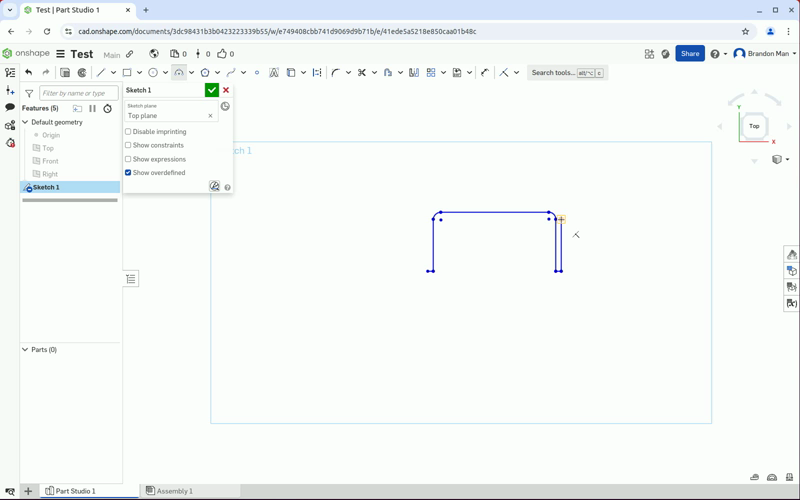
key_down(shift)
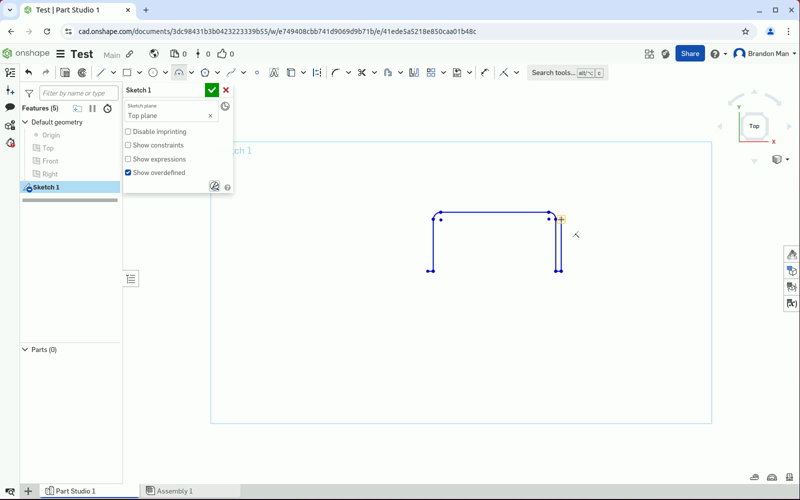
mouse_move(548, 206)
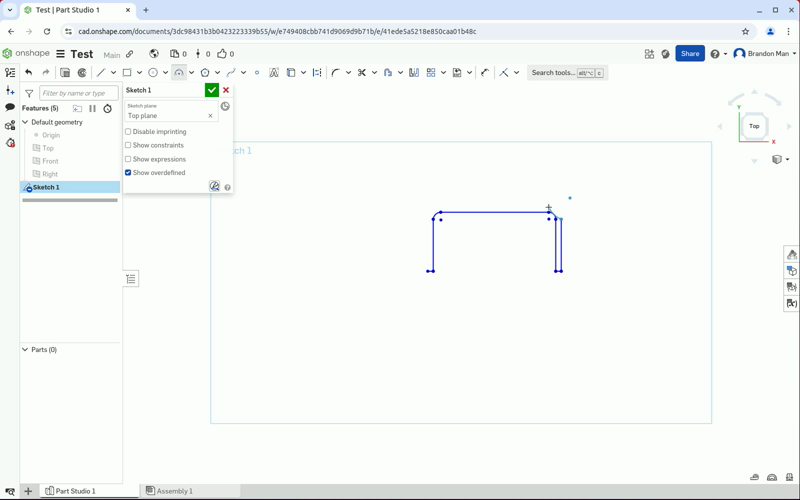
click(548, 206)
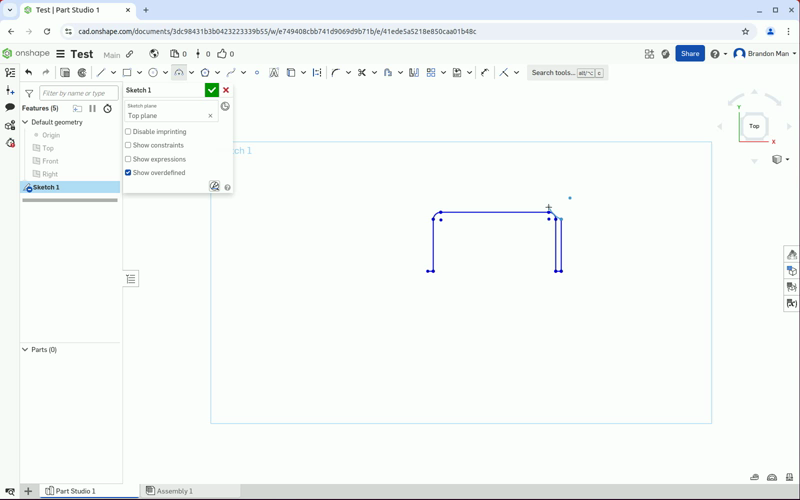
mouse_move(557, 210)
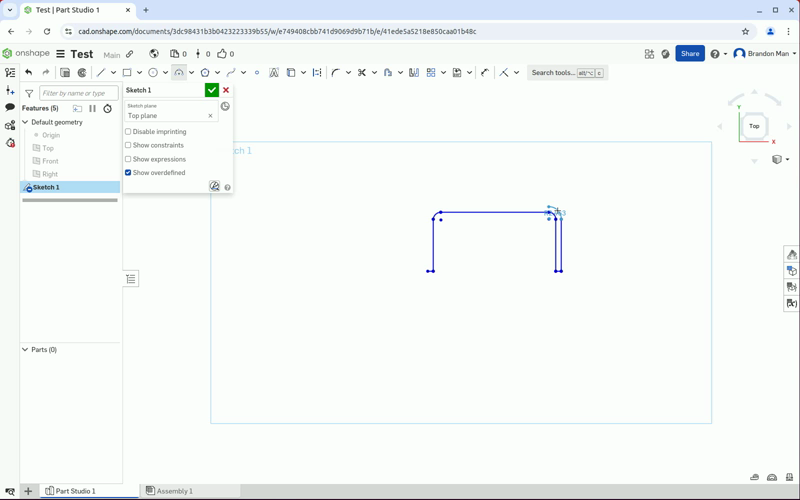
click(557, 210)
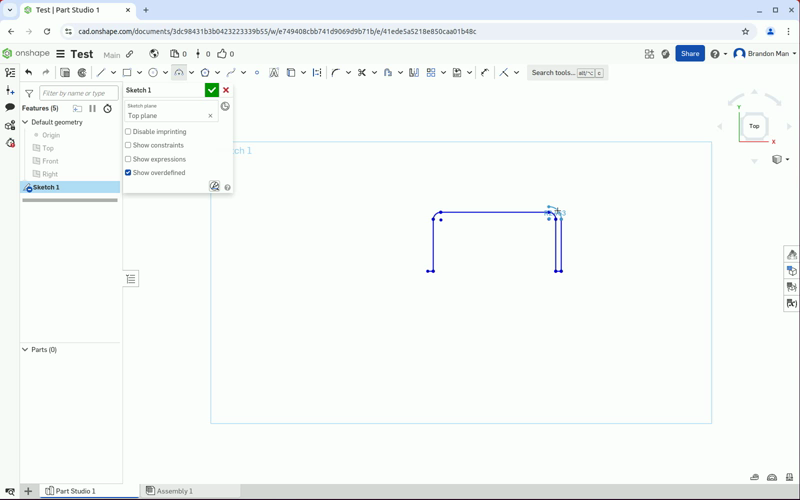
key_up(shift)
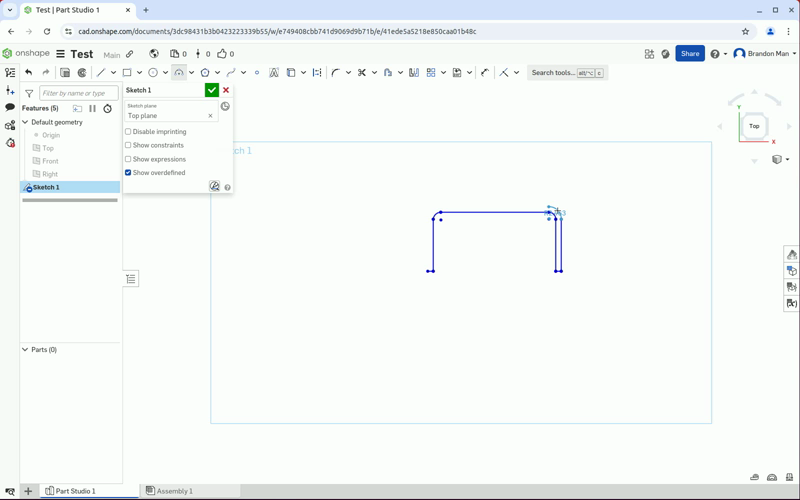
key(esc)
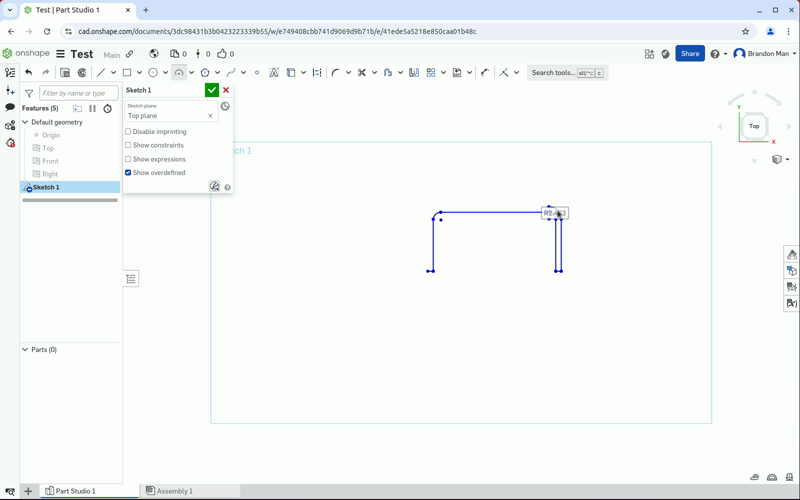
key(l)
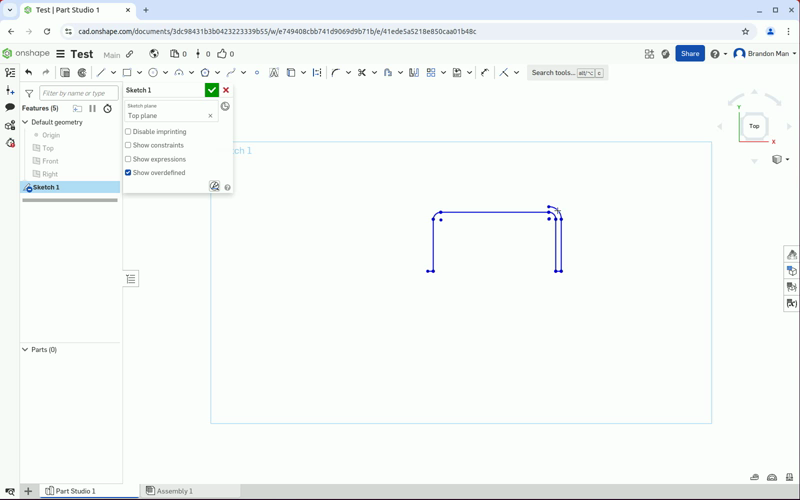
mouse_move(548, 206)
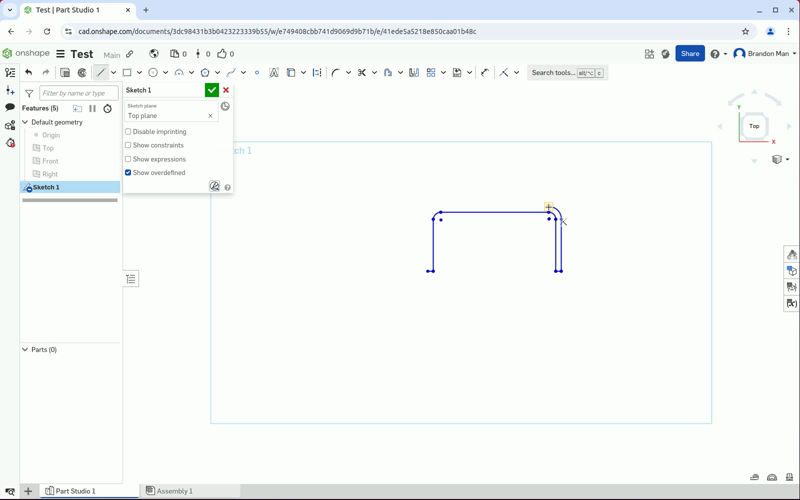
click(548, 206)
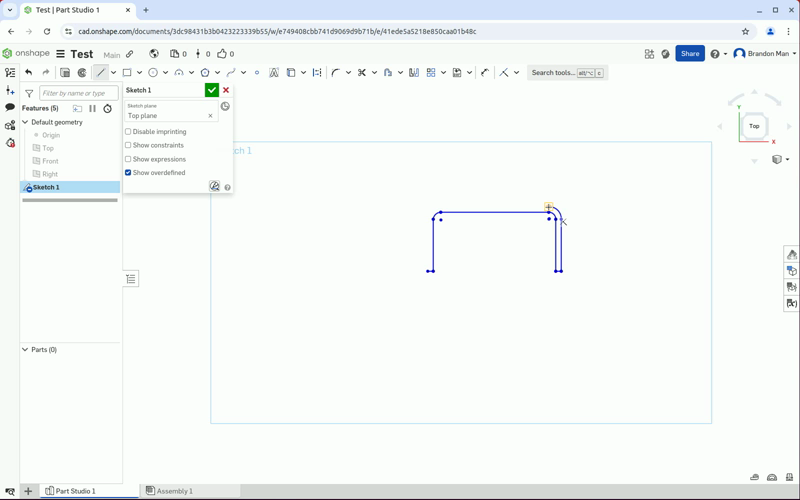
key_down(shift)
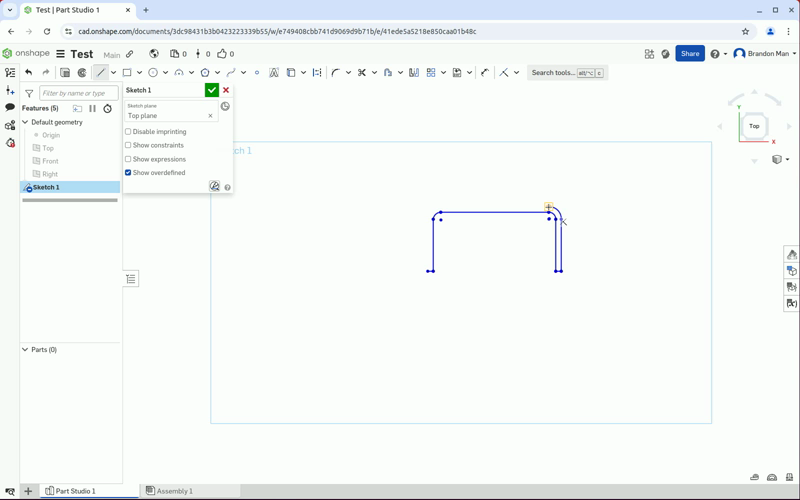
mouse_move(440, 206)
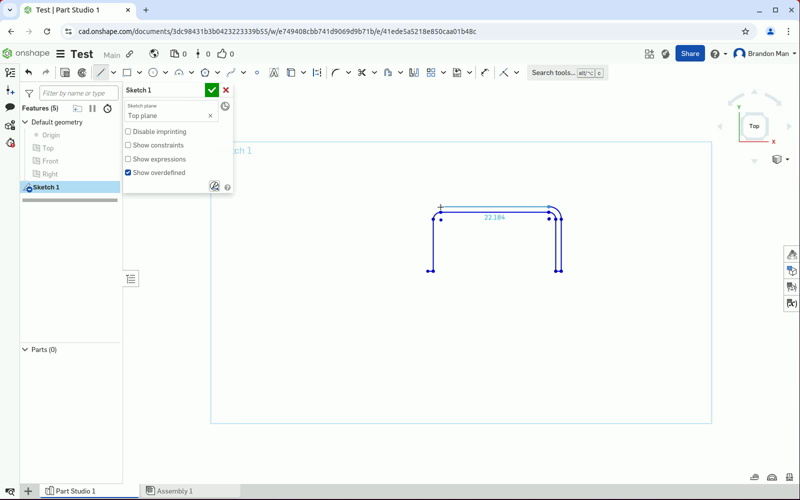
click(440, 206)
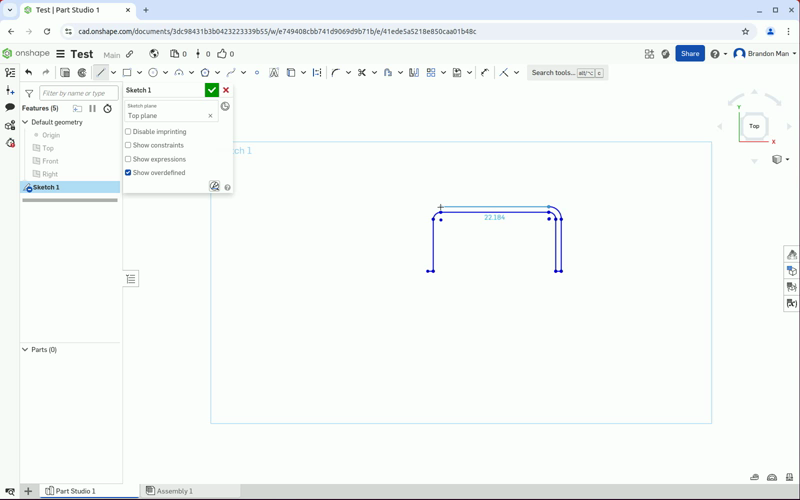
key_up(shift)
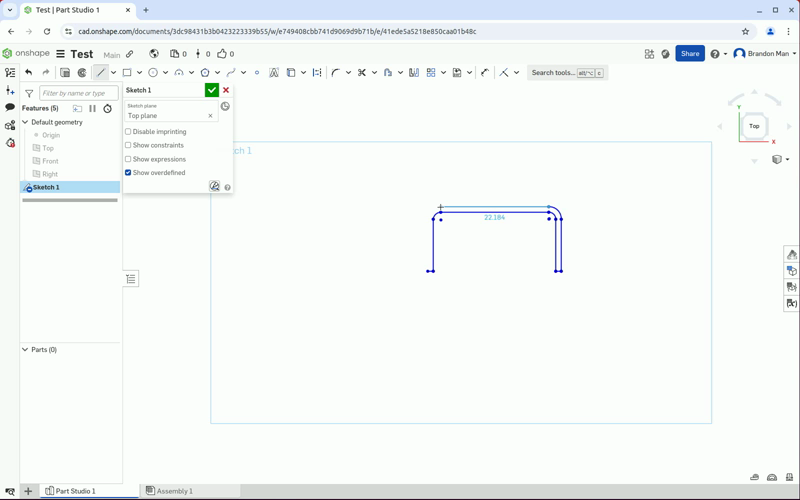
key(esc)
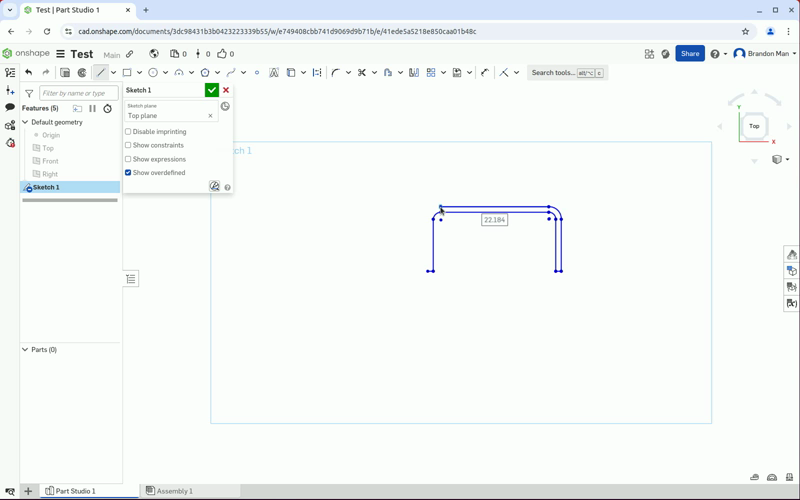
key(a)
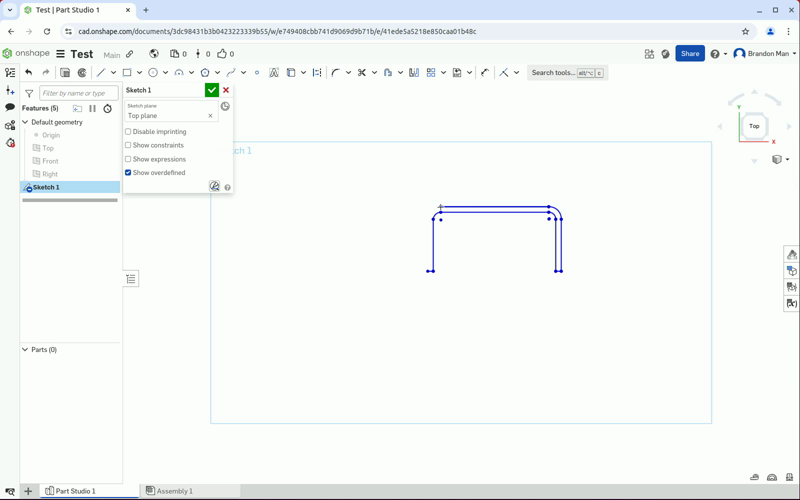
mouse_move(440, 206)
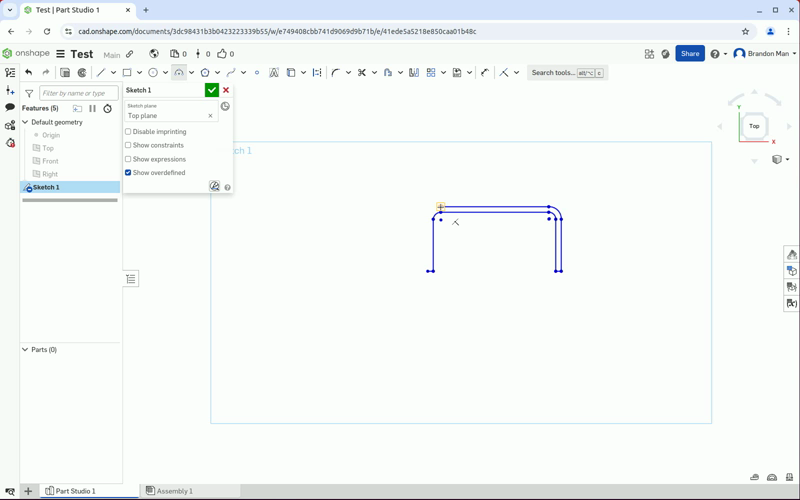
click(440, 206)
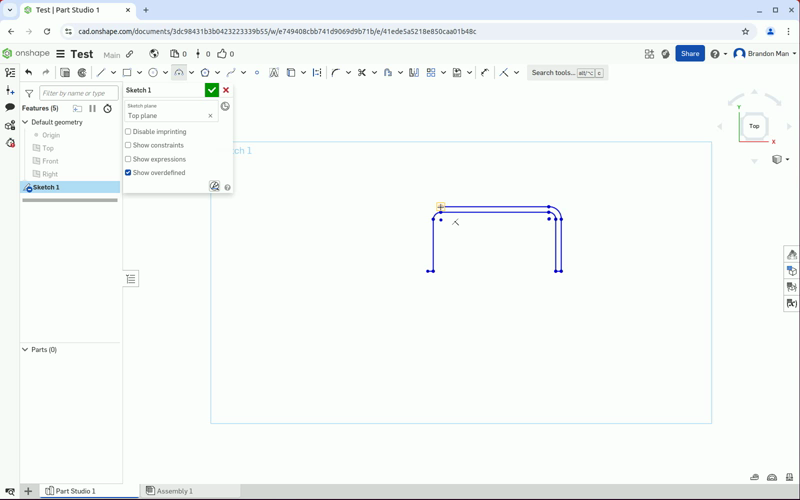
key_down(shift)
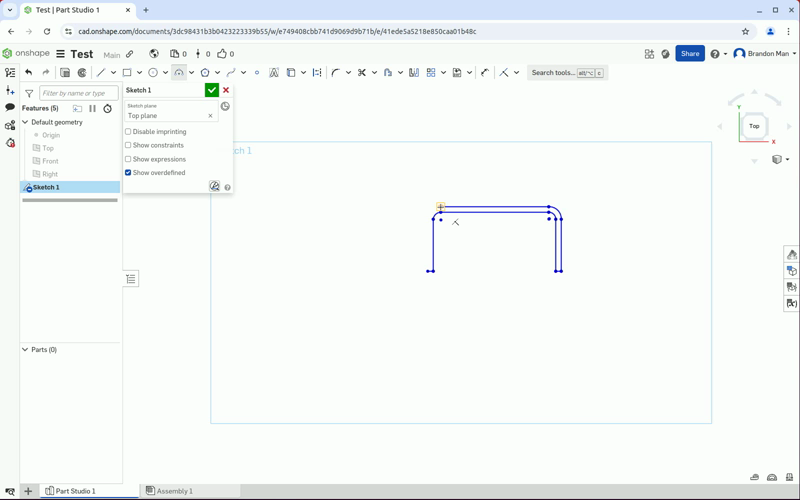
mouse_move(427, 219)
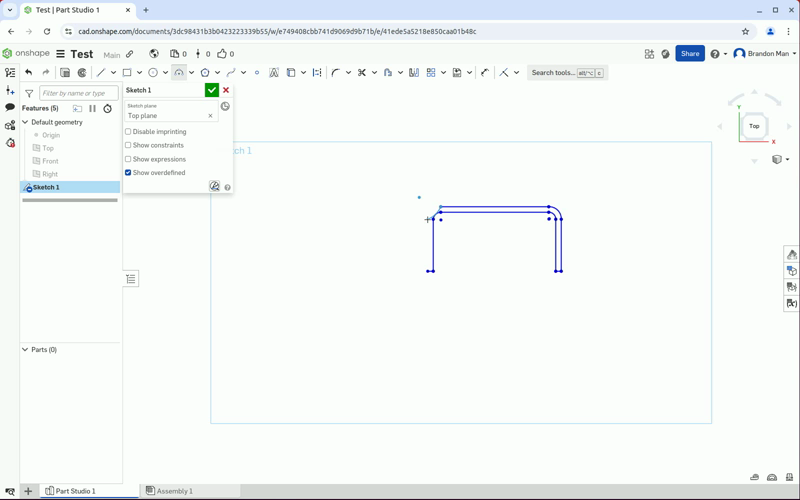
click(427, 219)
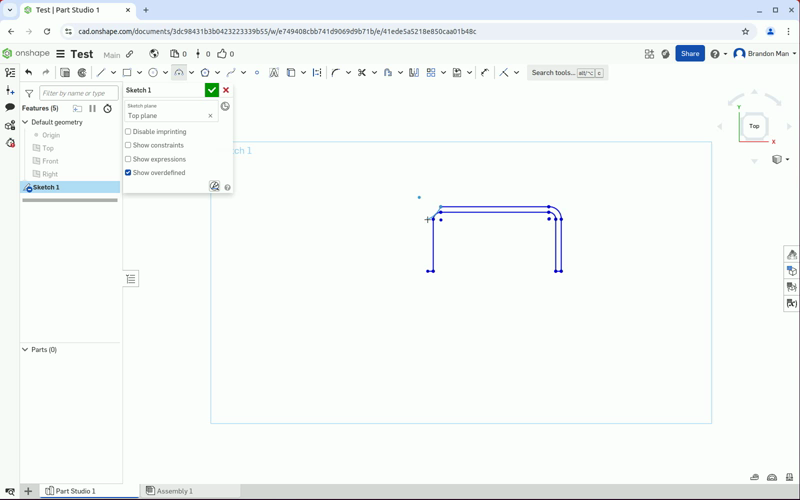
mouse_move(431, 210)
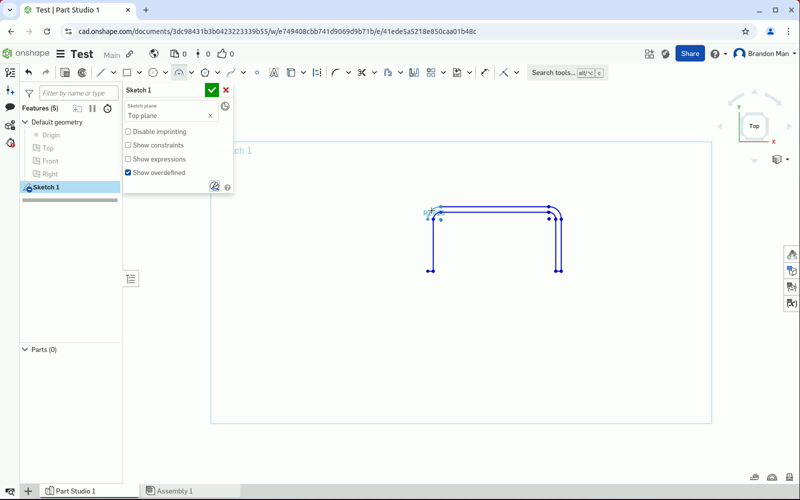
click(431, 210)
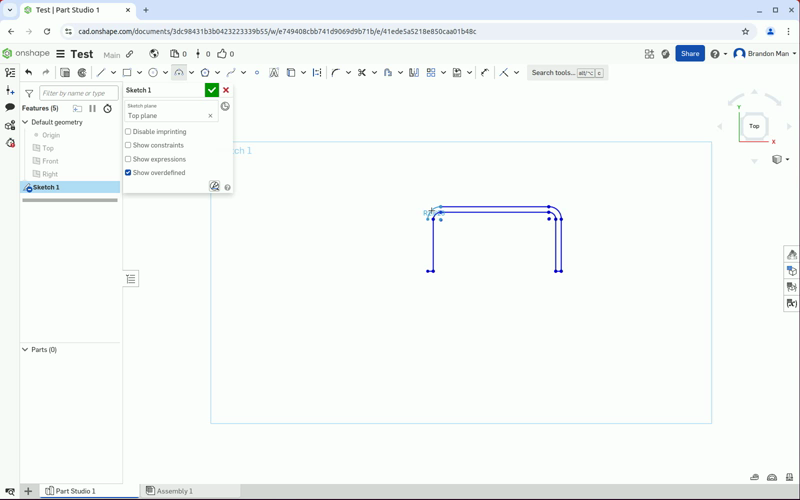
key_up(shift)
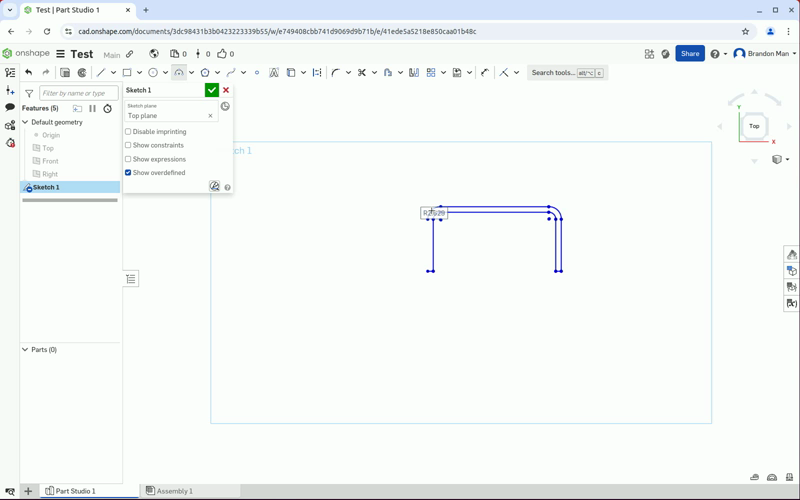
key(esc)
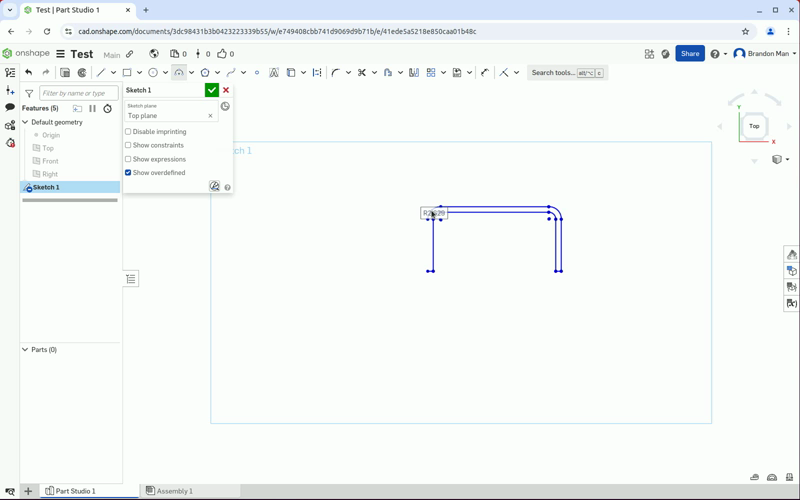
key(l)
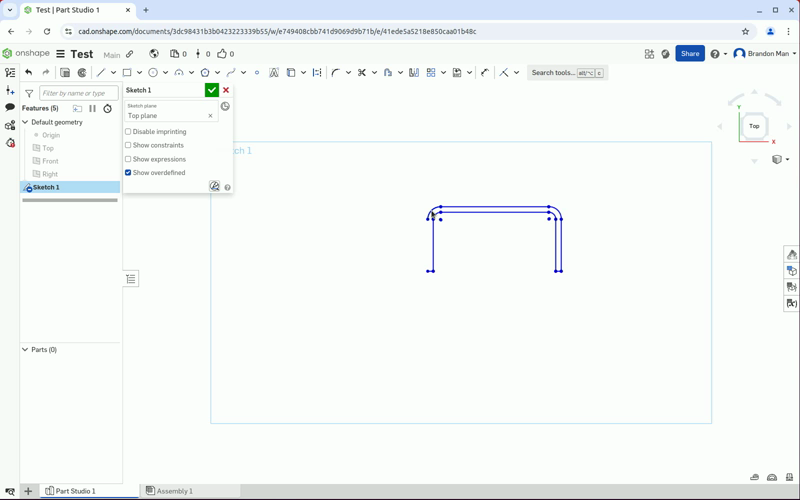
mouse_move(427, 219)
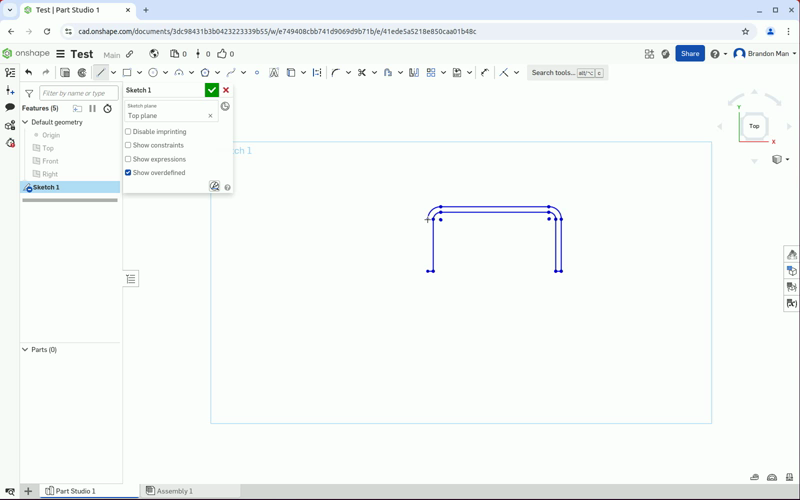
click(427, 219)
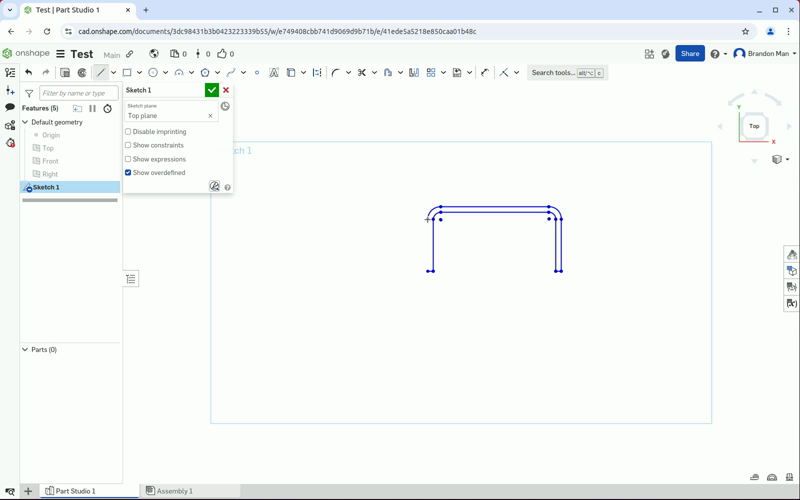
mouse_move(457, 219)
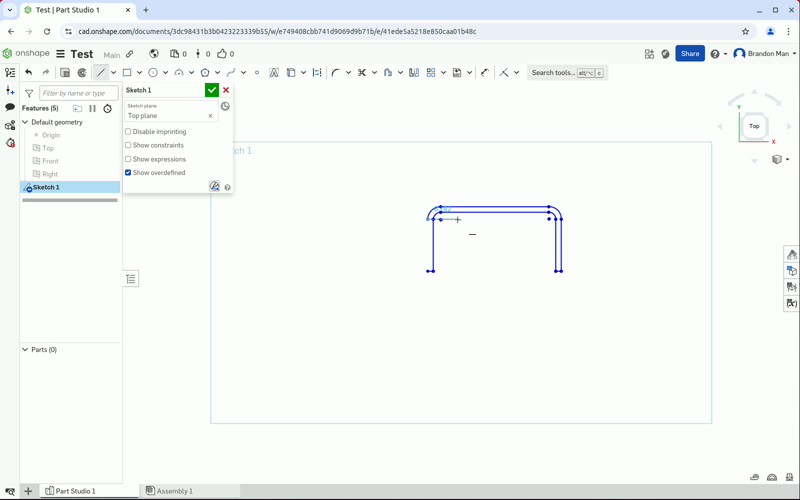
key_down(shift)
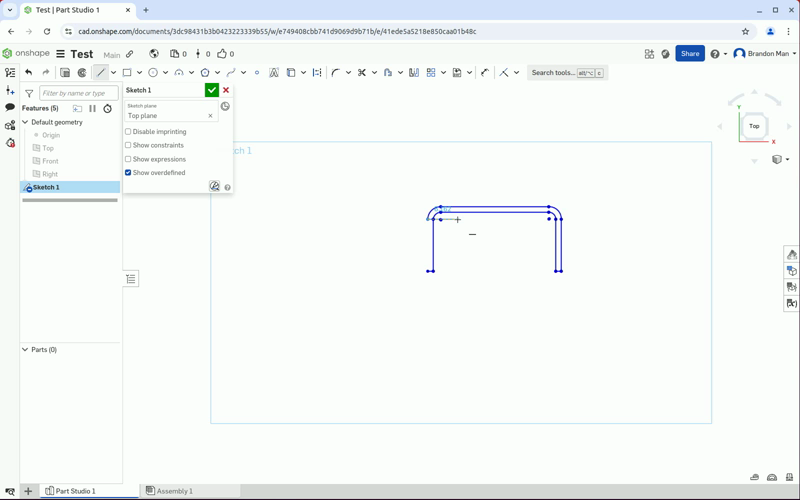
mouse_move(427, 271)
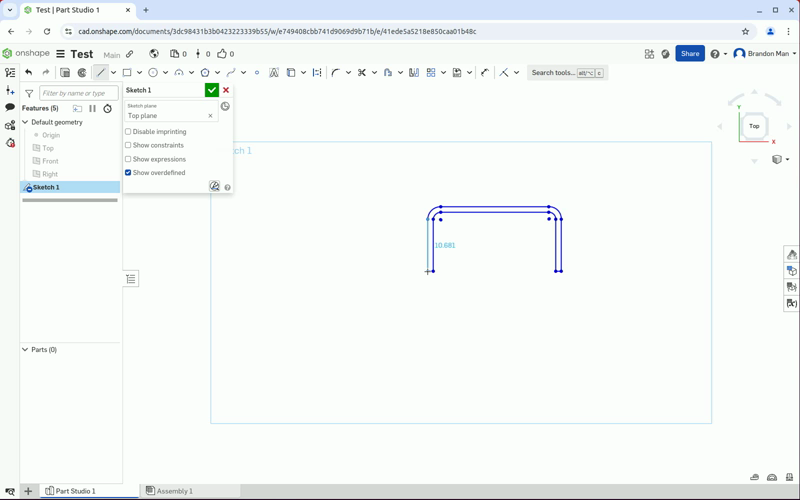
key_up(shift)
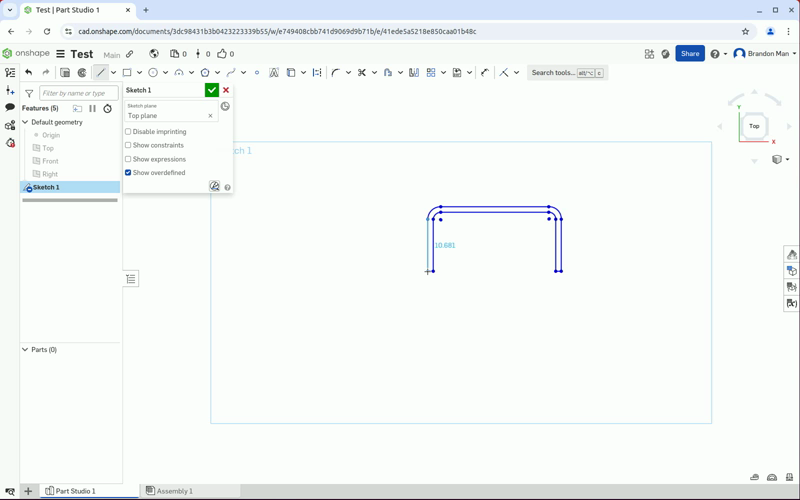
click(427, 271)
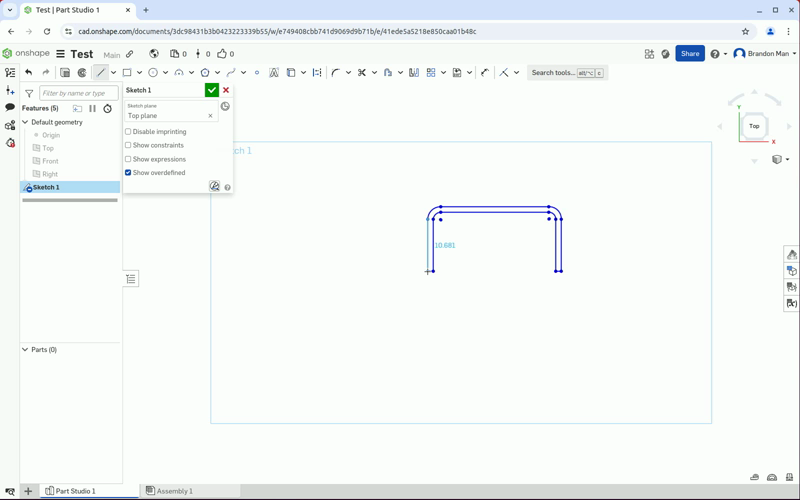
key(esc)
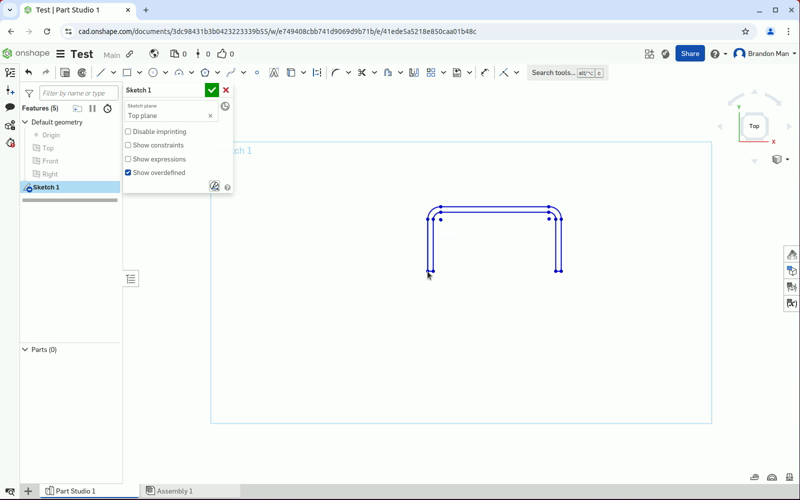
mouse_move(487, 209)
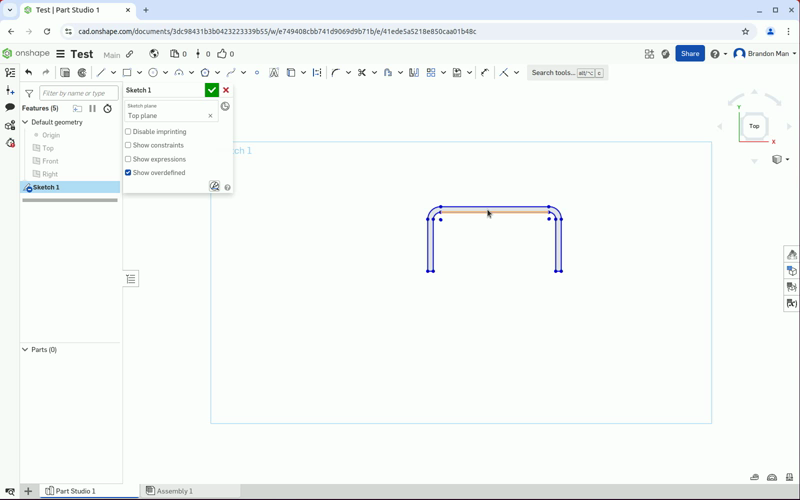
scroll(6)
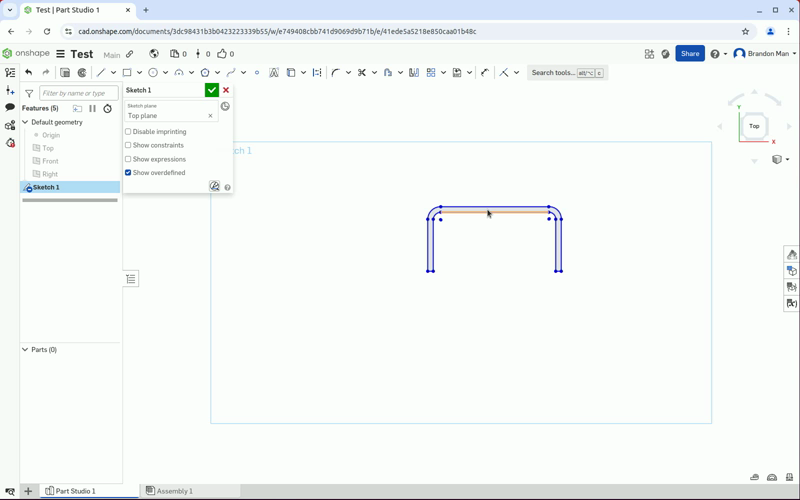
scroll(6)
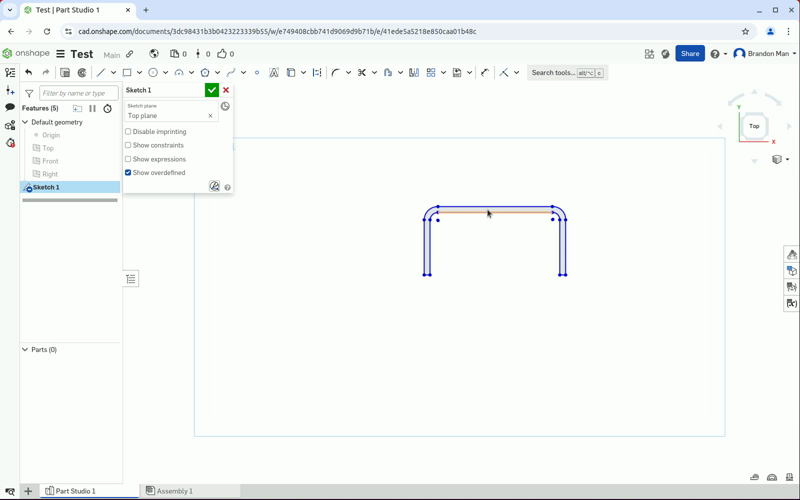
scroll(6)
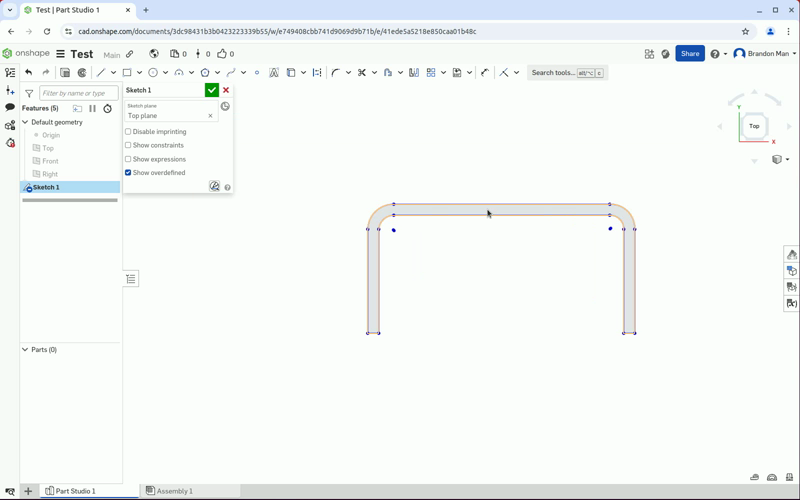
scroll(6)
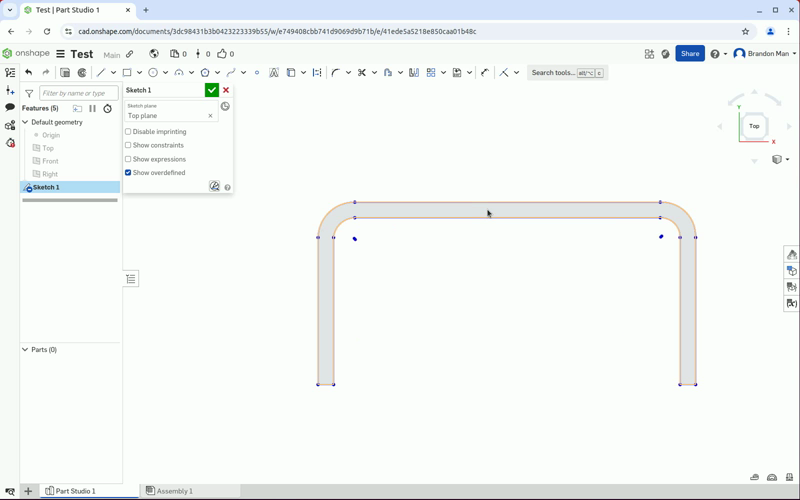
scroll(6)
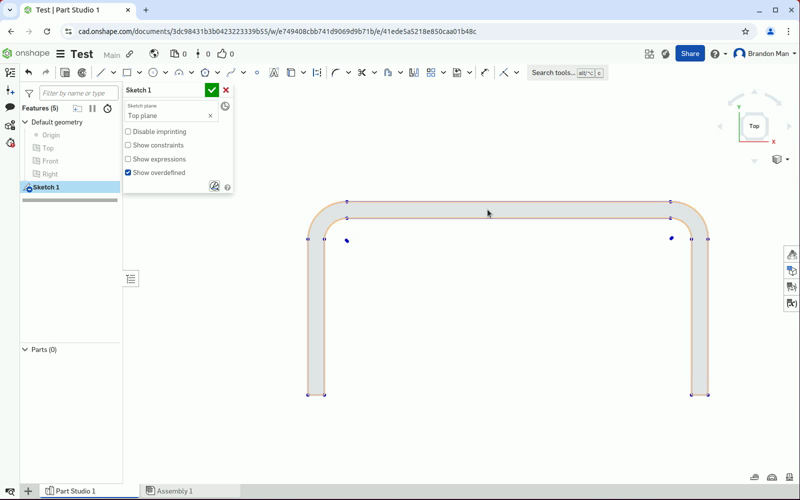
scroll(6)
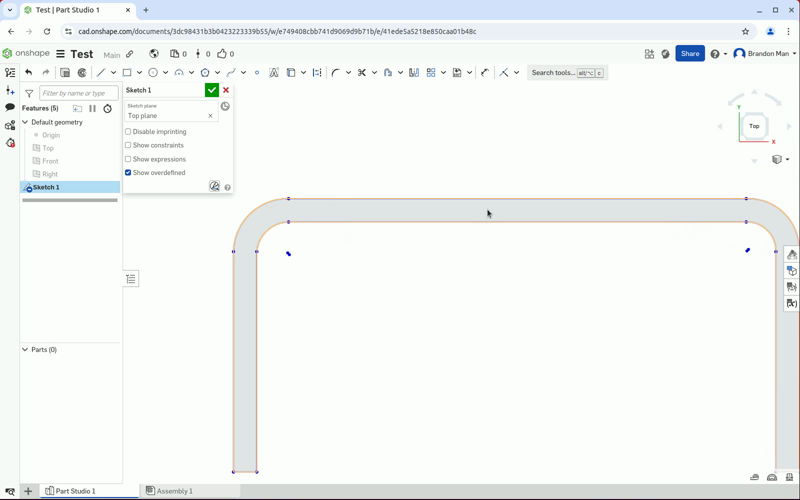
scroll(6)
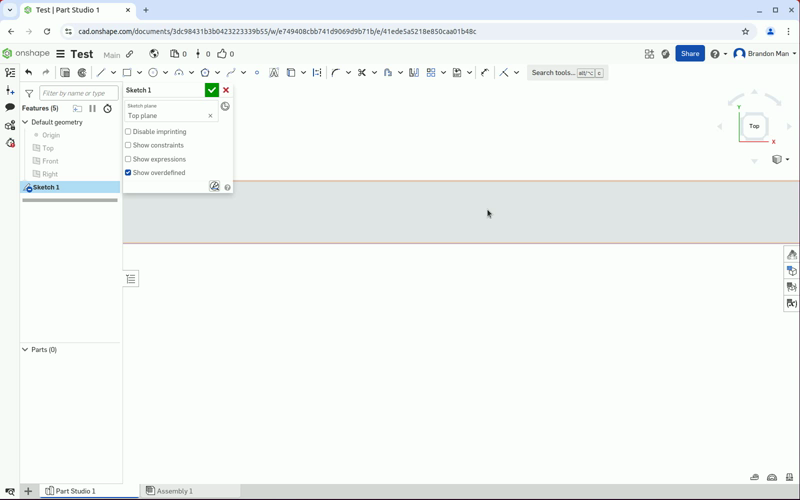
click(487, 209)
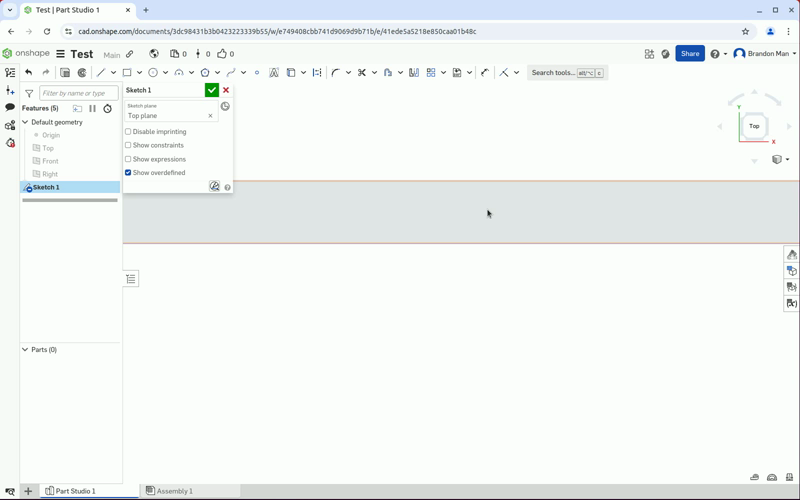
scroll(-6)
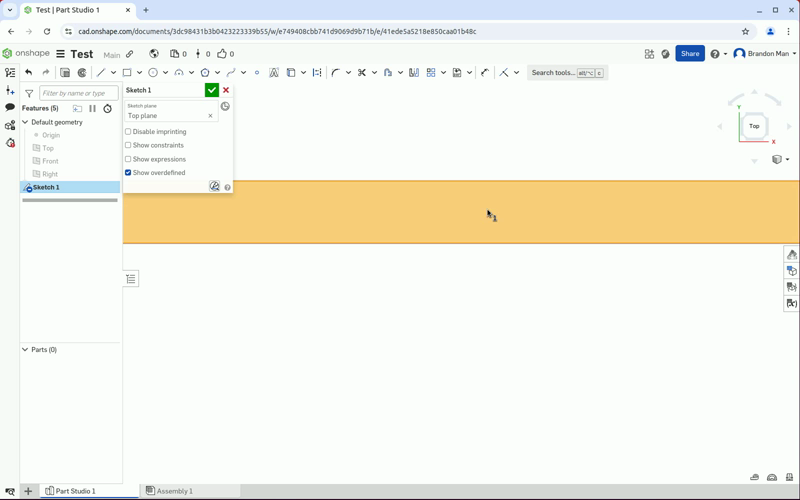
scroll(-6)
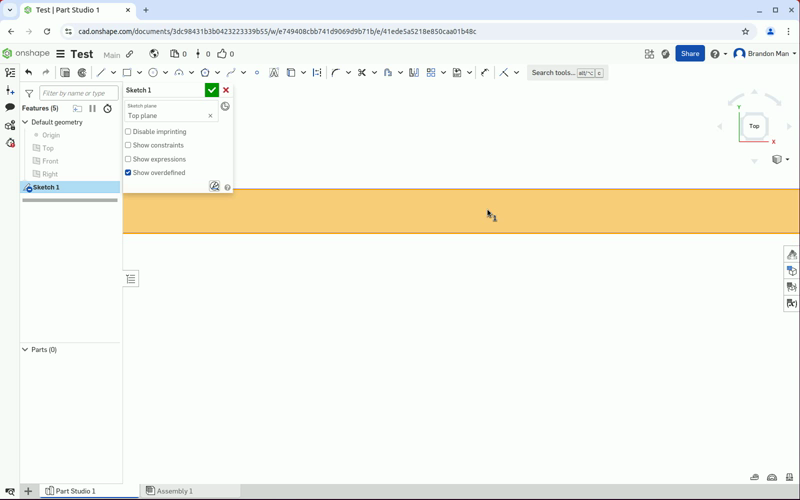
scroll(-6)
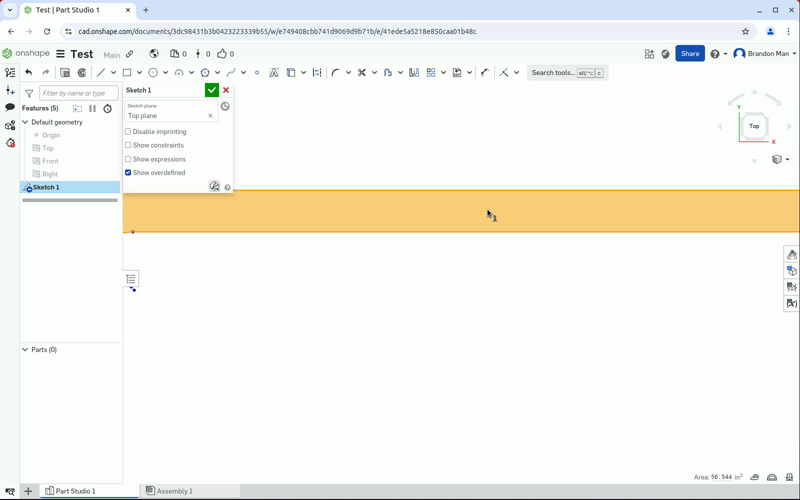
scroll(-6)
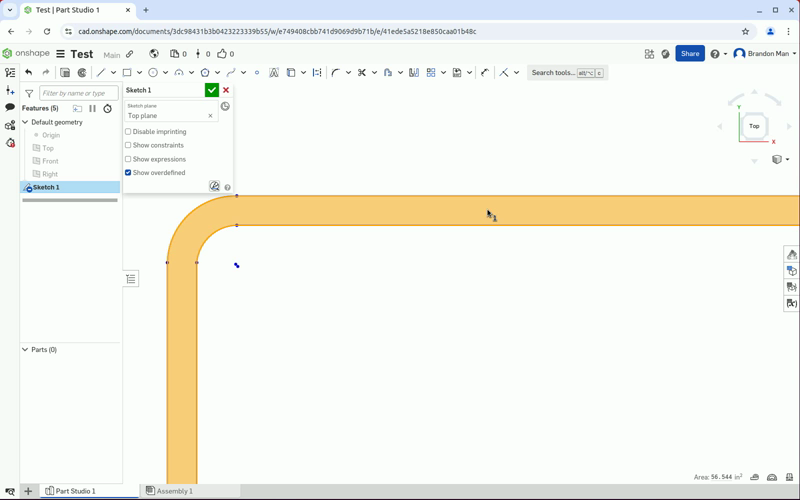
scroll(-6)
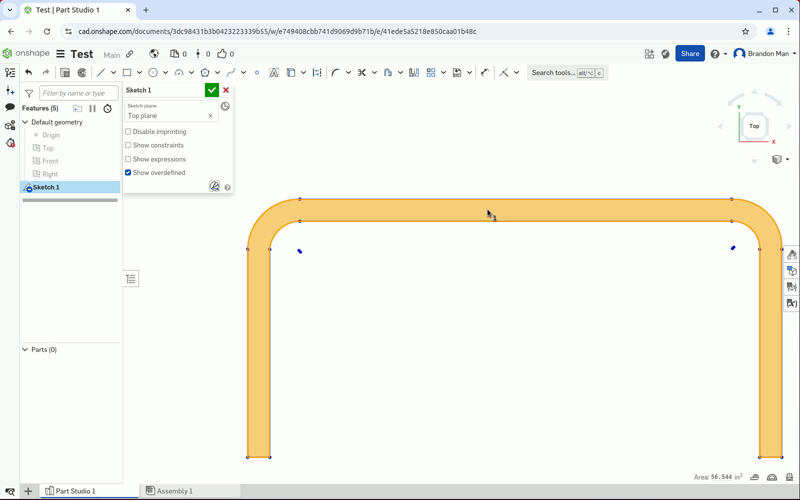
scroll(-6)
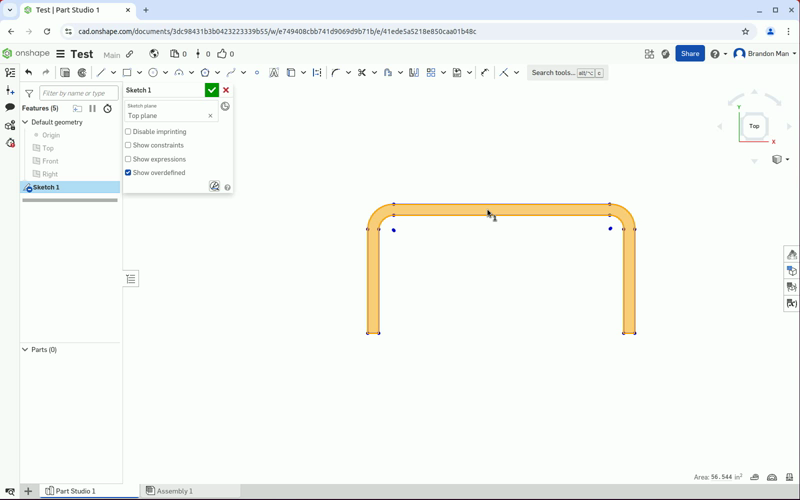
scroll(-6)
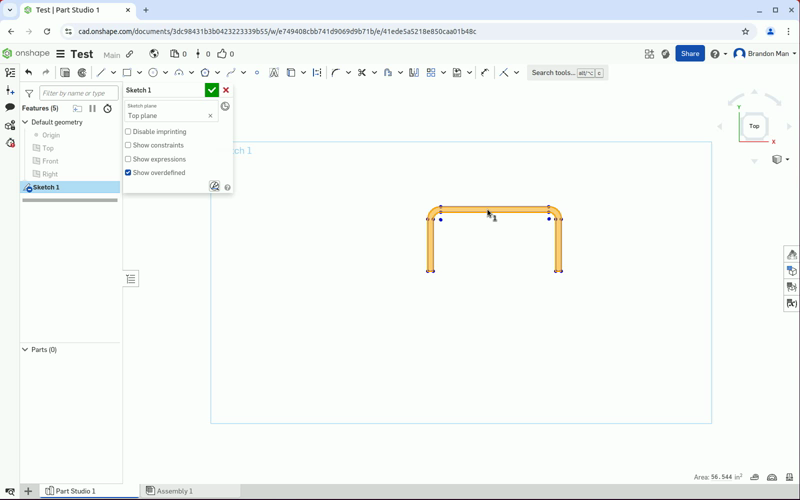
mouse_move(73, 352)
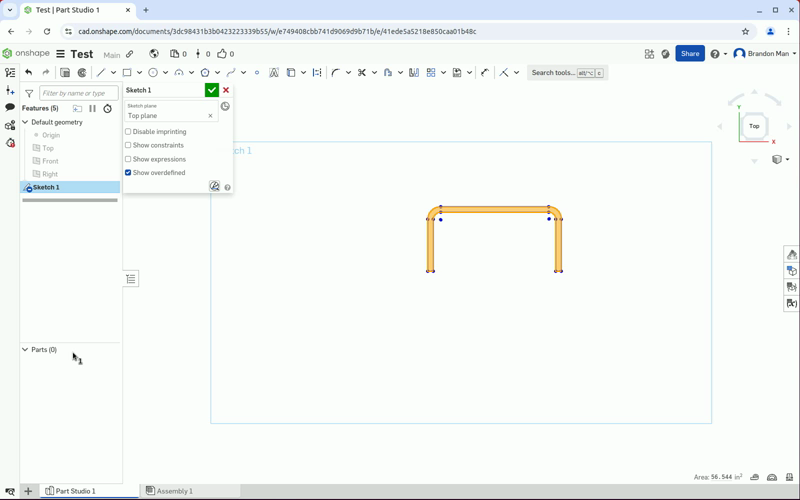
key(shift+y)
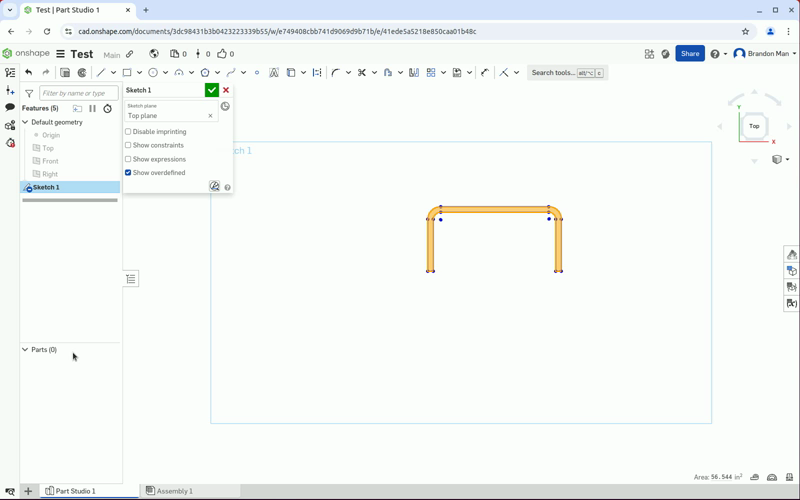
key(shift+e)
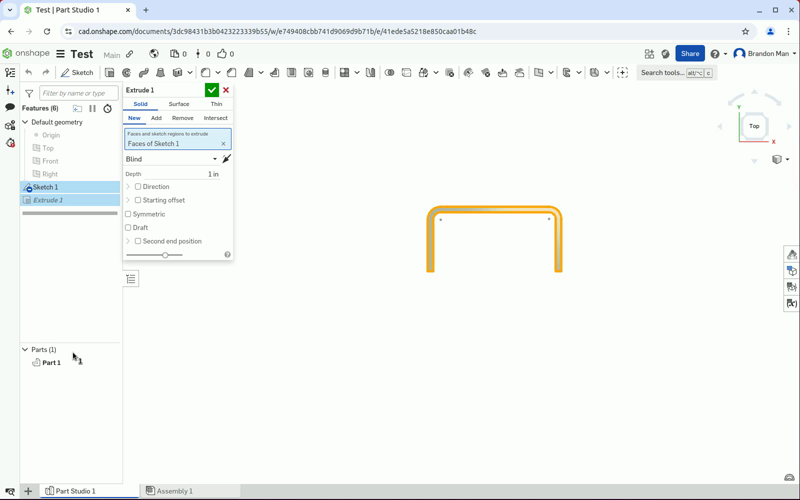
mouse_move(143, 106)
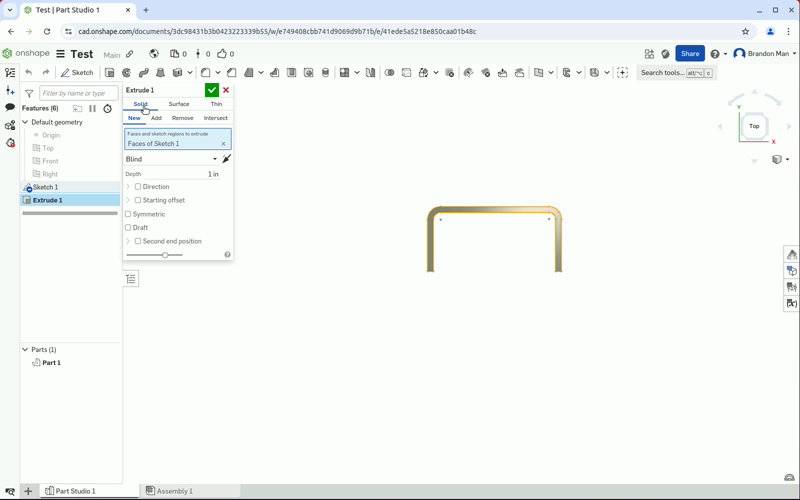
click(143, 106)
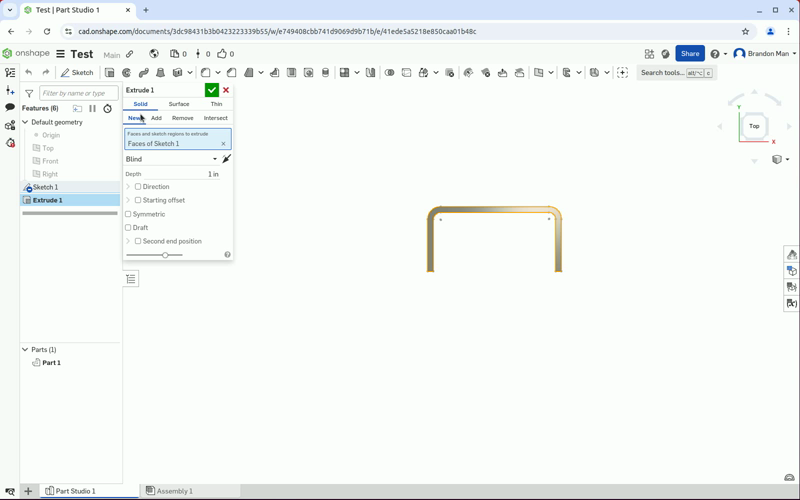
mouse_move(137, 120)
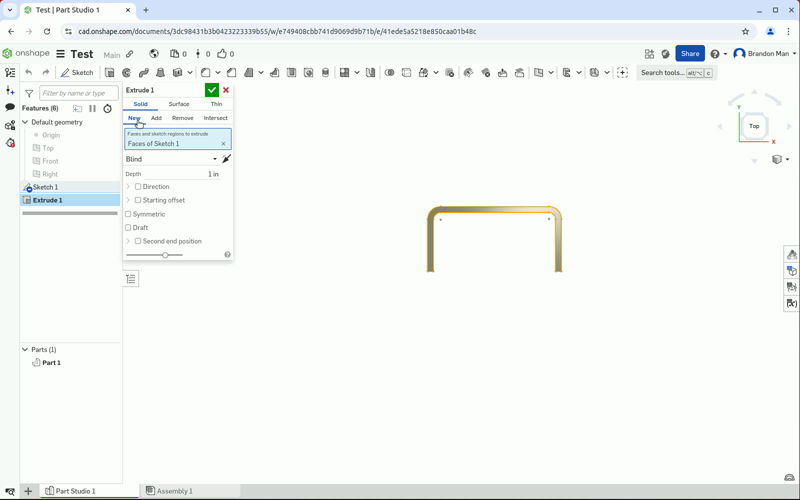
click(137, 120)
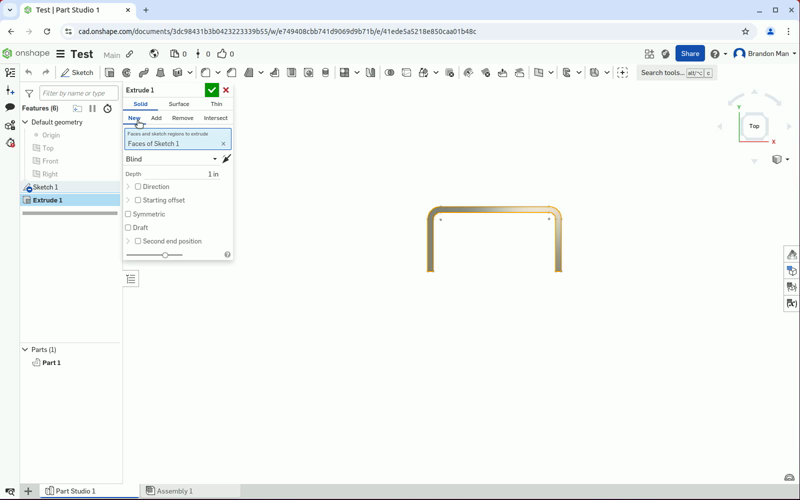
key(tab, 4)
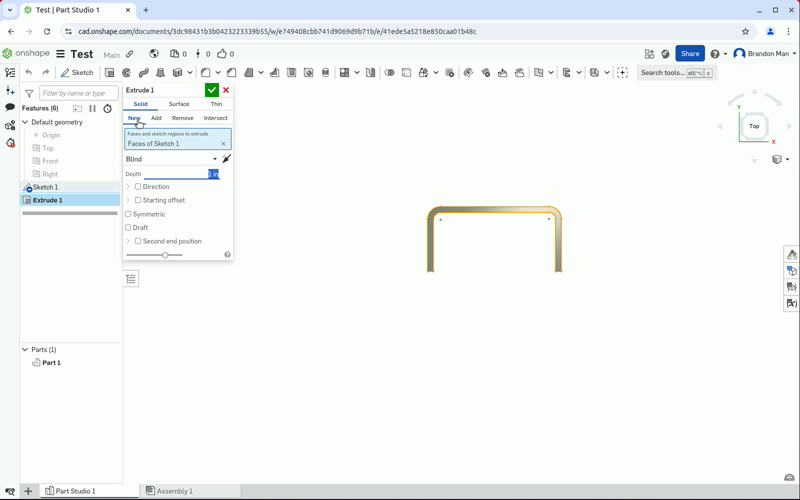
text(23.83)
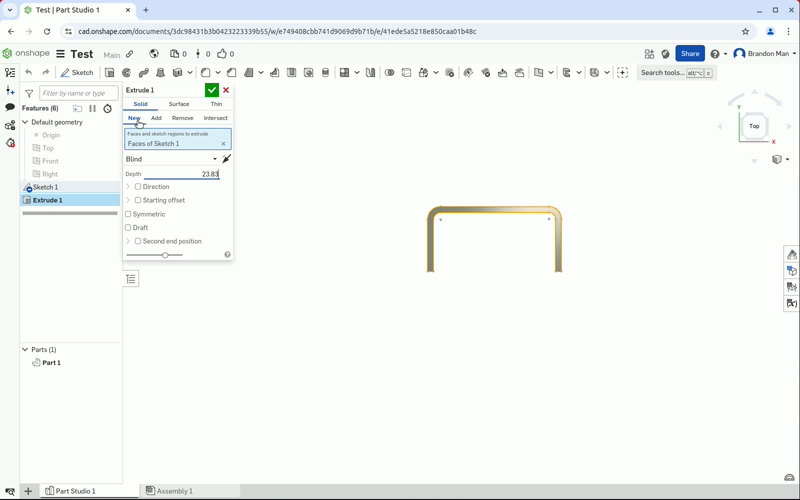
key(enter)
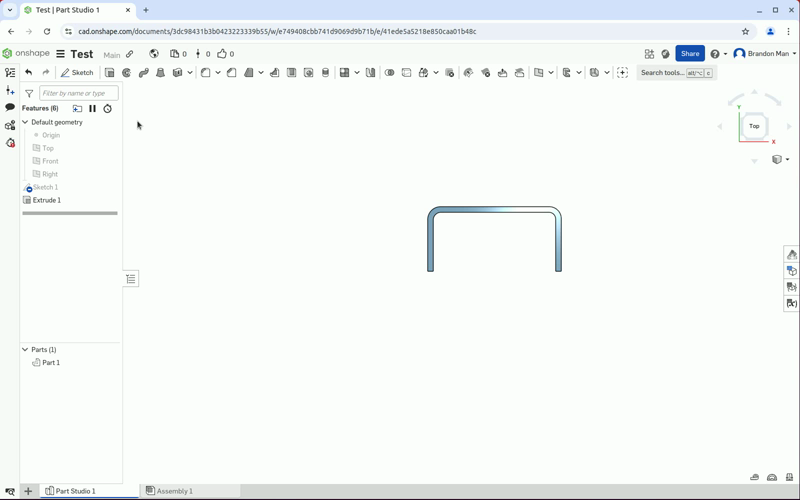
key(shift+h)
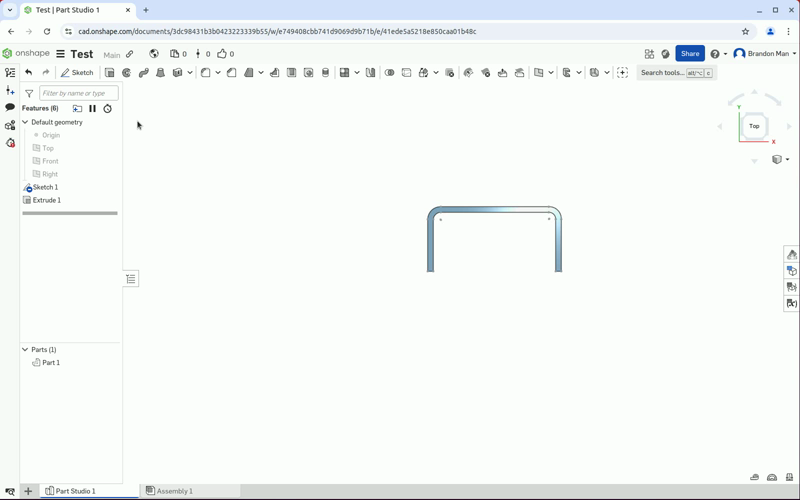
key(shift+h)
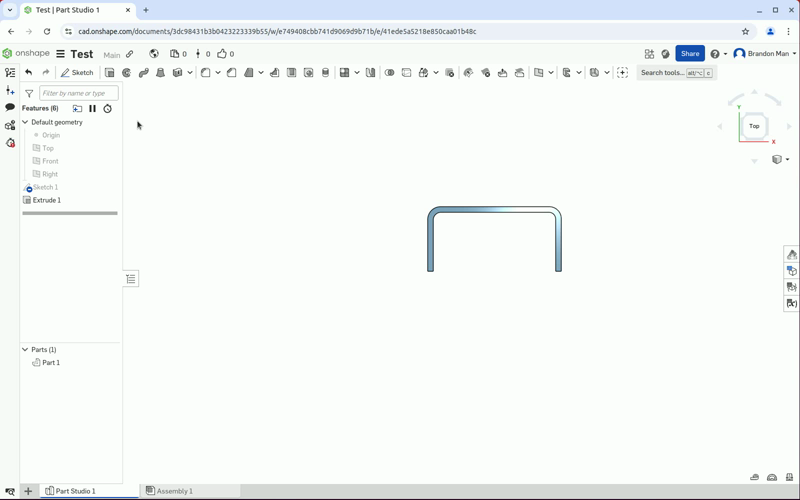
mouse_move(73, 189)
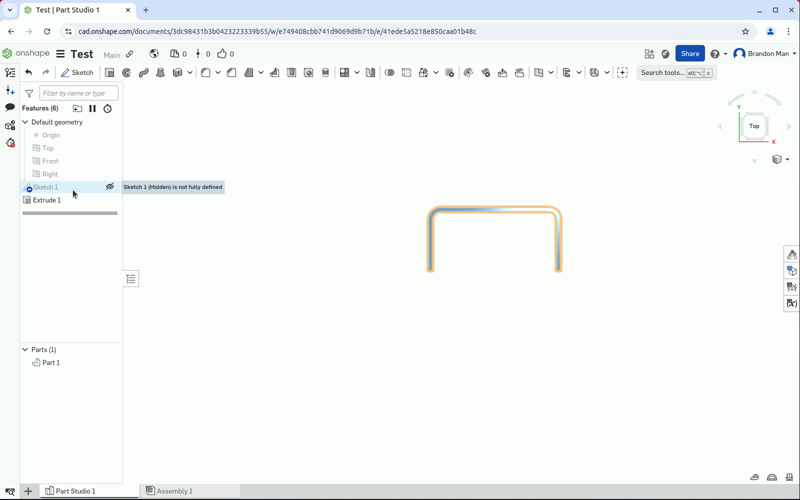
click(73, 189)
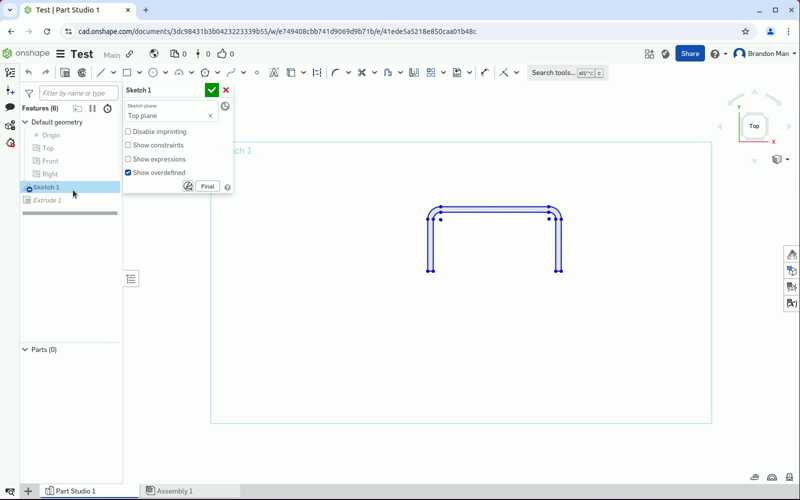
mouse_move(229, 92)
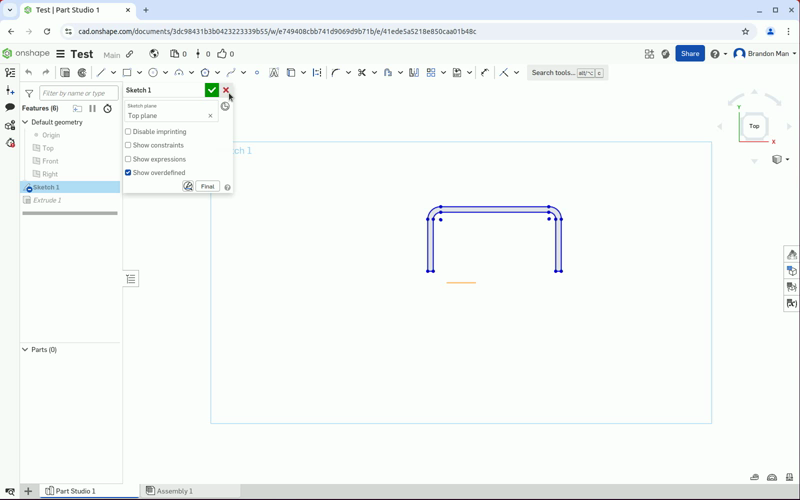
click(229, 92)
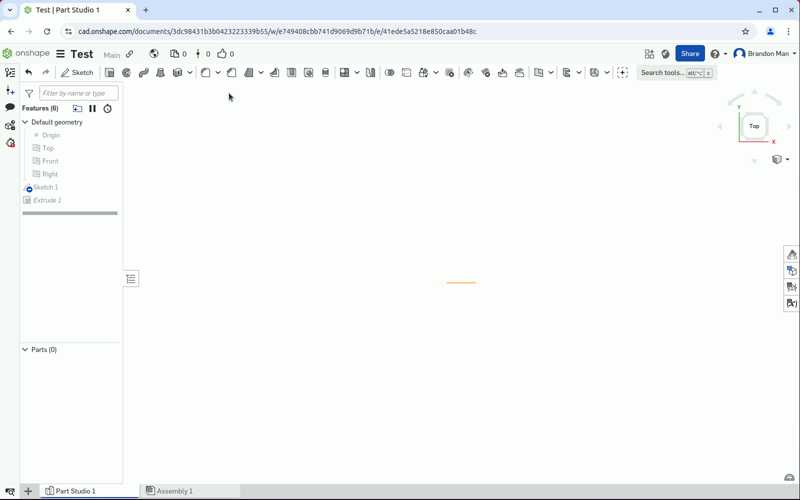
mouse_move(73, 352)
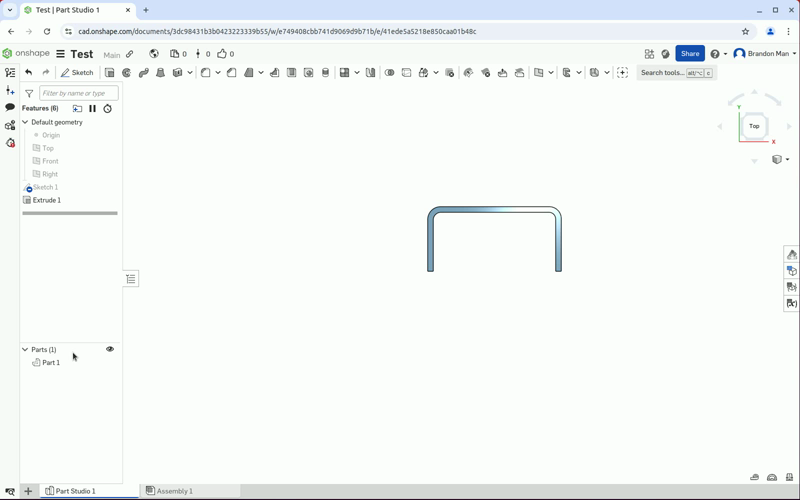
key(y)
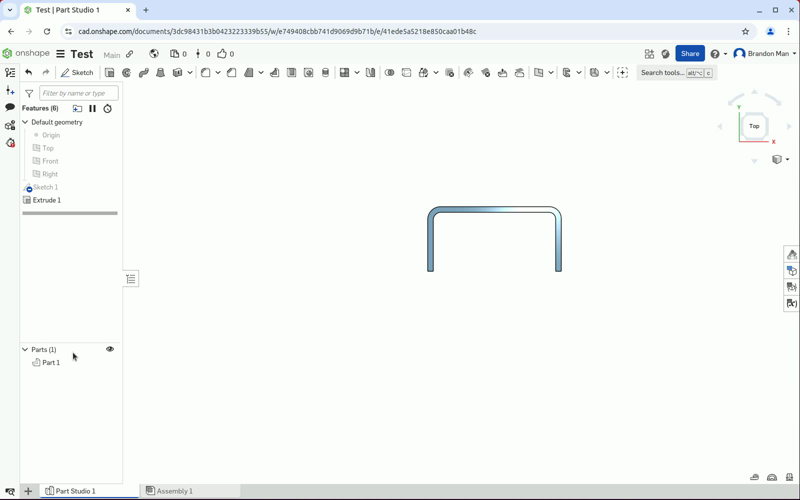
key(shift+p)
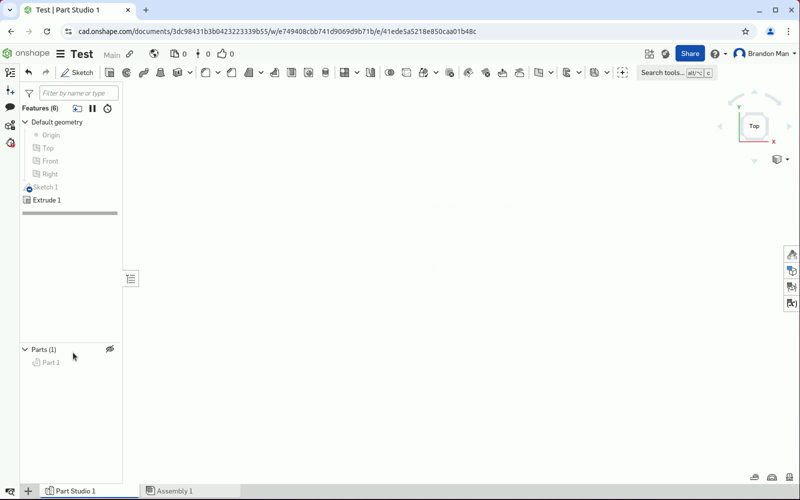
key(space)
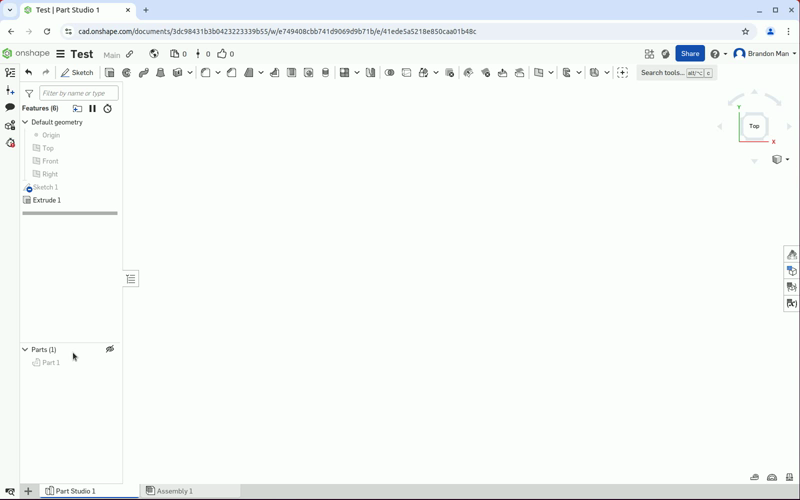
key_down(shift)
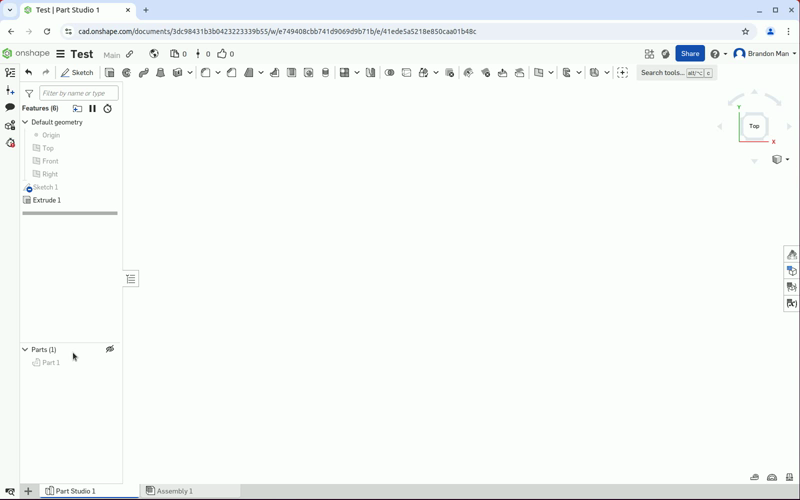
key(up)
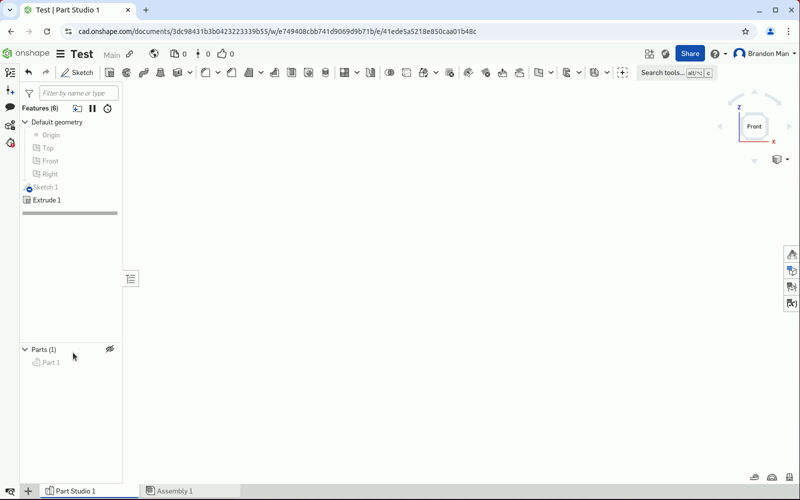
key_up(shift)
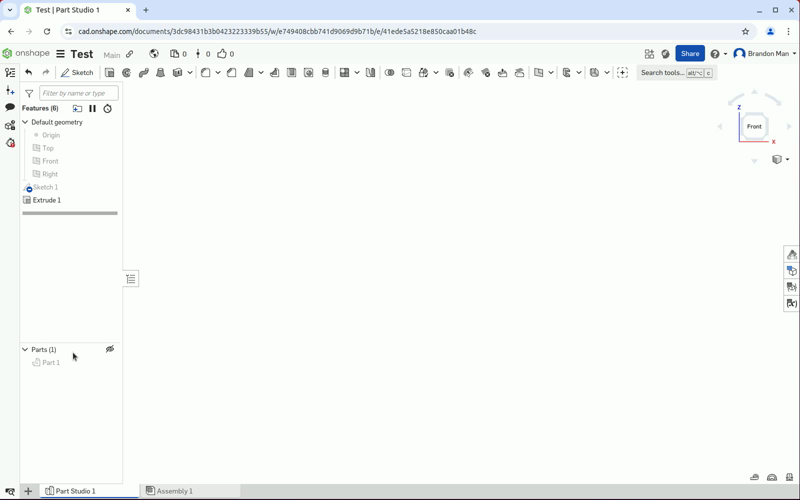
key(space)
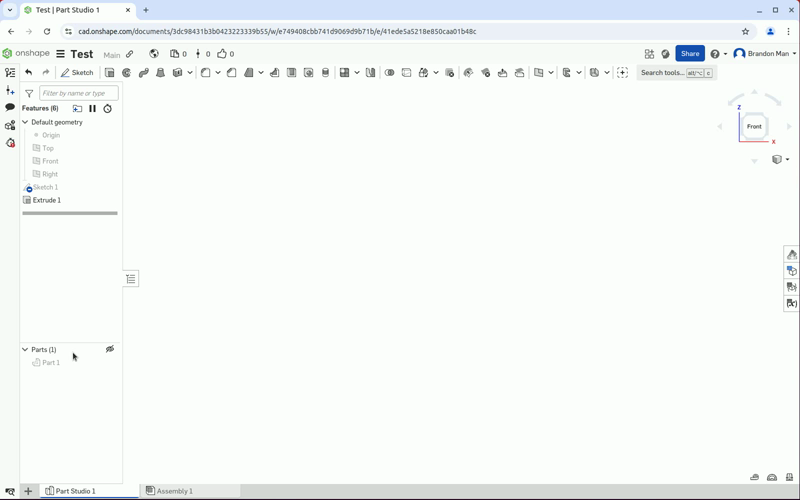
key_down(shift)
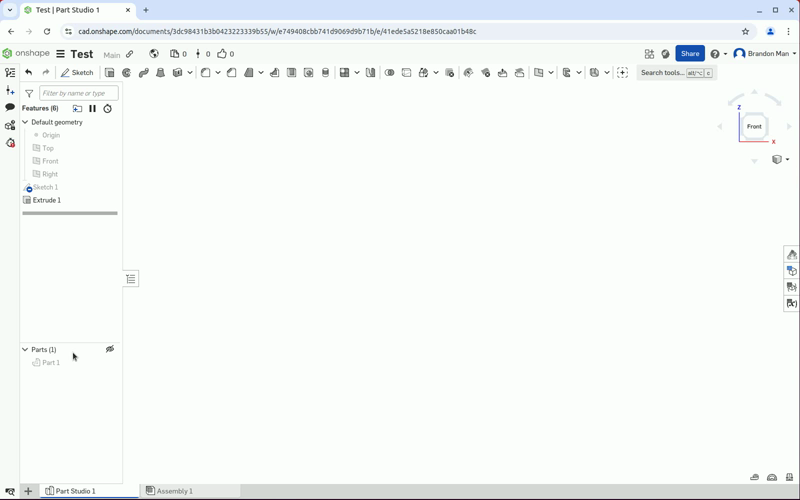
key(left)
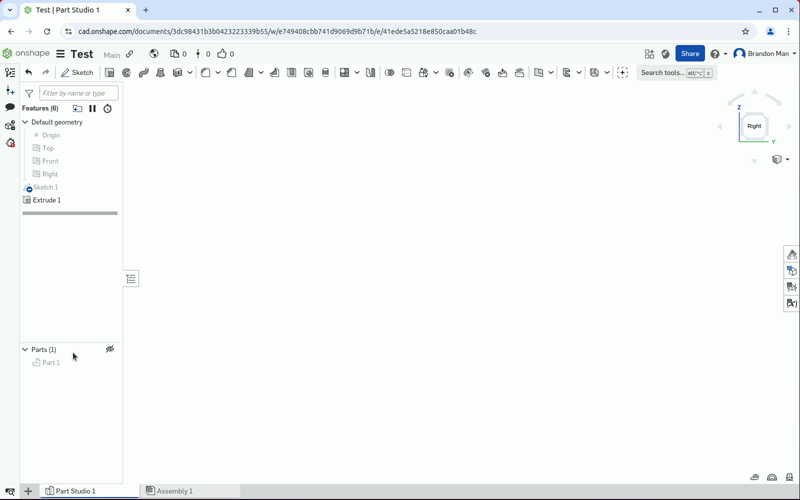
key_up(shift)
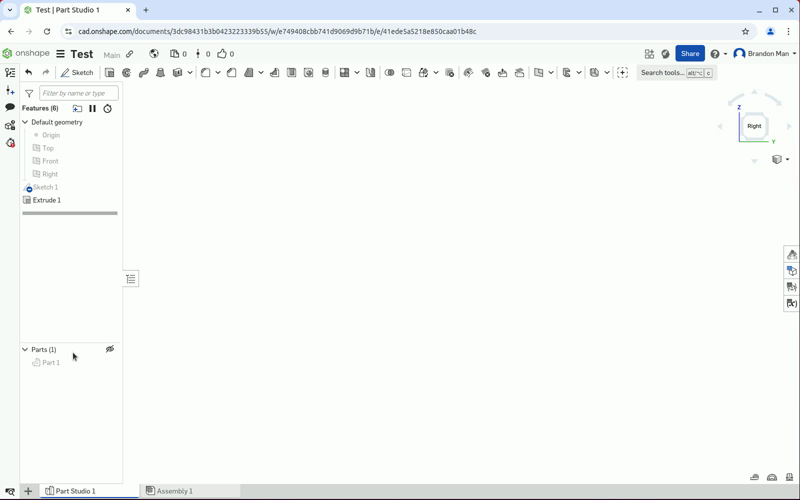
mouse_move(73, 352)
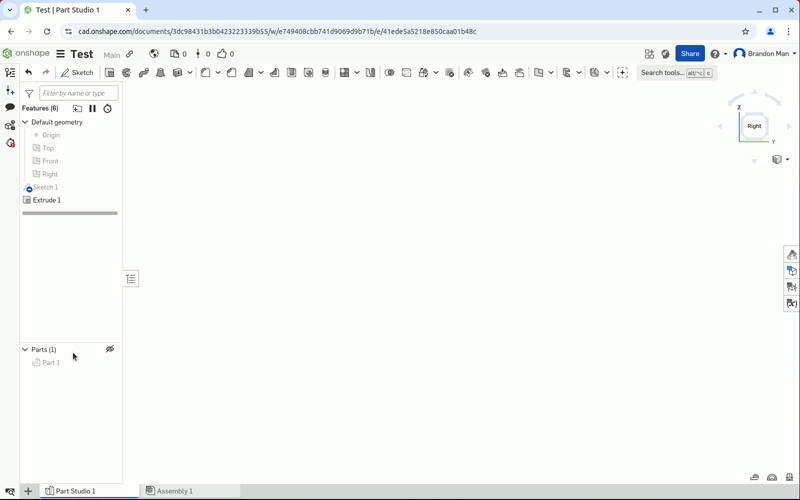
key(shift+y)
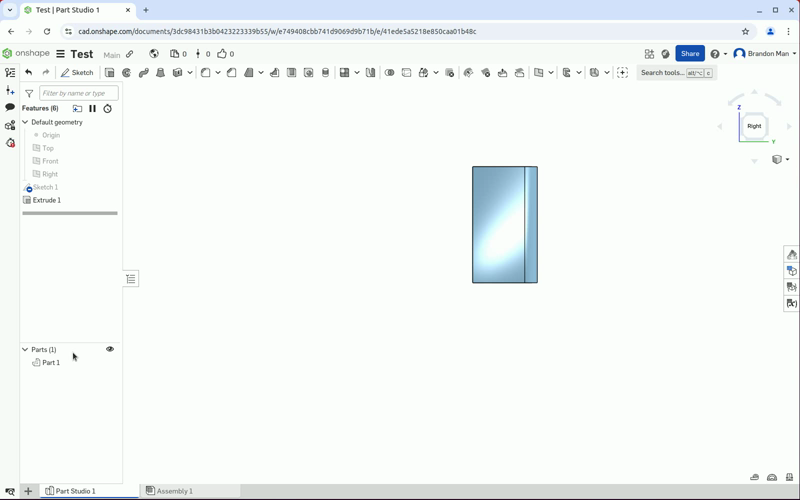
mouse_move(541, 75)
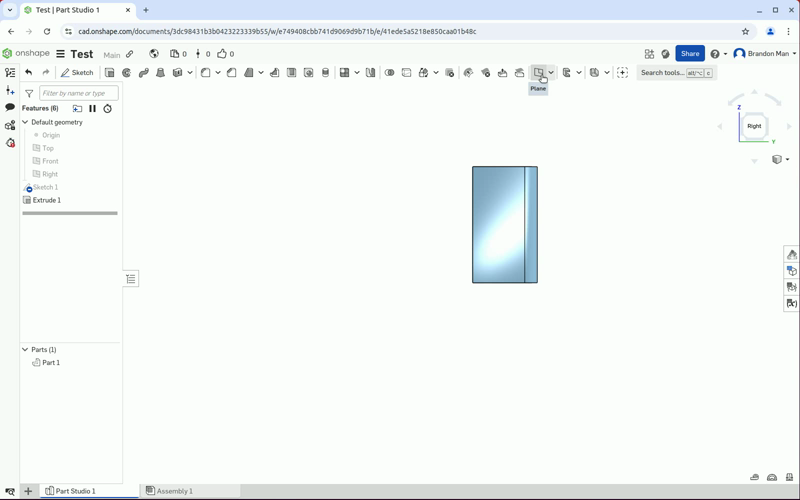
click(541, 75)
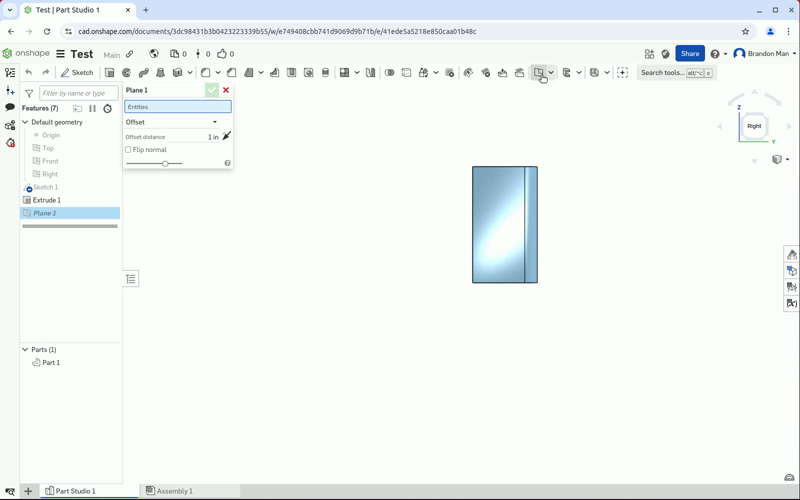
mouse_move(73, 176)
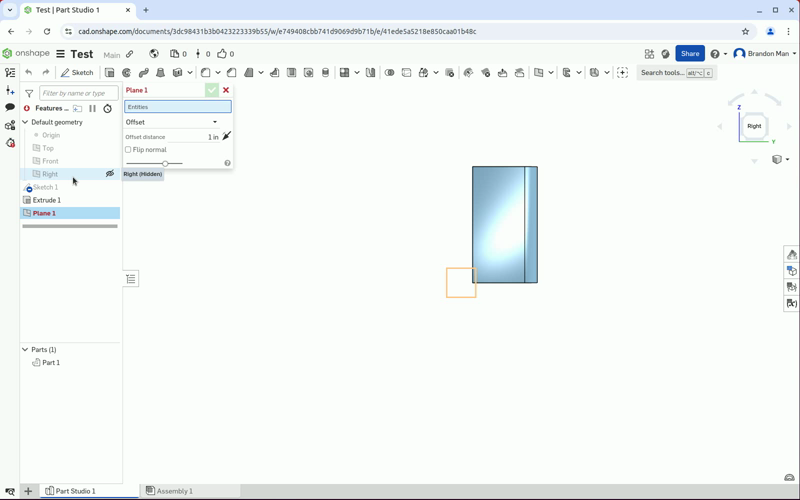
click(73, 176)
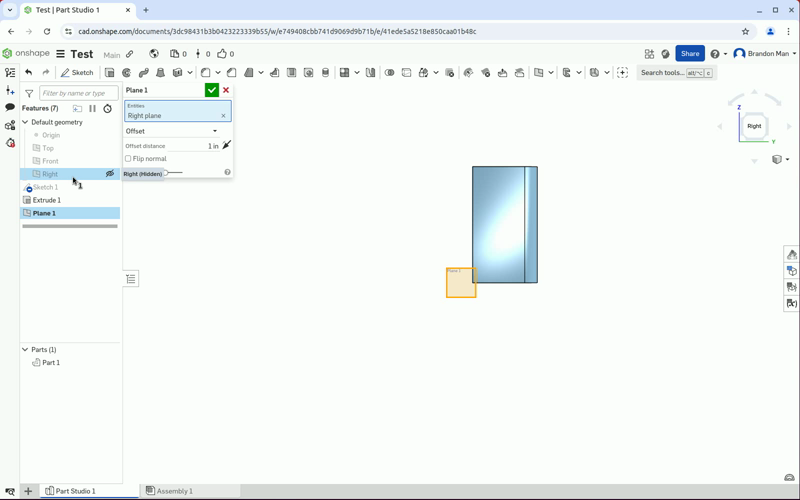
key(tab, 2)
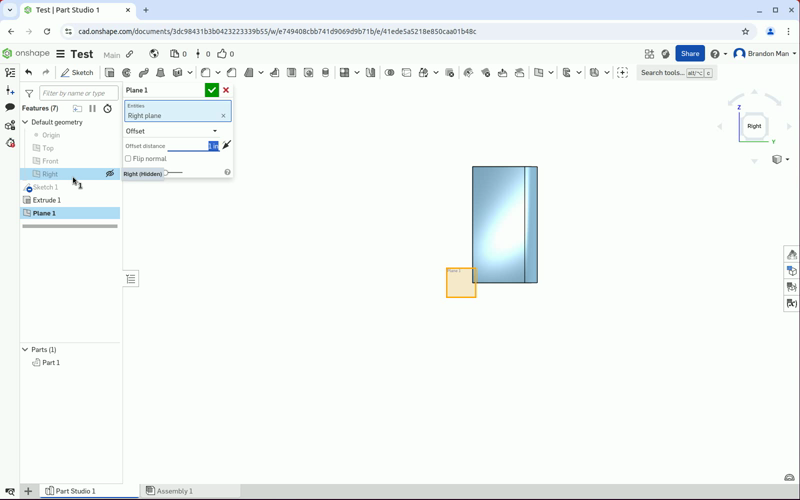
text(6.748)
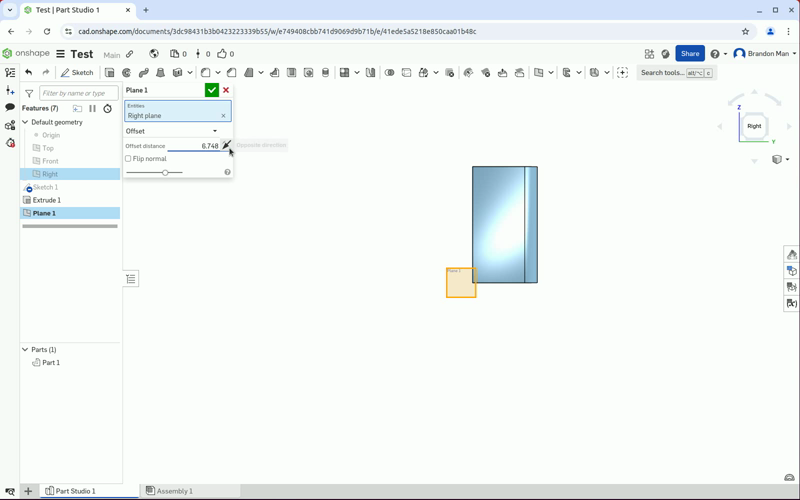
mouse_move(229, 147)
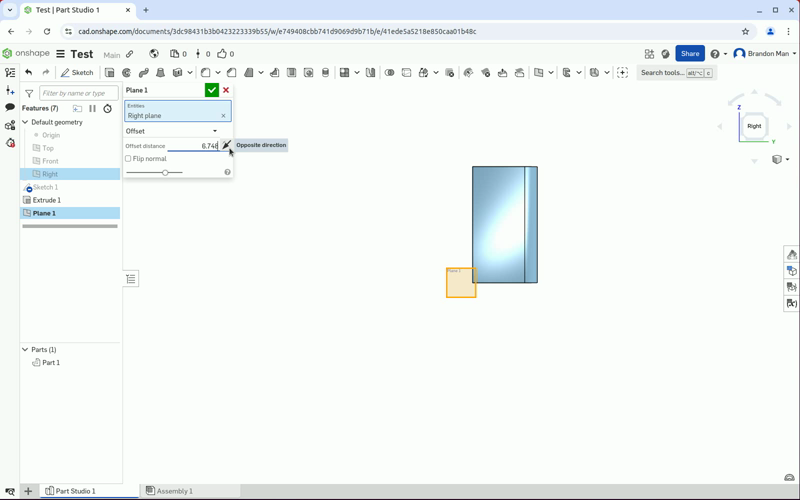
click(229, 147)
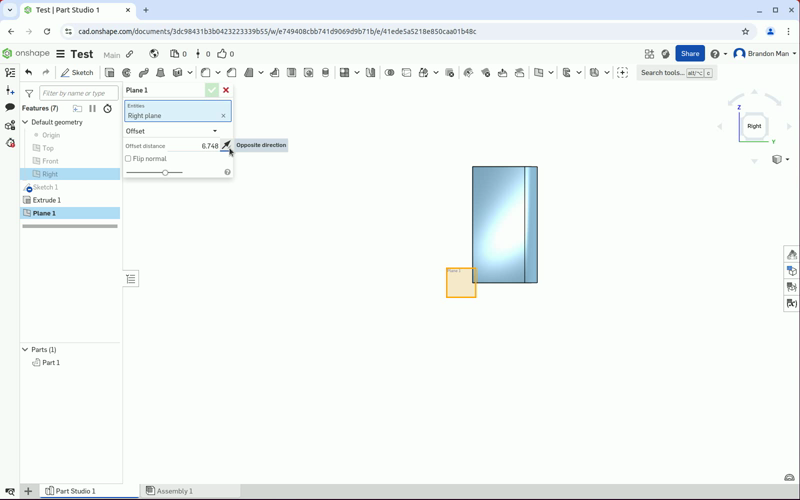
key(enter, 2)
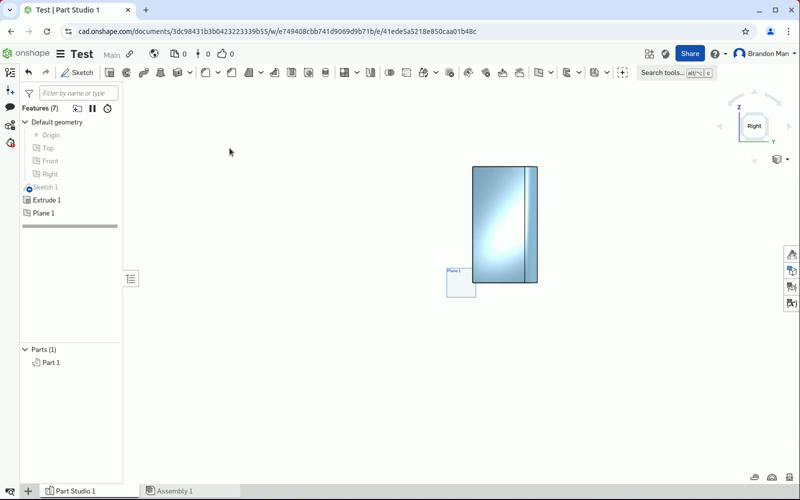
key(shift+s)
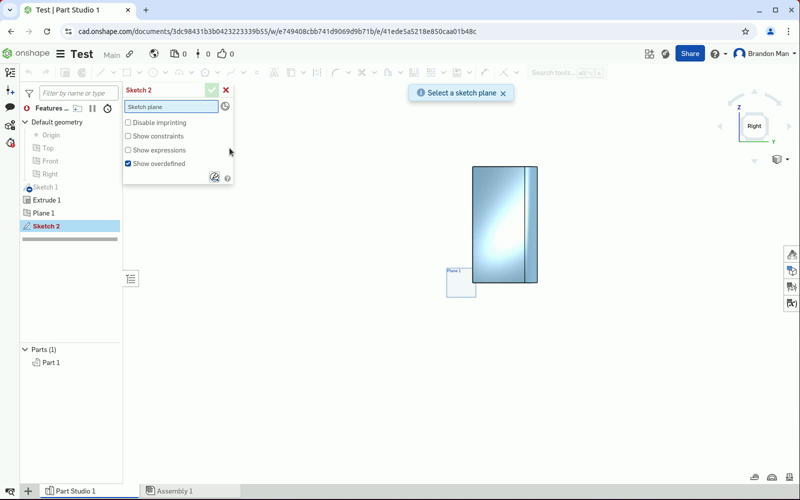
mouse_move(73, 215)
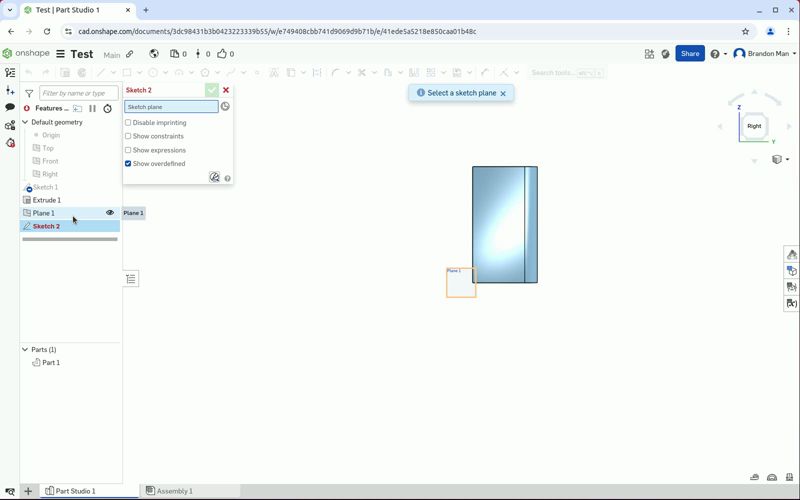
click(73, 215)
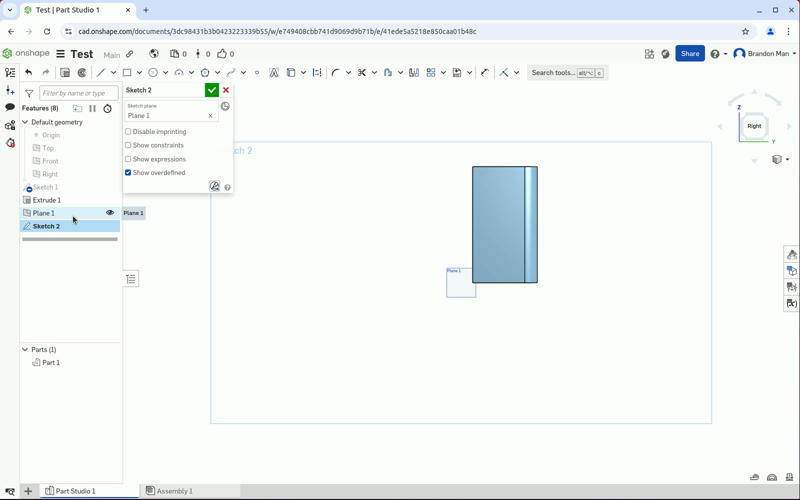
mouse_move(73, 352)
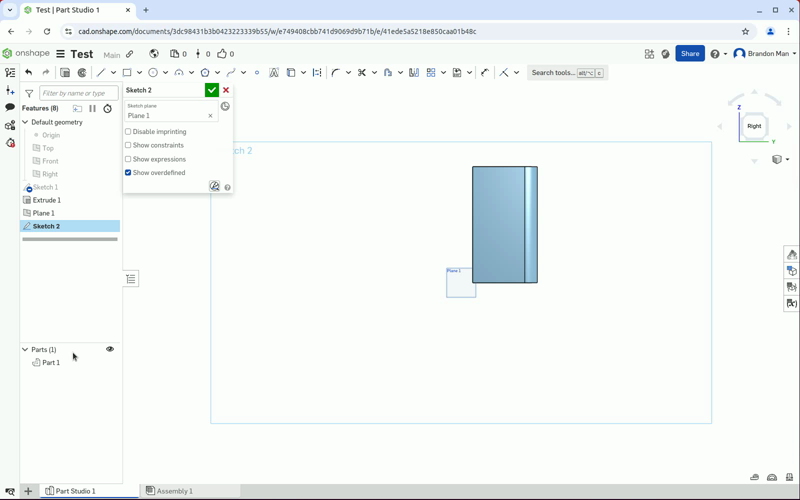
key(y)
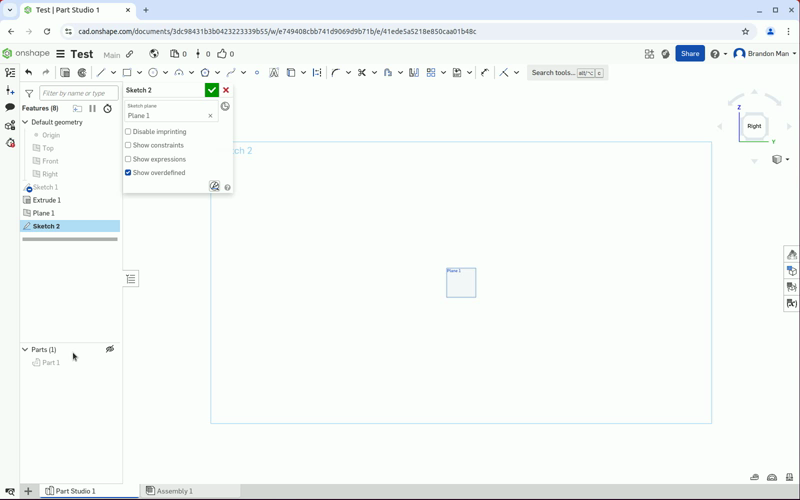
key(l)
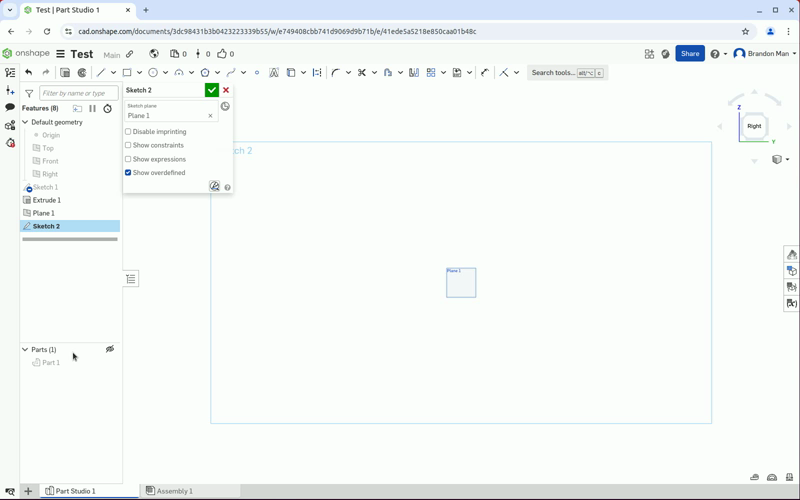
key_down(shift)
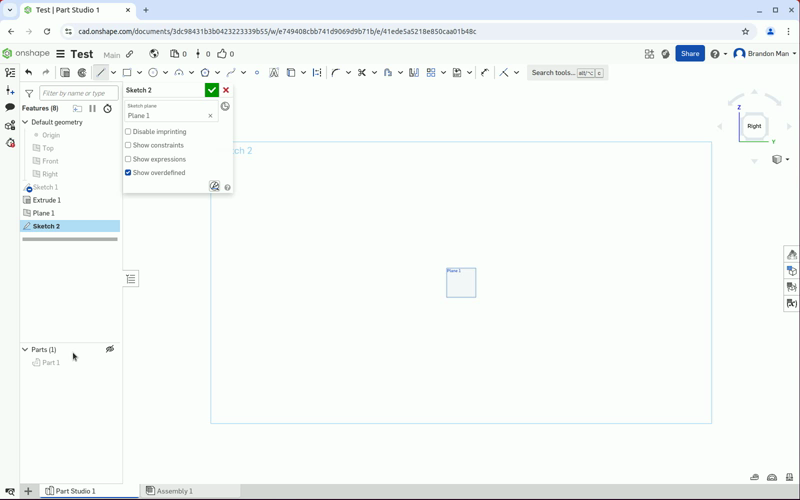
mouse_move(472, 282)
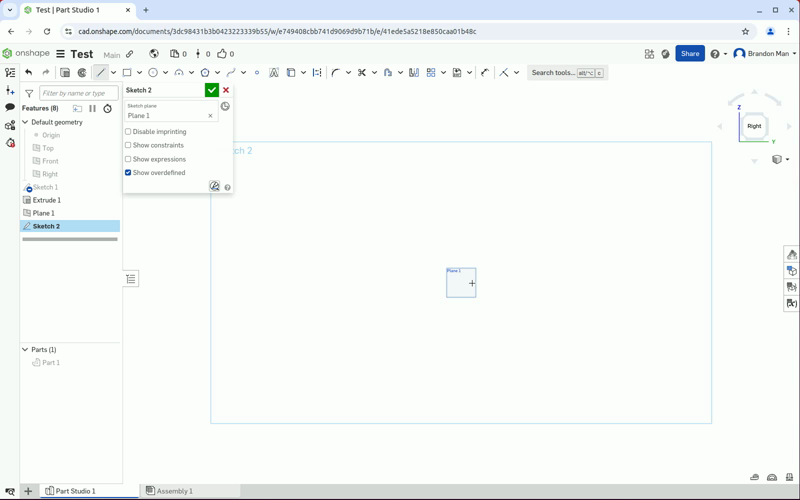
click(472, 282)
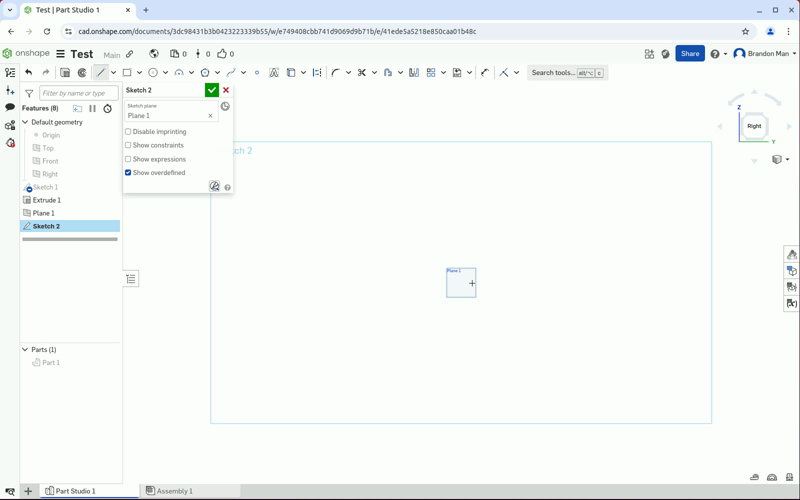
key_up(shift)
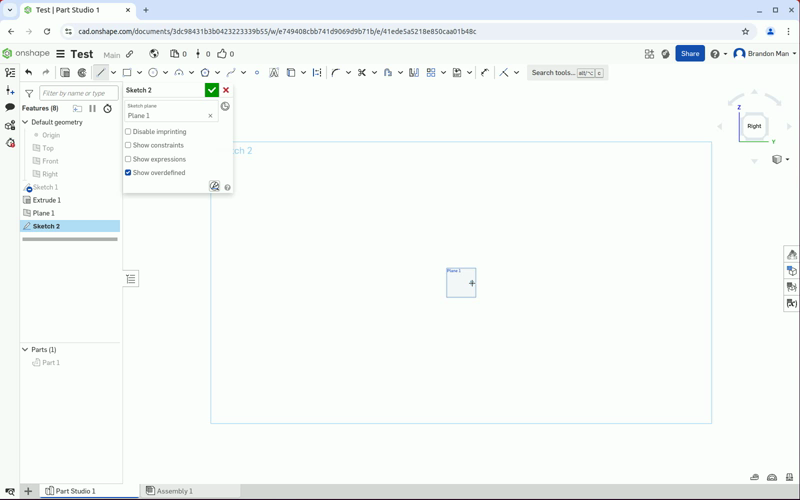
key_down(shift)
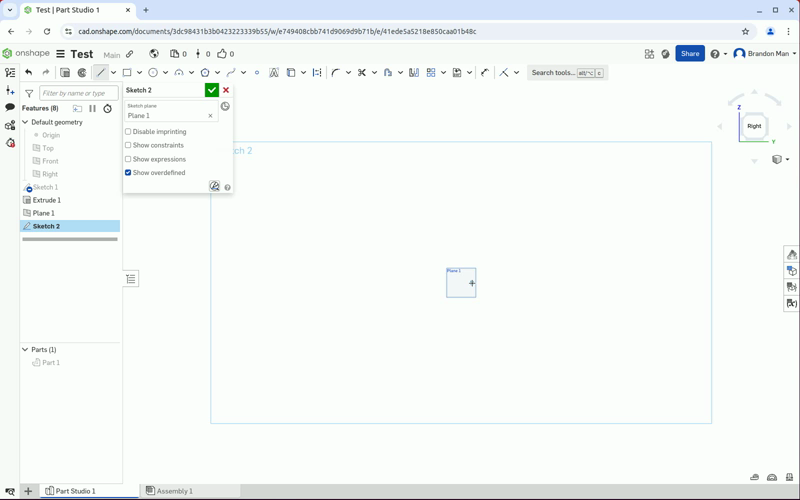
mouse_move(502, 282)
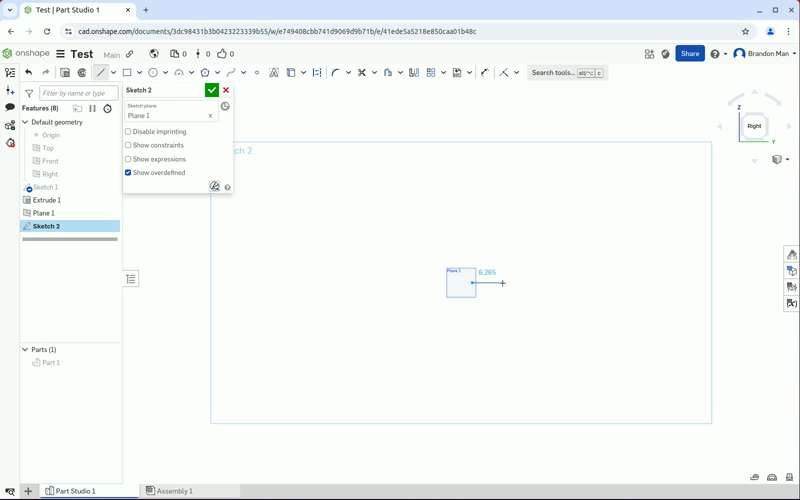
mouse_move(525, 282)
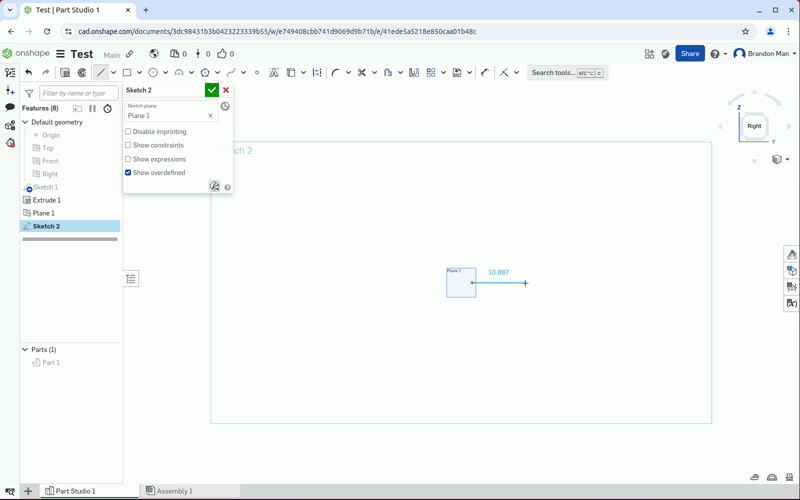
click(525, 282)
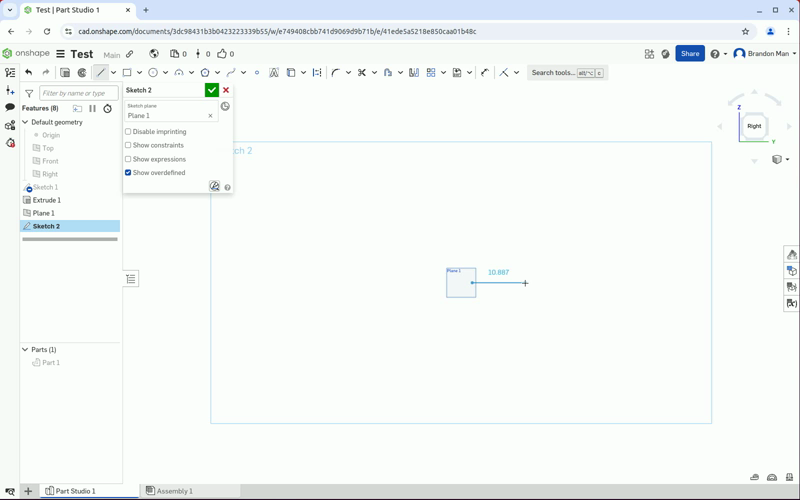
key_up(shift)
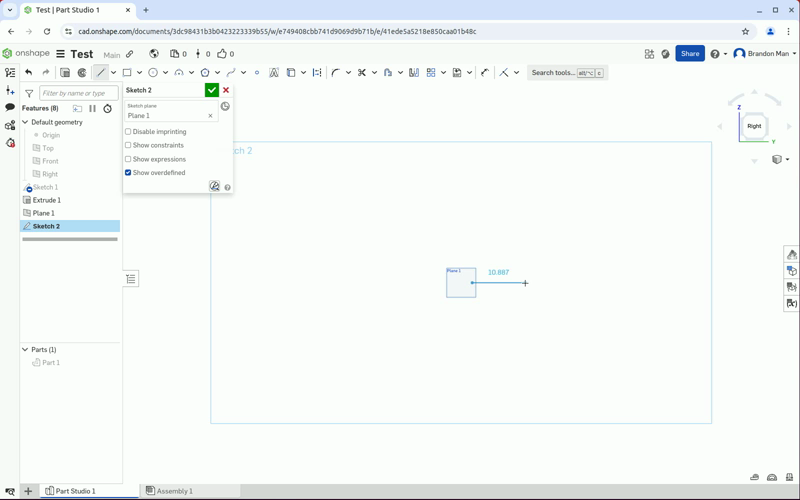
key_down(shift)
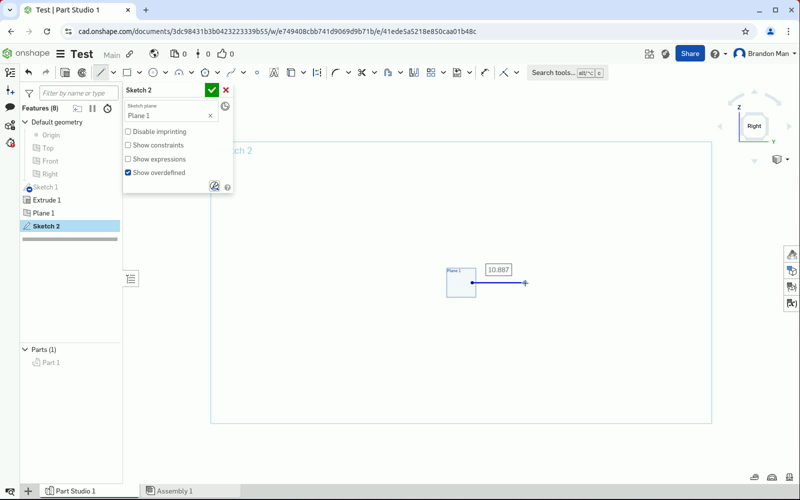
mouse_move(555, 282)
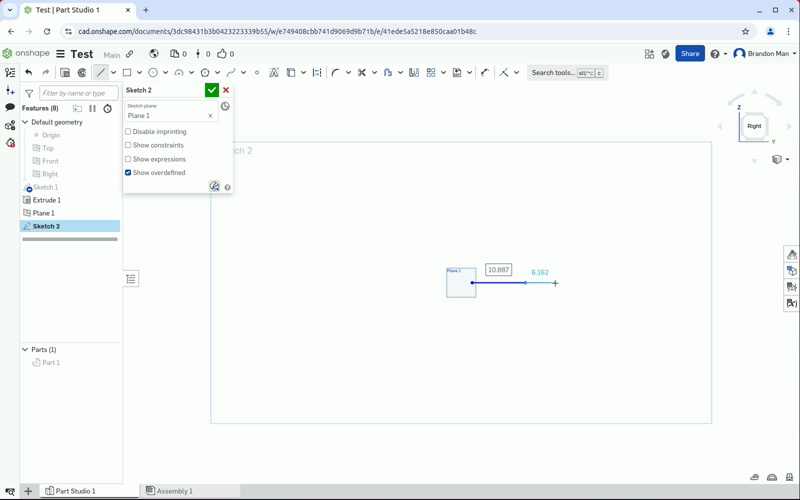
mouse_move(525, 223)
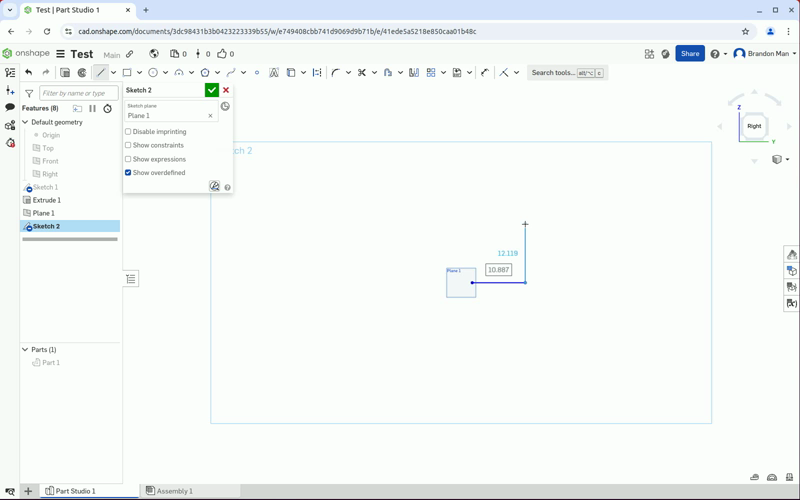
click(525, 223)
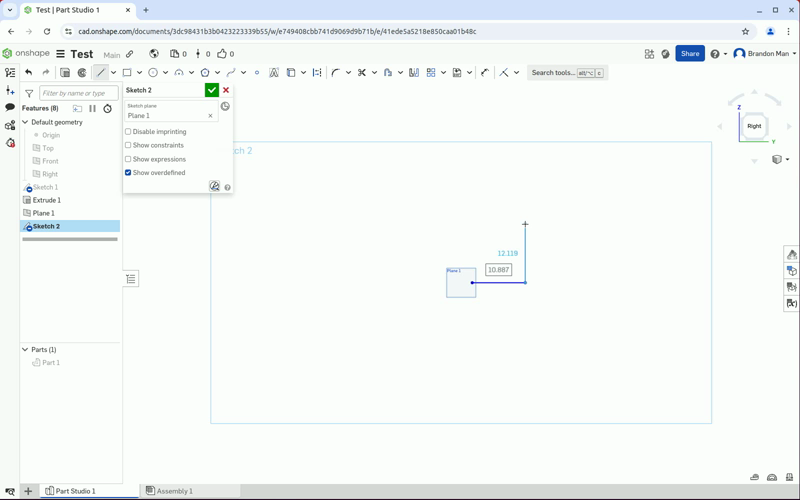
key_up(shift)
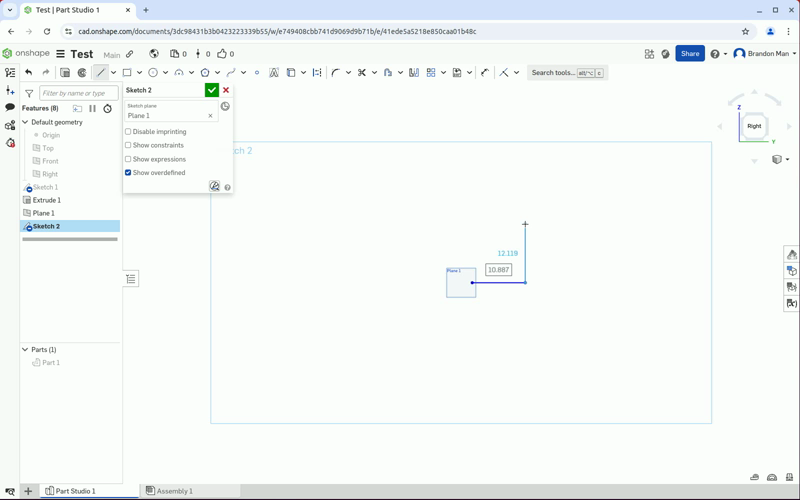
key_down(shift)
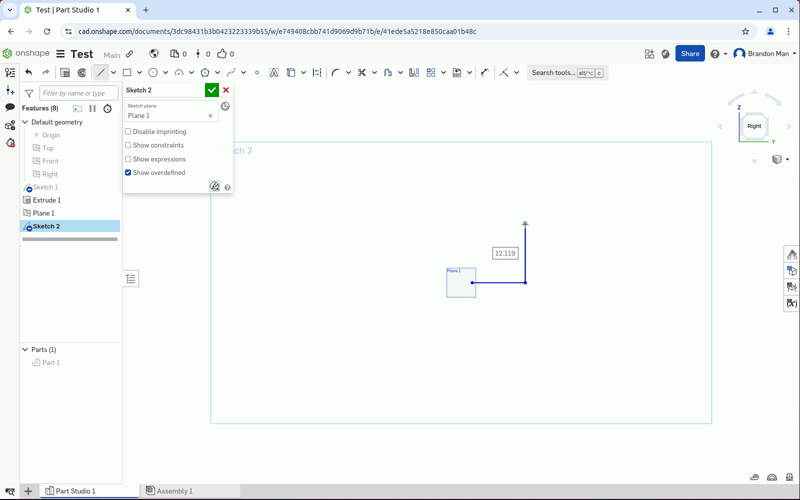
mouse_move(472, 267)
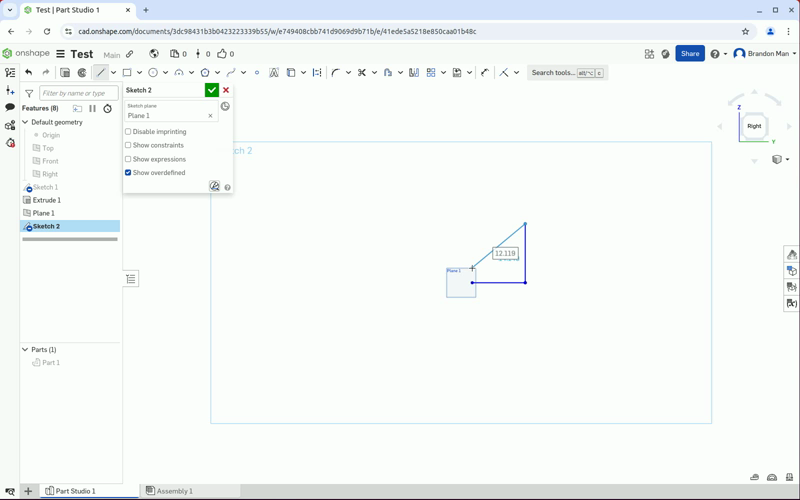
click(472, 267)
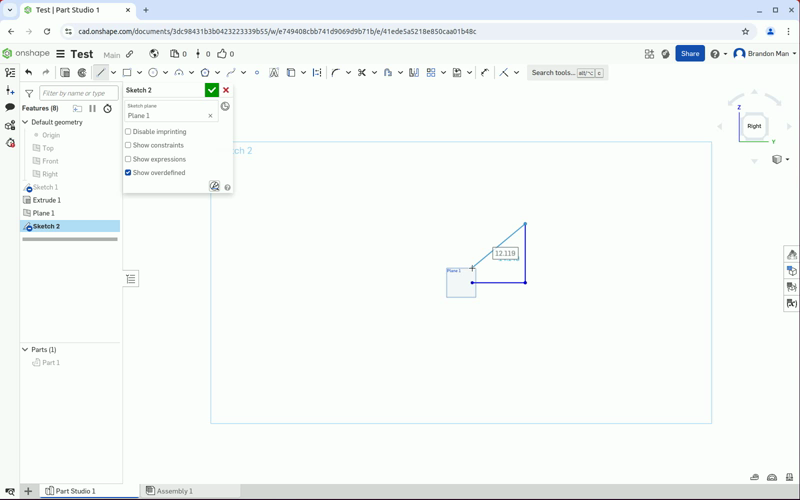
key_up(shift)
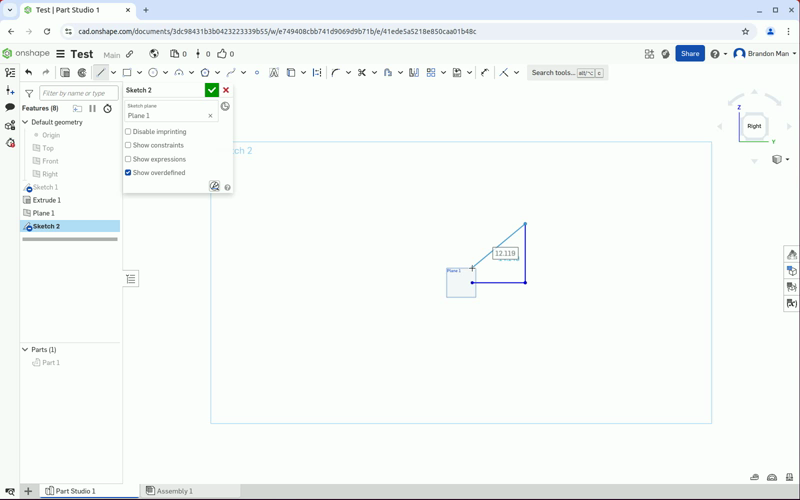
mouse_move(502, 267)
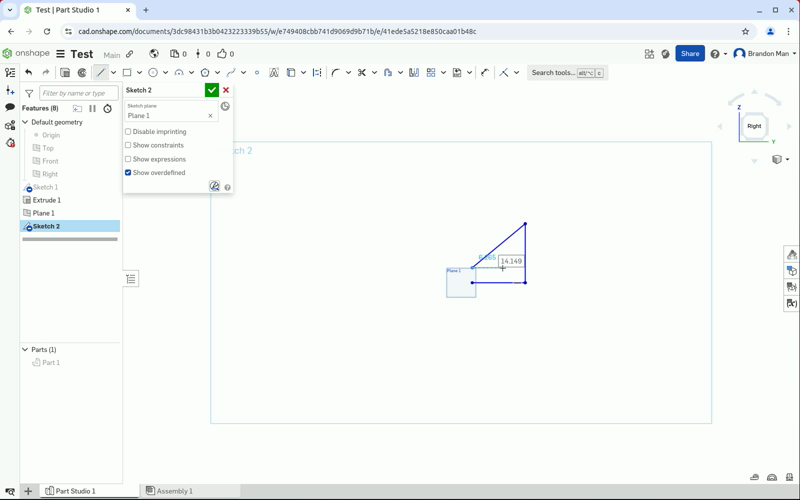
key_down(shift)
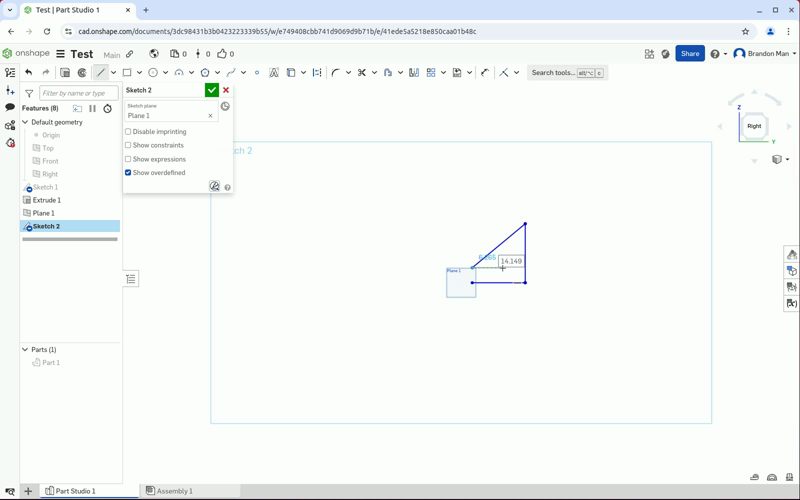
mouse_move(472, 282)
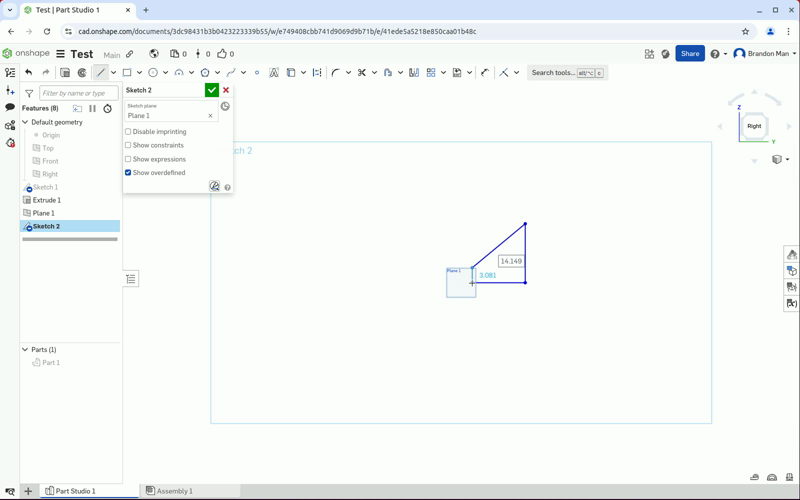
key_up(shift)
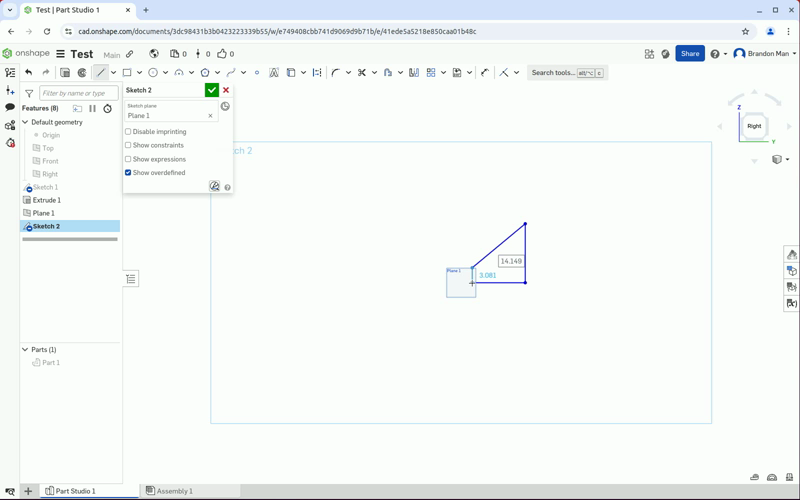
click(472, 282)
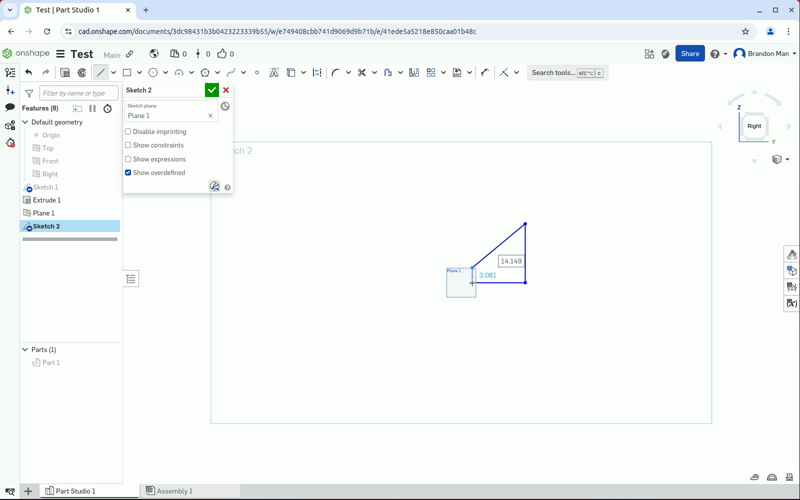
key(esc)
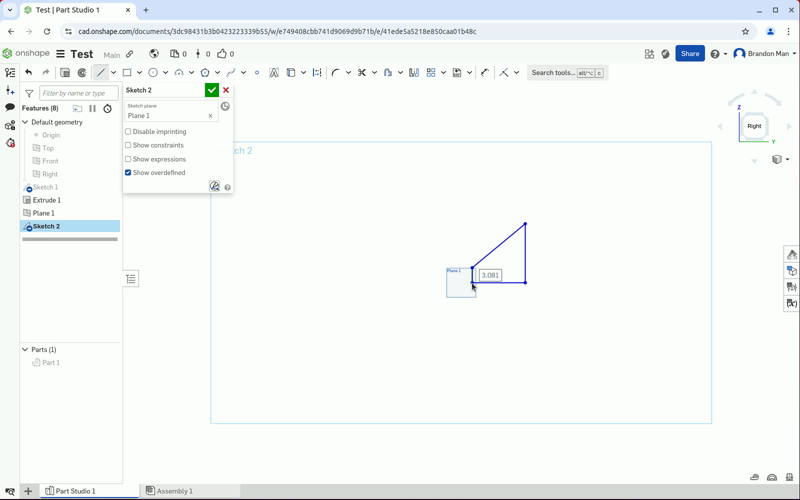
mouse_move(510, 244)
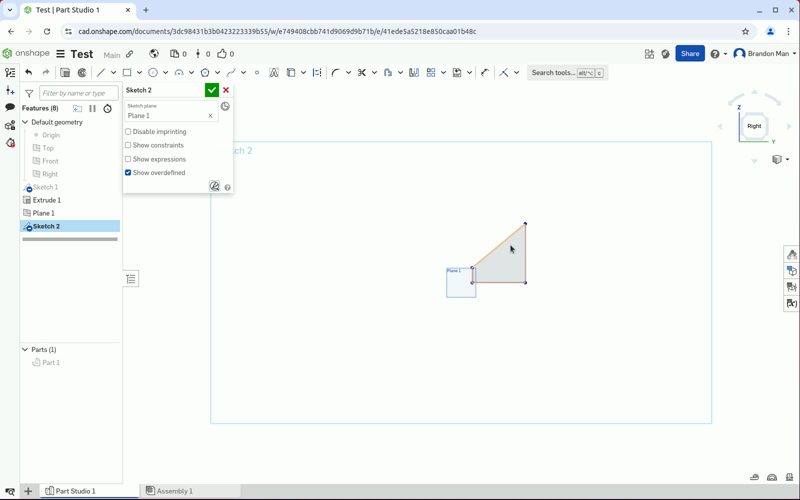
click(510, 244)
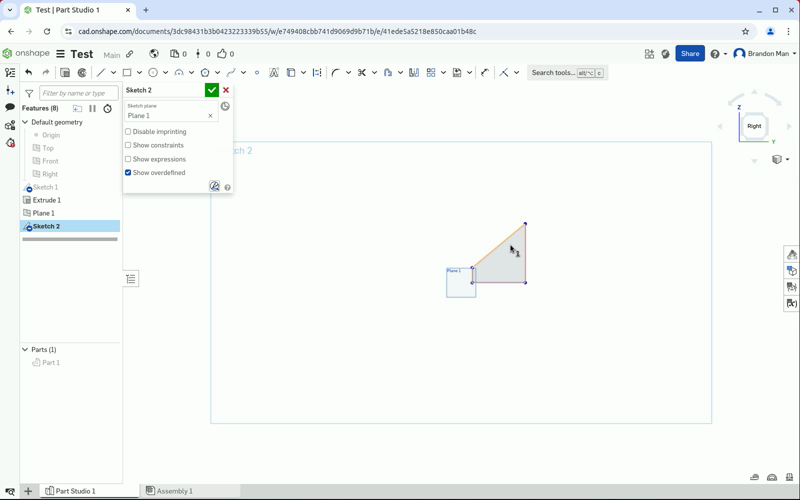
mouse_move(73, 352)
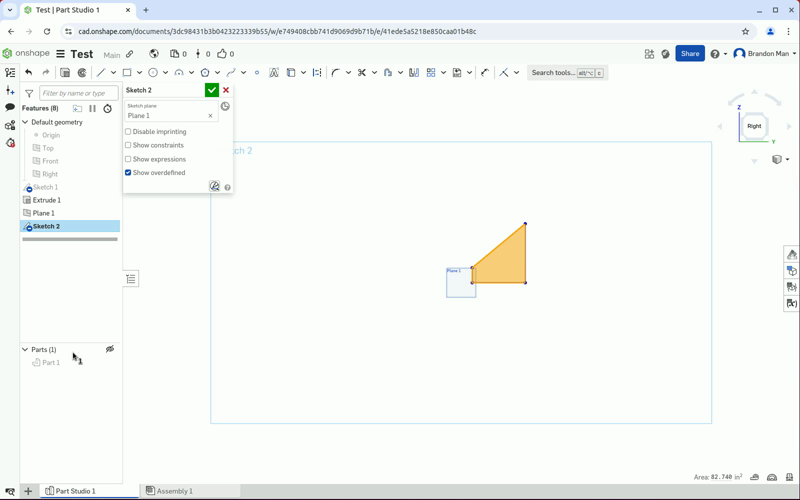
key(shift+y)
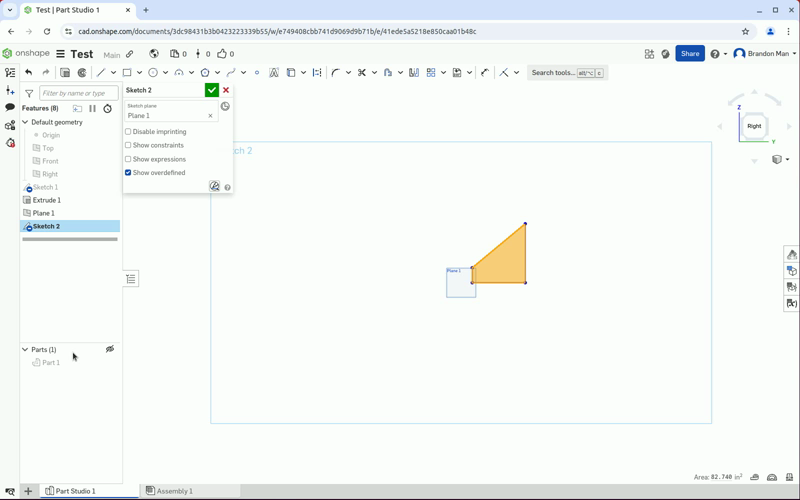
key(shift+e)
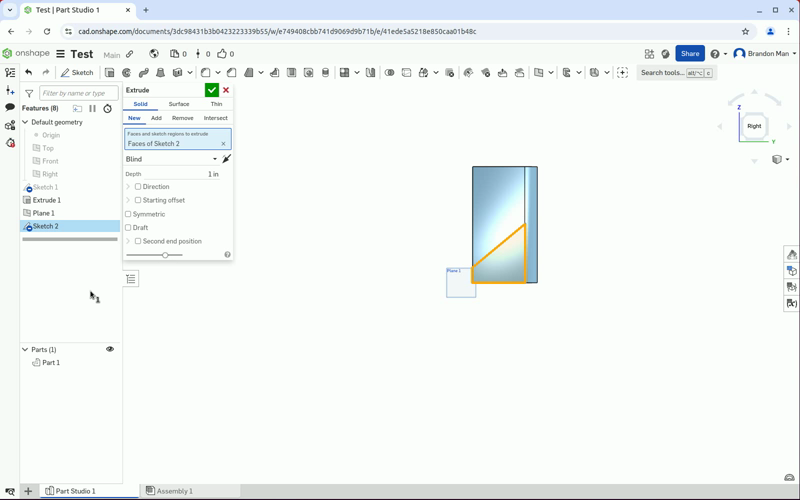
mouse_move(143, 106)
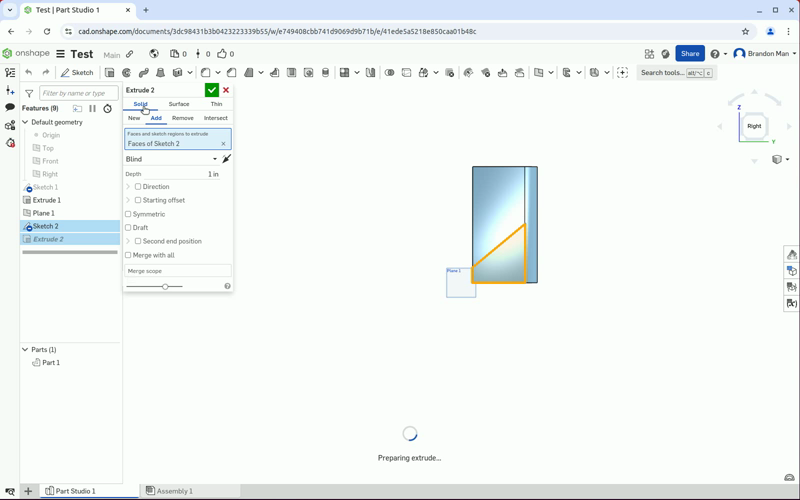
click(143, 106)
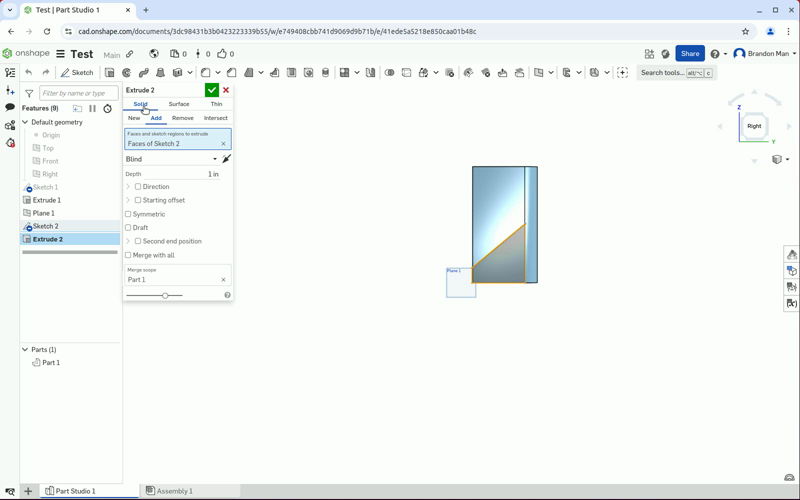
mouse_move(186, 120)
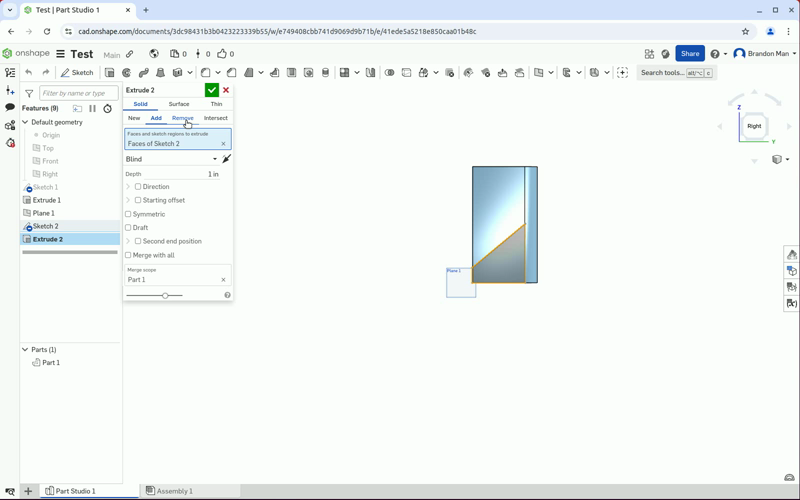
click(186, 120)
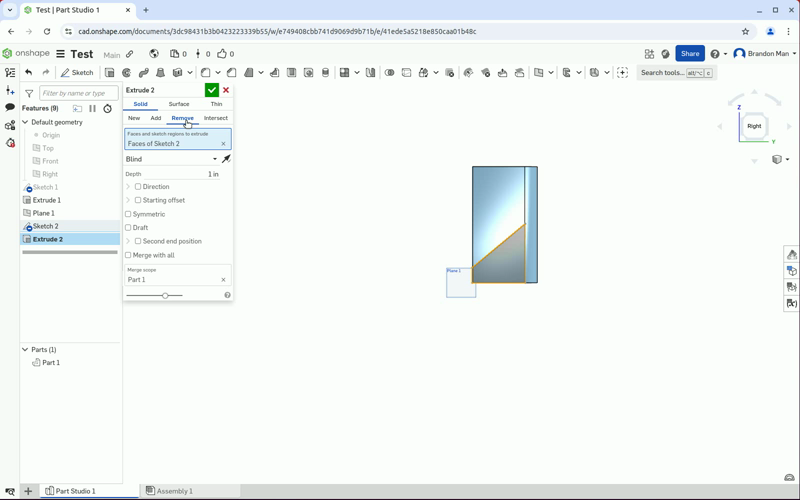
key(tab, 4)
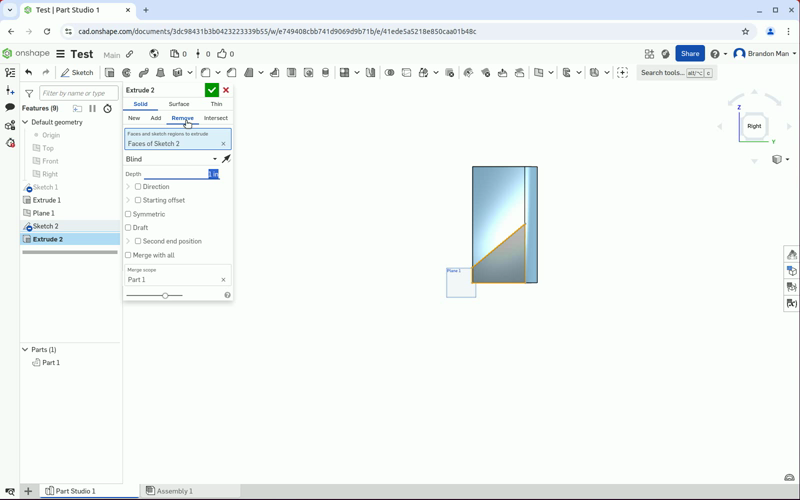
text(30.811)
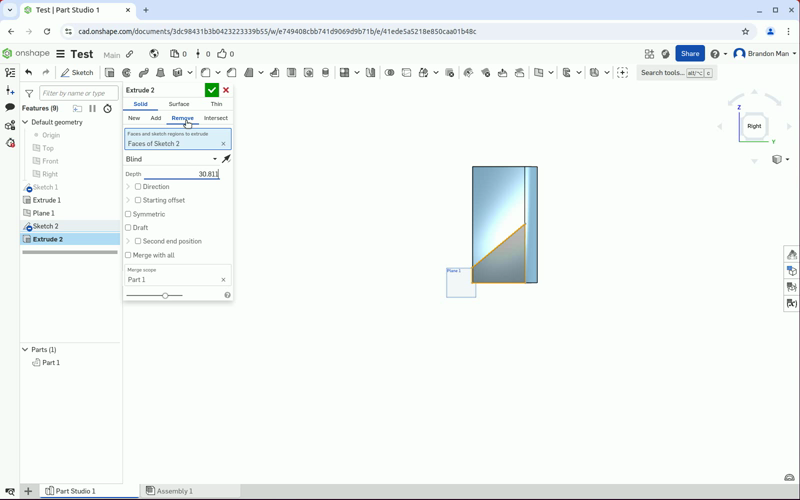
key(tab, 6)
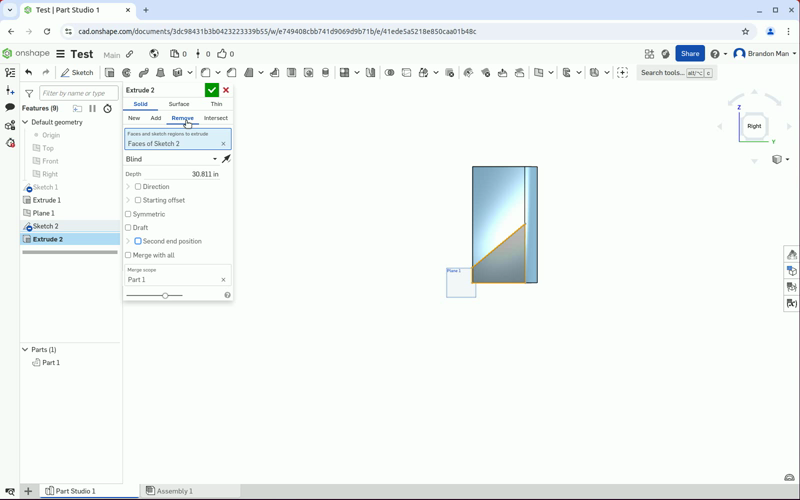
key(space)
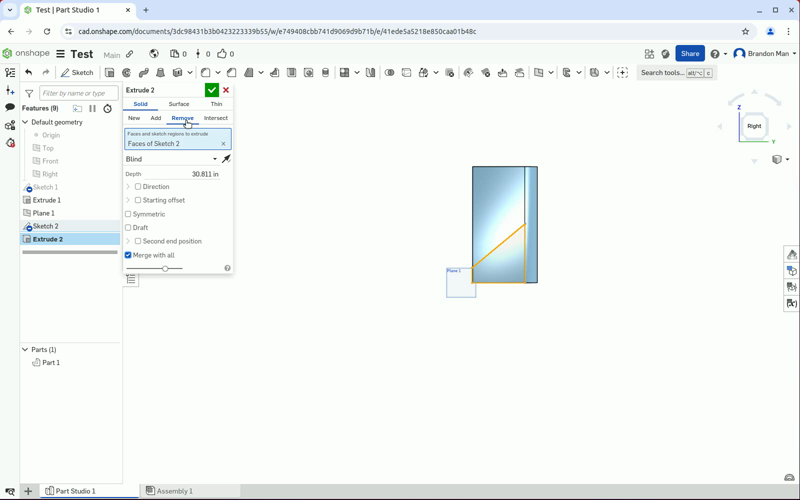
key(enter)
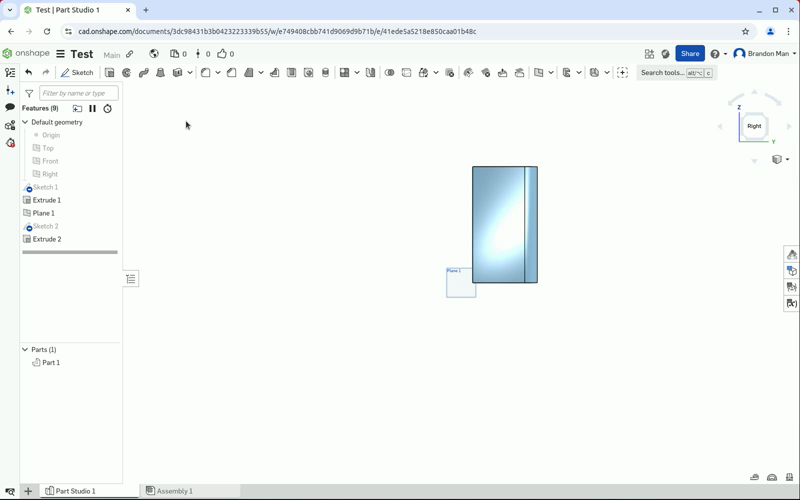
key(shift+h)
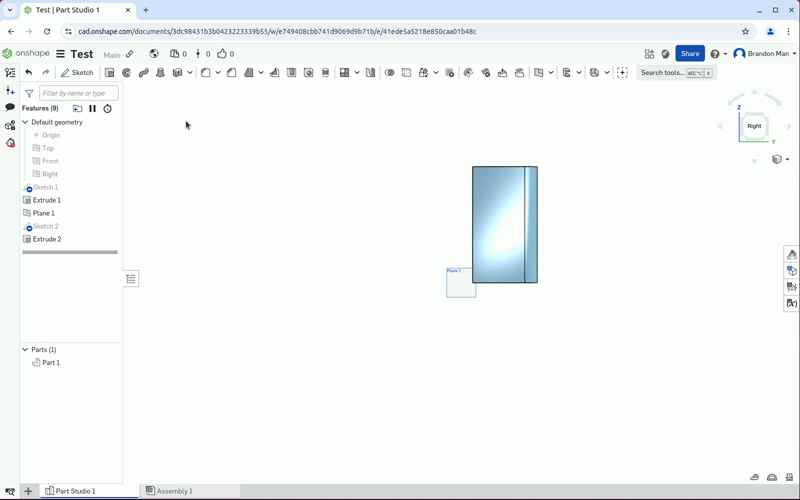
key(shift+h)
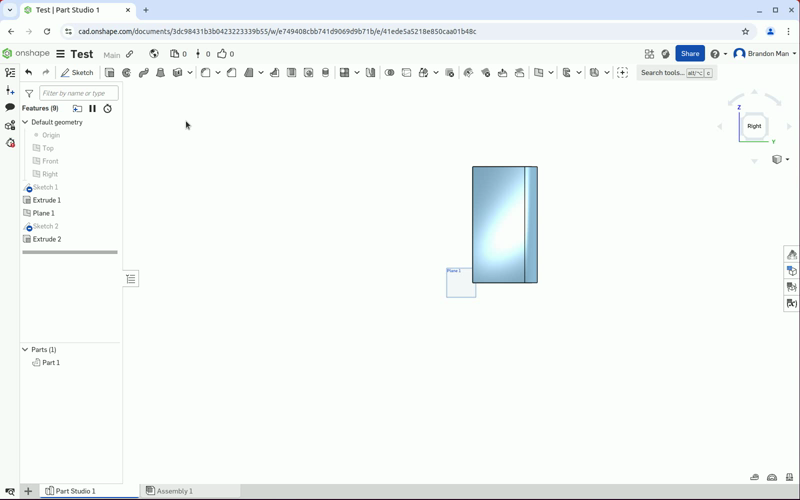
mouse_move(73, 189)
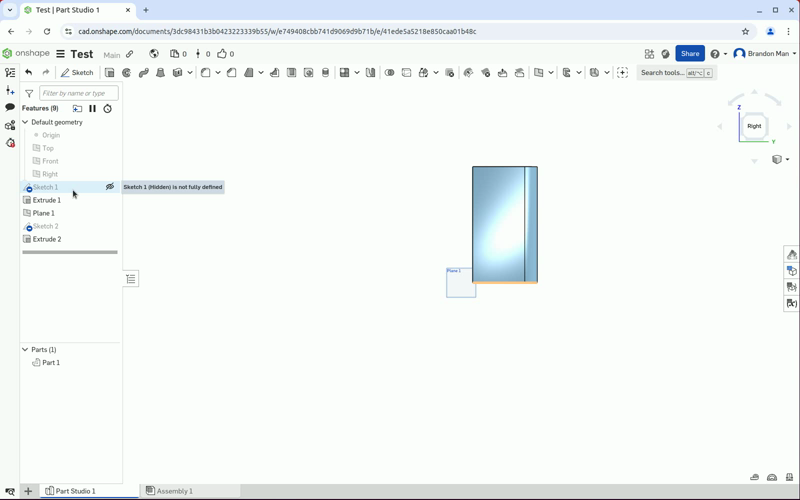
click(73, 189)
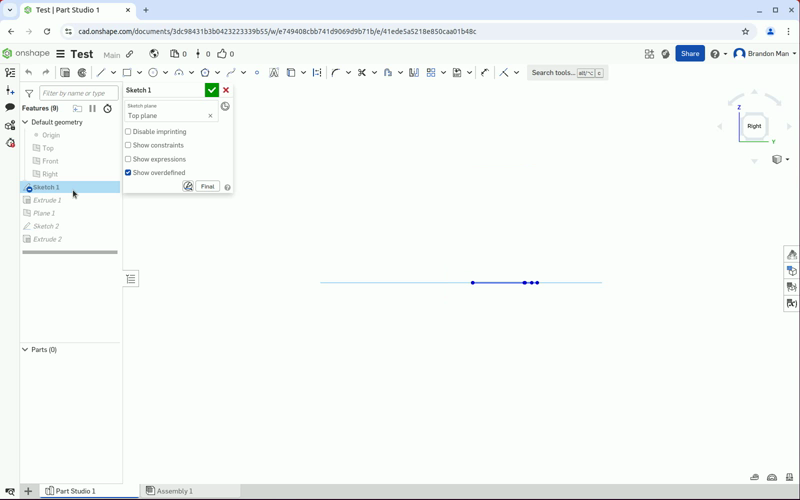
mouse_move(229, 92)
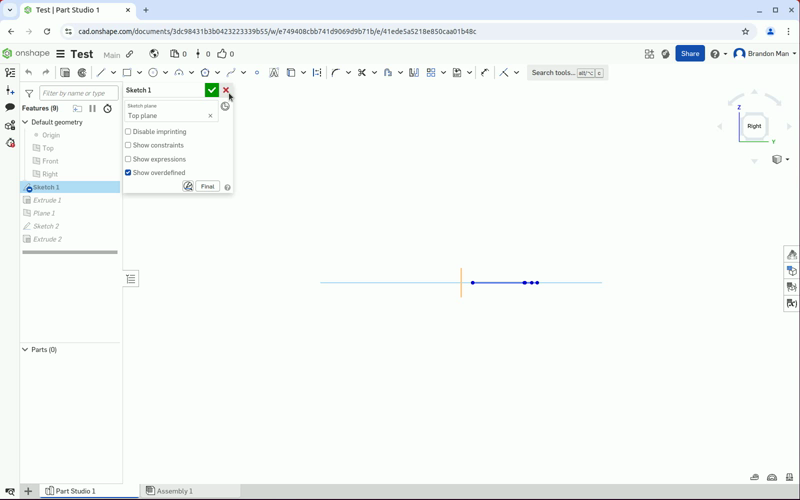
click(229, 92)
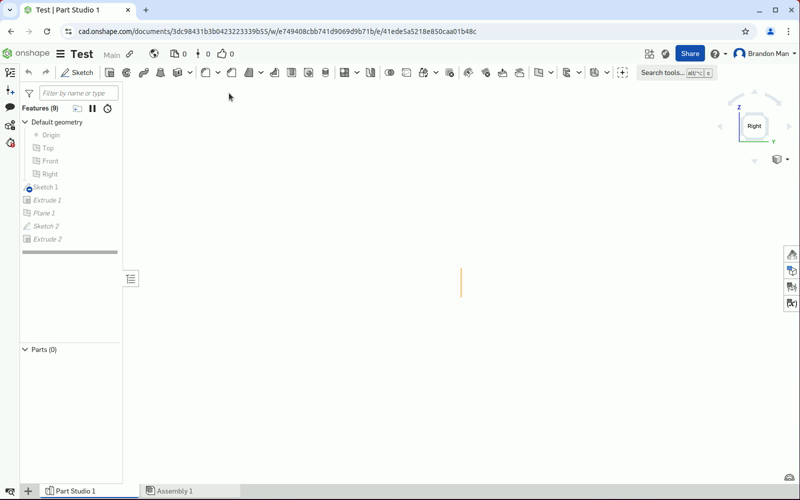
key(shift+s)
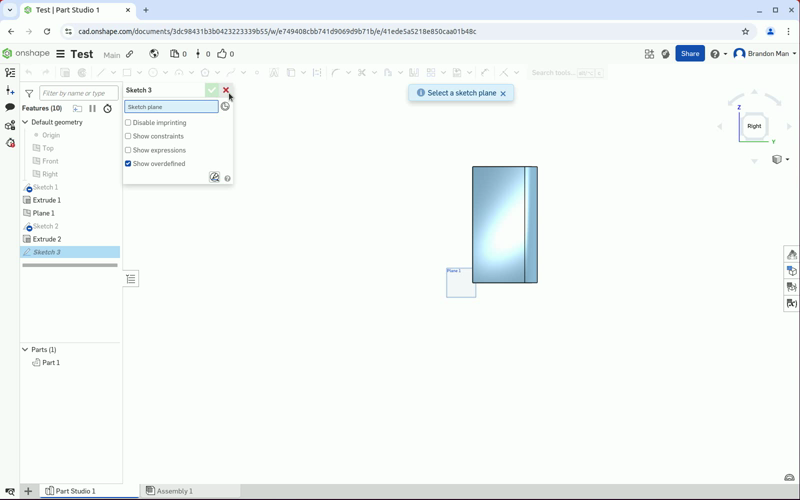
mouse_move(73, 215)
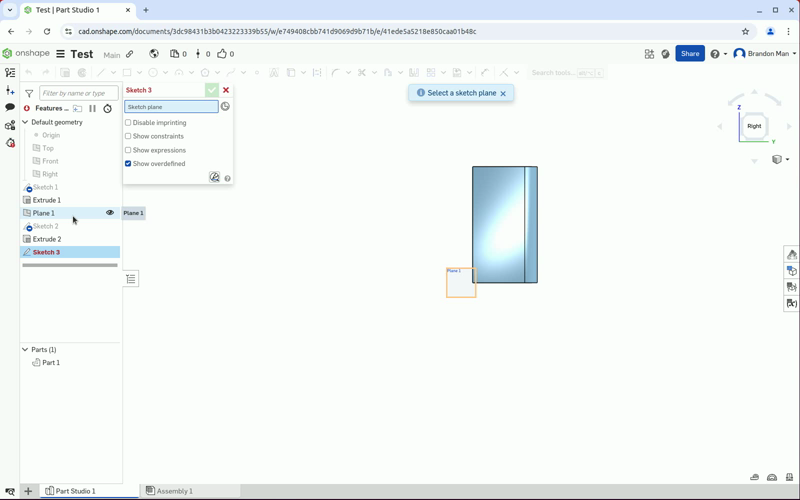
click(73, 215)
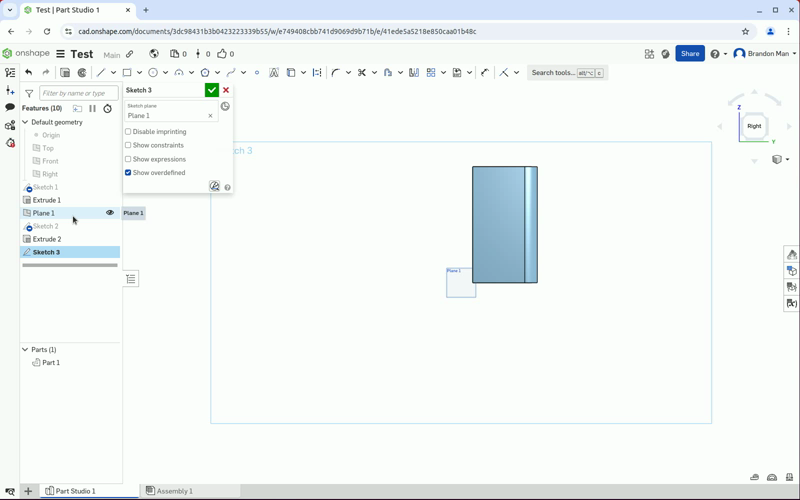
mouse_move(73, 352)
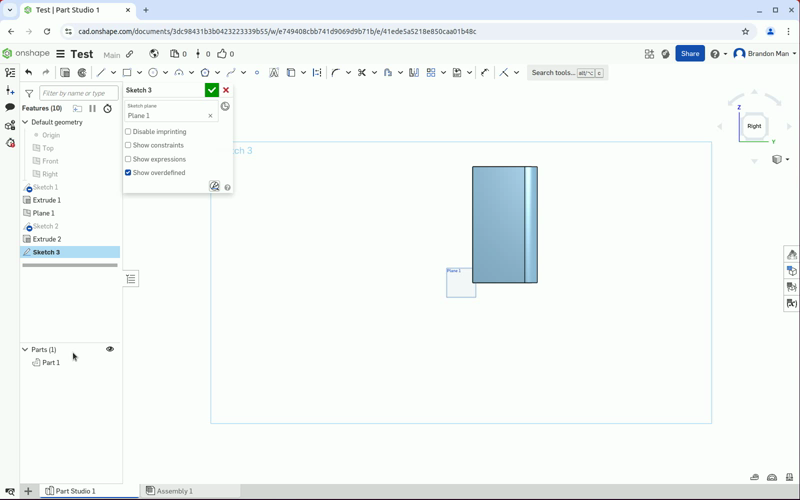
key(y)
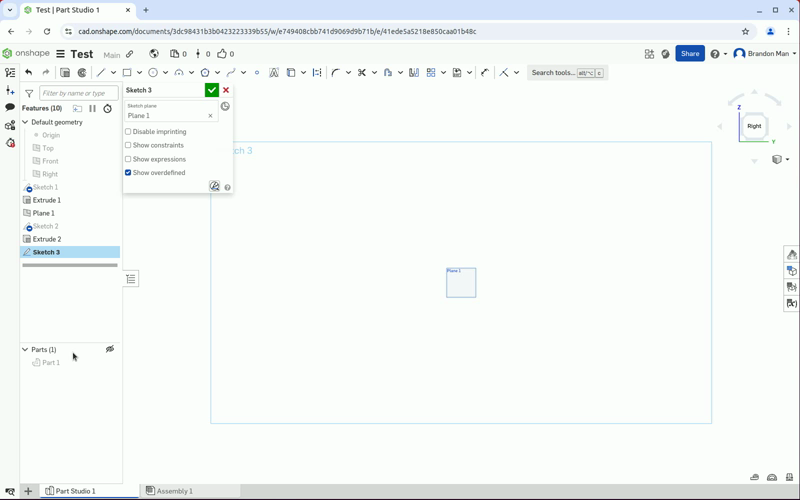
key(l)
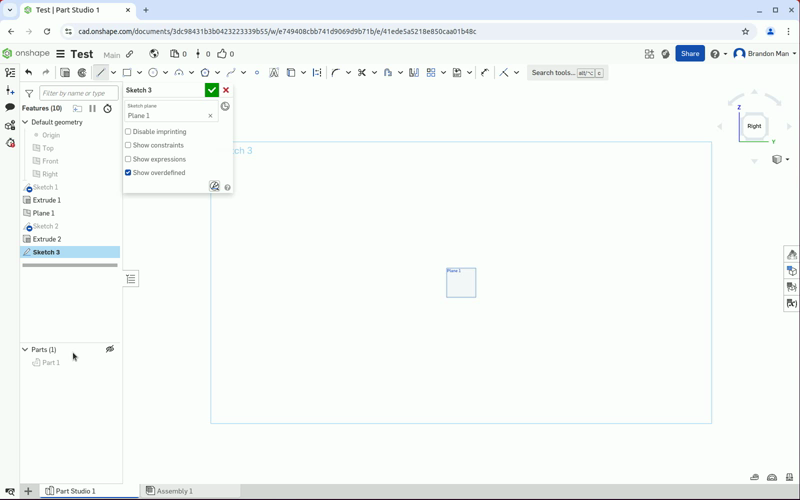
key_down(shift)
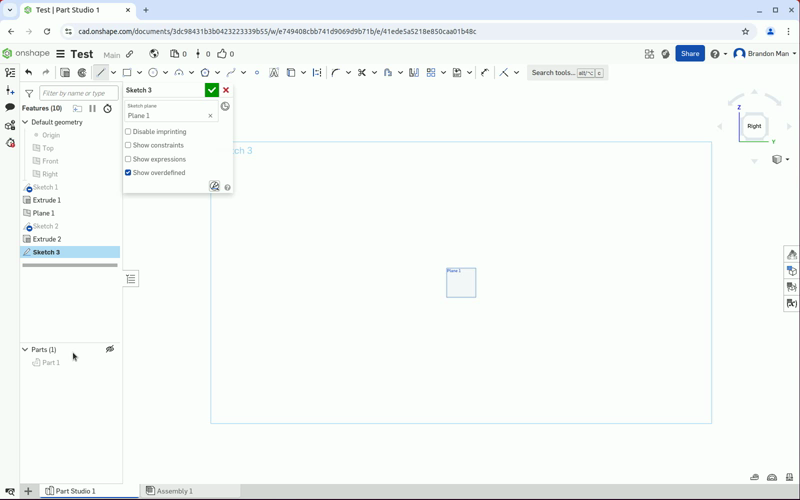
mouse_move(472, 180)
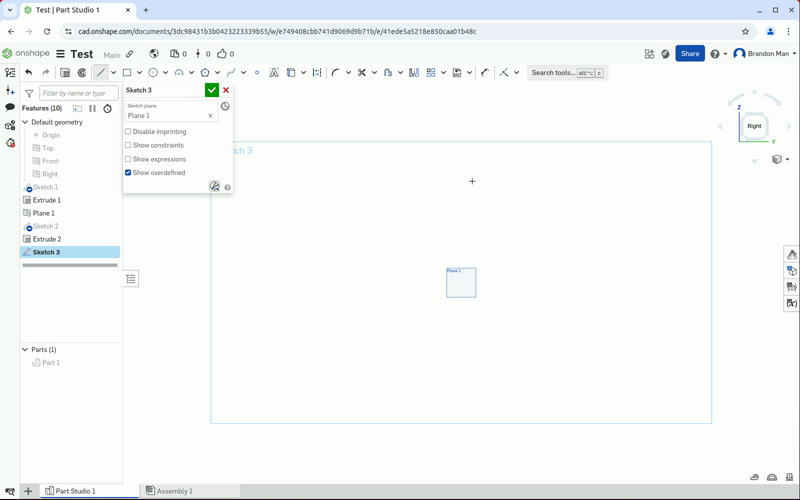
click(472, 180)
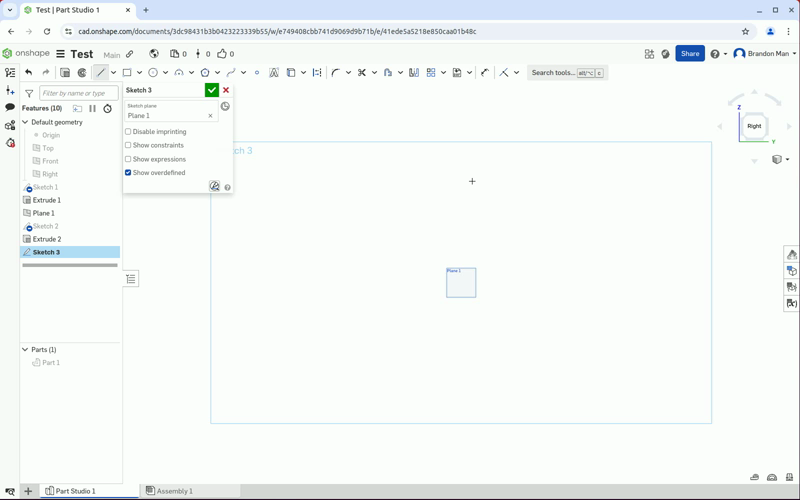
key_up(shift)
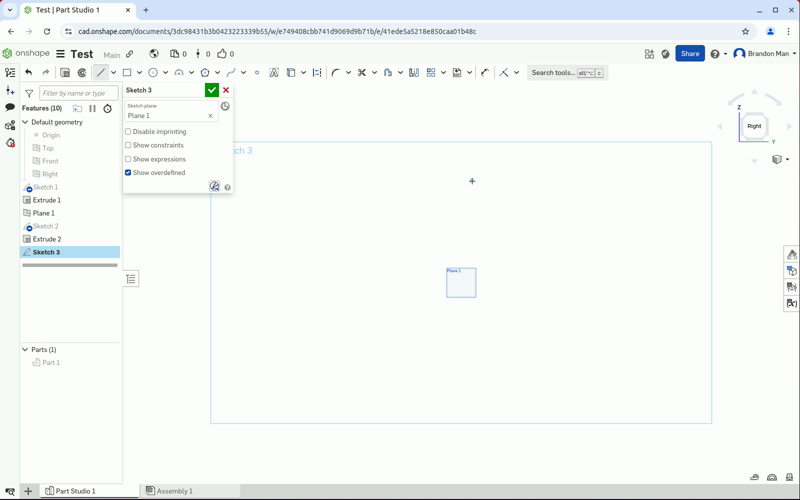
key_down(shift)
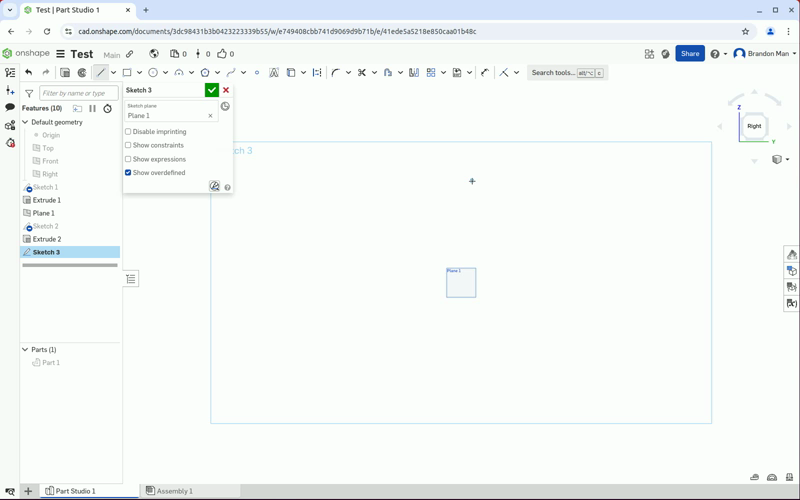
mouse_move(525, 225)
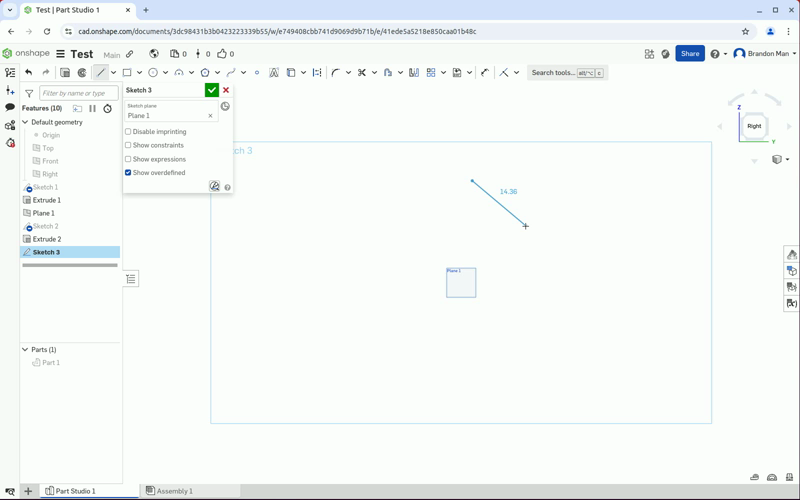
click(525, 225)
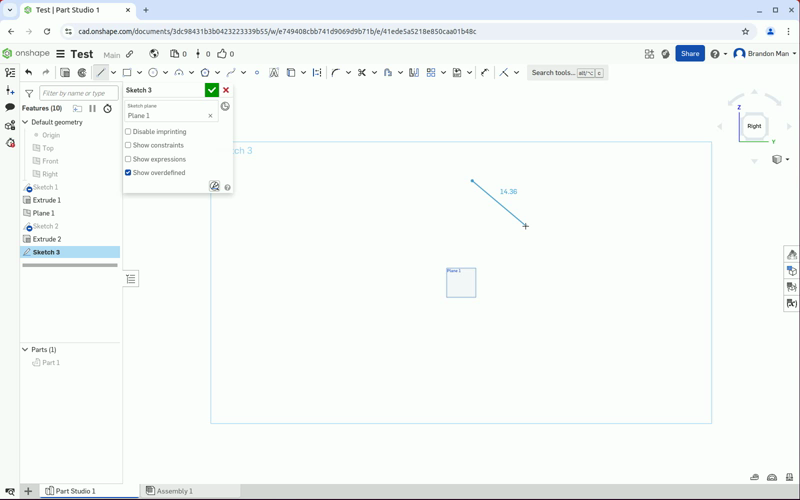
key_up(shift)
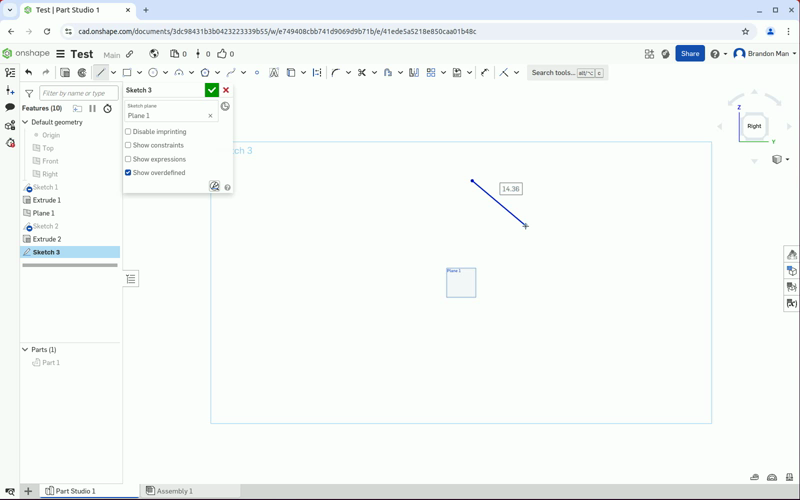
key_down(shift)
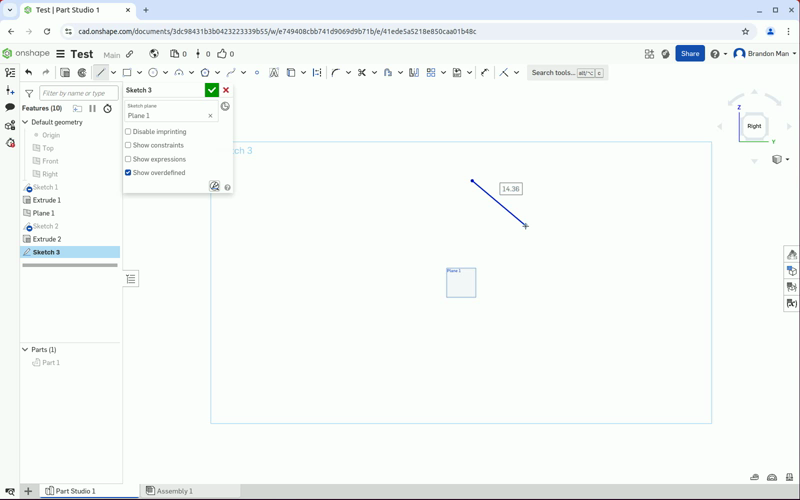
mouse_move(555, 225)
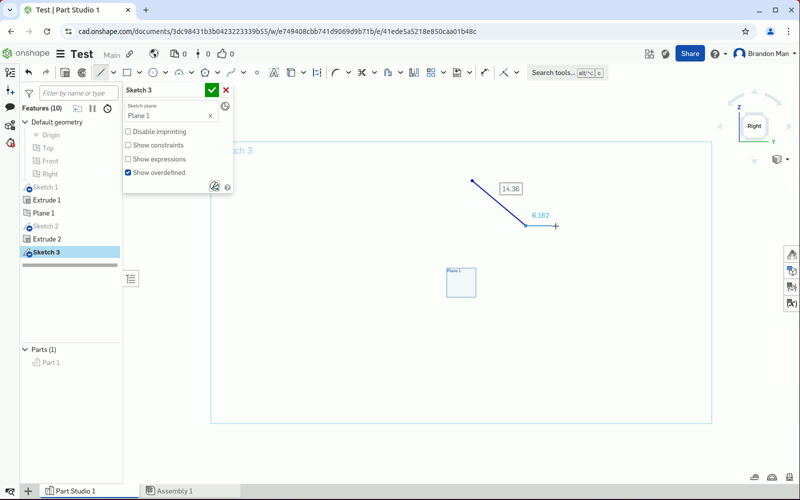
mouse_move(525, 166)
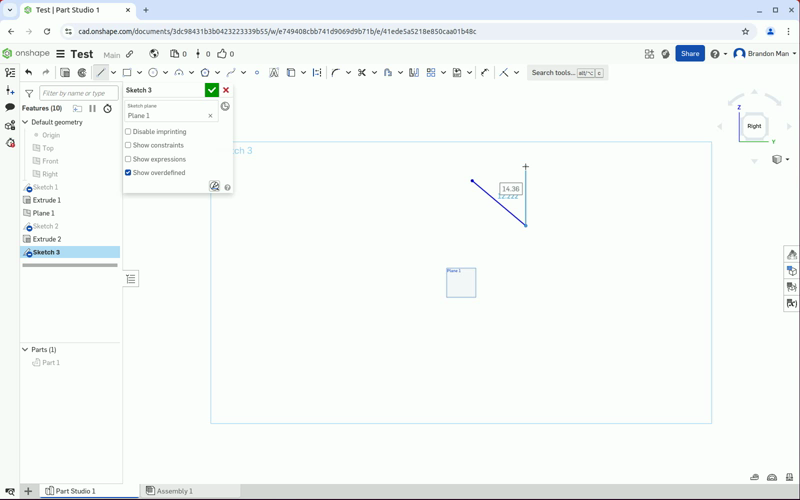
click(525, 166)
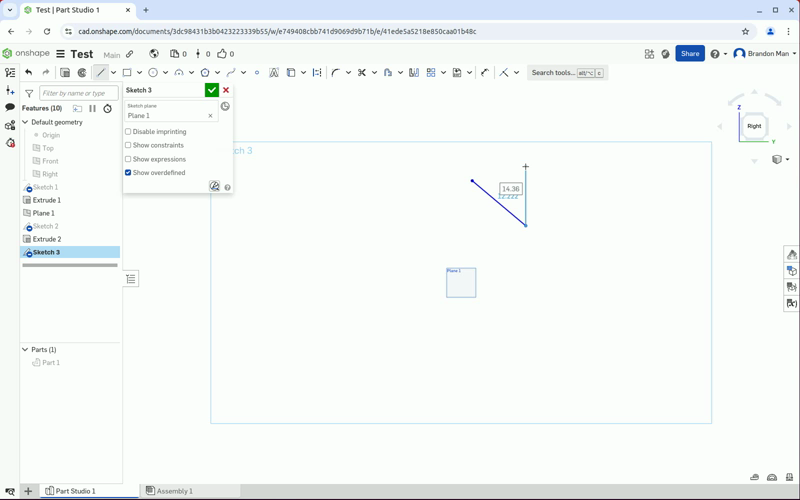
key_up(shift)
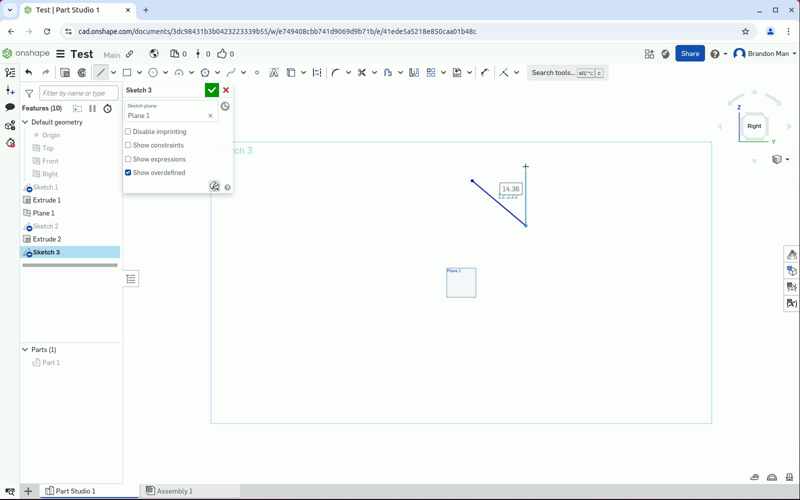
key_down(shift)
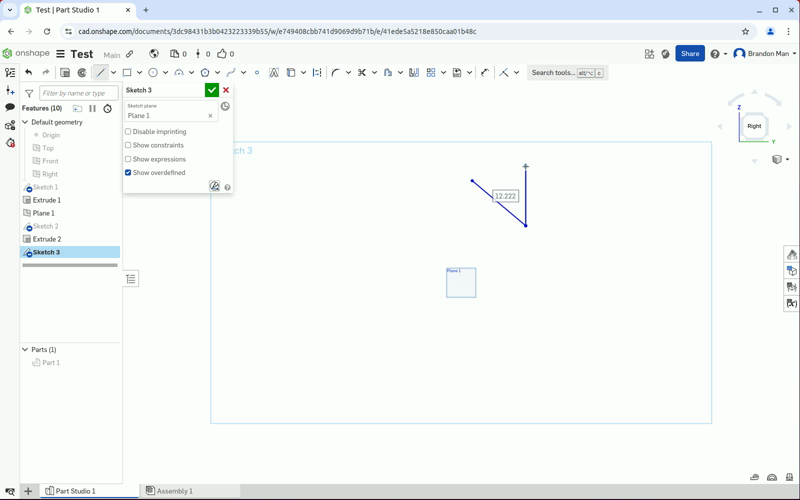
mouse_move(555, 166)
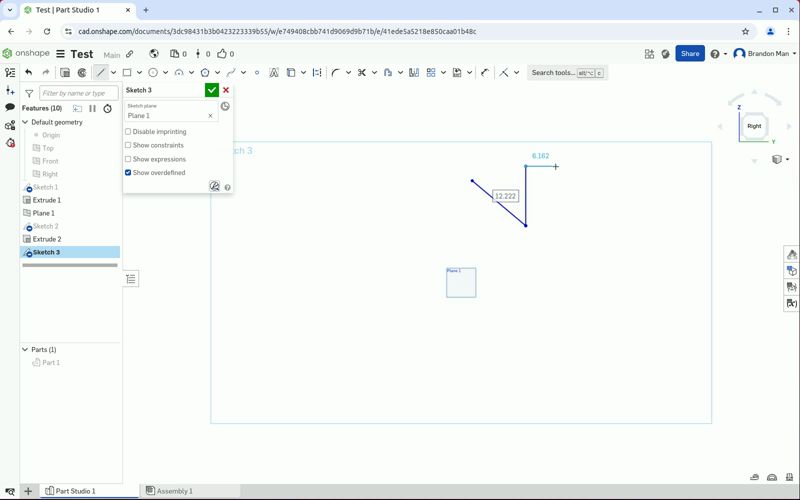
mouse_move(472, 166)
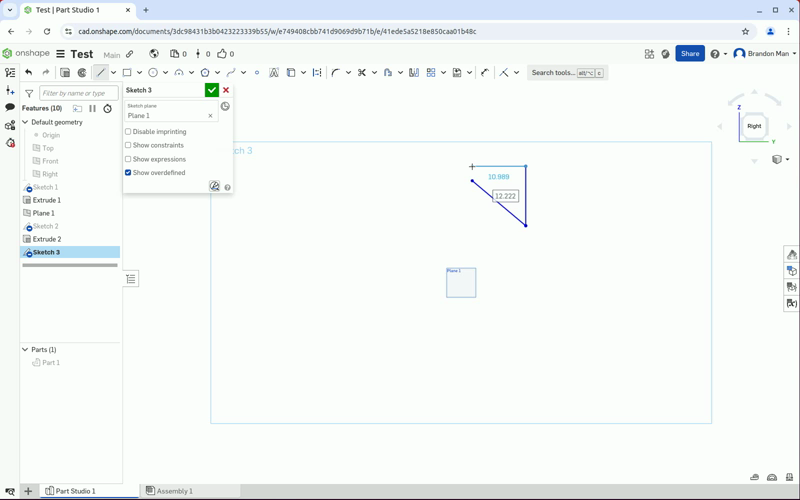
click(472, 166)
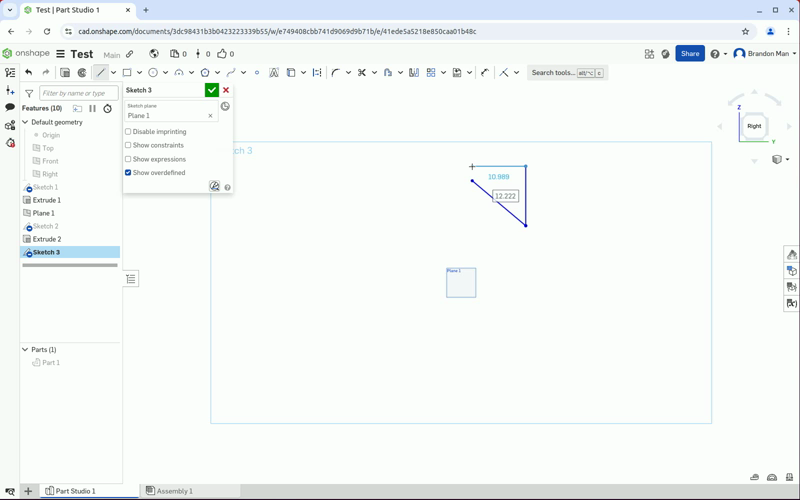
key_up(shift)
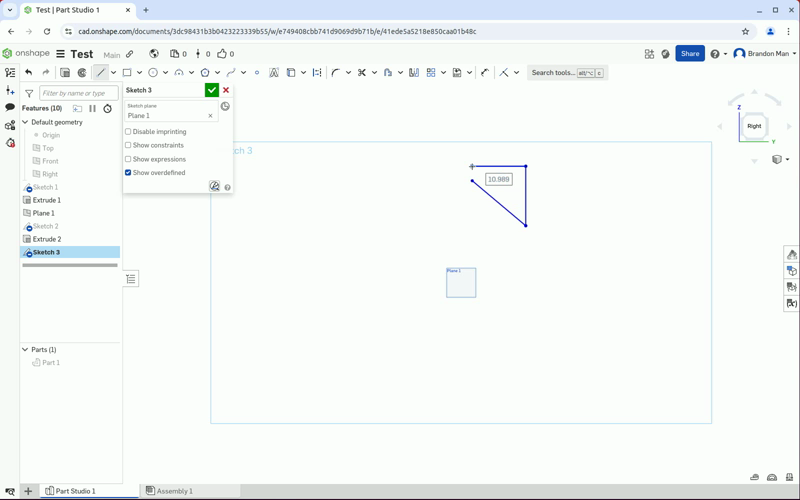
mouse_move(502, 166)
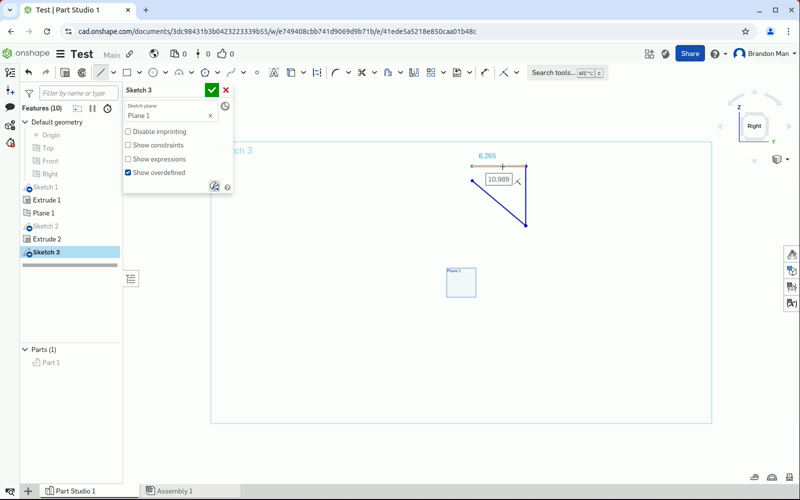
key_down(shift)
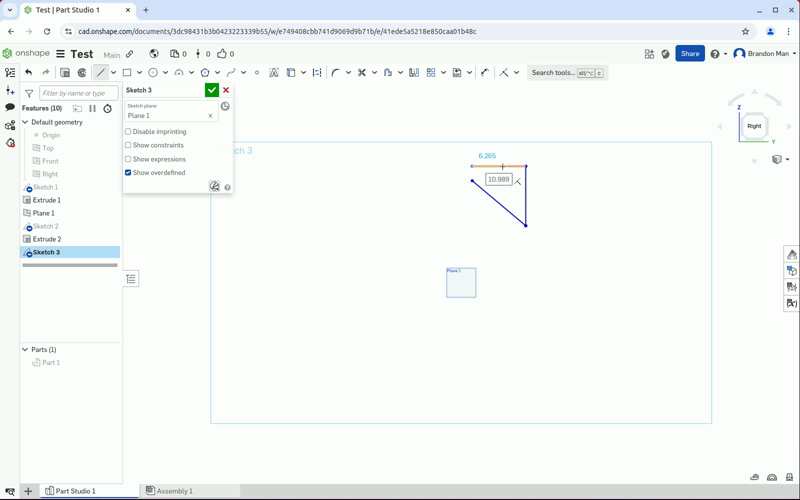
mouse_move(472, 180)
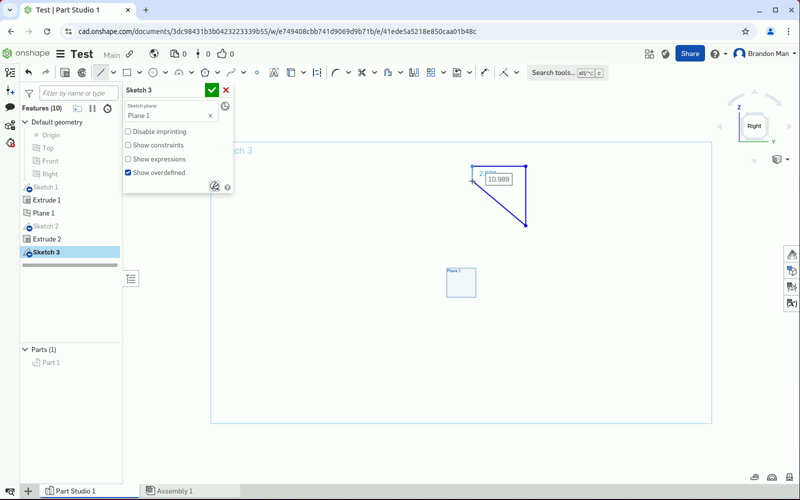
key_up(shift)
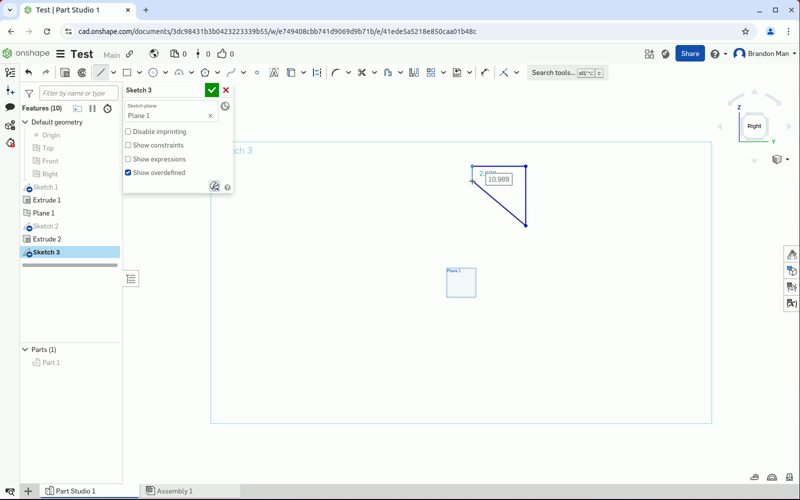
click(472, 180)
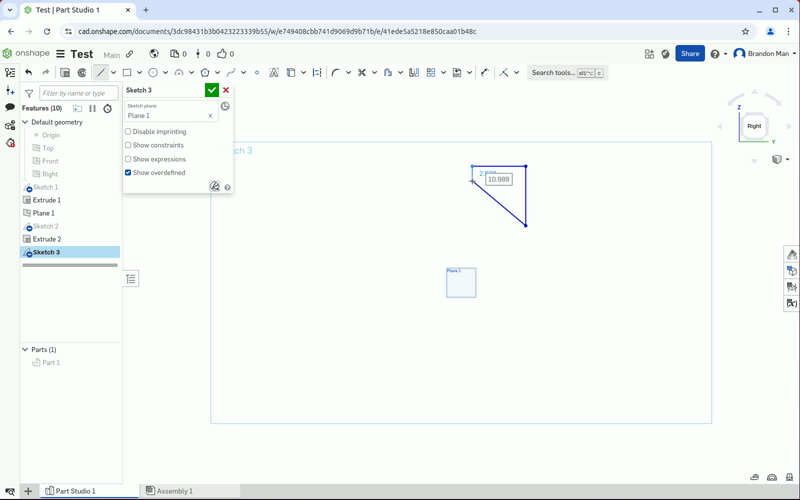
key(esc)
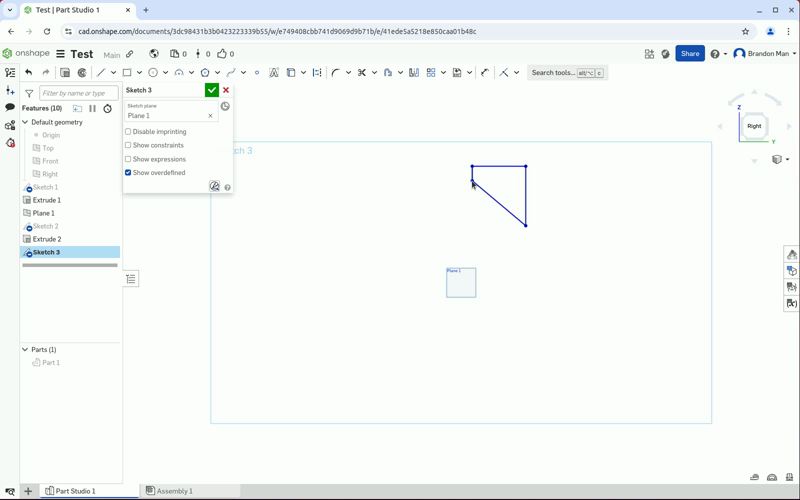
mouse_move(483, 170)
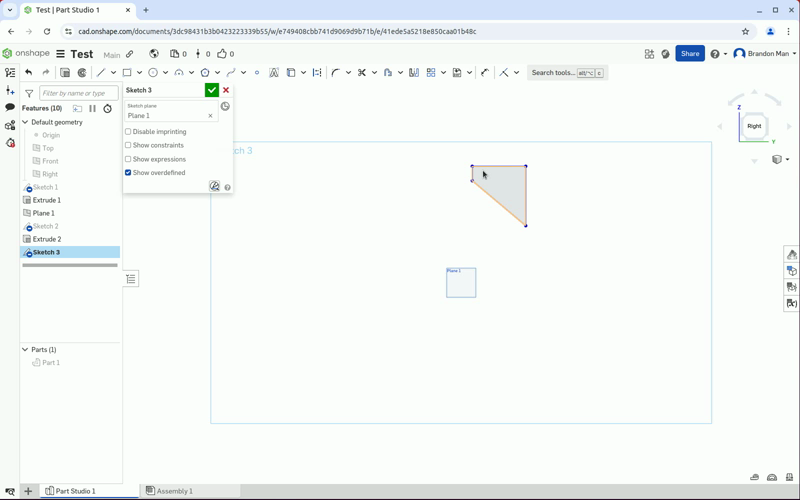
click(483, 170)
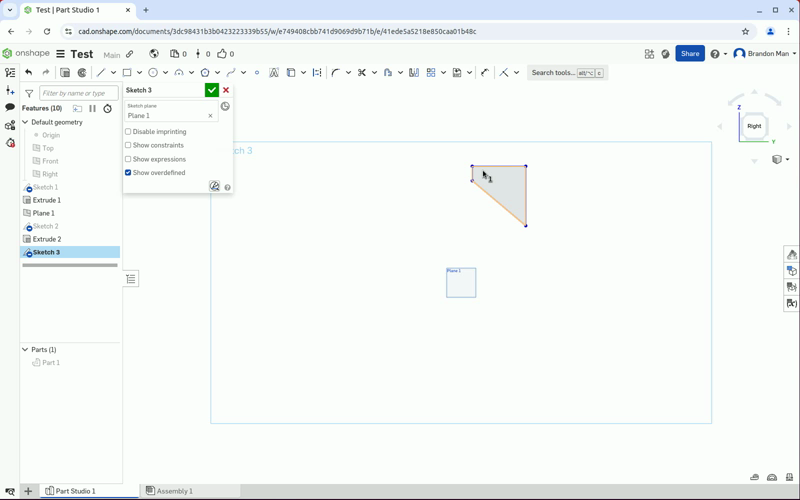
mouse_move(73, 352)
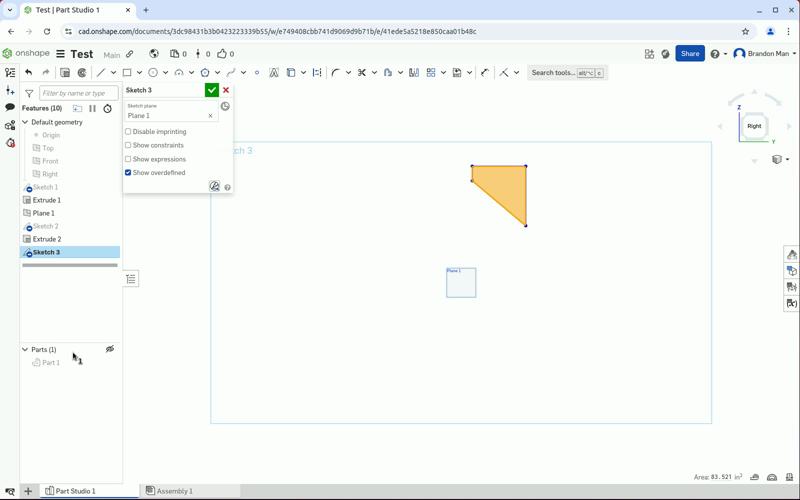
key(shift+y)
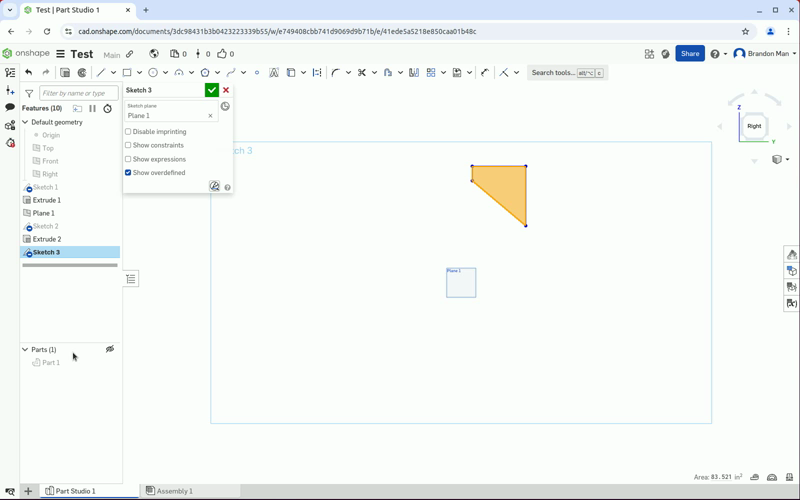
key(shift+e)
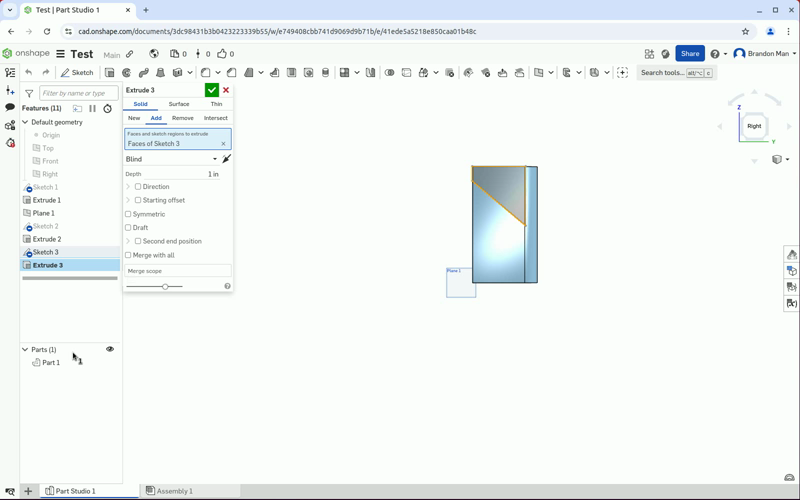
mouse_move(143, 106)
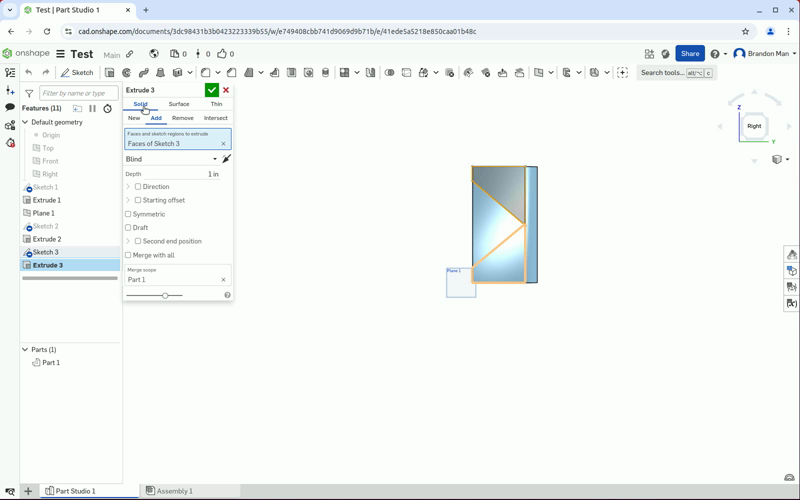
click(143, 106)
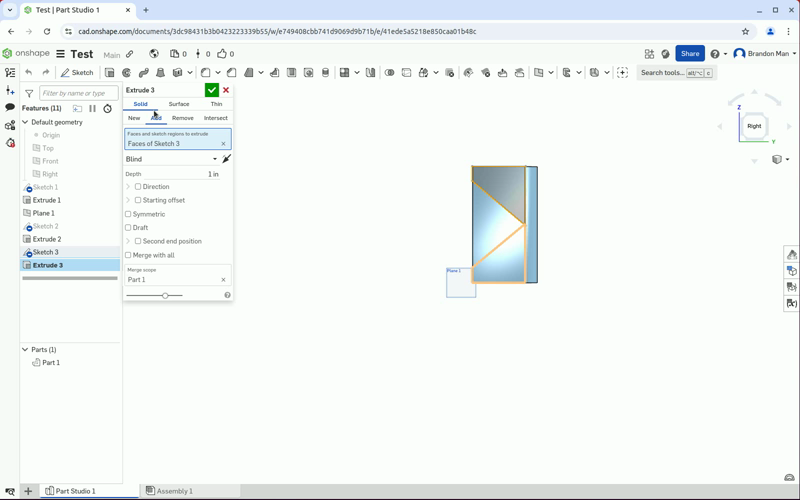
mouse_move(186, 120)
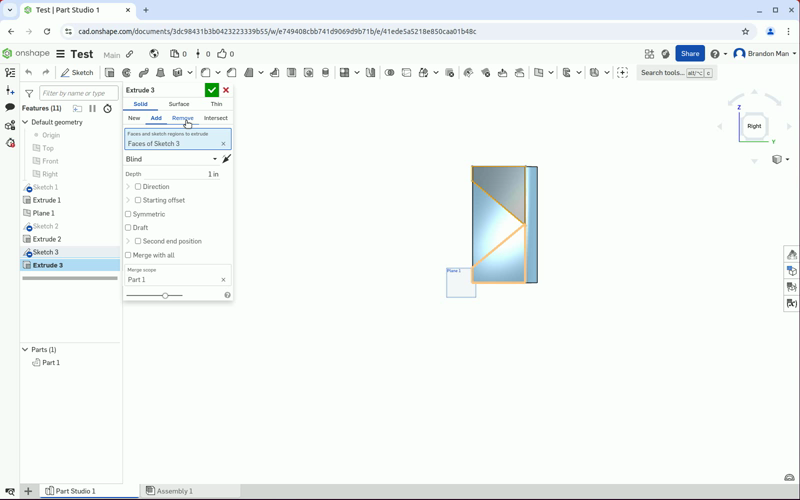
click(186, 120)
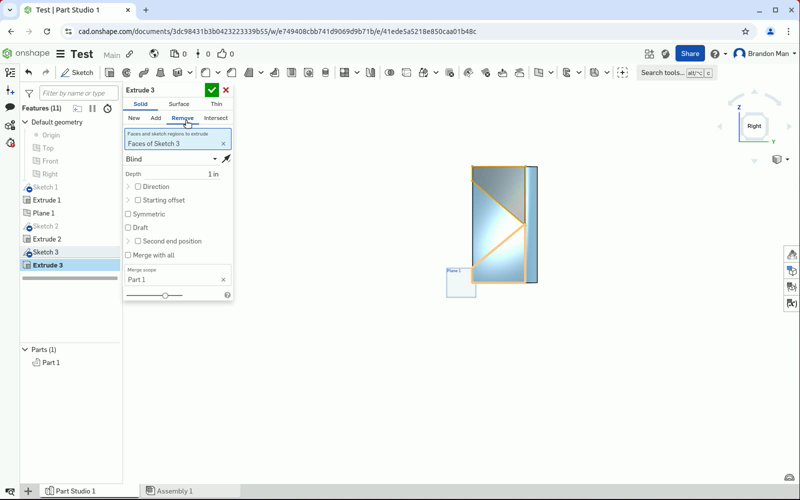
key(tab, 4)
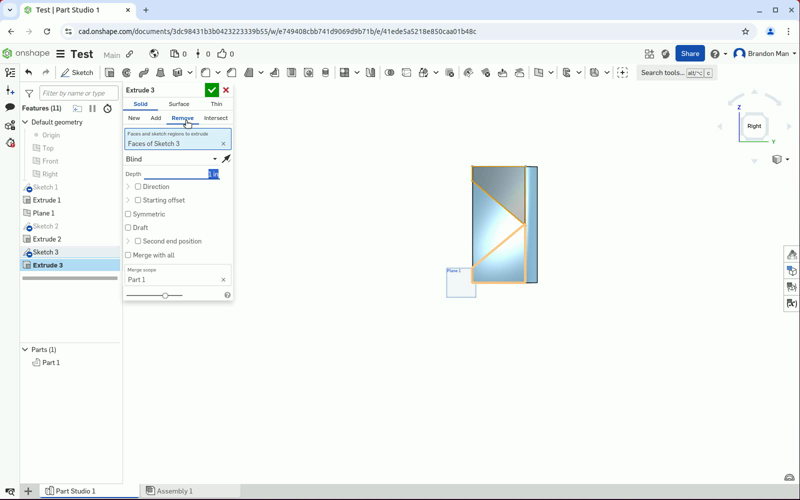
text(30.811)
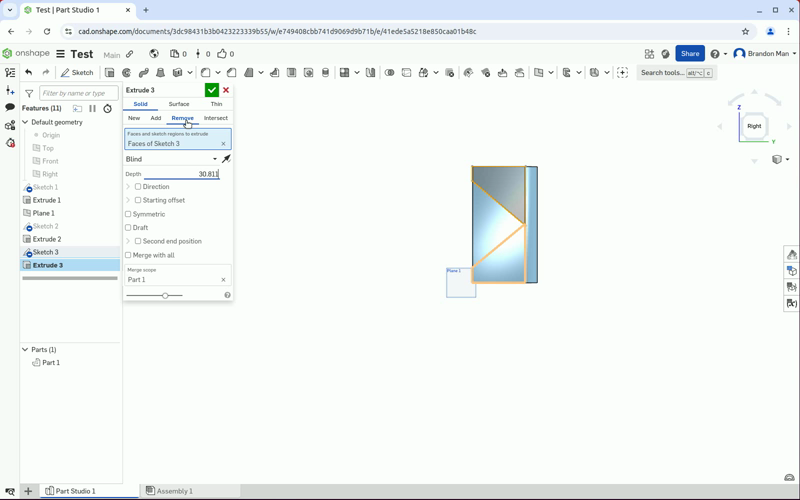
key(tab, 6)
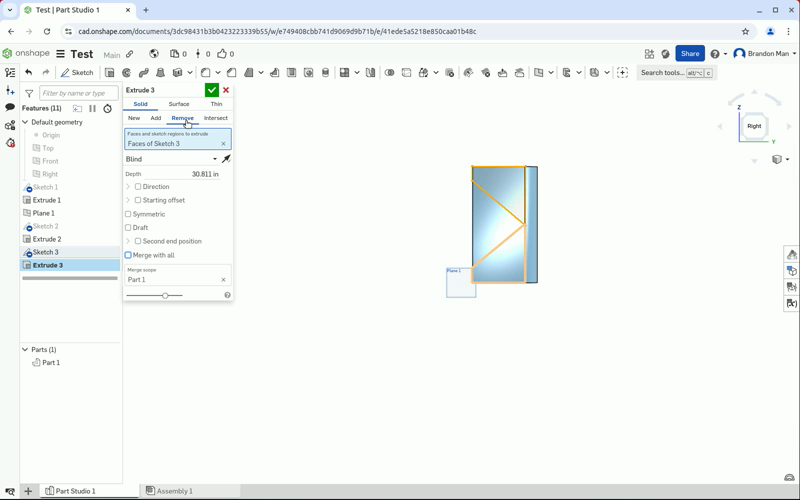
key(space)
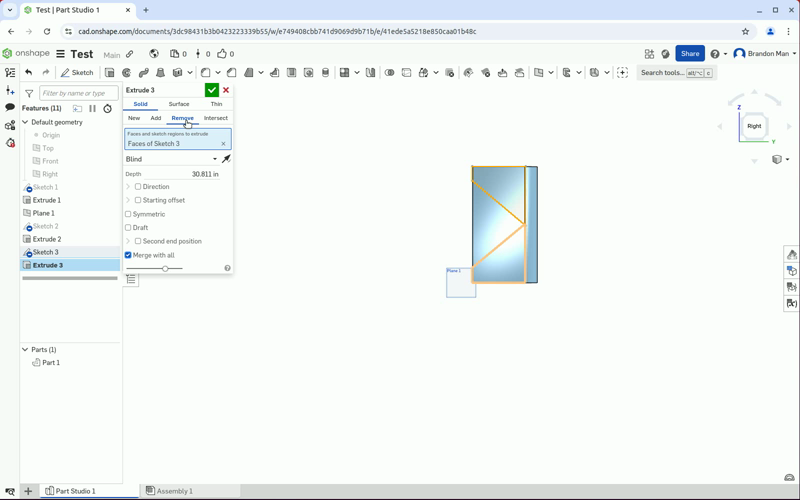
key(enter)
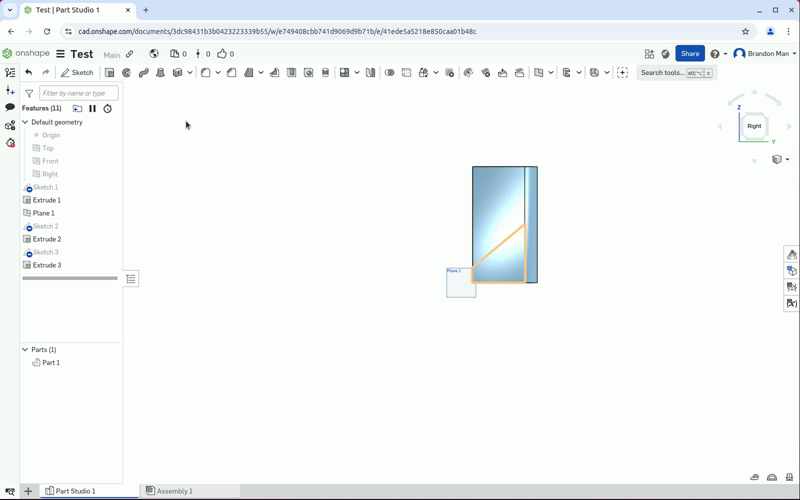
key(shift+h)
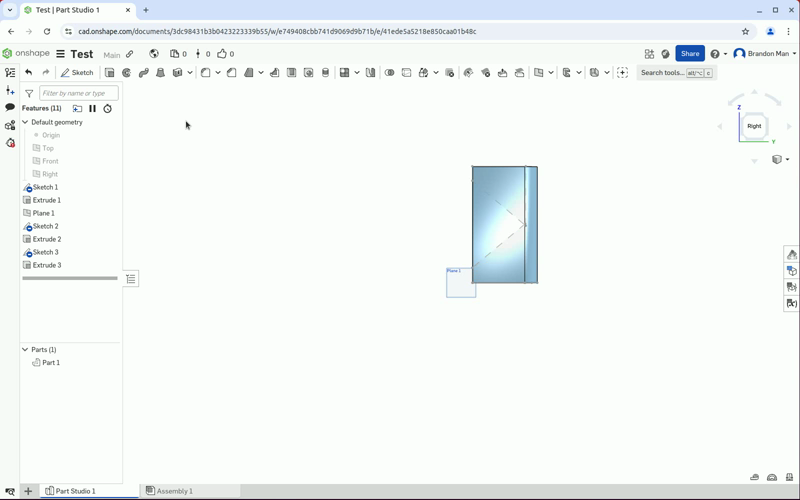
key(shift+h)
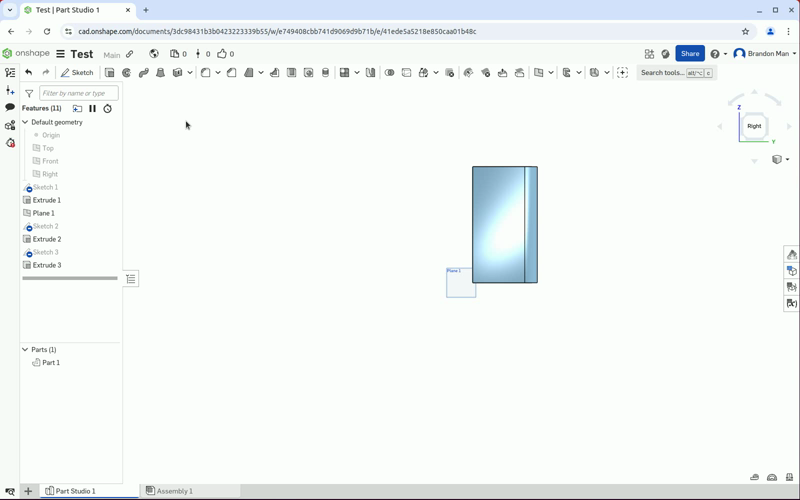
mouse_move(73, 189)
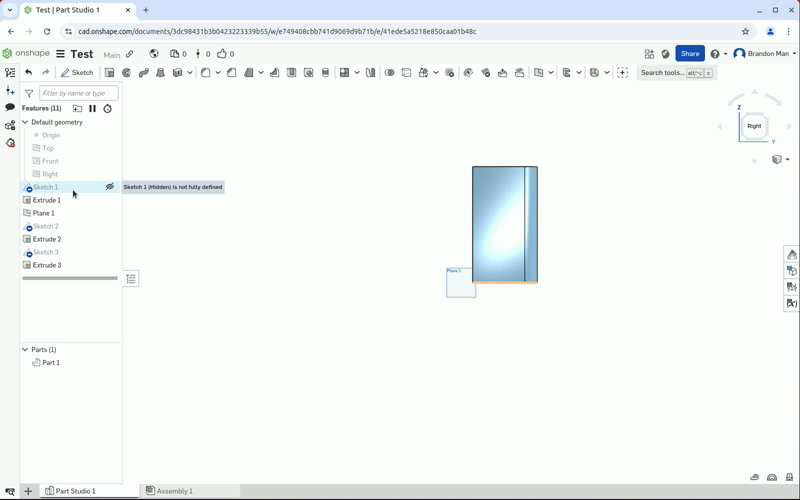
click(73, 189)
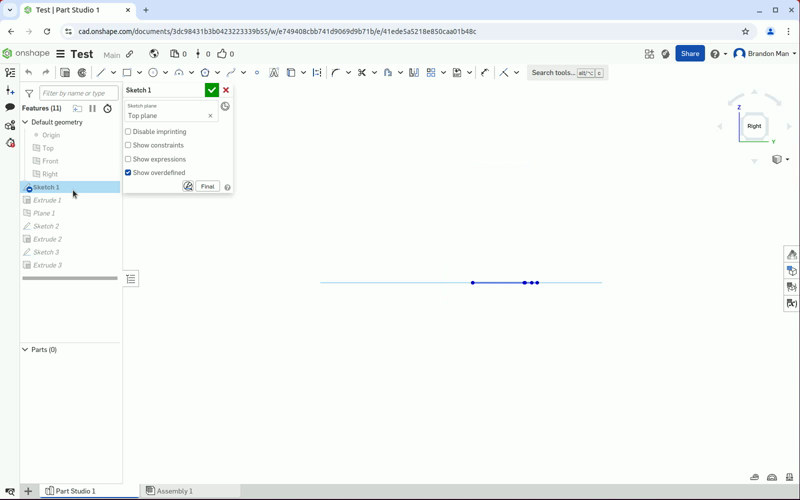
mouse_move(229, 92)
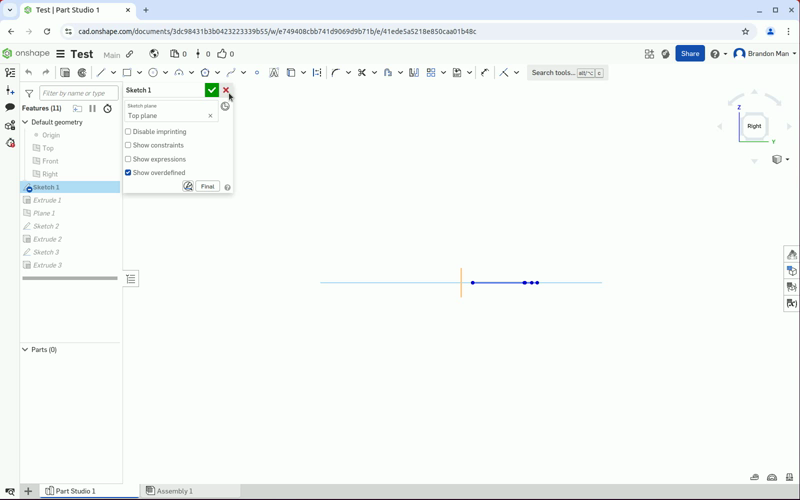
click(229, 92)
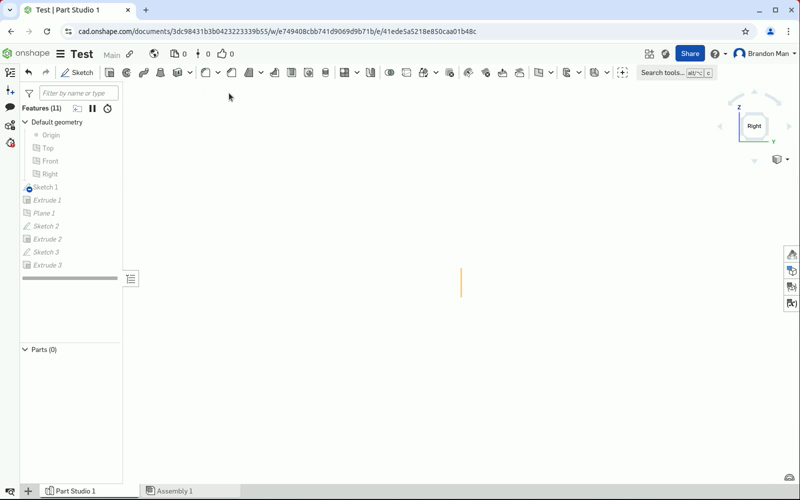
key(shift+s)
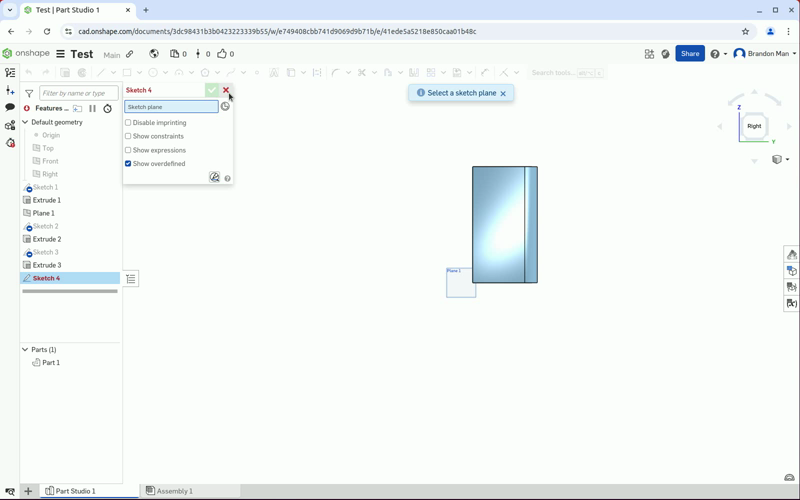
mouse_move(73, 215)
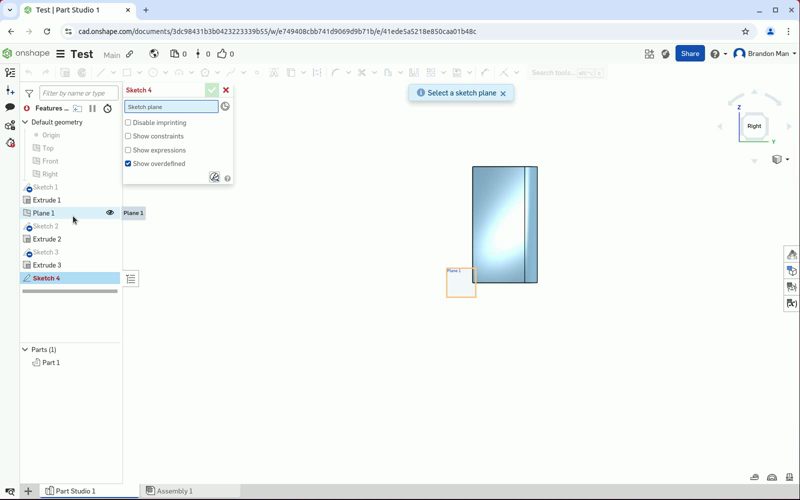
click(73, 215)
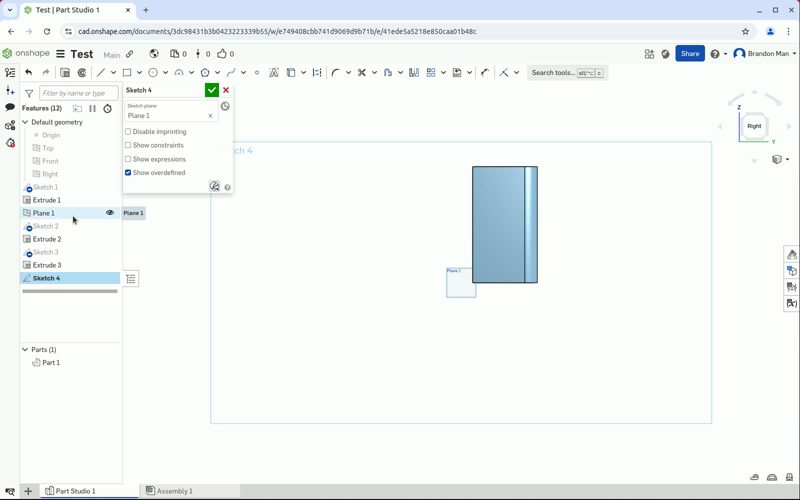
mouse_move(73, 352)
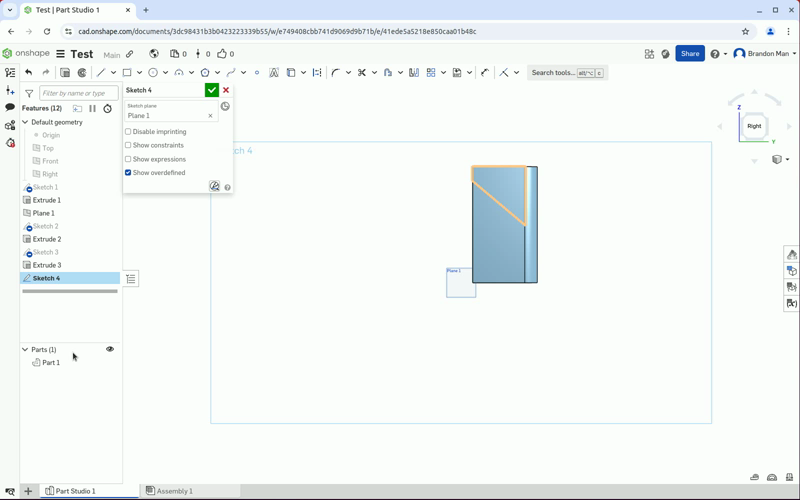
key(y)
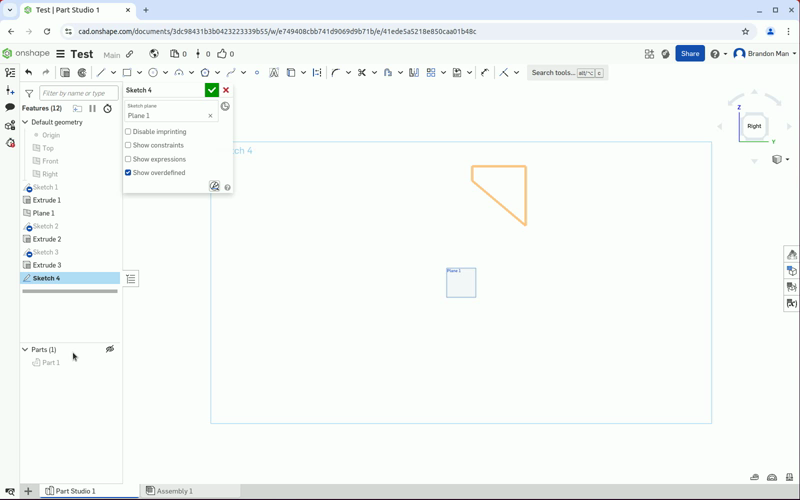
key(l)
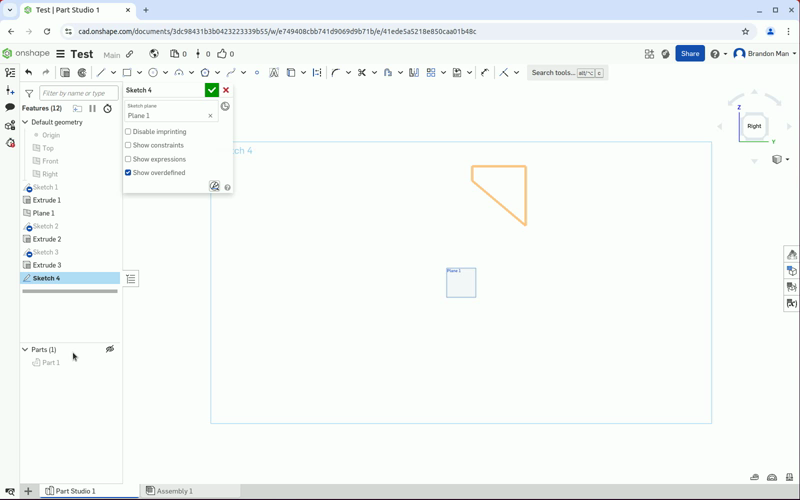
key_down(shift)
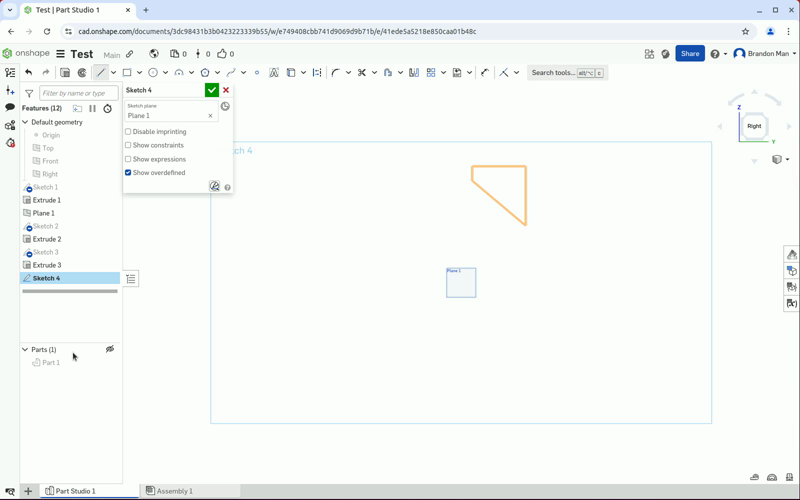
mouse_move(434, 300)
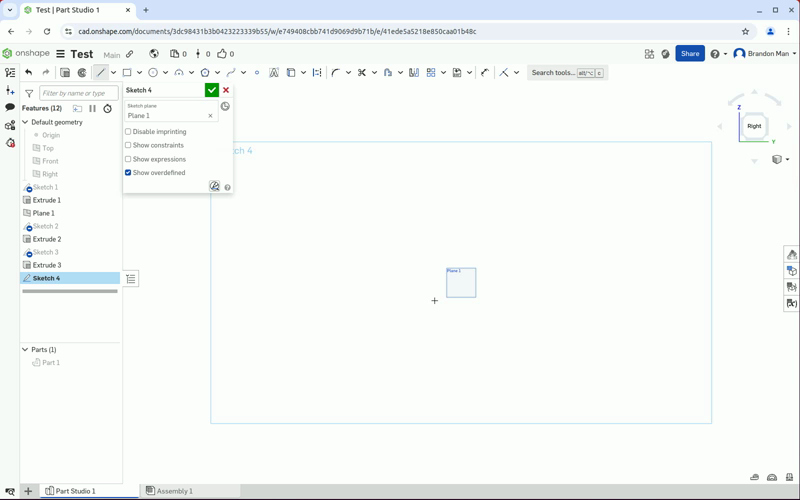
click(434, 300)
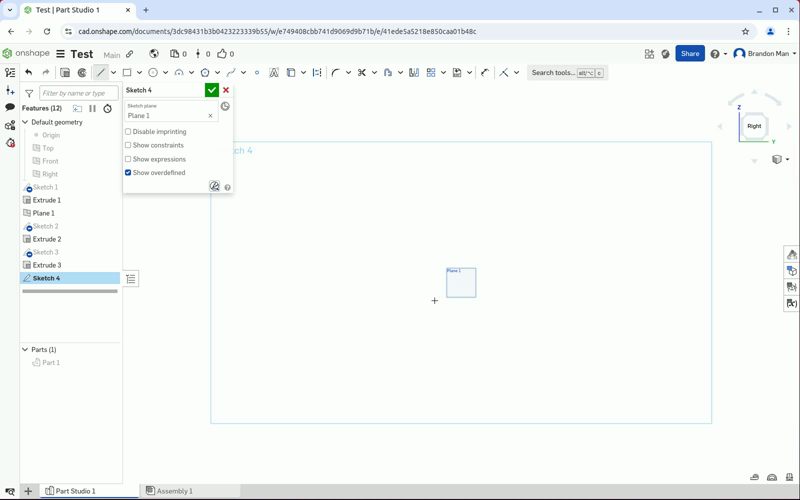
key_up(shift)
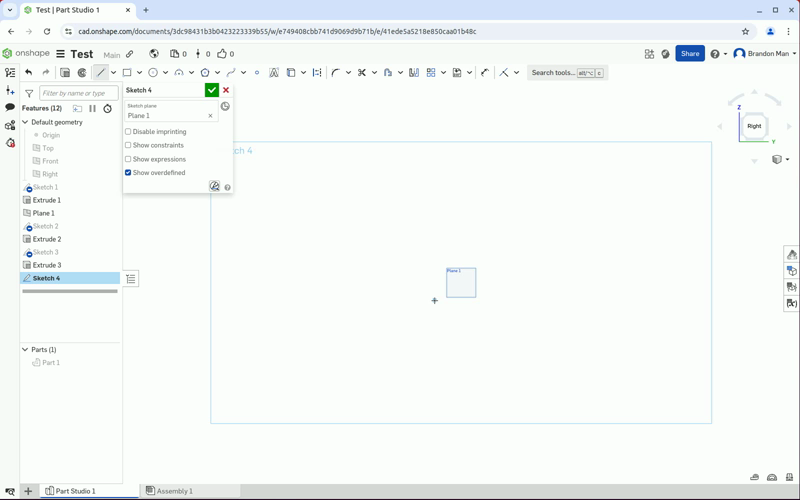
key_down(shift)
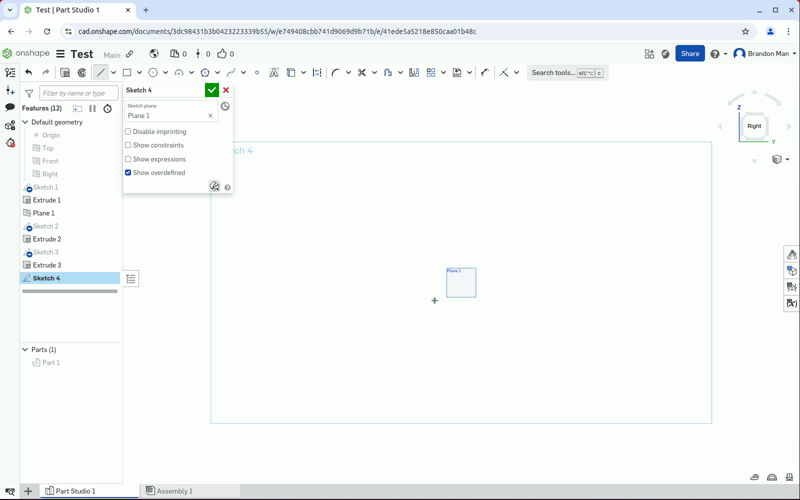
mouse_move(539, 300)
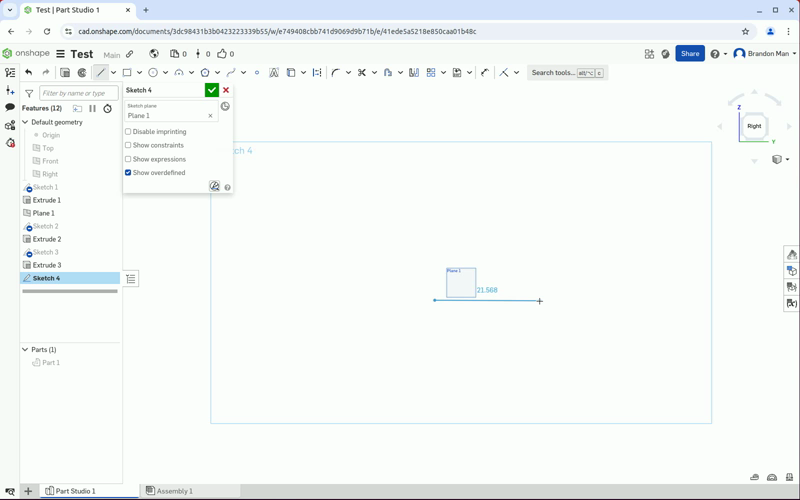
click(539, 300)
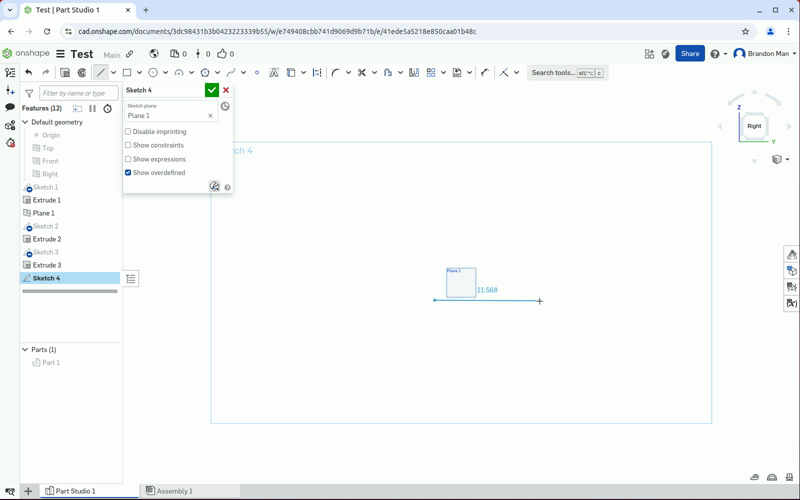
key_up(shift)
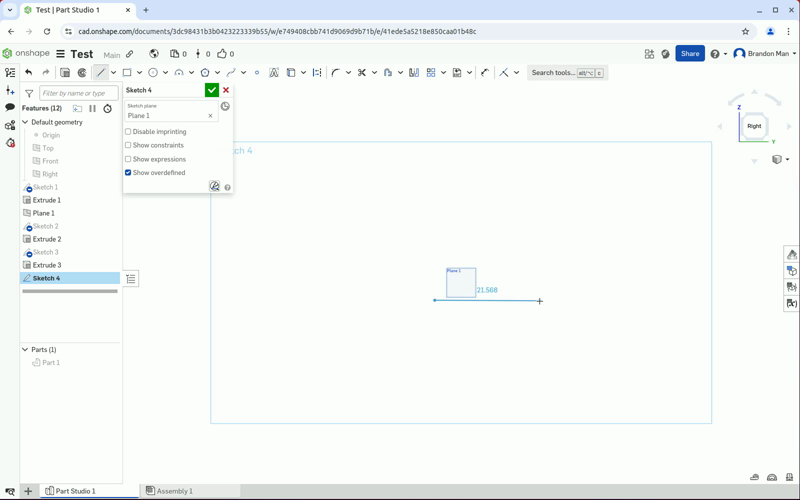
key_down(shift)
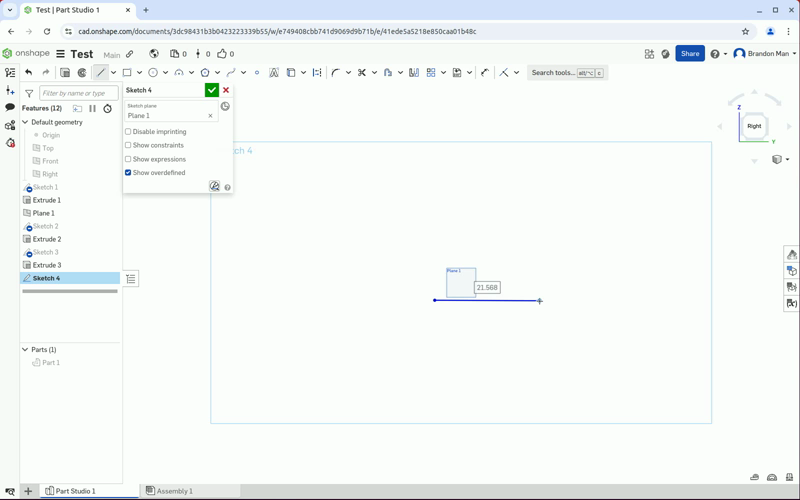
mouse_move(539, 149)
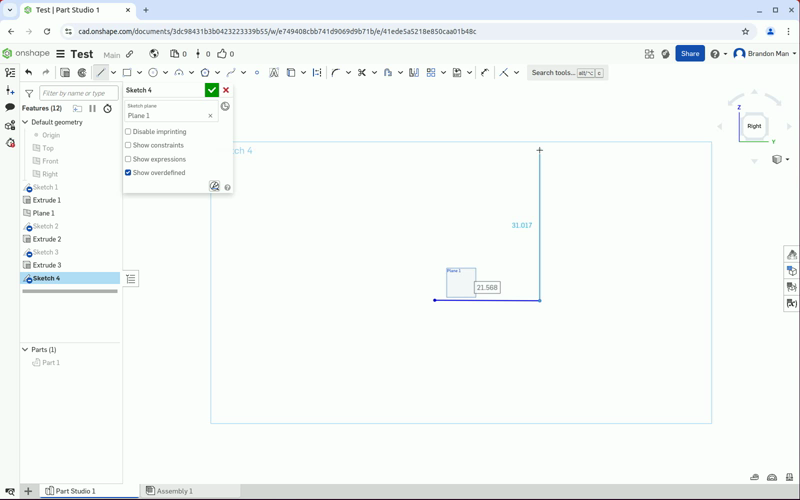
click(539, 149)
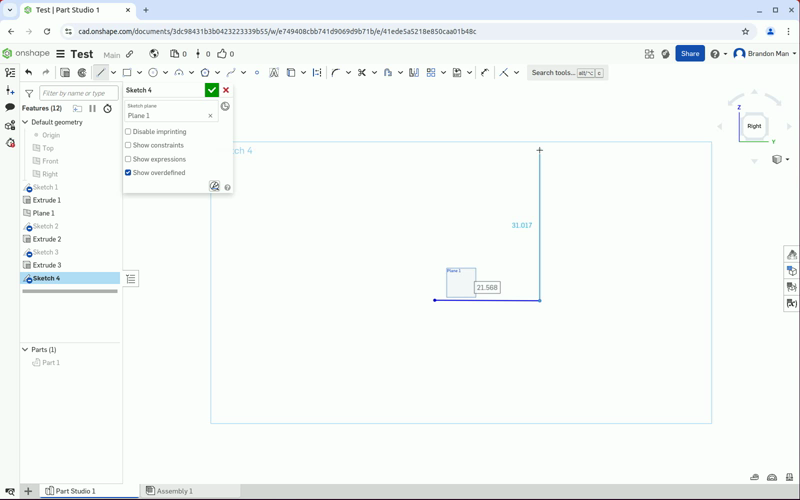
key_up(shift)
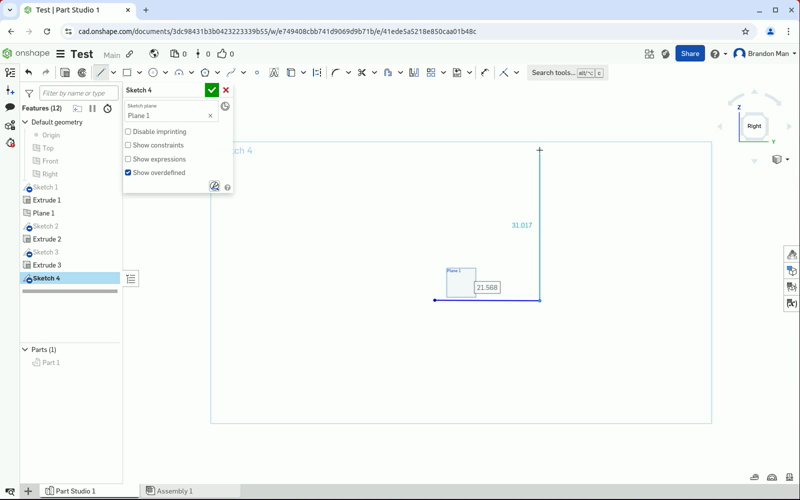
key_down(shift)
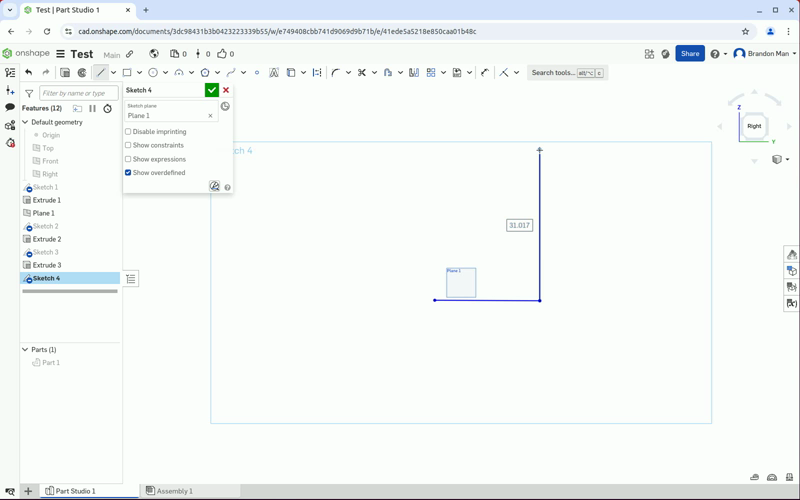
mouse_move(434, 149)
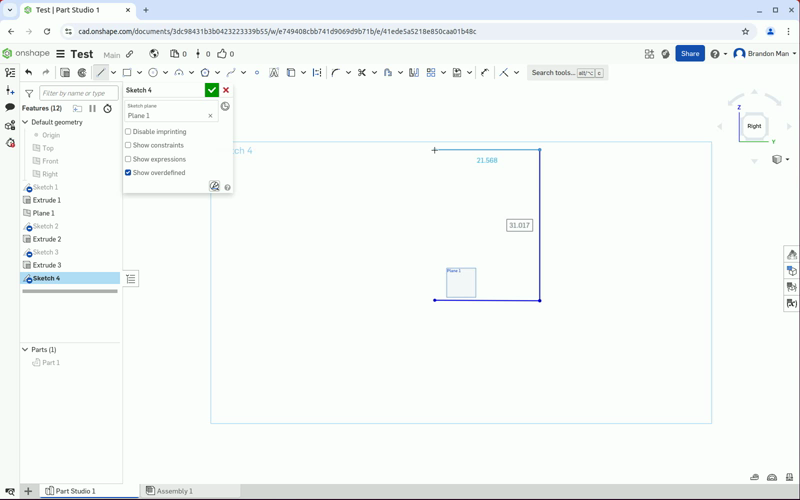
click(434, 149)
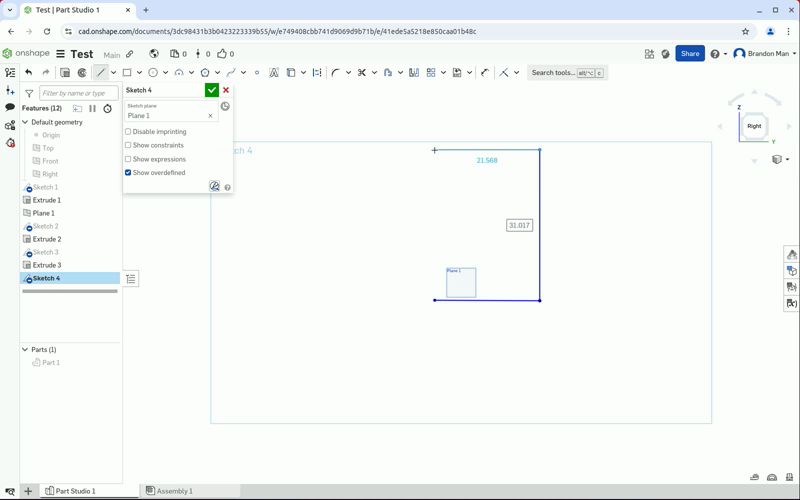
key_up(shift)
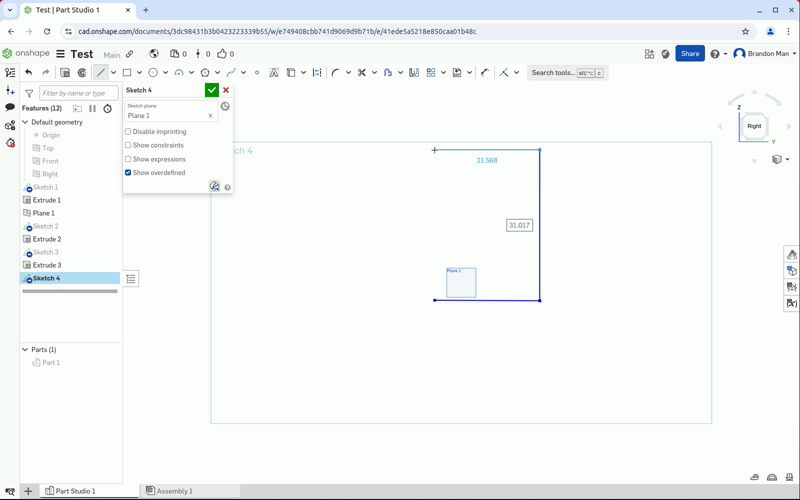
key_down(shift)
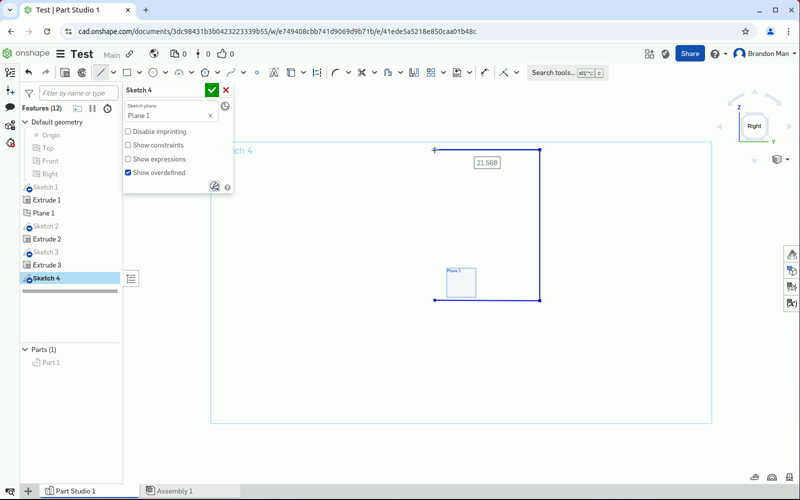
mouse_move(464, 149)
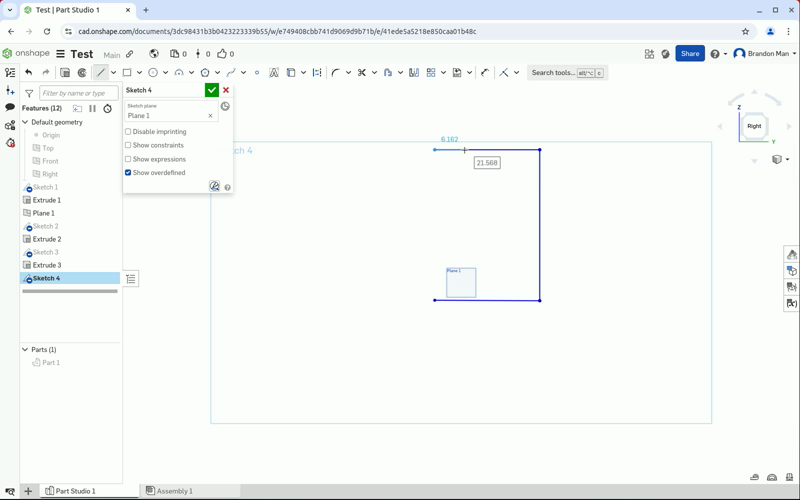
mouse_move(473, 181)
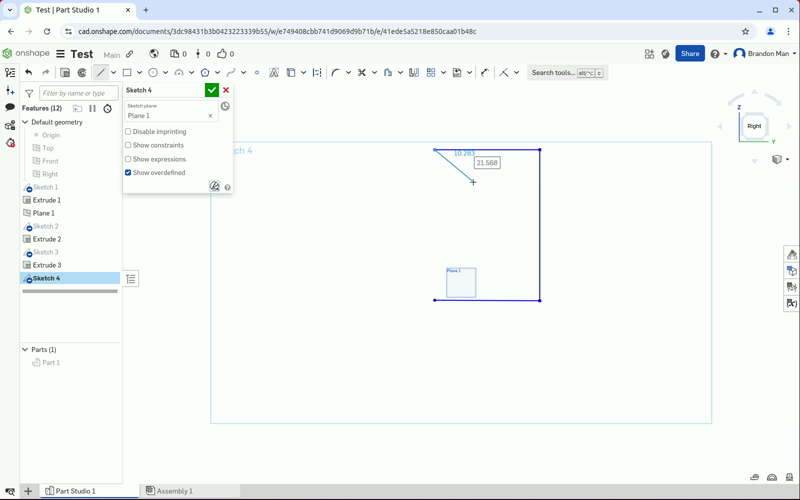
click(473, 181)
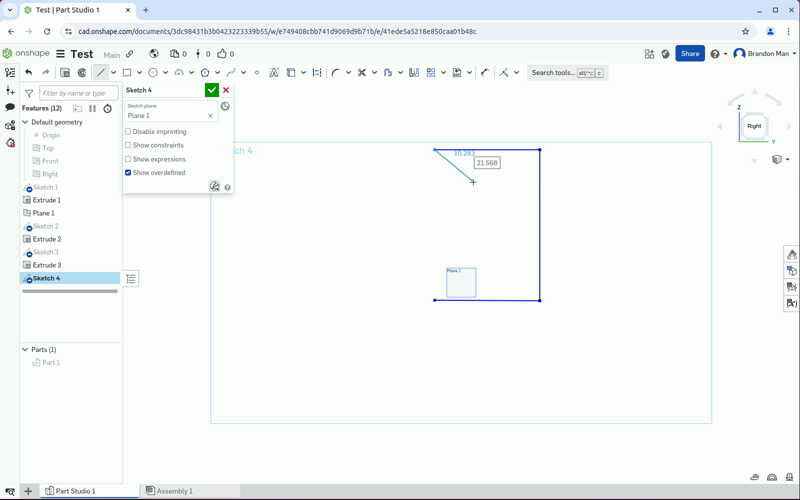
key_up(shift)
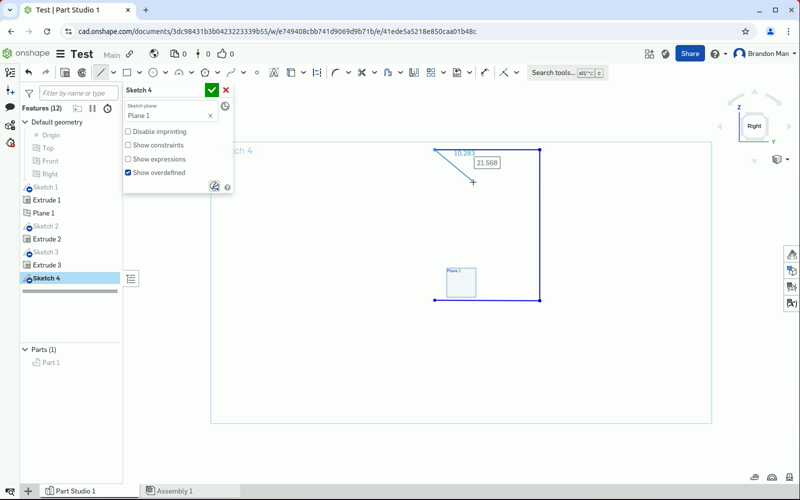
key_down(shift)
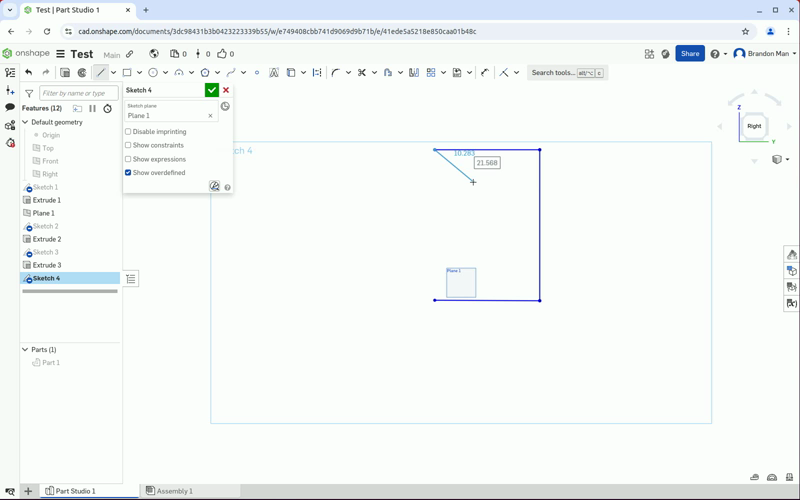
mouse_move(503, 181)
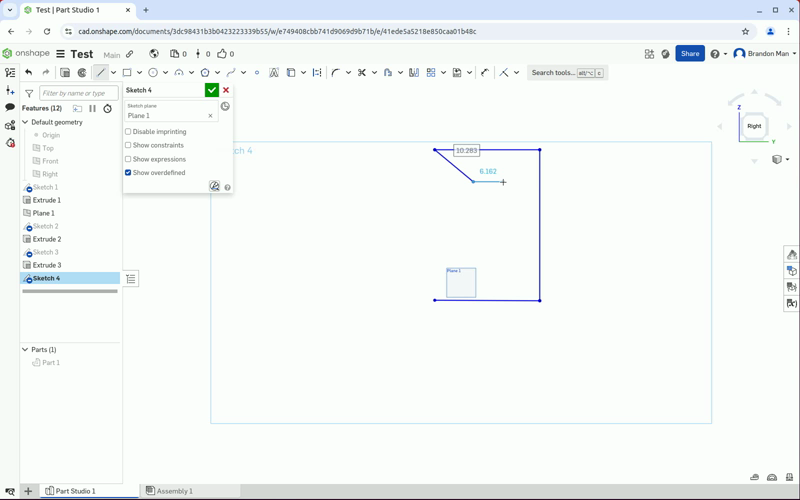
mouse_move(473, 167)
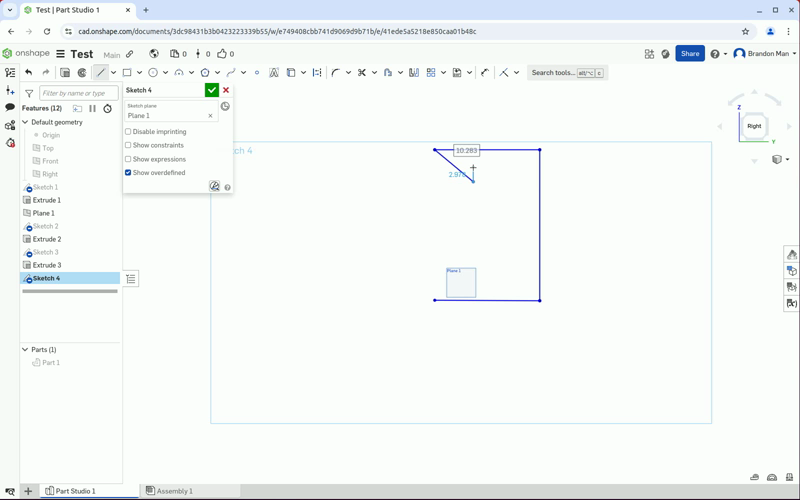
click(473, 167)
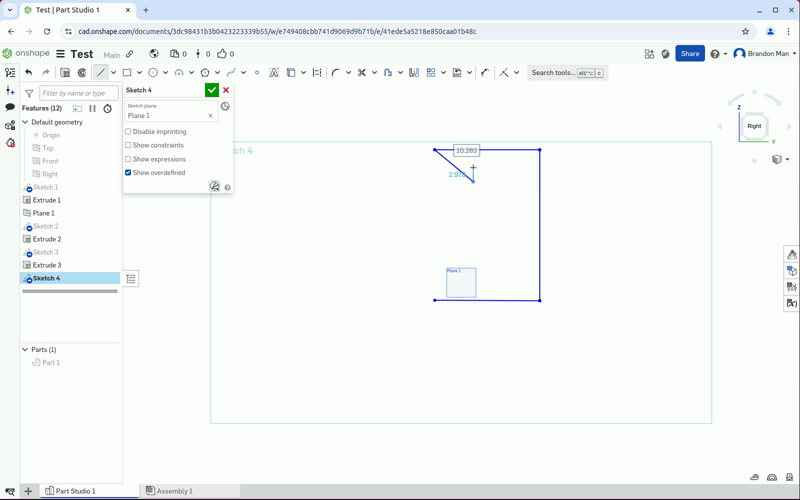
key_up(shift)
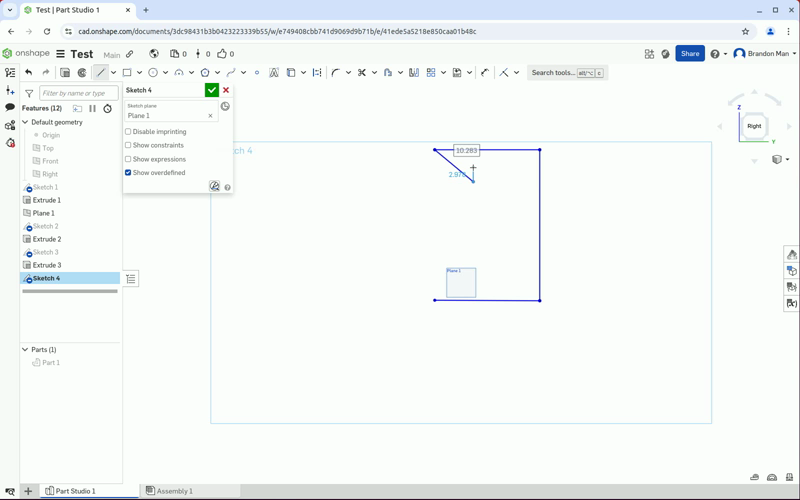
key_down(shift)
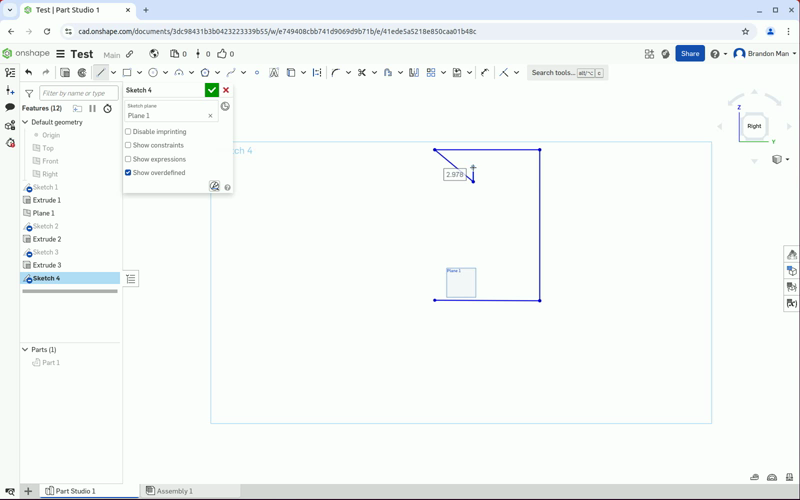
mouse_move(503, 167)
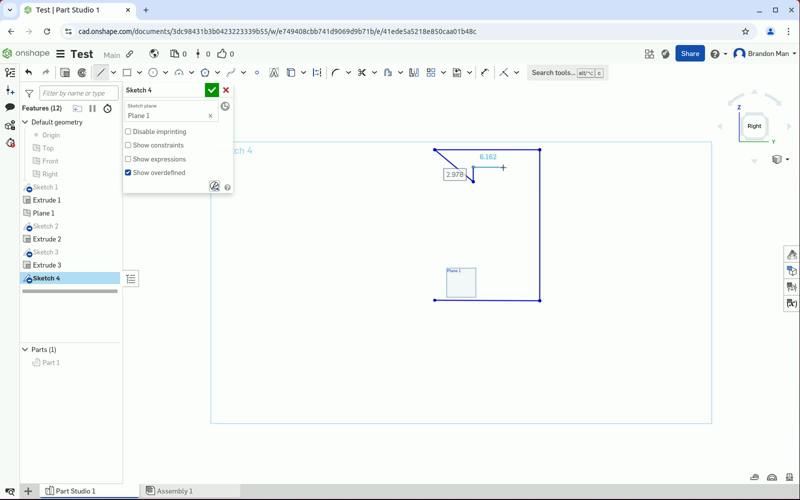
mouse_move(525, 167)
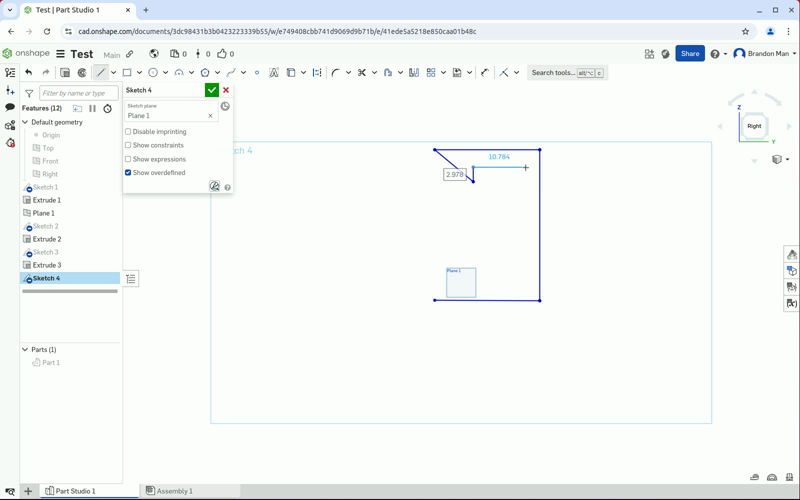
click(525, 167)
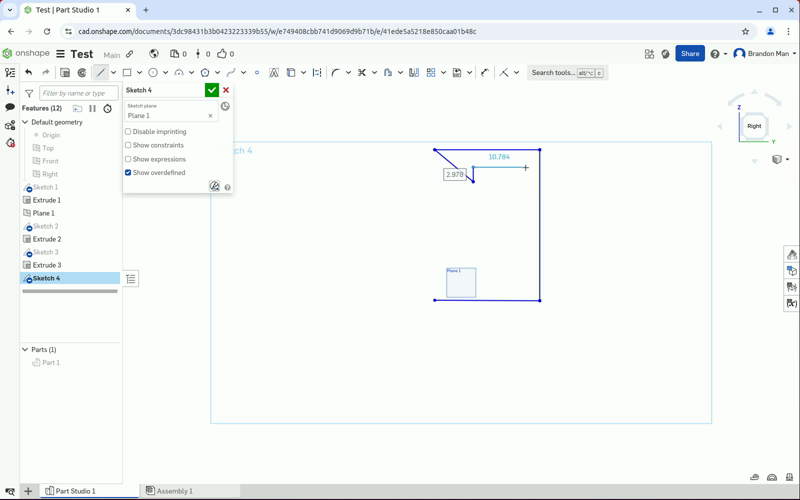
key_up(shift)
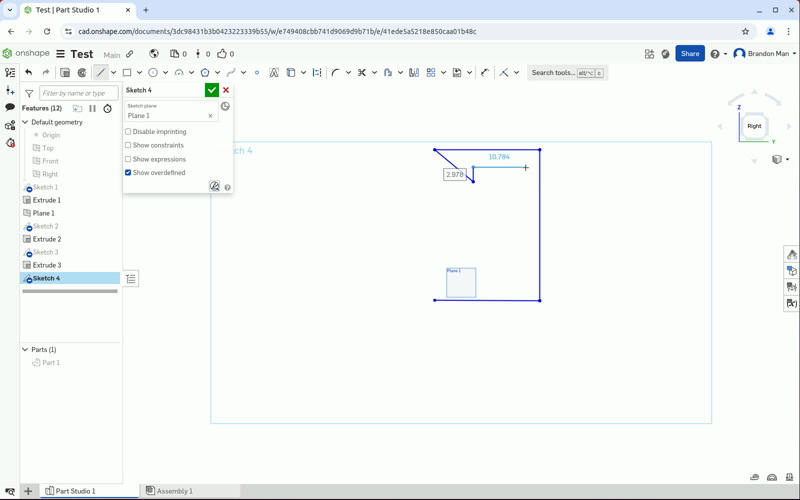
key_down(shift)
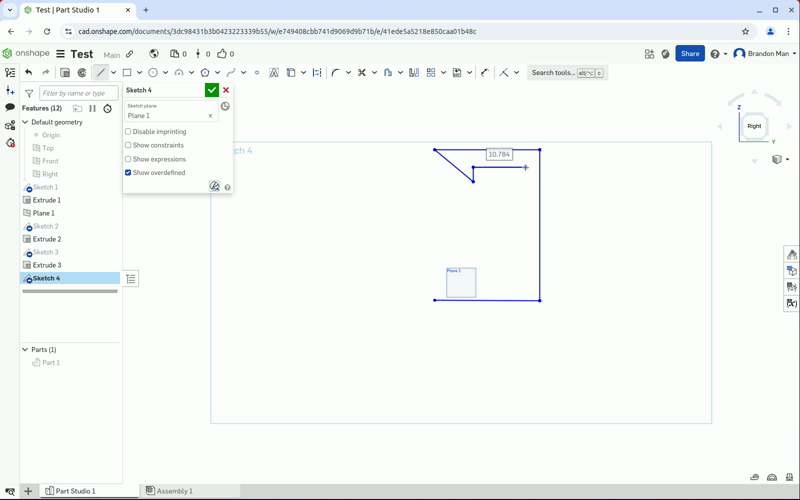
mouse_move(555, 167)
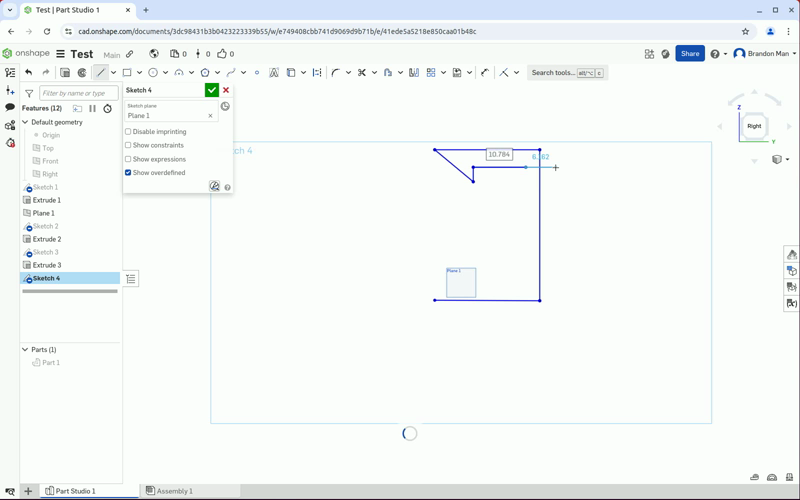
mouse_move(525, 224)
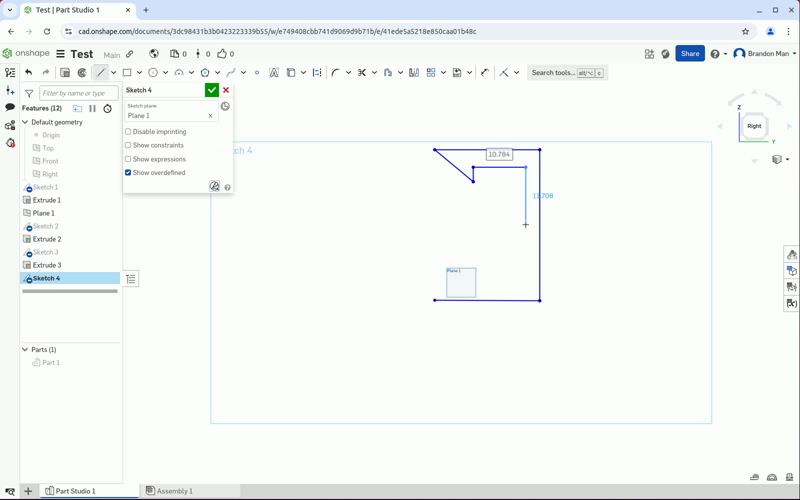
click(525, 224)
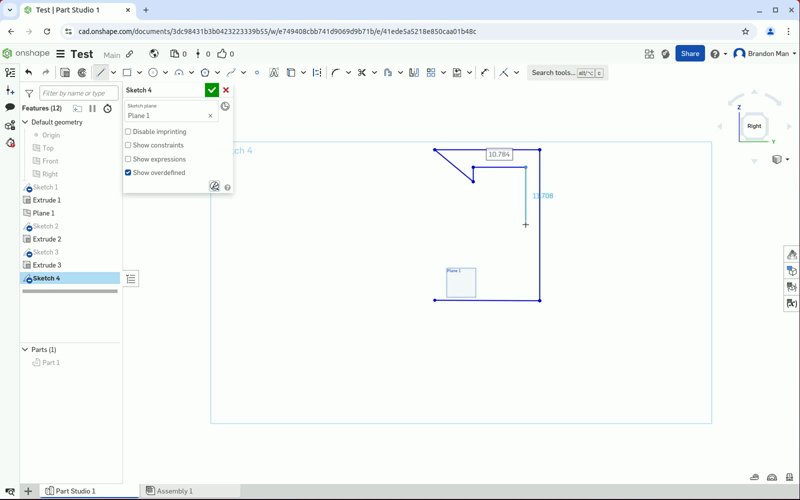
key_up(shift)
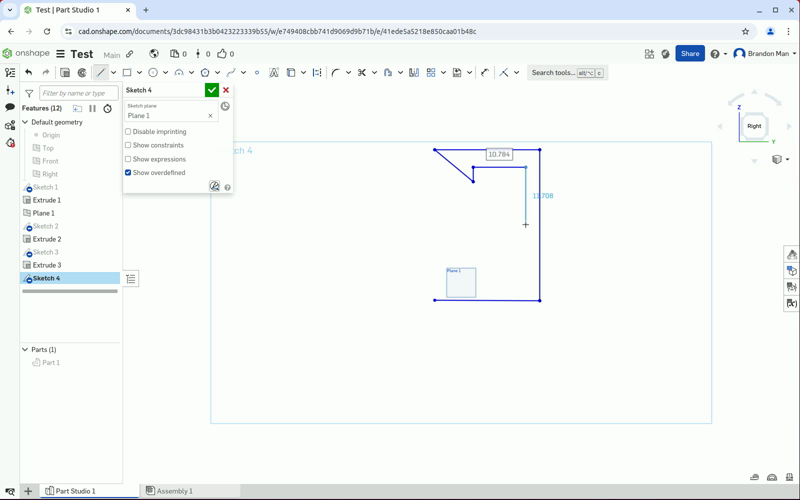
key_down(shift)
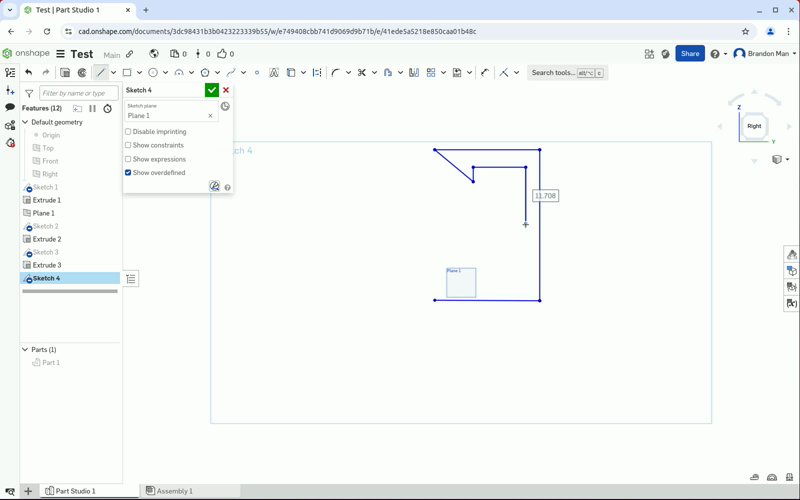
mouse_move(555, 224)
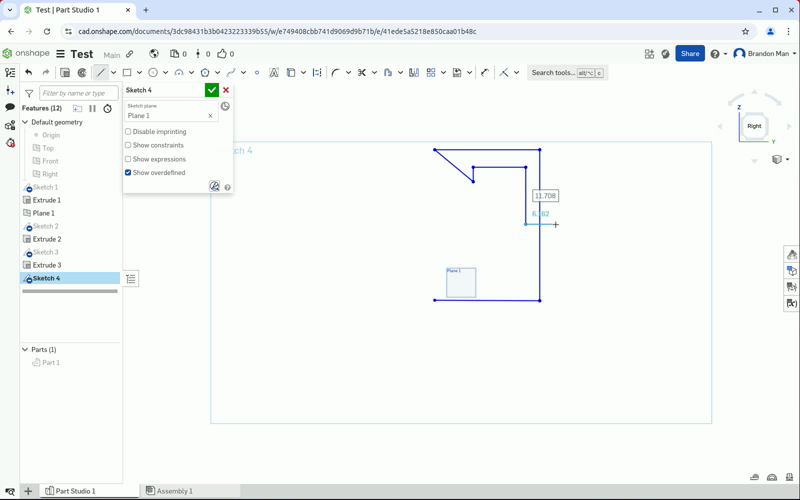
mouse_move(525, 282)
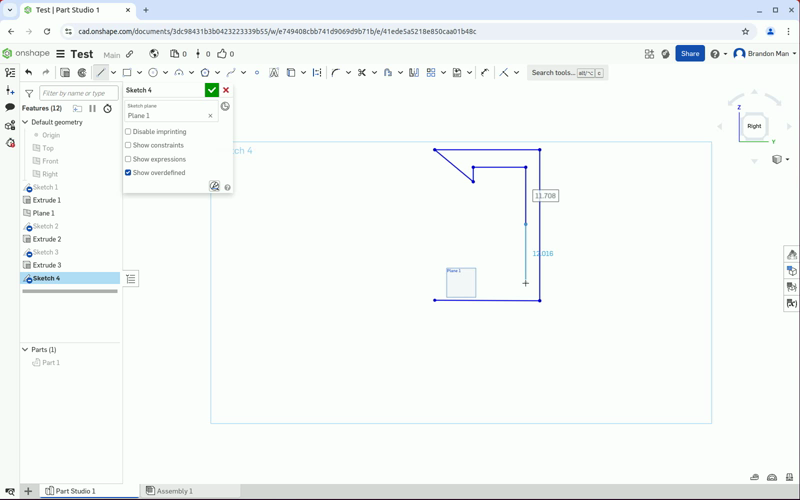
click(525, 282)
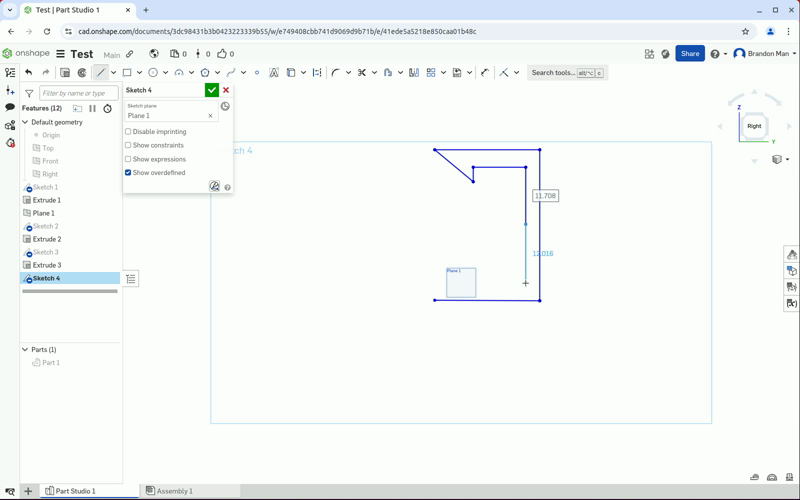
key_up(shift)
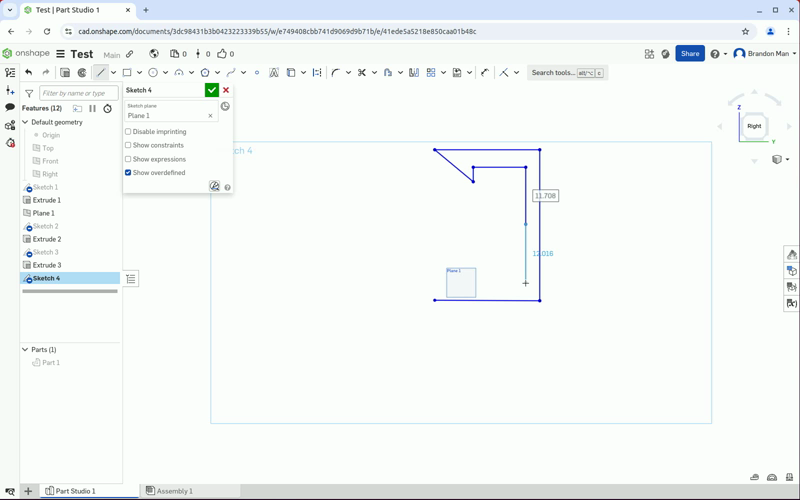
key_down(shift)
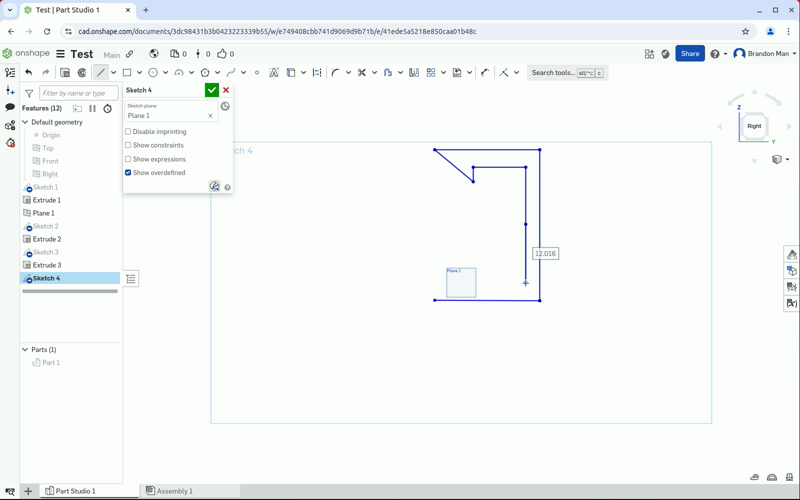
mouse_move(555, 282)
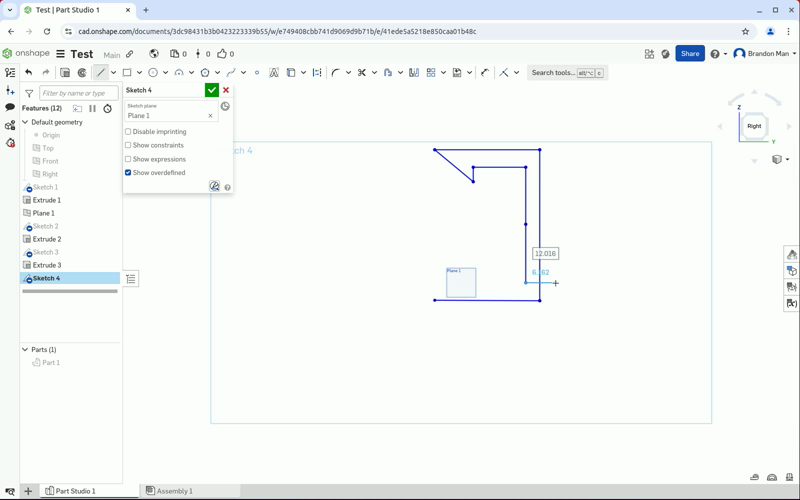
mouse_move(473, 282)
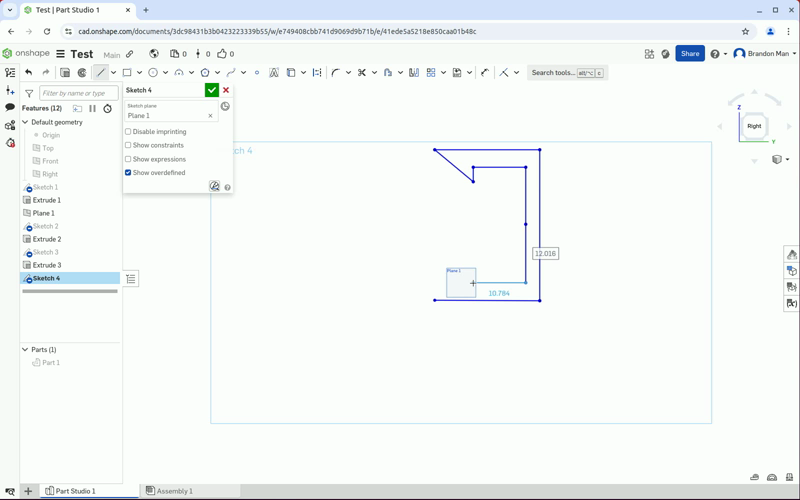
click(473, 282)
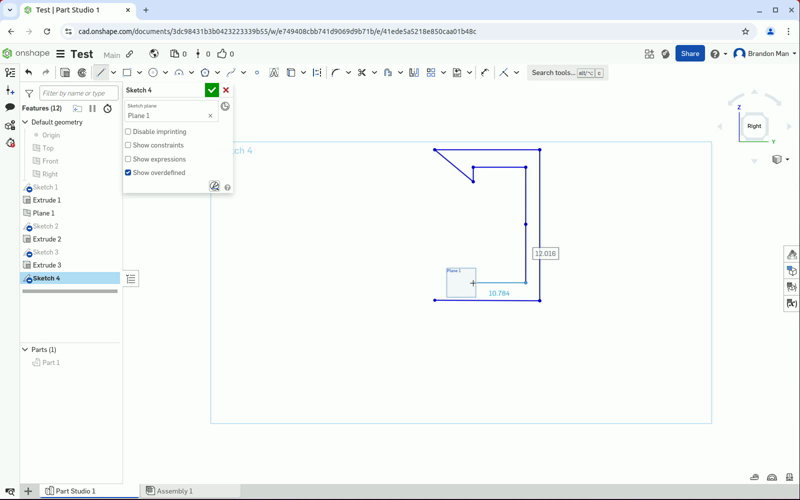
key_up(shift)
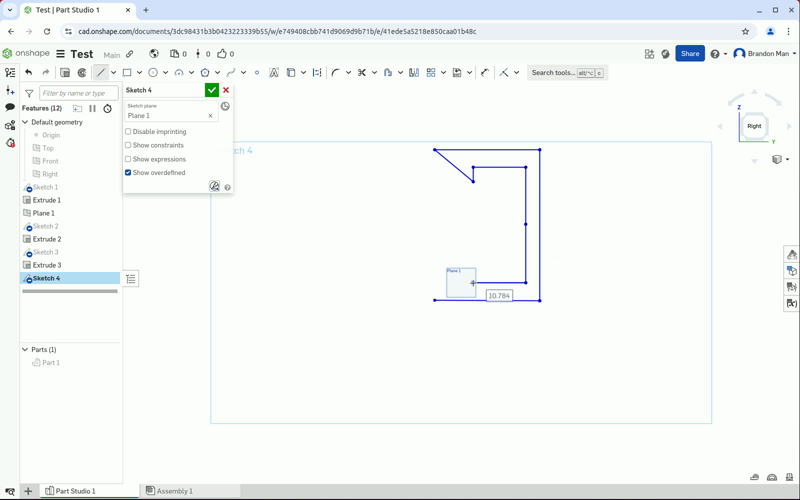
key_down(shift)
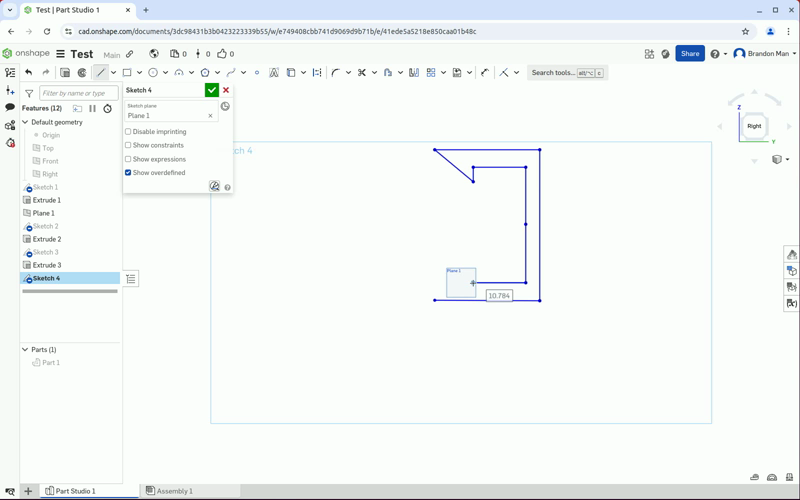
mouse_move(503, 282)
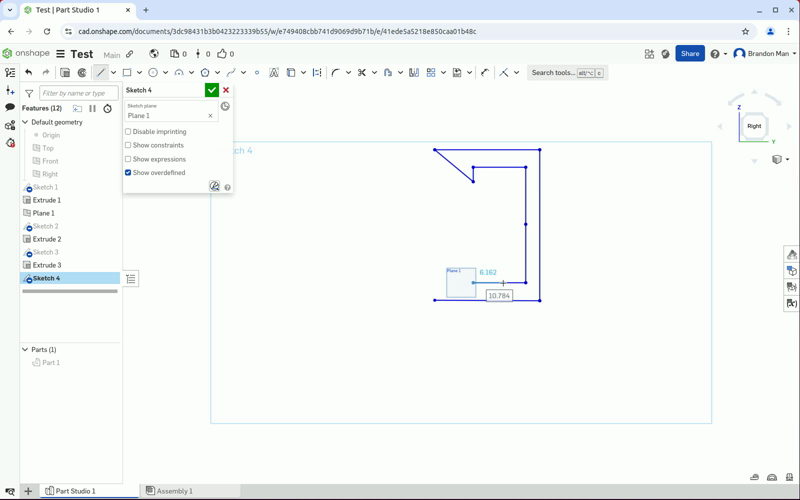
mouse_move(473, 268)
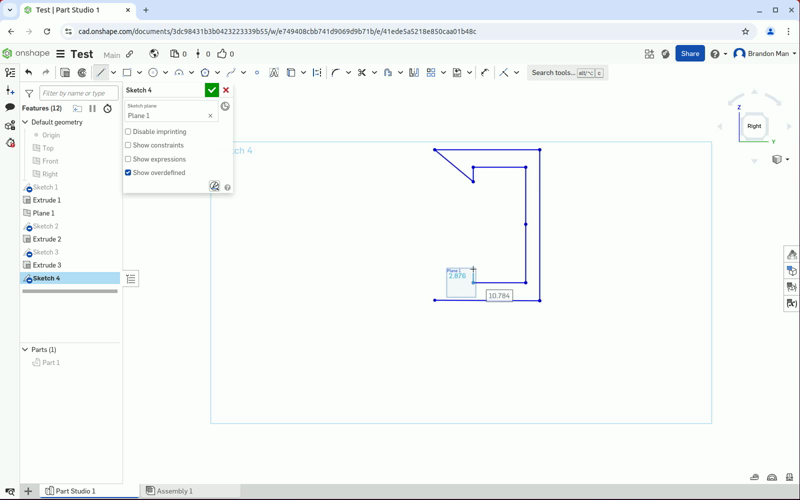
click(473, 268)
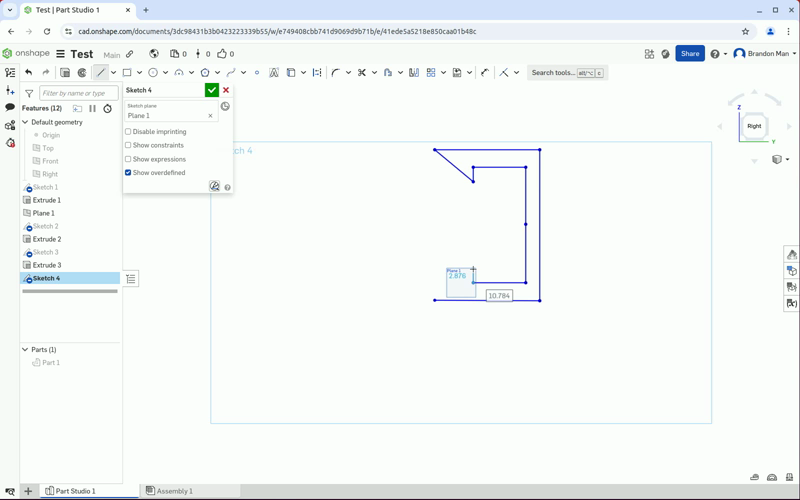
key_up(shift)
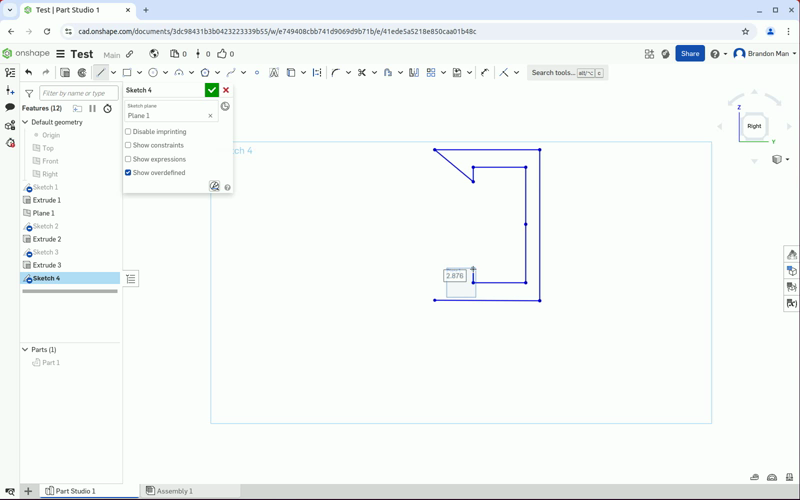
mouse_move(503, 268)
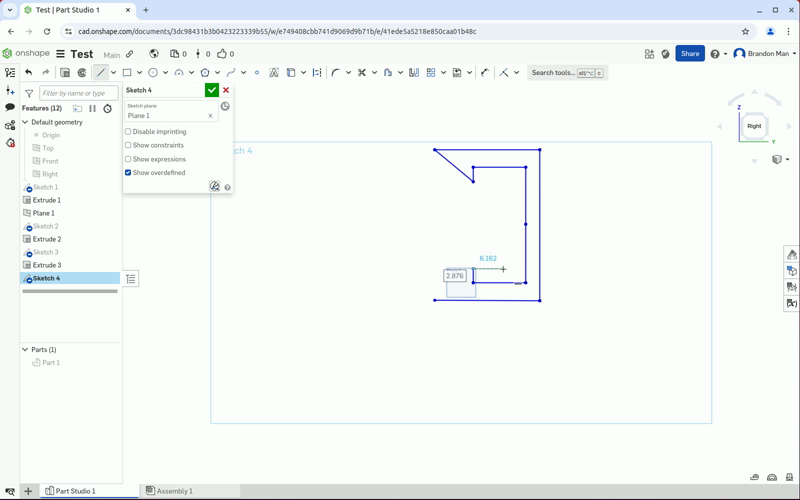
key_down(shift)
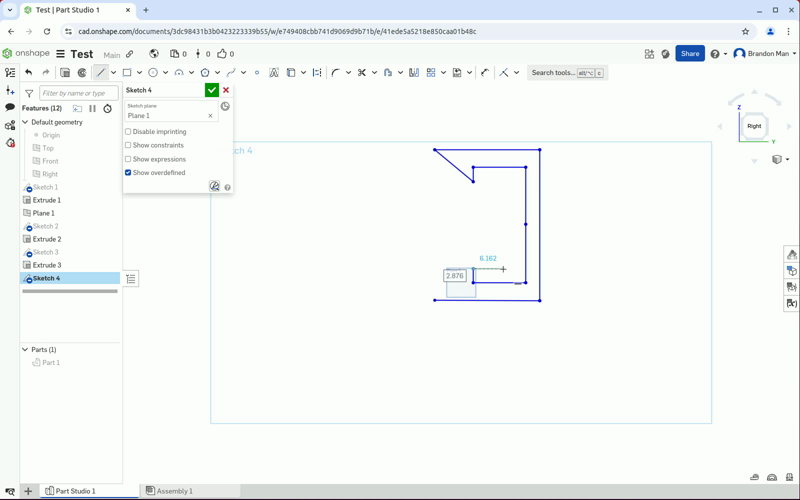
mouse_move(434, 300)
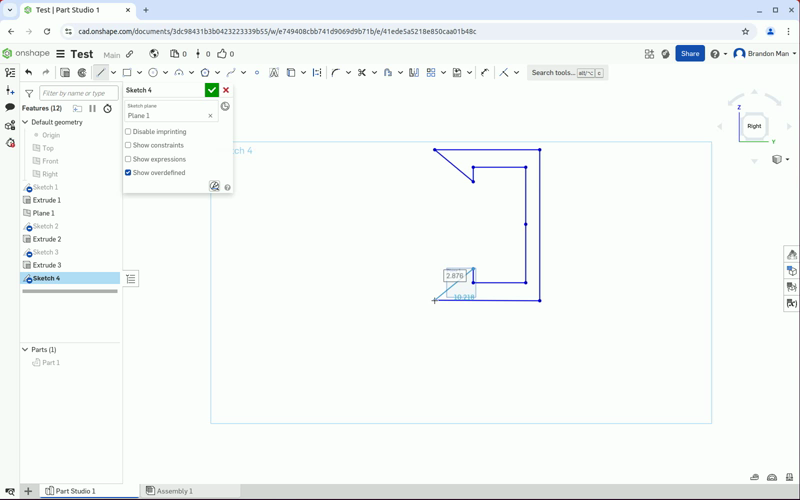
key_up(shift)
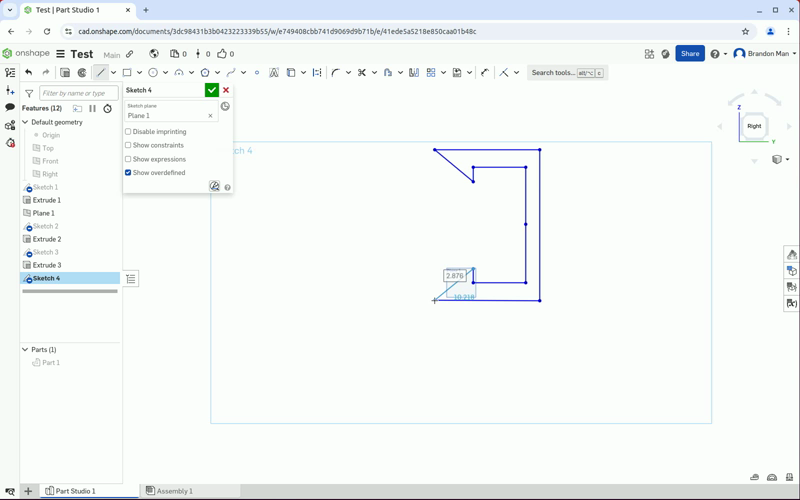
click(434, 300)
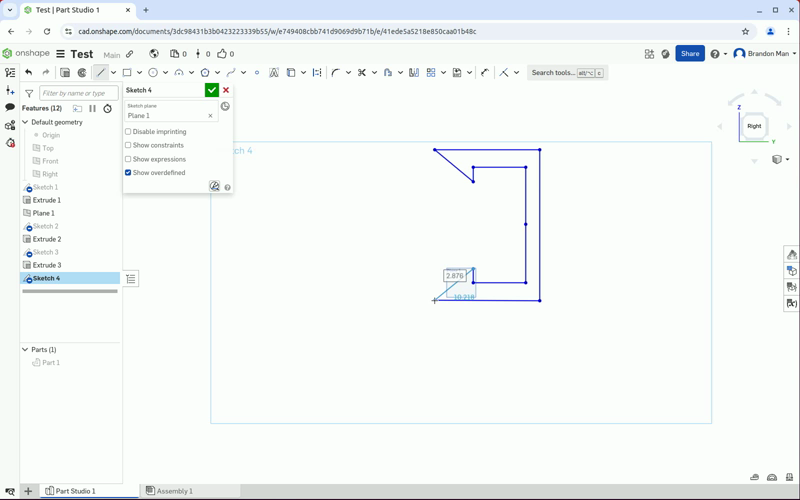
key(esc)
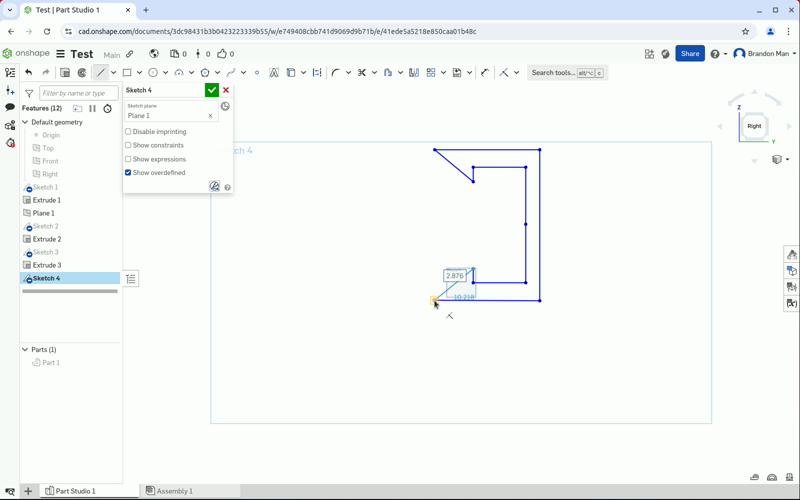
mouse_move(499, 163)
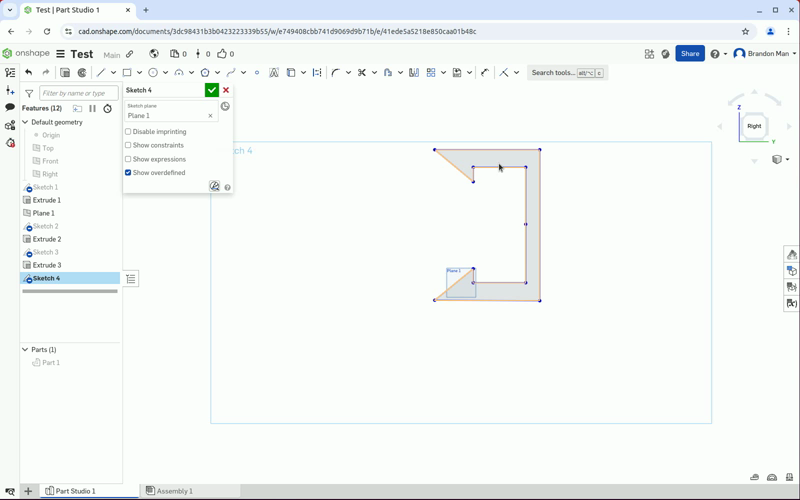
click(499, 163)
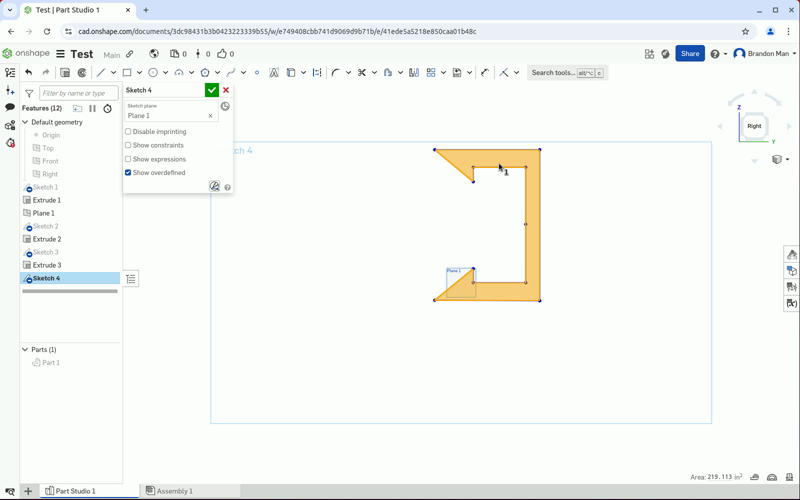
mouse_move(73, 352)
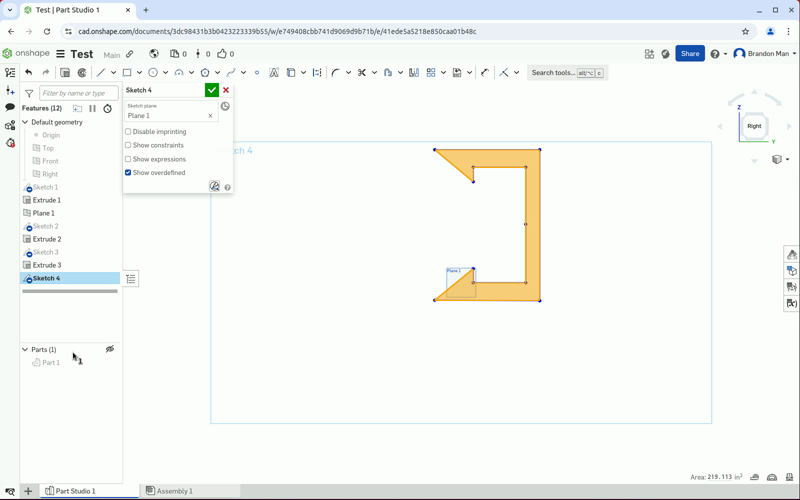
key(shift+y)
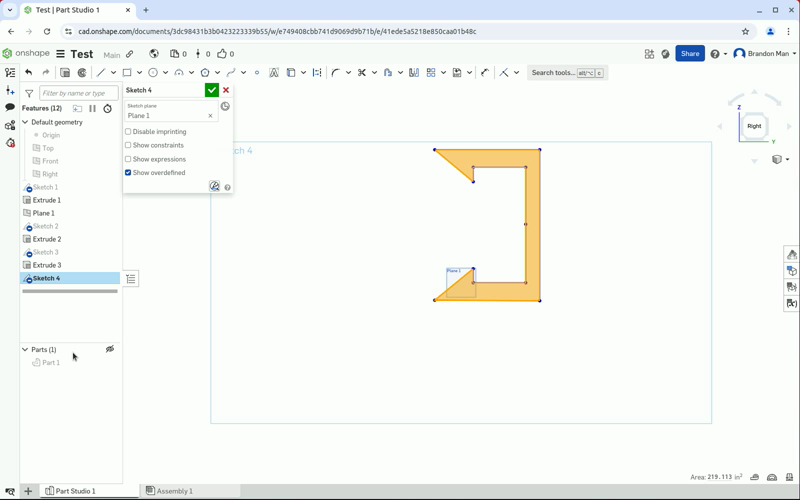
key(shift+e)
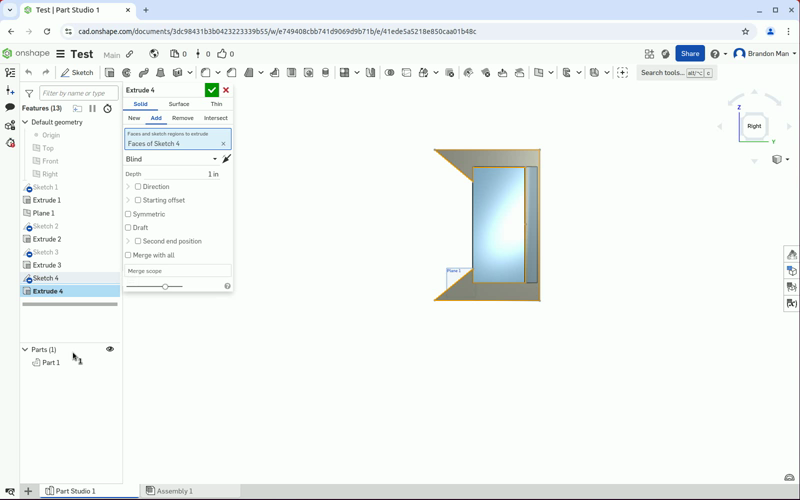
mouse_move(143, 106)
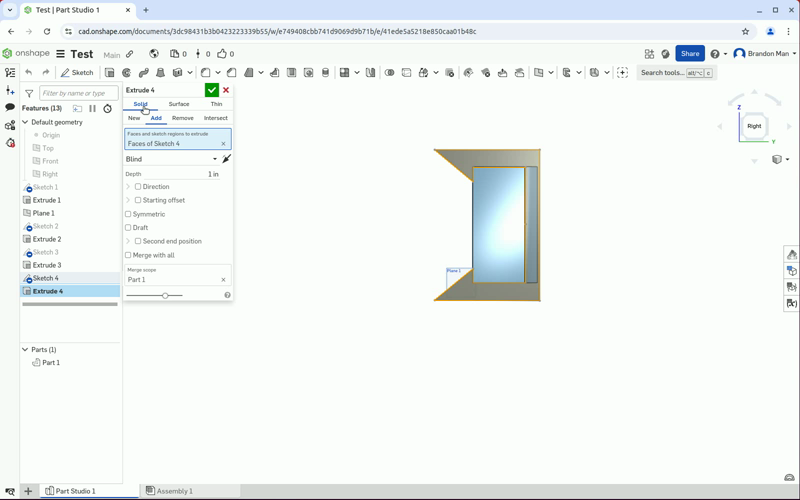
click(143, 106)
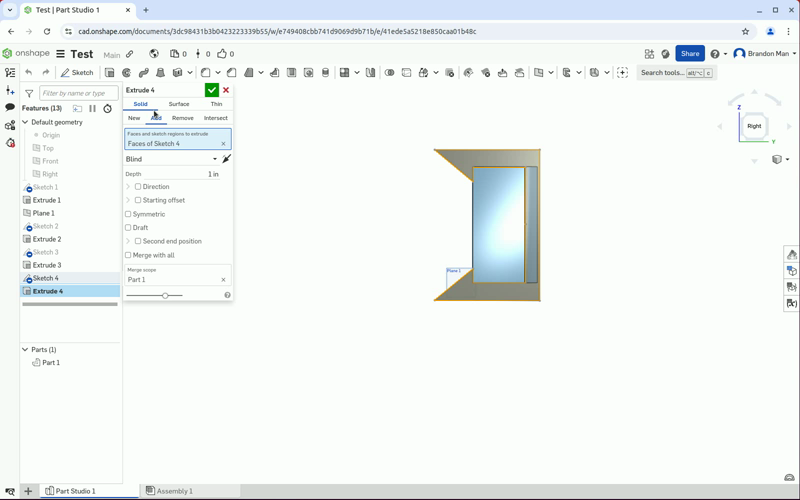
mouse_move(186, 120)
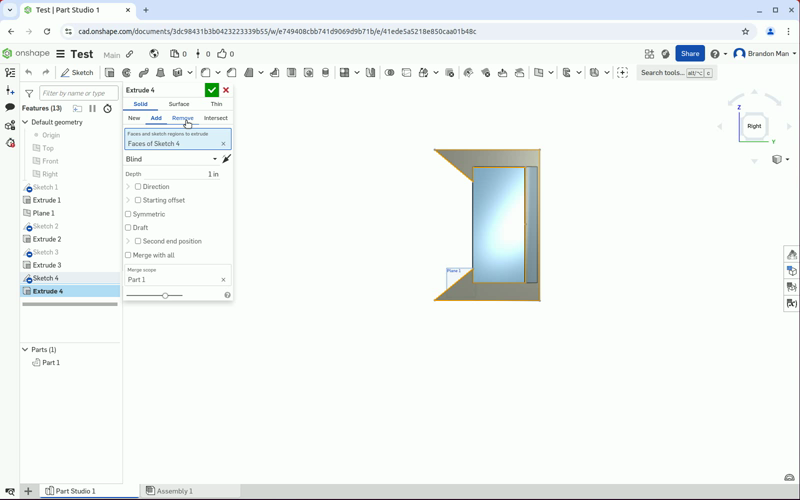
click(186, 120)
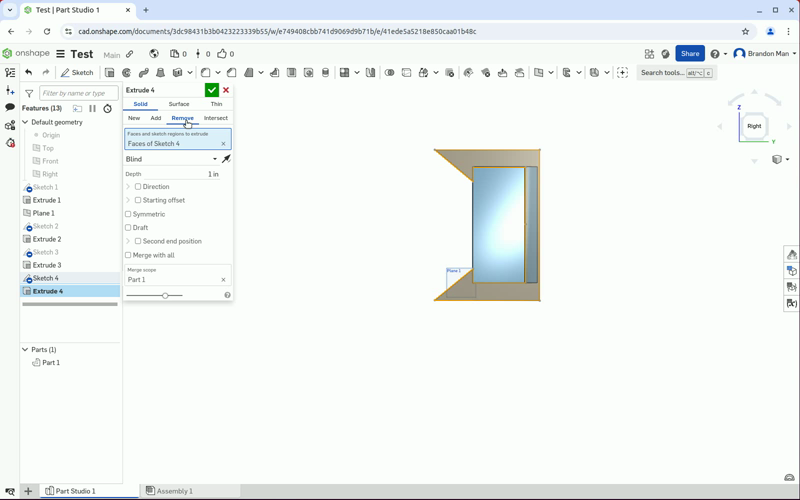
key(tab, 4)
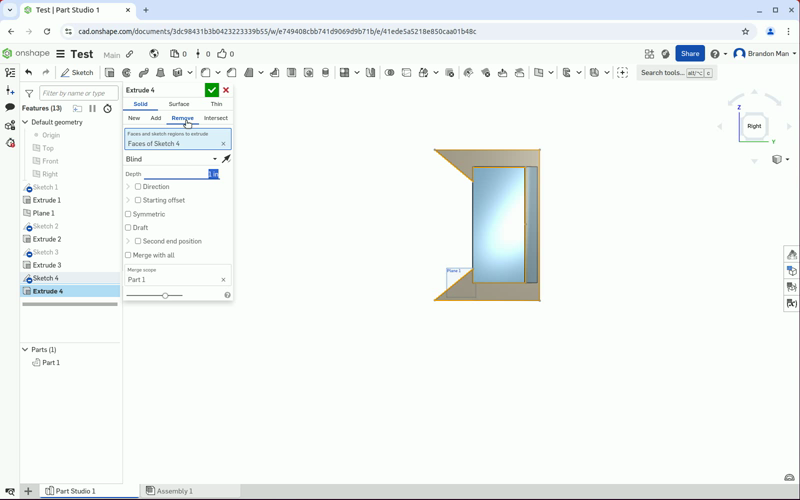
text(30.811)
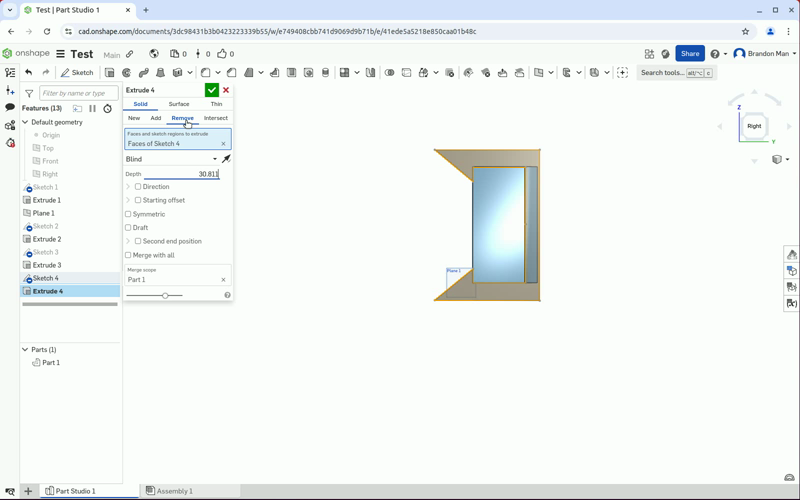
key(tab, 6)
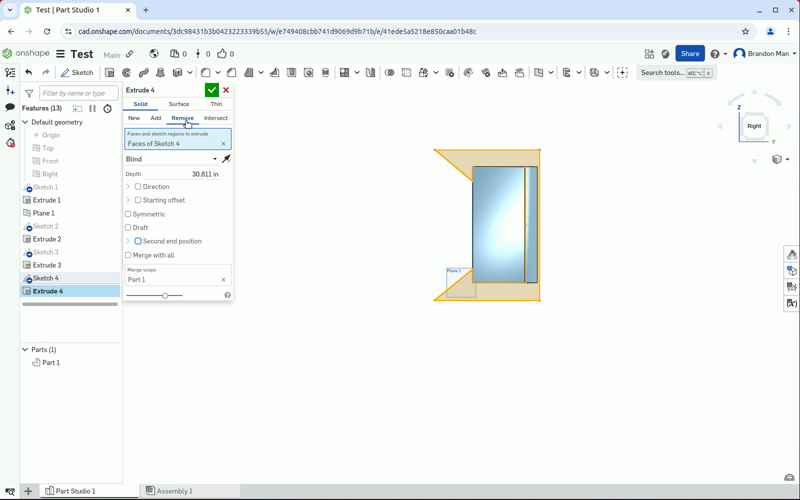
key(space)
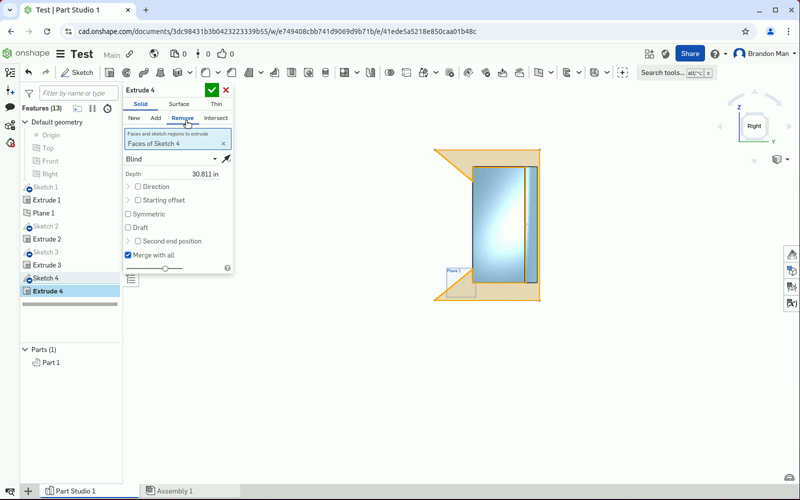
key(enter)
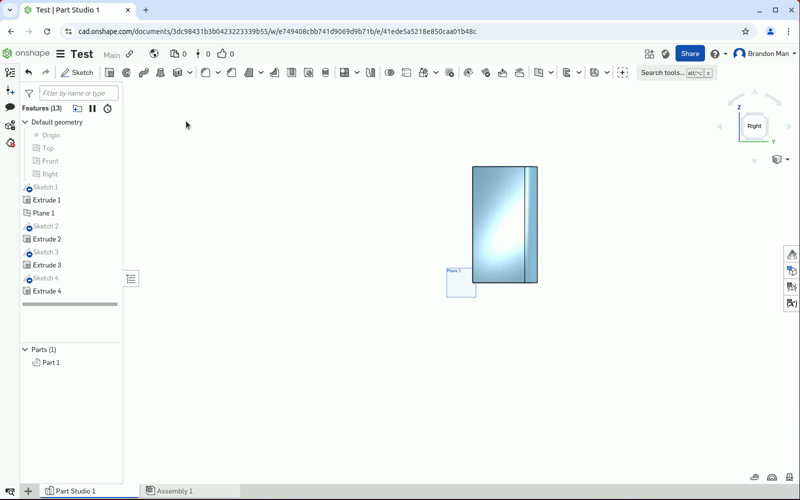
key(shift+h)
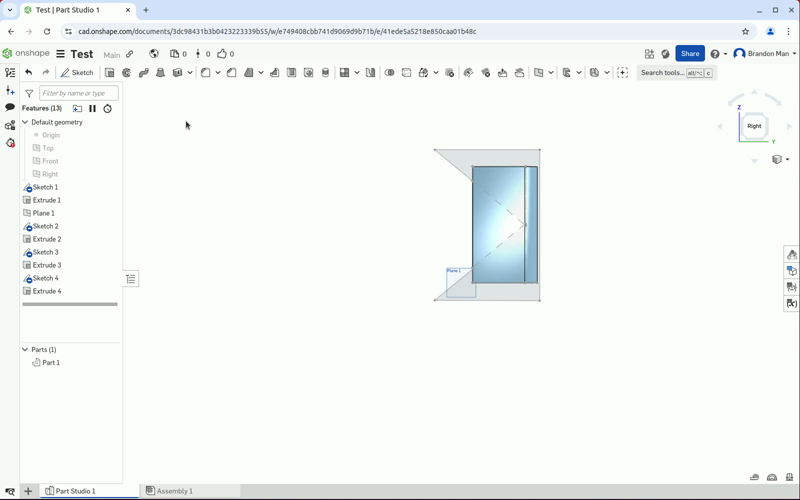
key(shift+h)
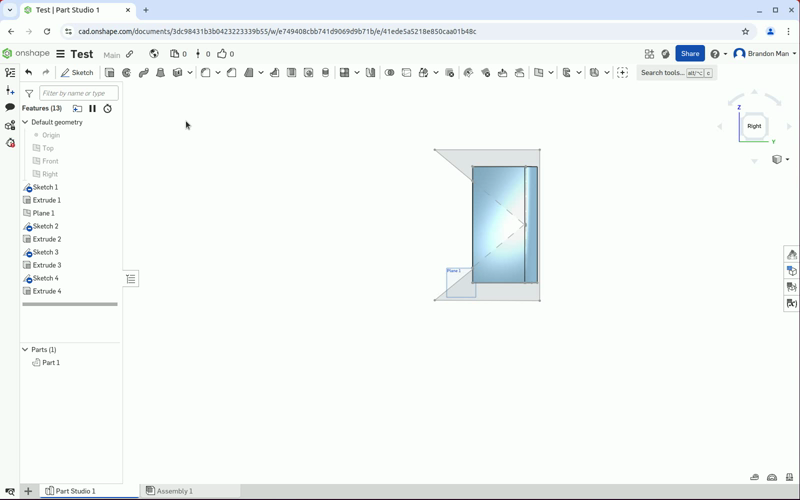
key(shift+7)
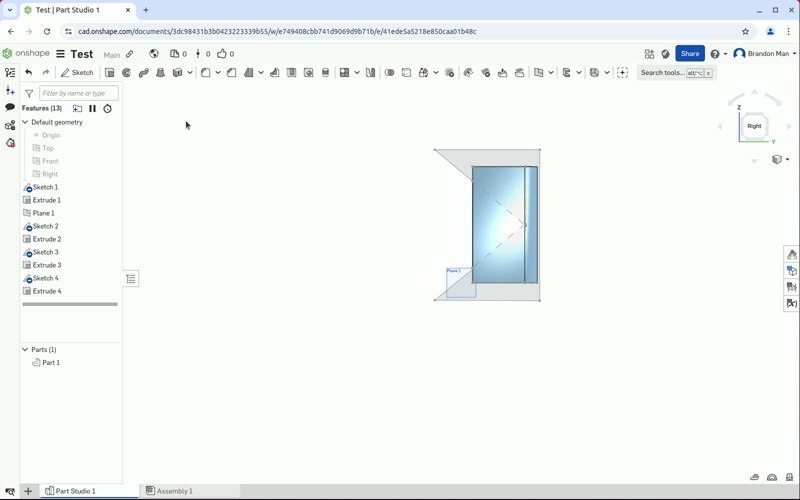
key(right, 2)
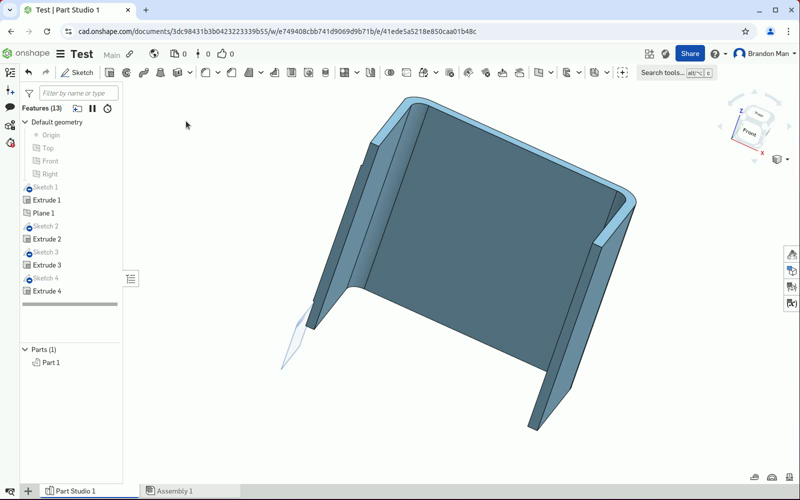
key(down, 2)
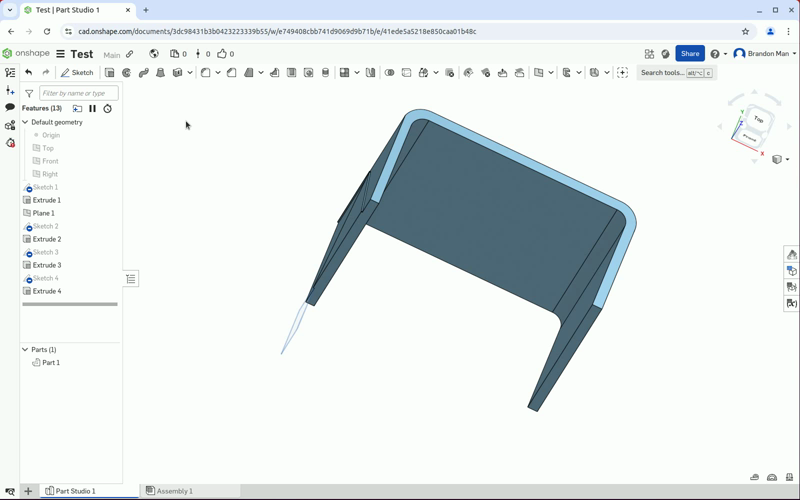
key(up, 2)
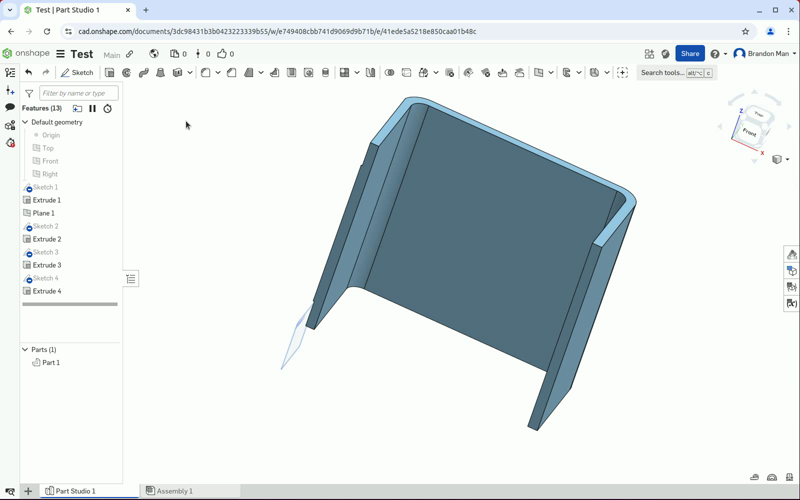
key(left, 2)
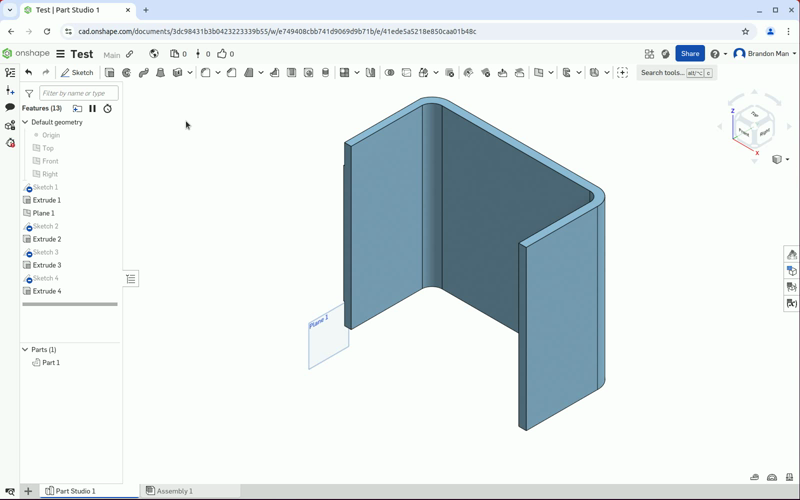
mouse_move(73, 189)
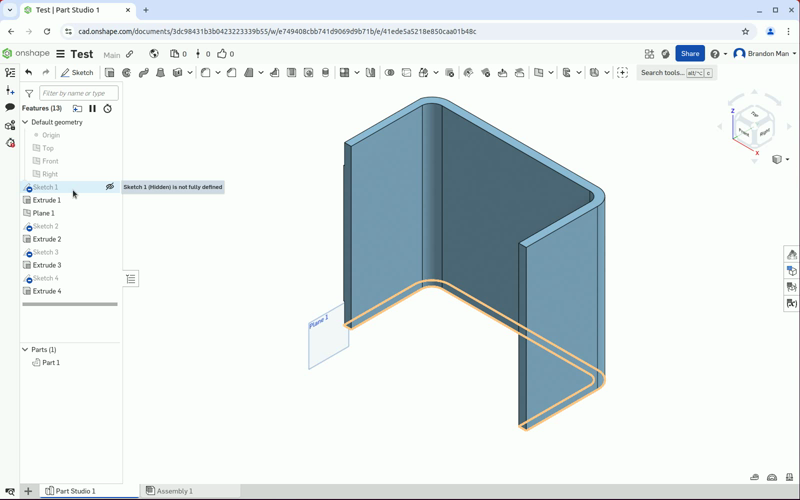
click(73, 189)